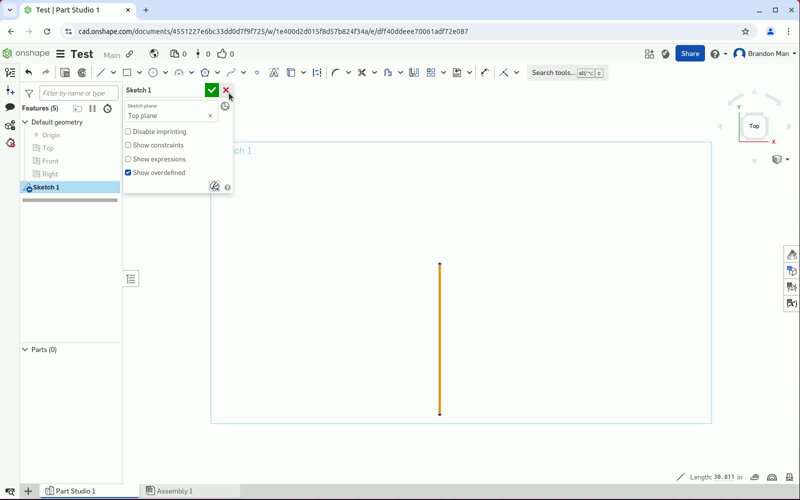
key(shift+h)
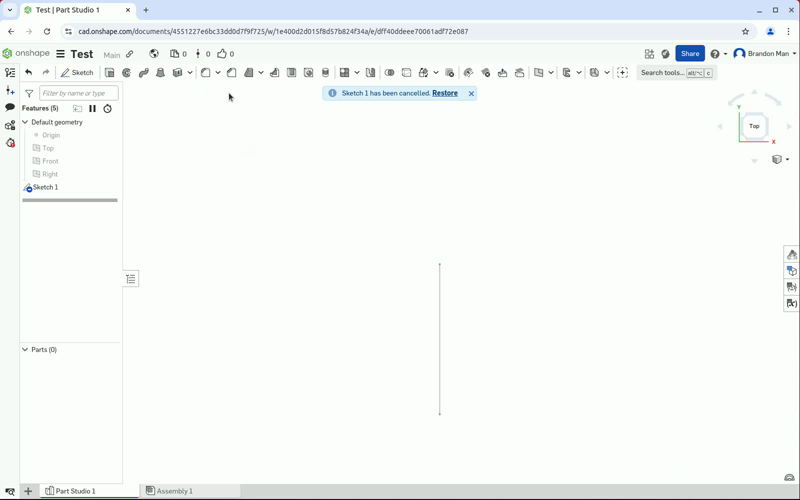
key(shift+s)
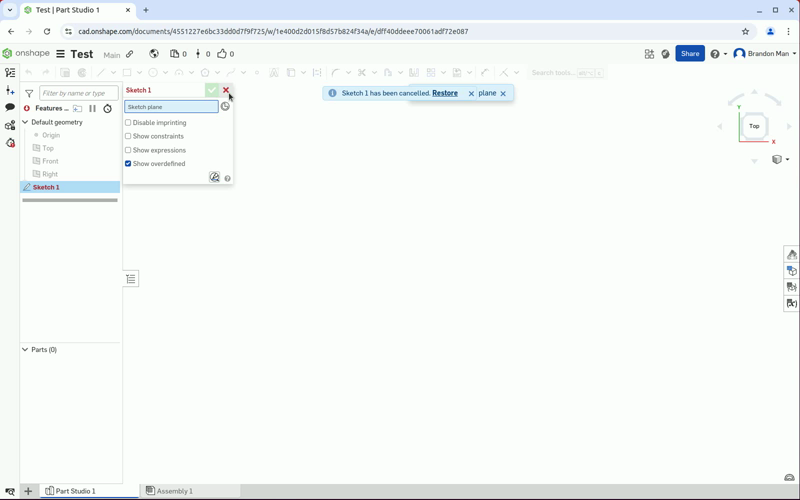
mouse_move(73, 150)
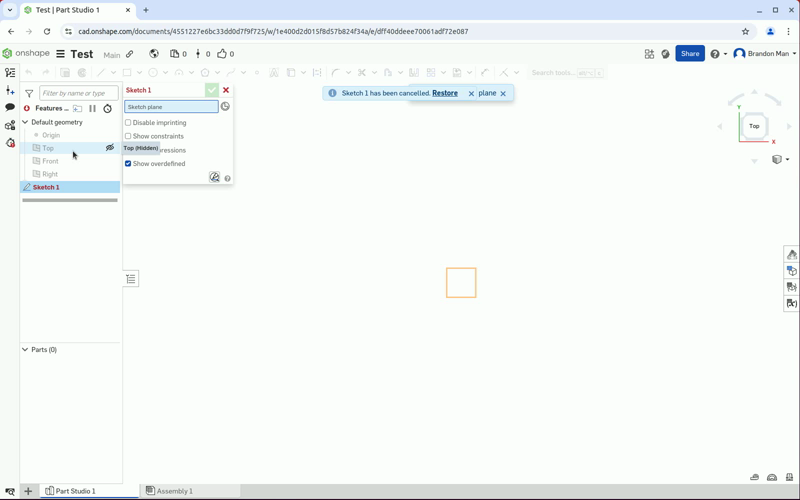
click(73, 150)
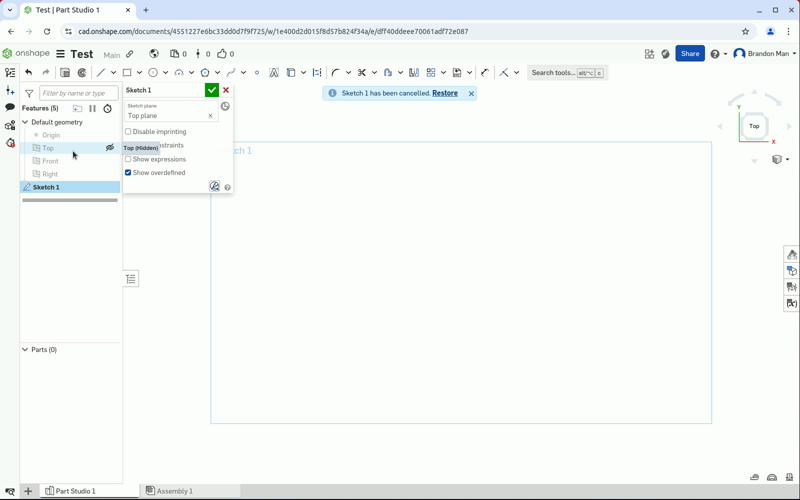
mouse_move(73, 352)
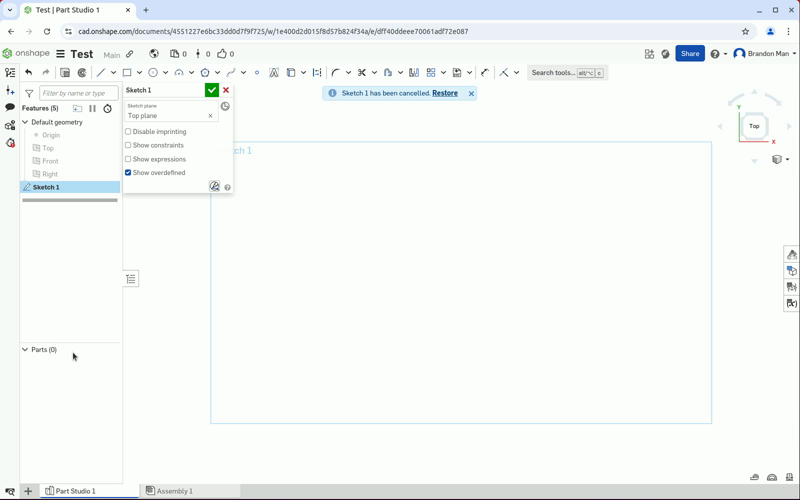
key(y)
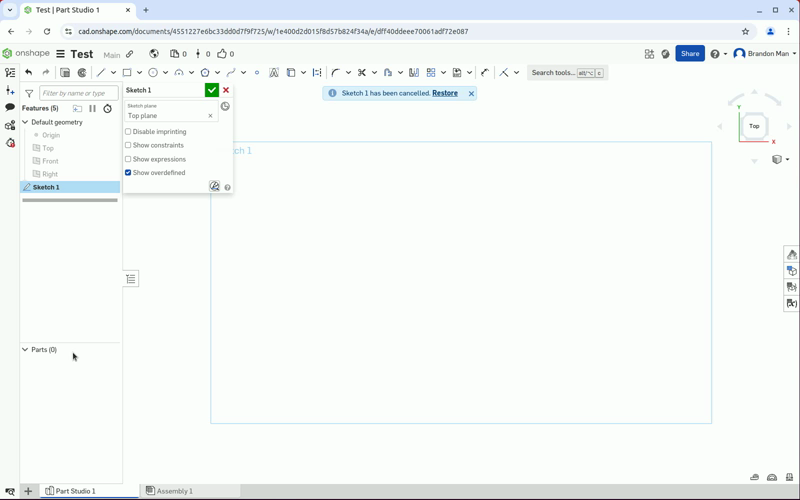
key(a)
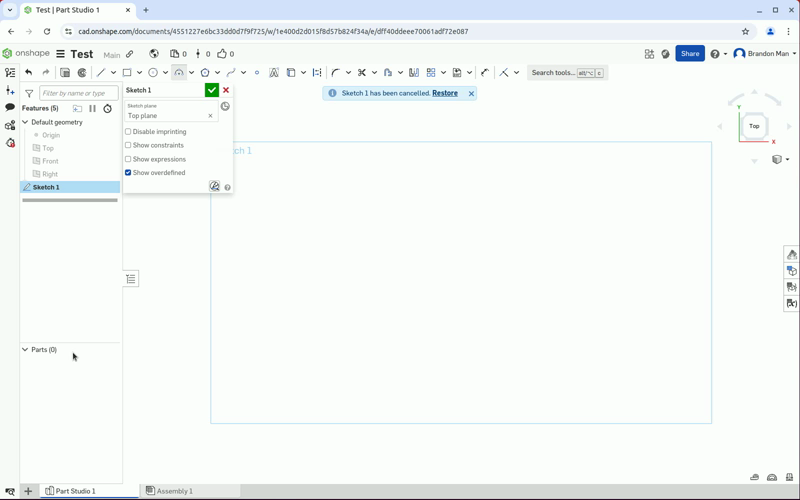
key_down(shift)
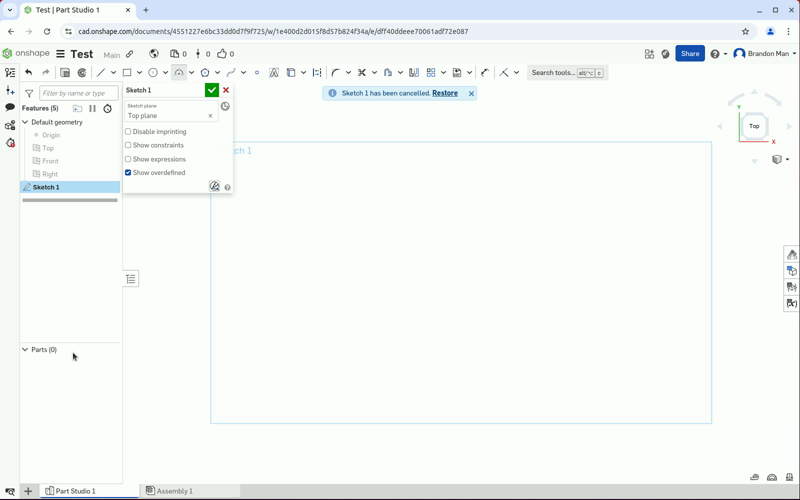
mouse_move(430, 259)
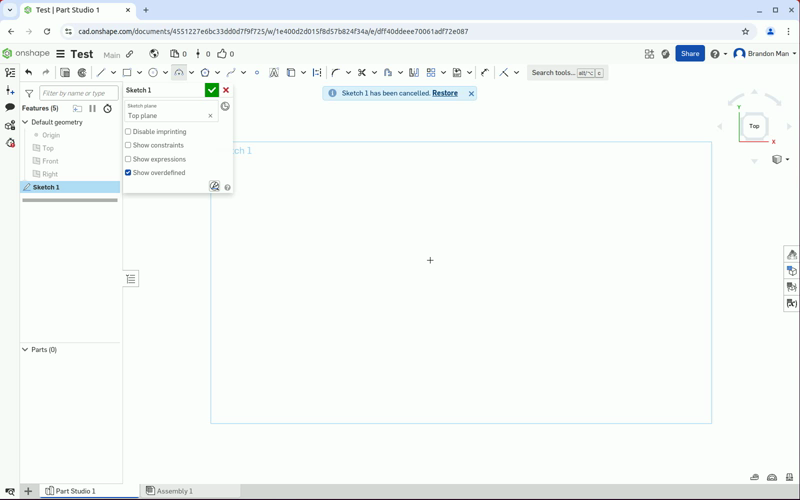
click(430, 259)
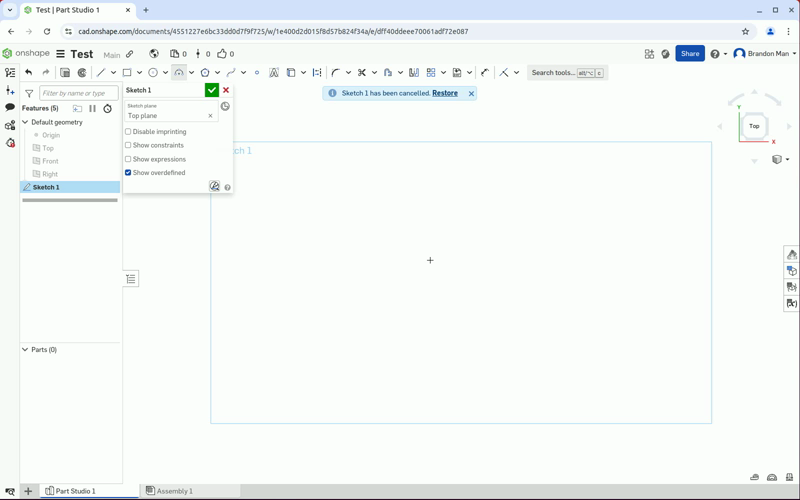
key_up(shift)
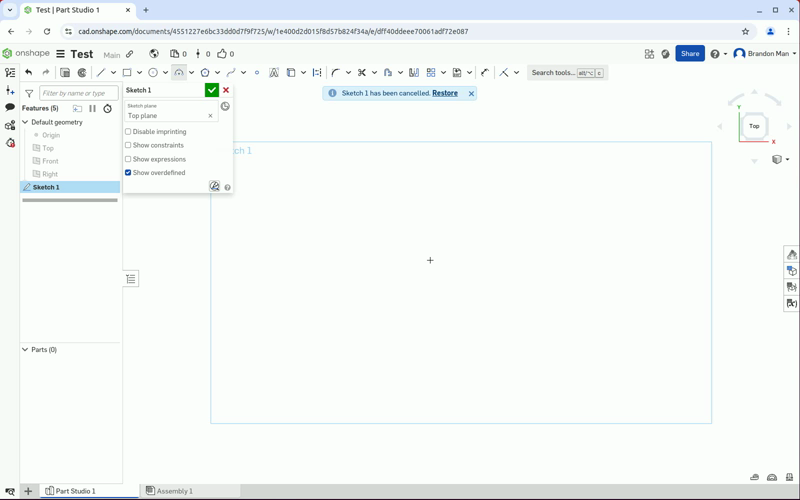
key_down(shift)
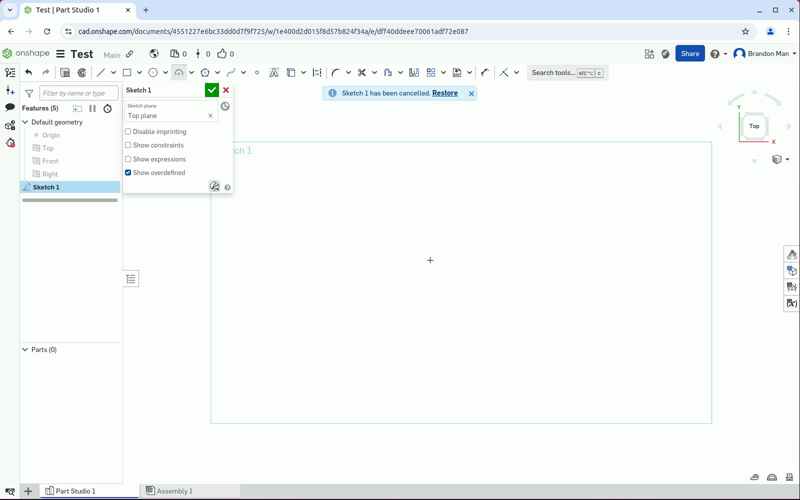
mouse_move(490, 259)
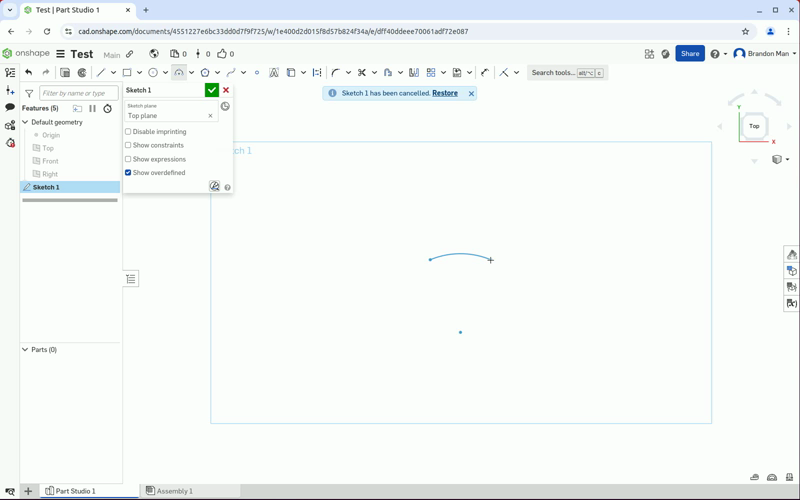
click(490, 259)
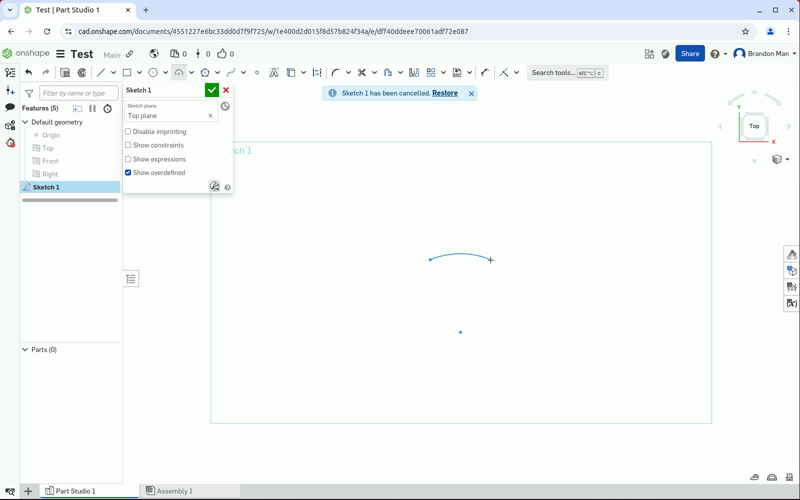
mouse_move(460, 322)
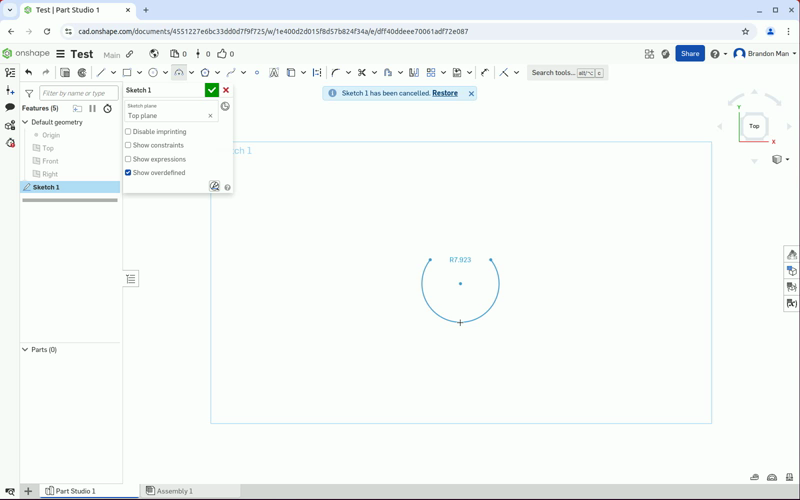
click(460, 322)
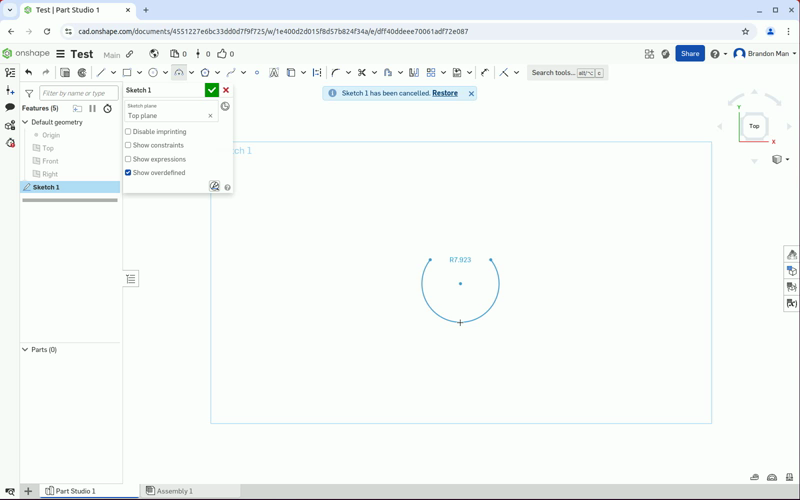
key_up(shift)
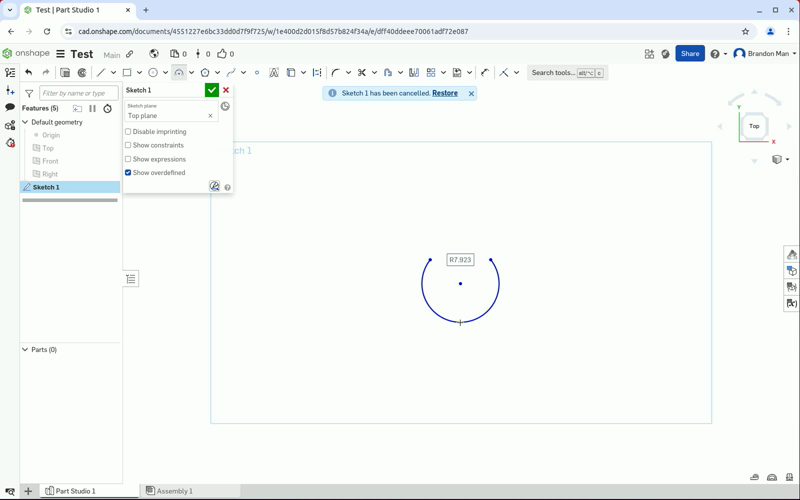
mouse_move(490, 259)
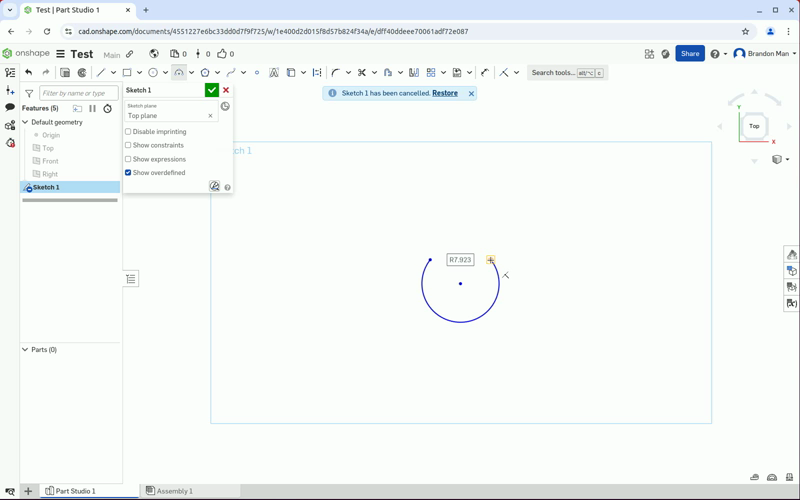
click(490, 259)
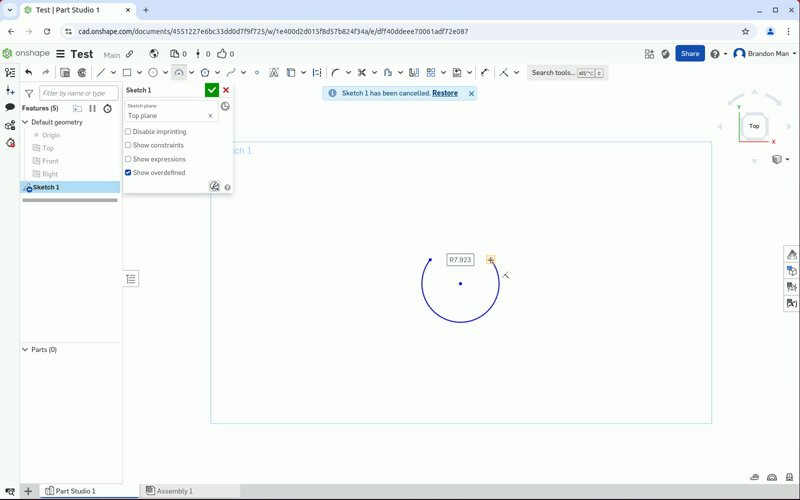
key_down(shift)
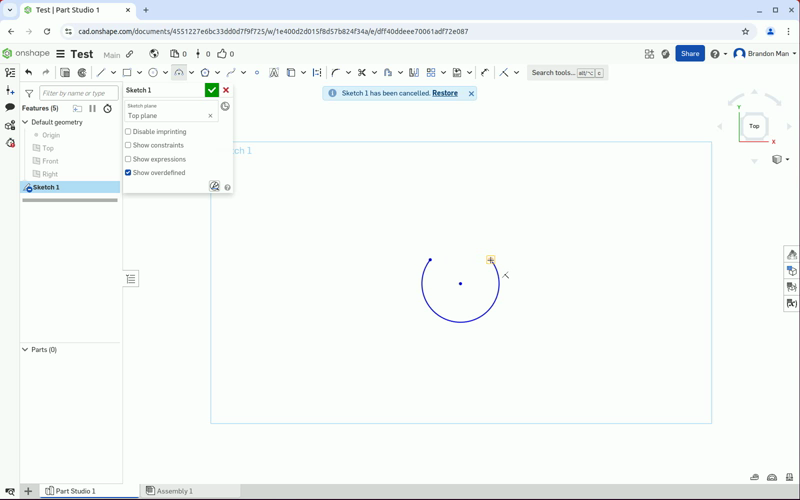
mouse_move(490, 231)
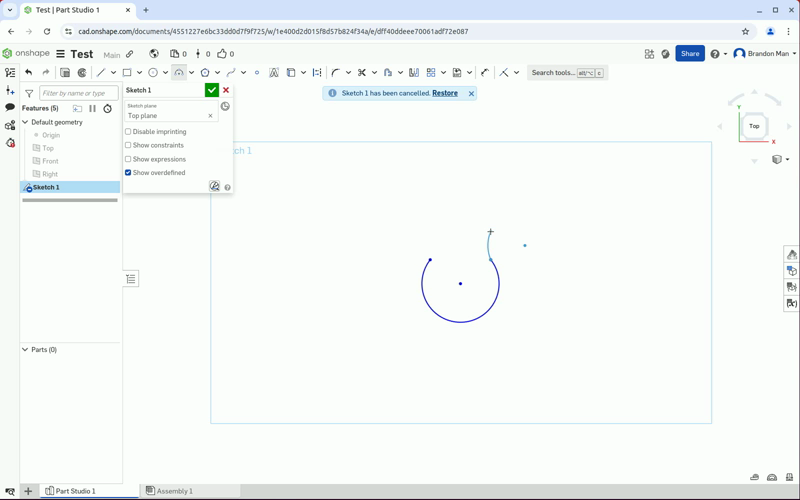
click(490, 231)
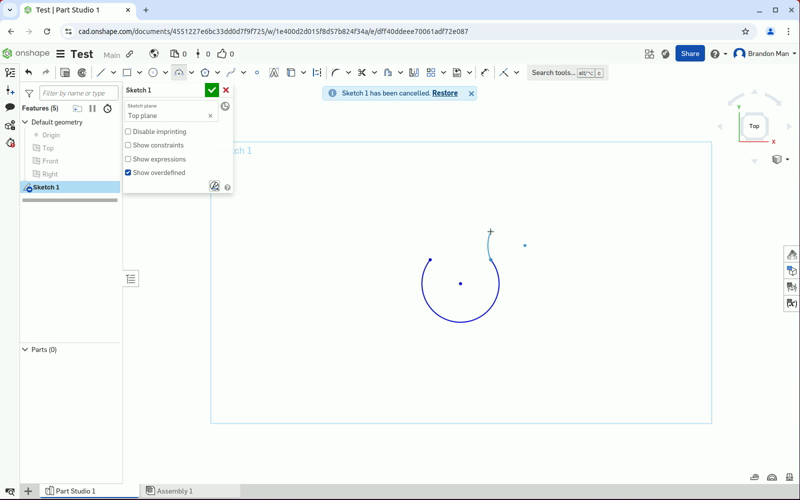
mouse_move(493, 245)
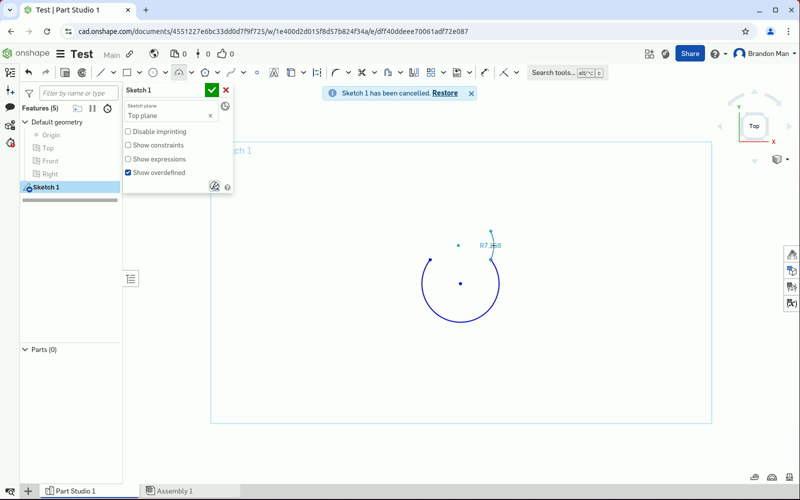
click(493, 245)
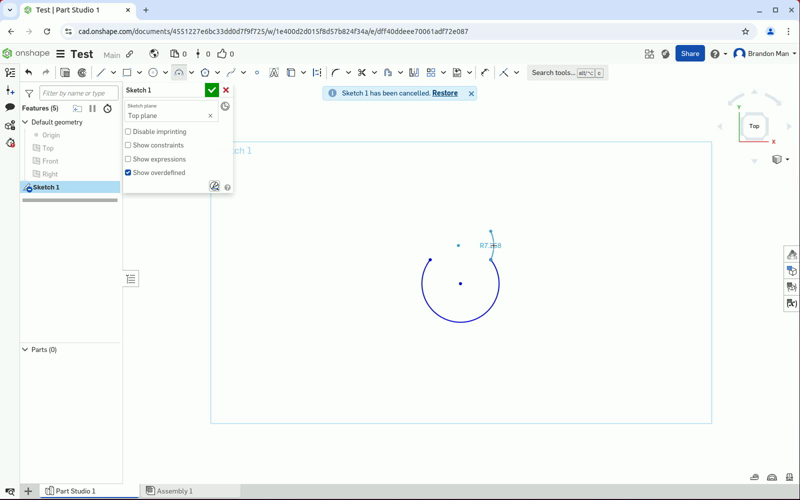
key_up(shift)
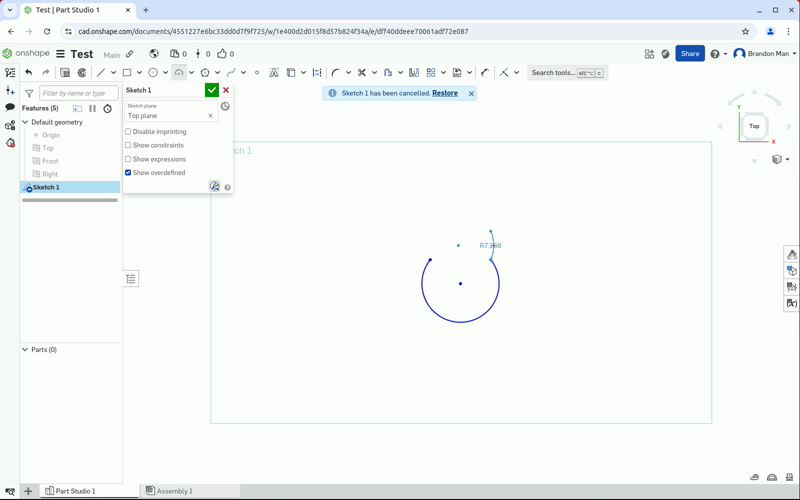
mouse_move(490, 231)
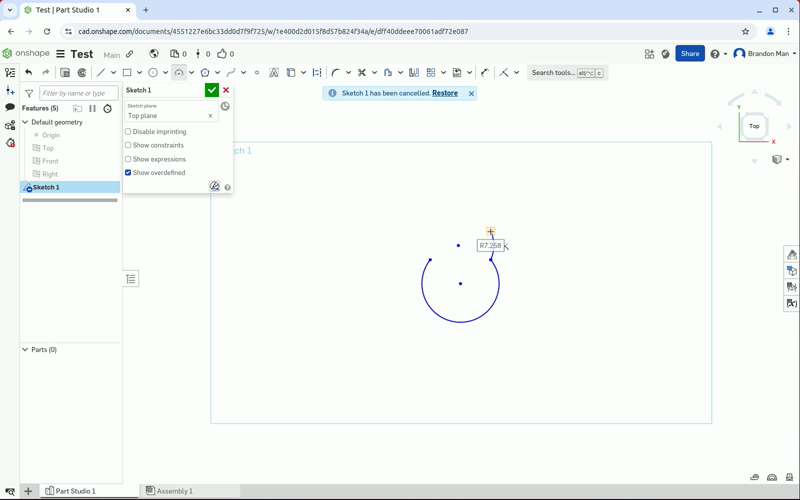
click(490, 231)
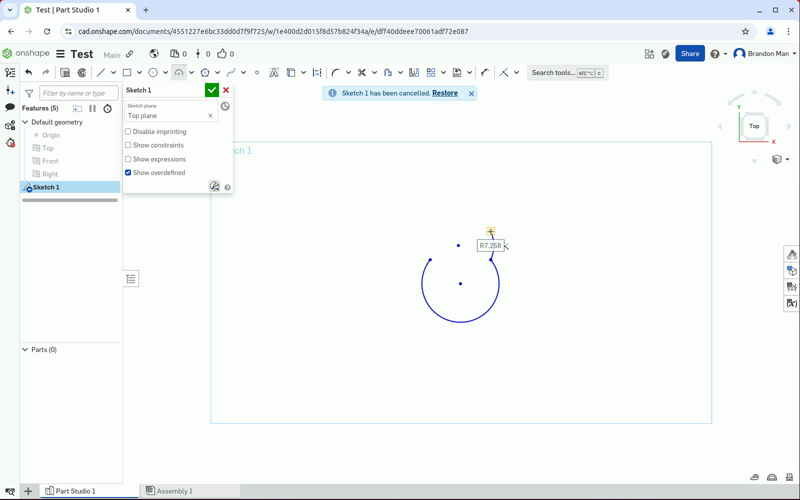
key_down(shift)
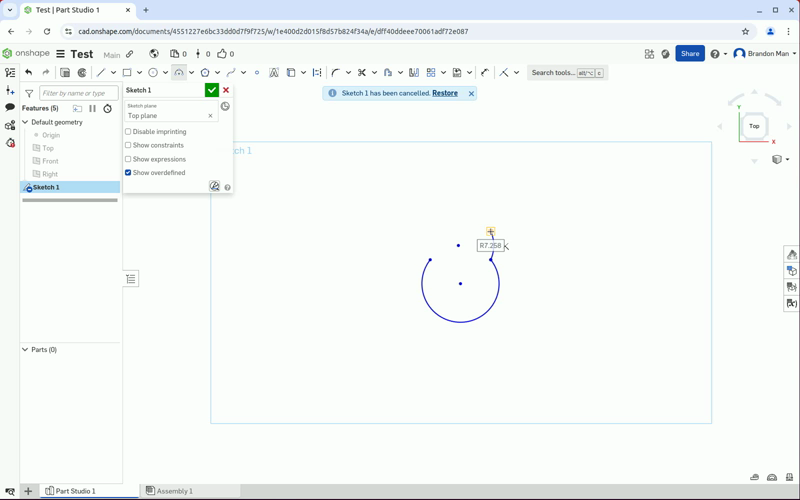
mouse_move(430, 231)
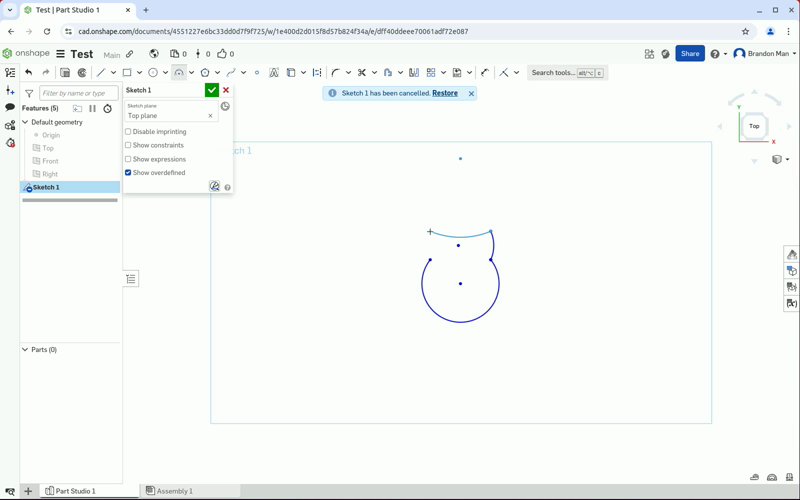
click(430, 231)
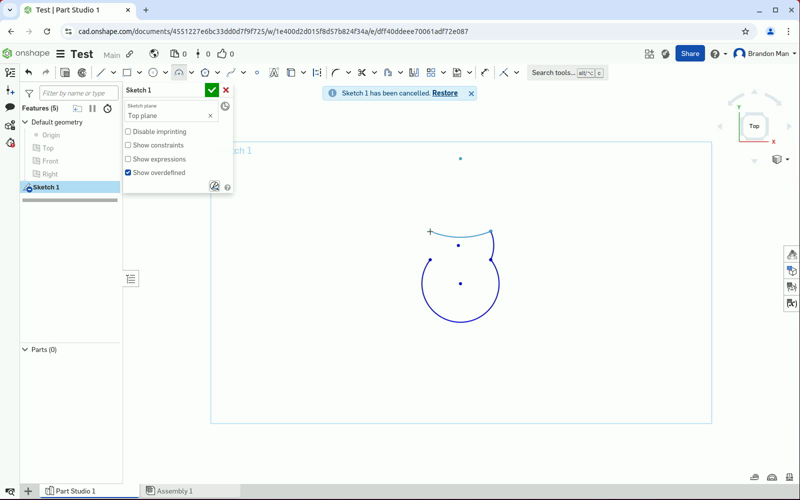
mouse_move(460, 170)
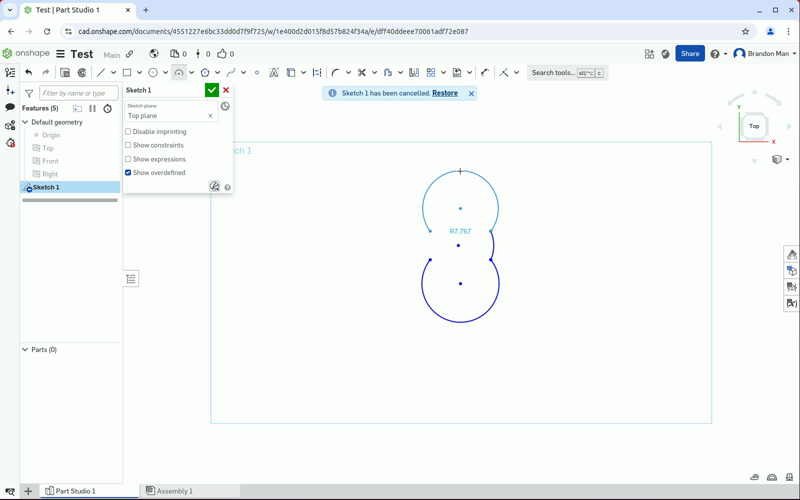
click(460, 170)
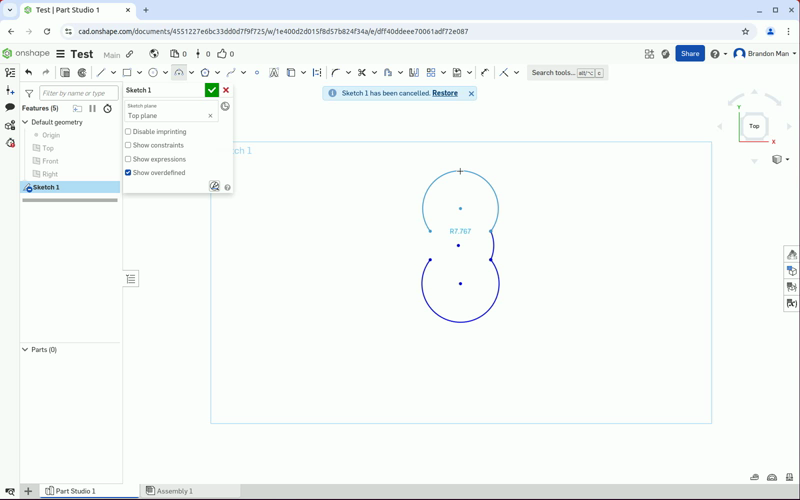
key_up(shift)
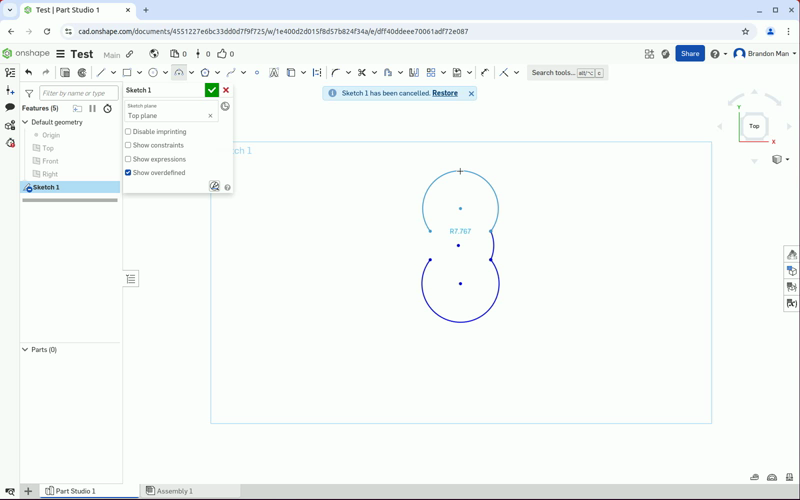
mouse_move(430, 231)
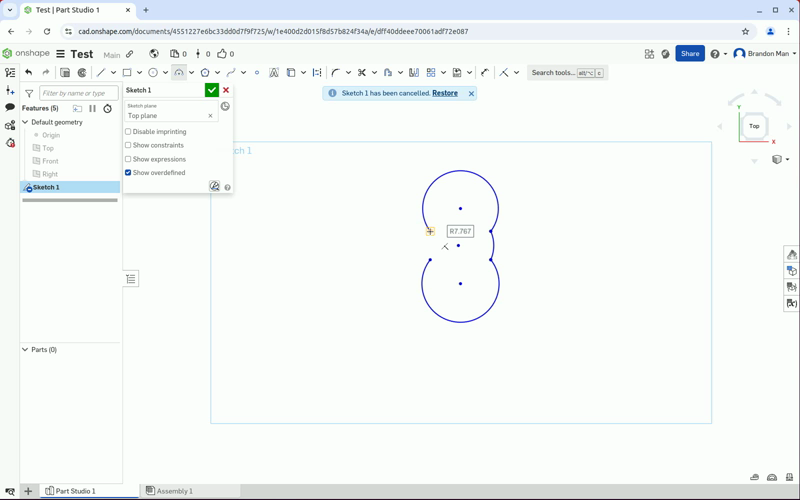
click(430, 231)
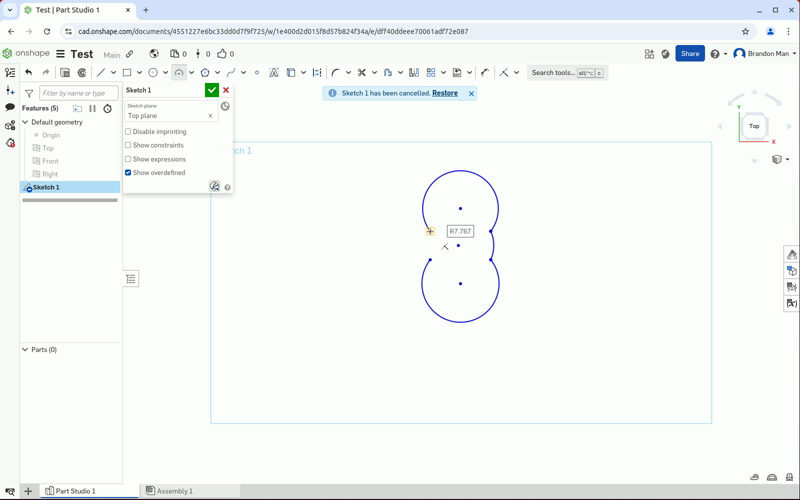
mouse_move(430, 259)
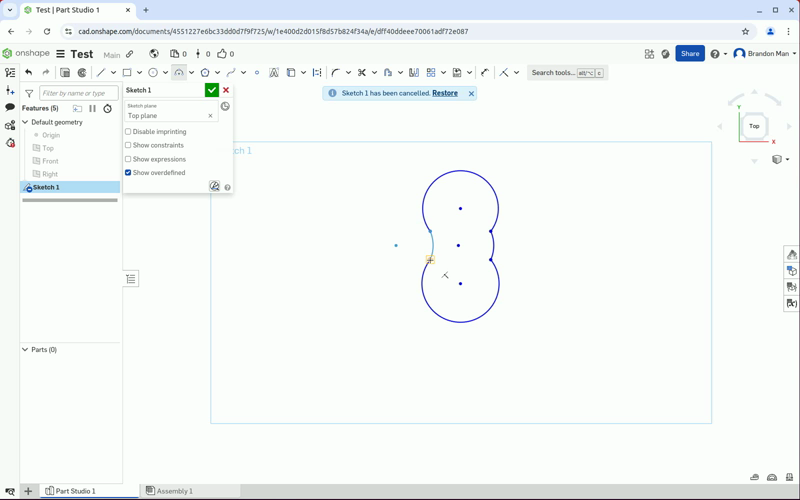
click(430, 259)
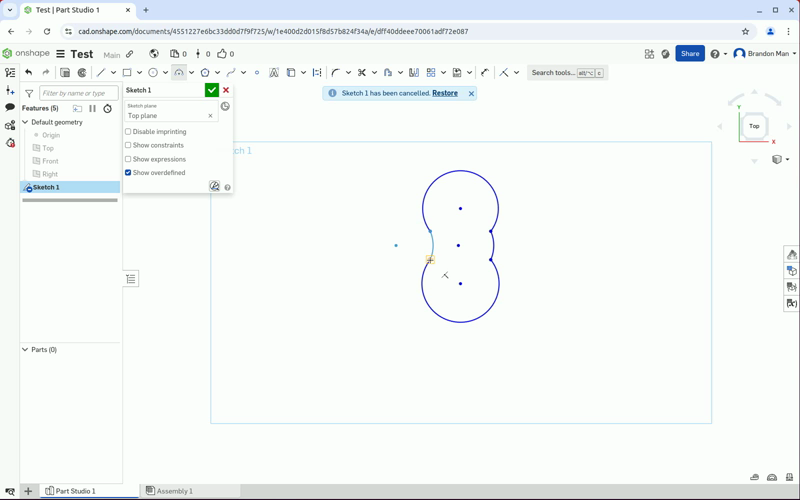
key_down(shift)
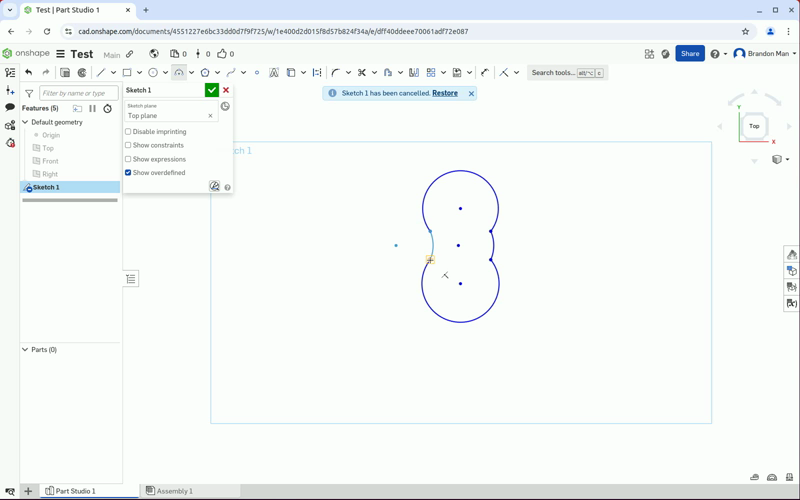
mouse_move(427, 245)
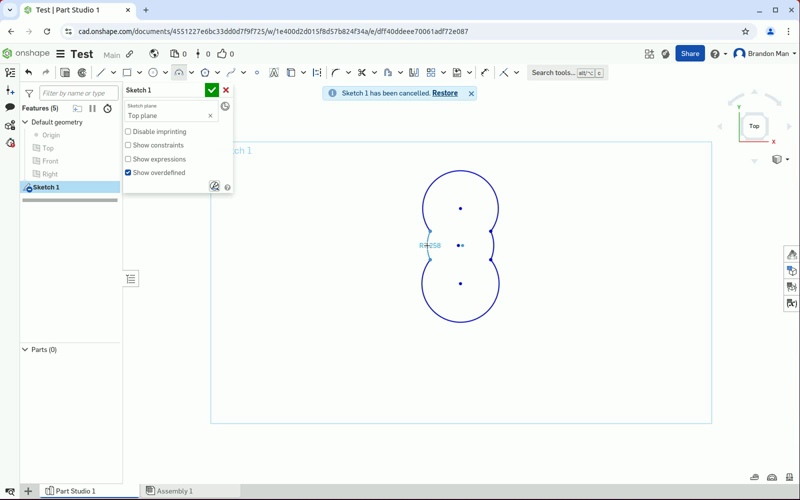
click(427, 245)
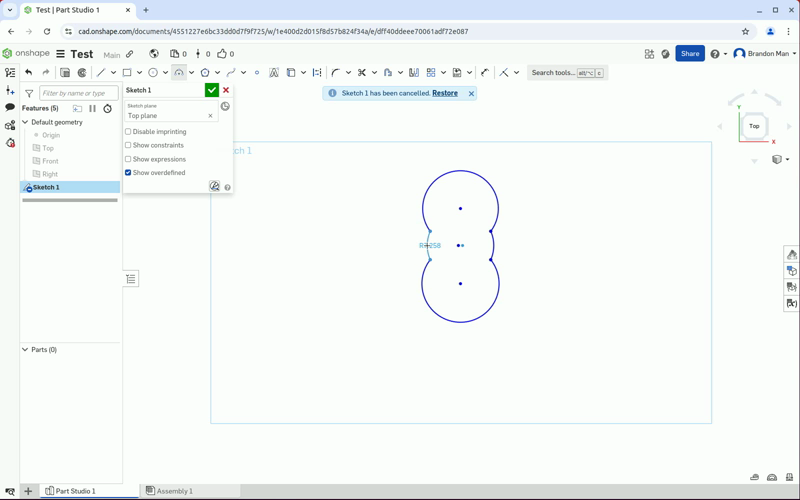
key_up(shift)
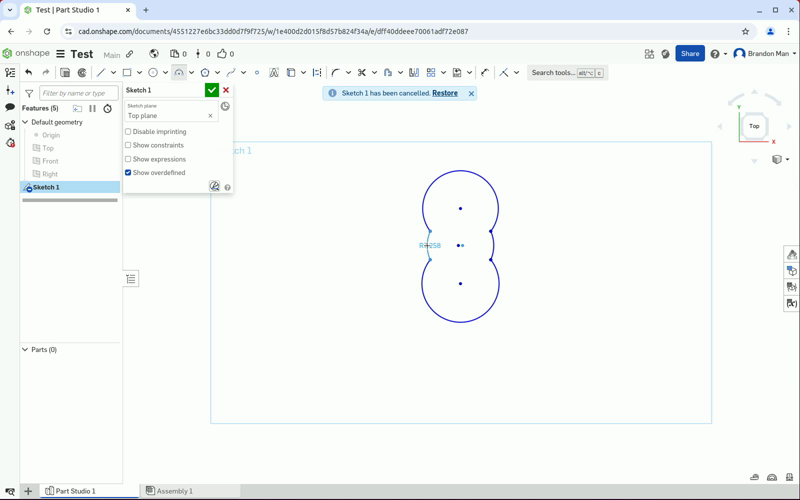
key(esc)
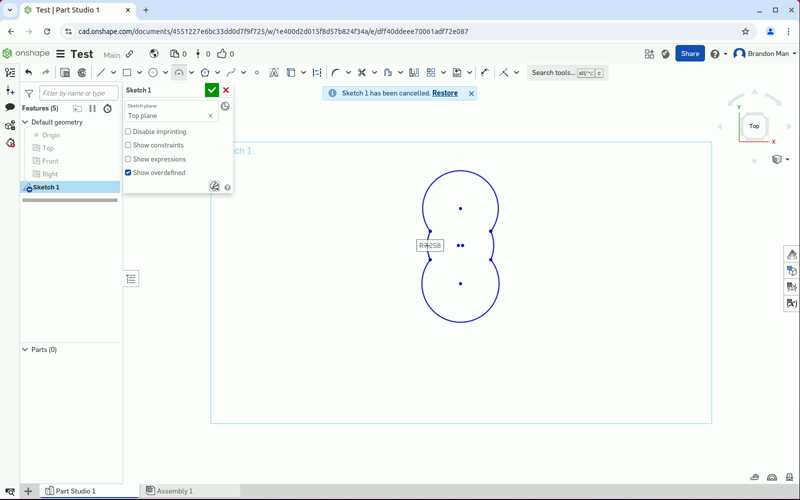
key(c)
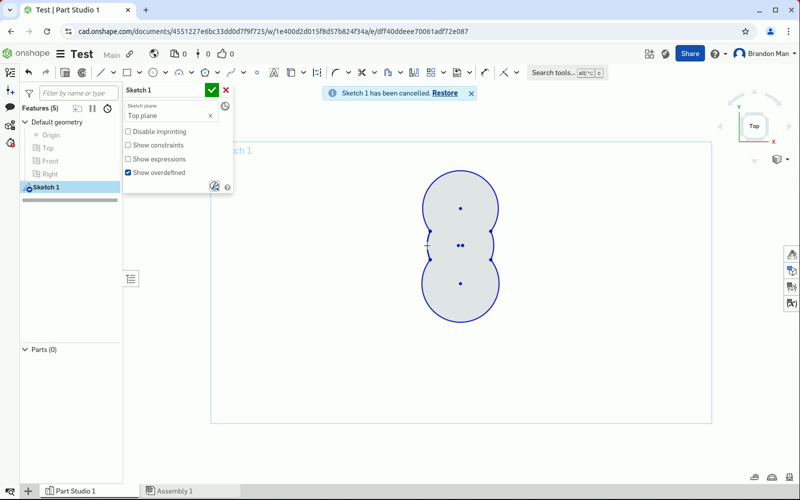
key_down(shift)
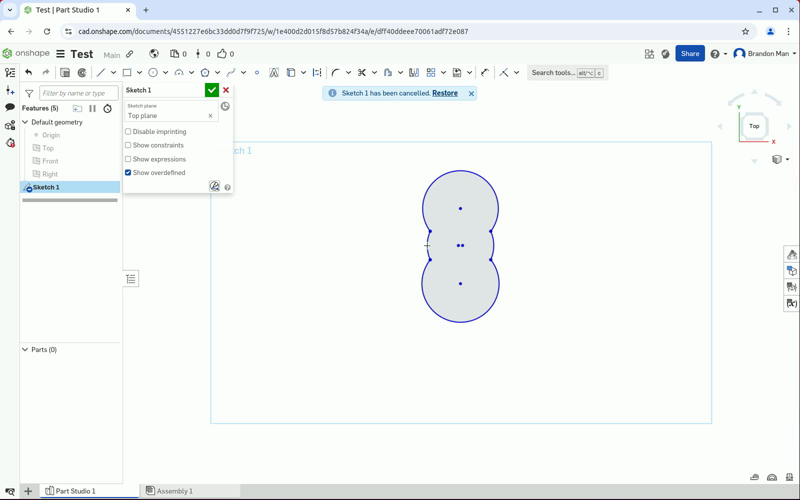
mouse_move(460, 283)
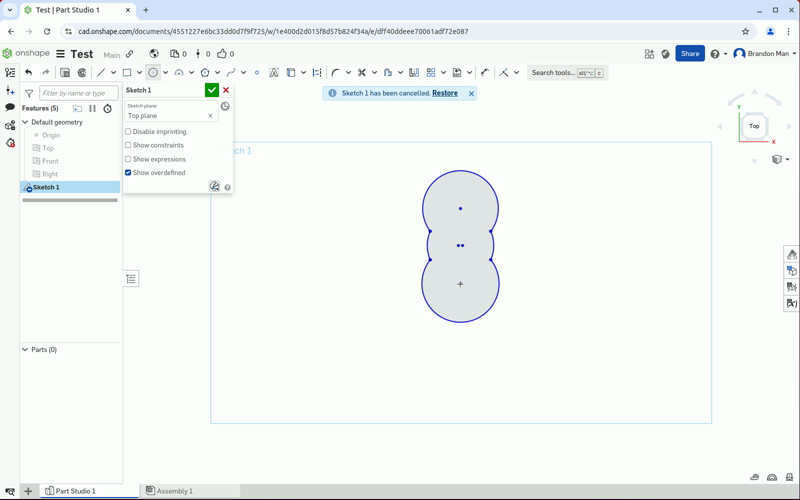
click(460, 283)
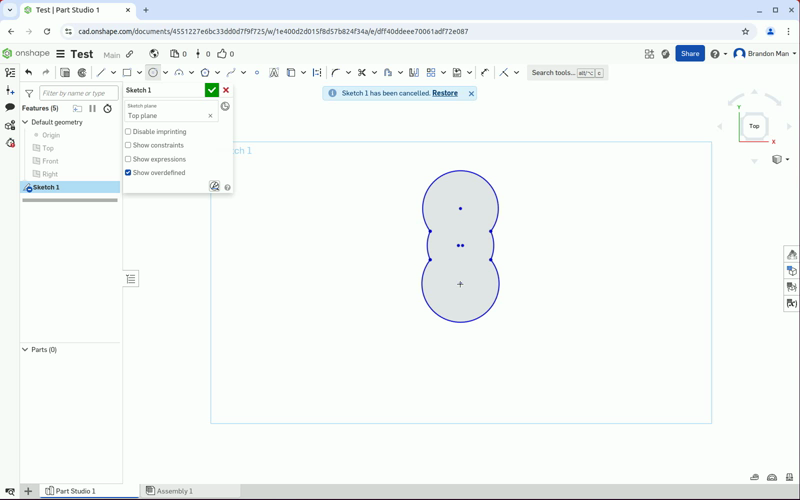
key_up(shift)
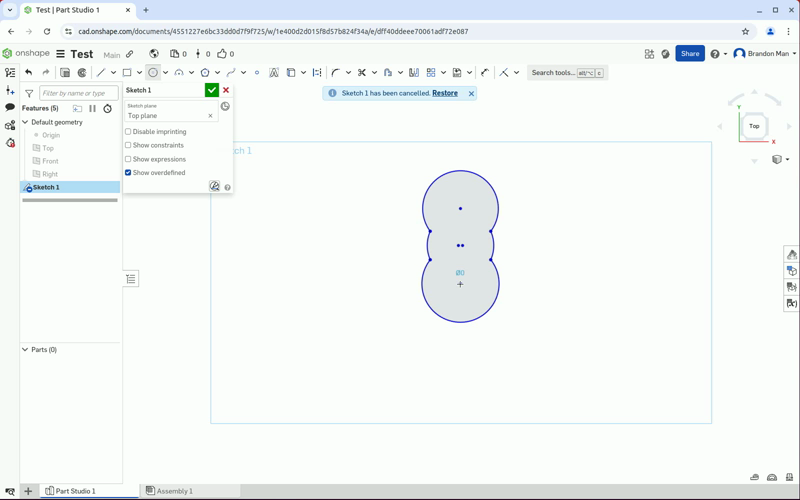
mouse_move(486, 283)
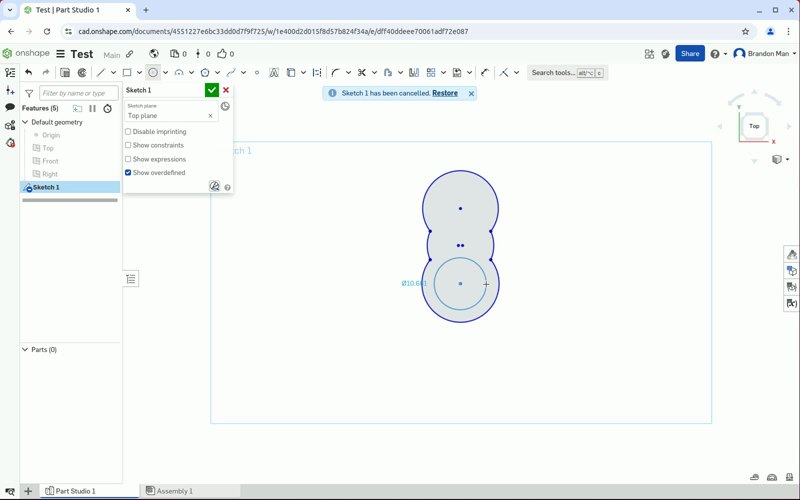
click(486, 283)
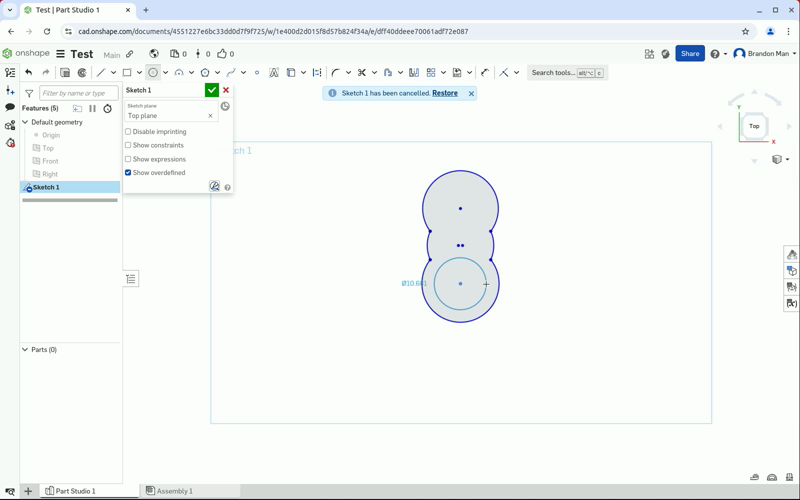
key(esc)
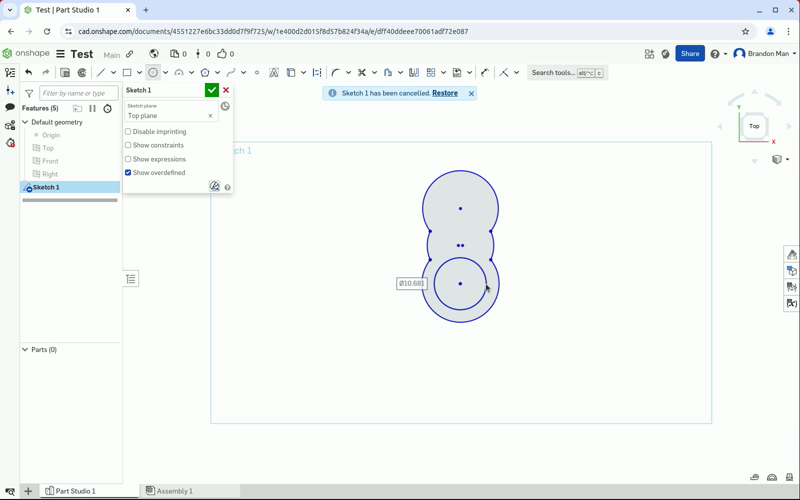
key(c)
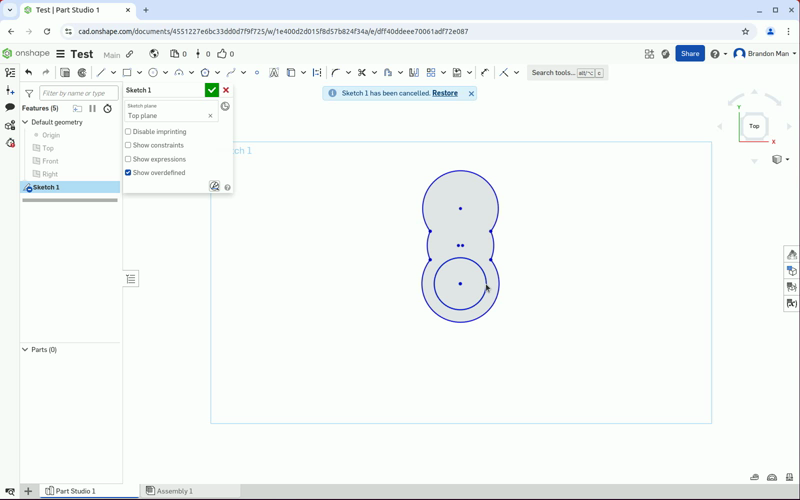
key_down(shift)
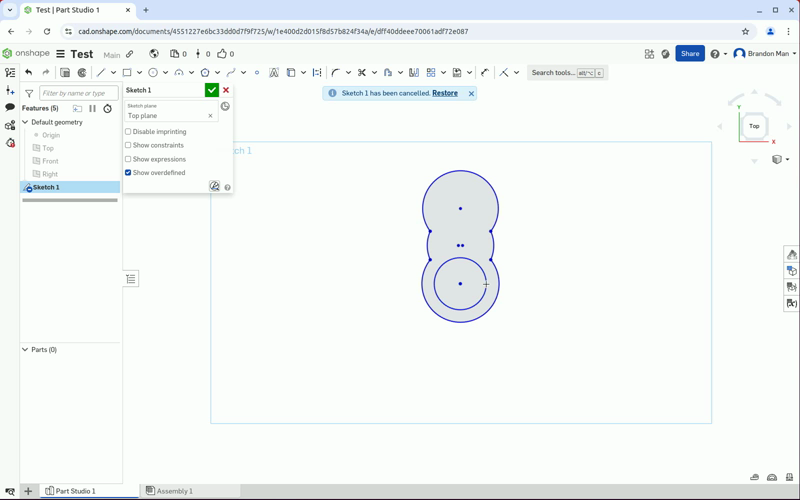
mouse_move(460, 207)
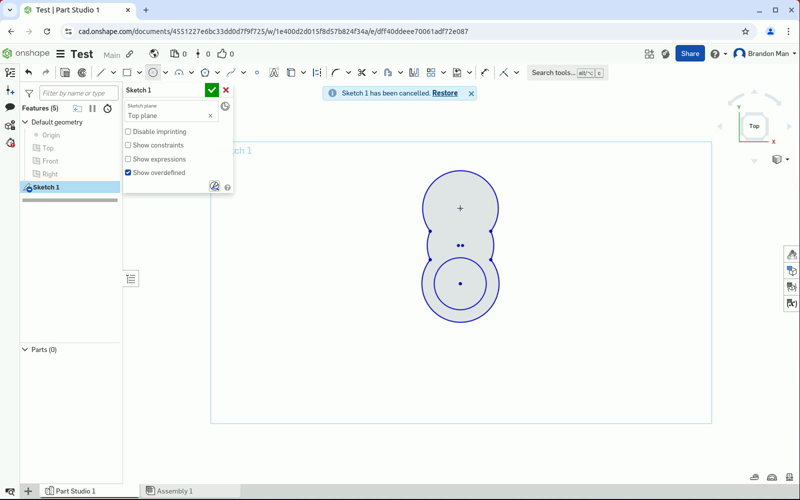
scroll(6)
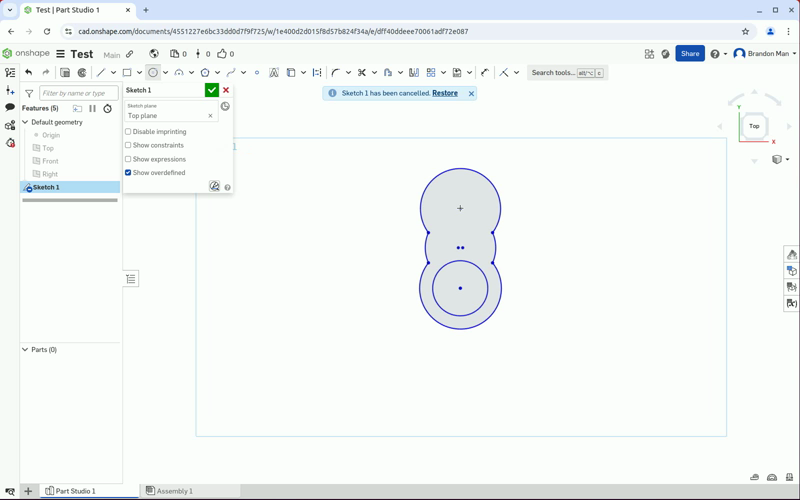
scroll(6)
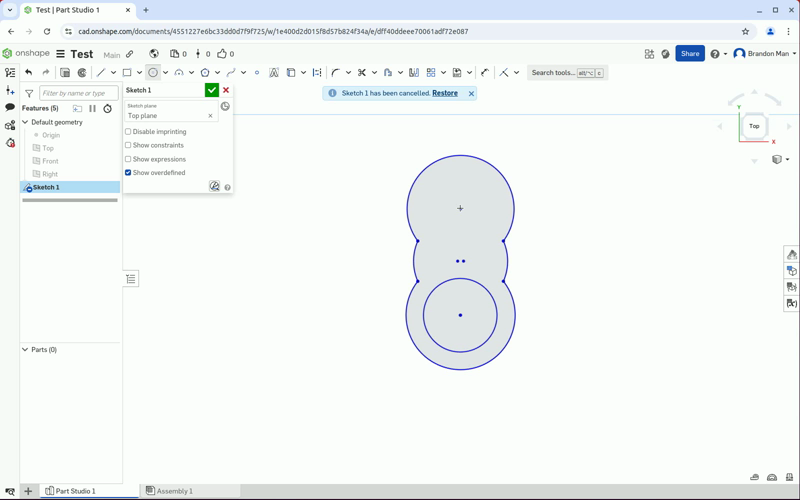
scroll(6)
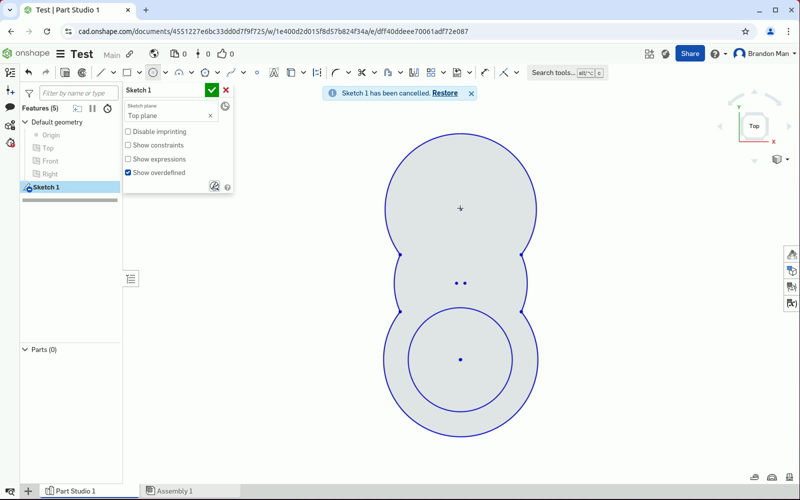
scroll(6)
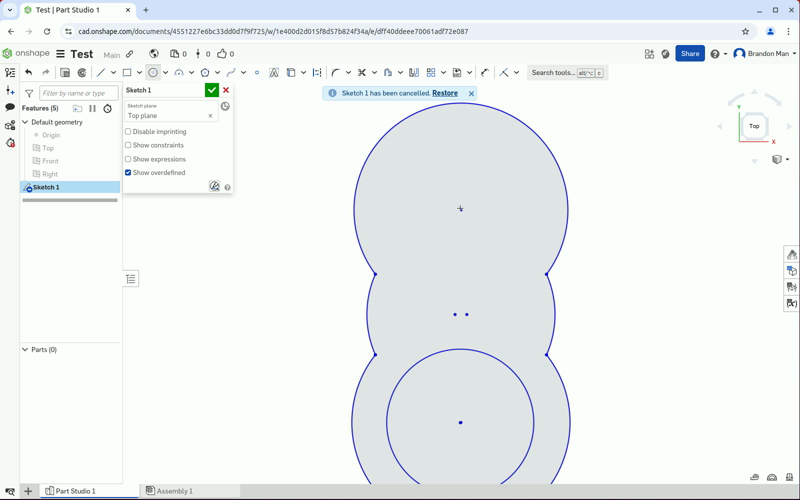
scroll(6)
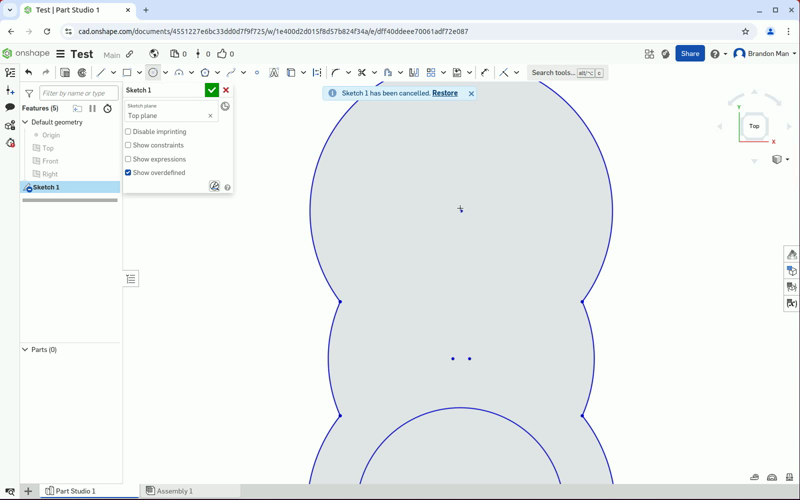
scroll(6)
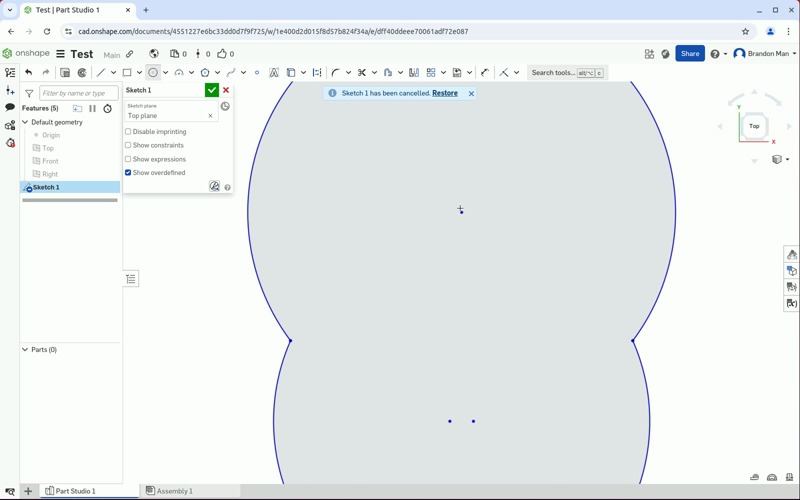
scroll(6)
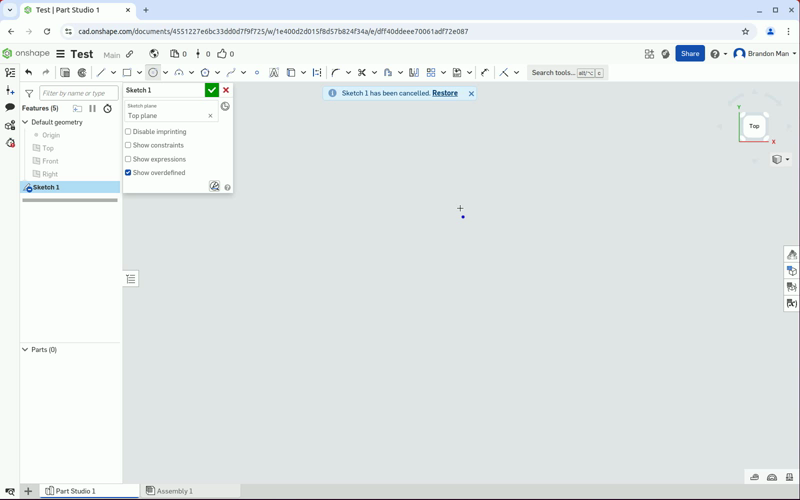
click(460, 207)
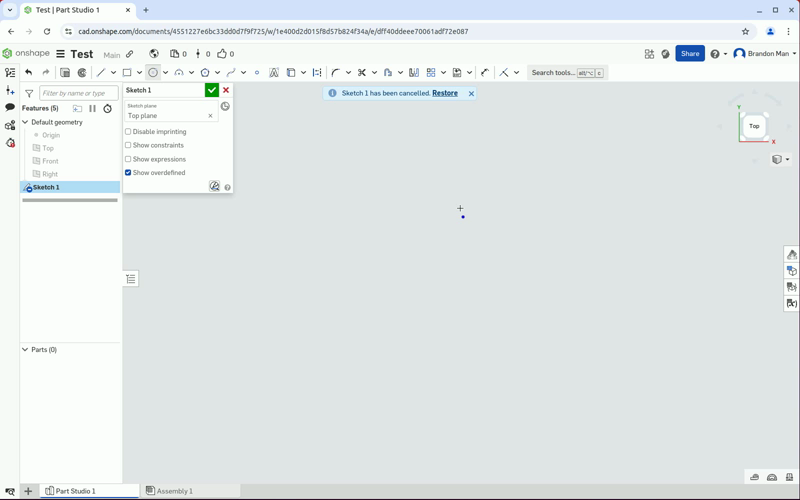
scroll(-6)
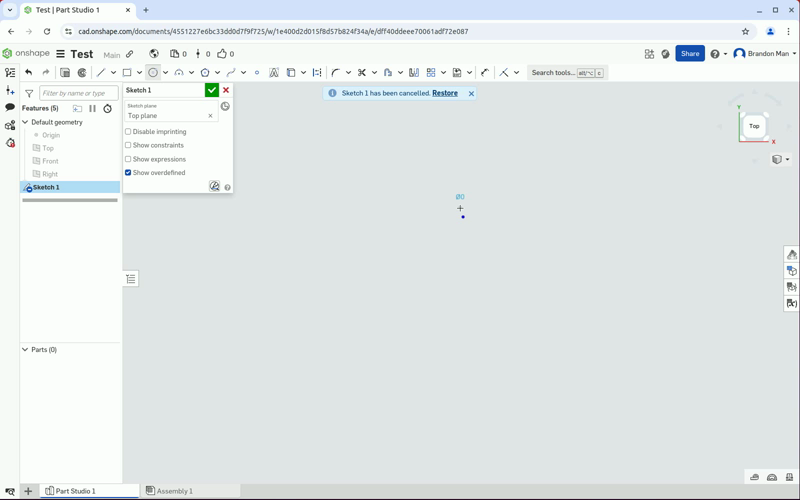
scroll(-6)
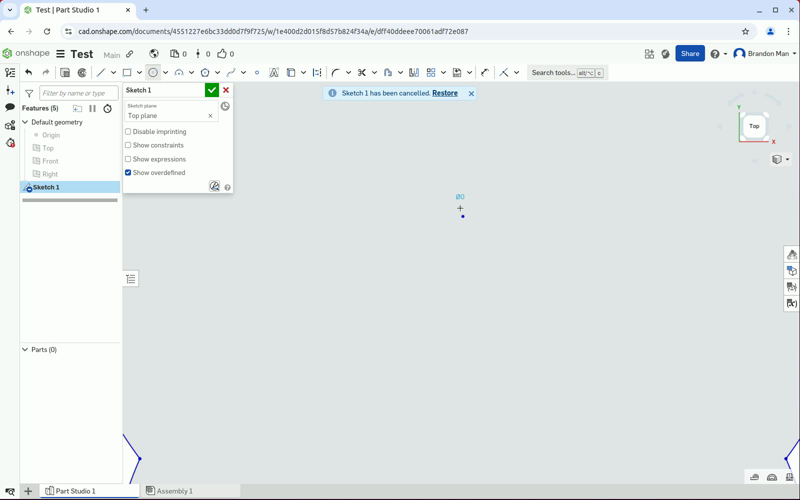
scroll(-6)
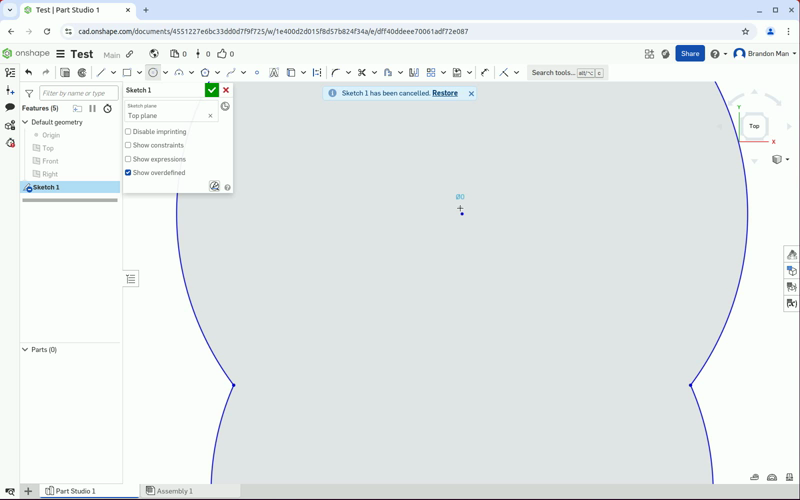
scroll(-6)
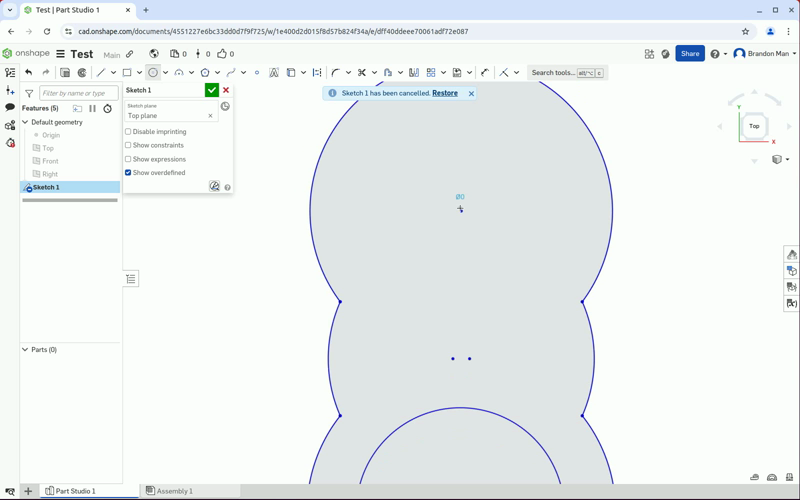
scroll(-6)
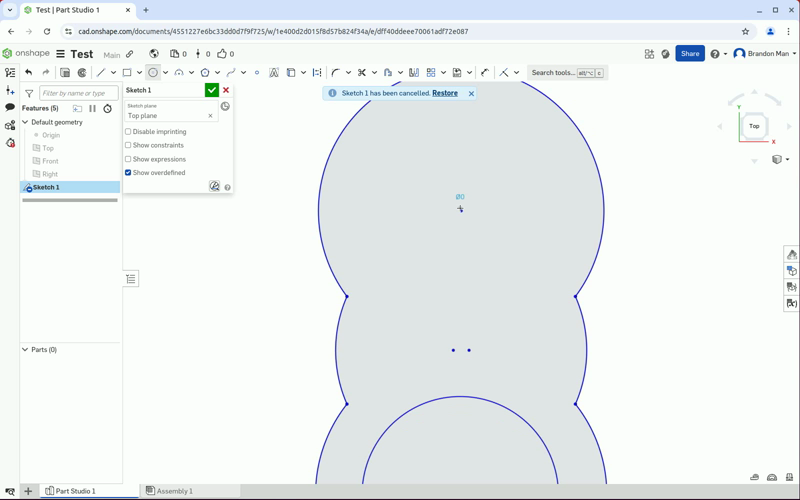
scroll(-6)
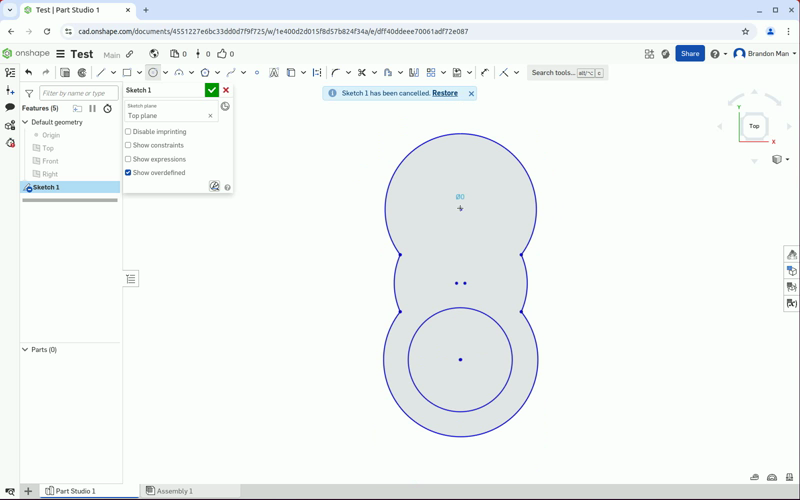
scroll(-6)
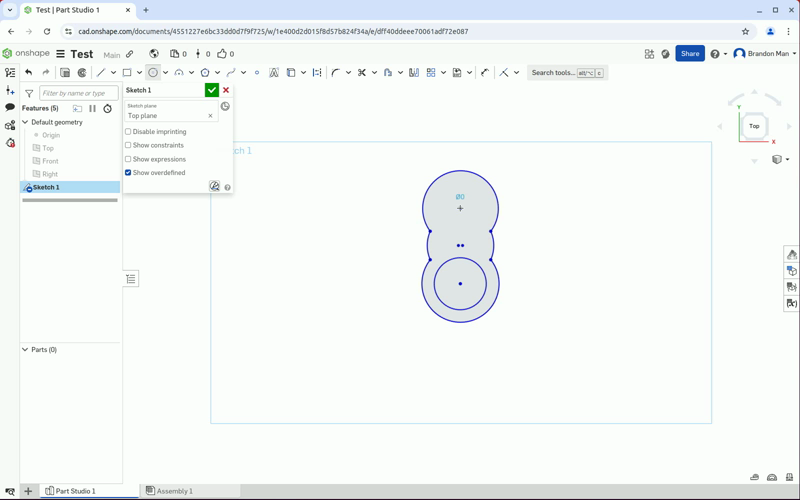
key_up(shift)
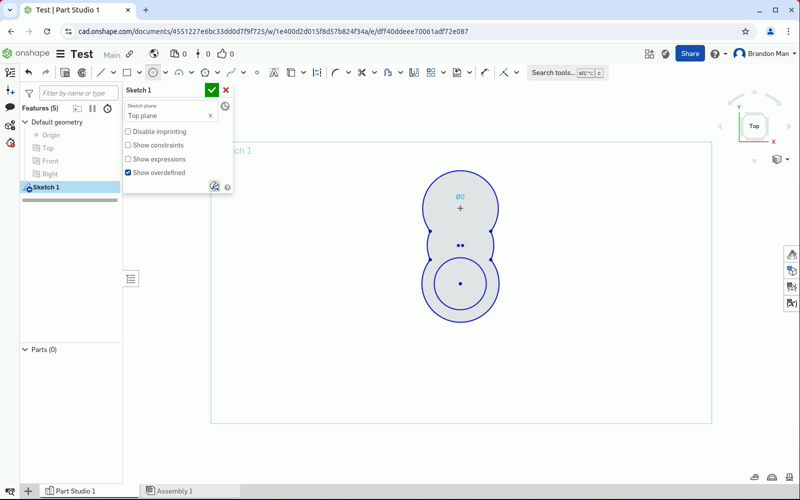
mouse_move(486, 207)
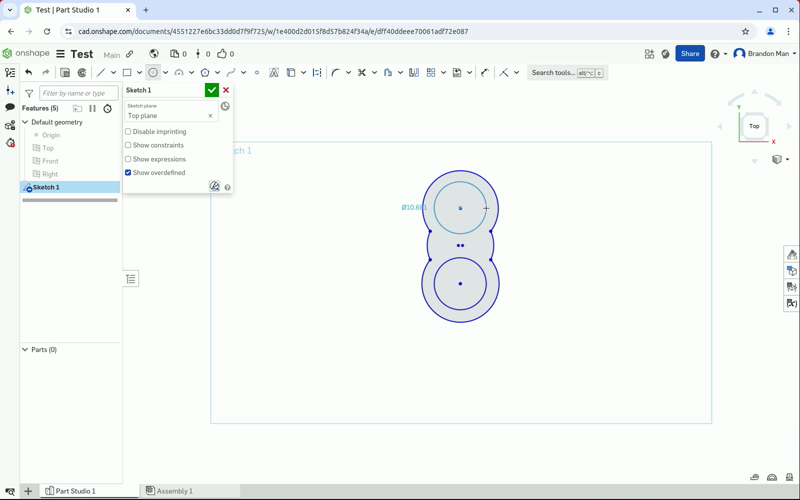
click(486, 207)
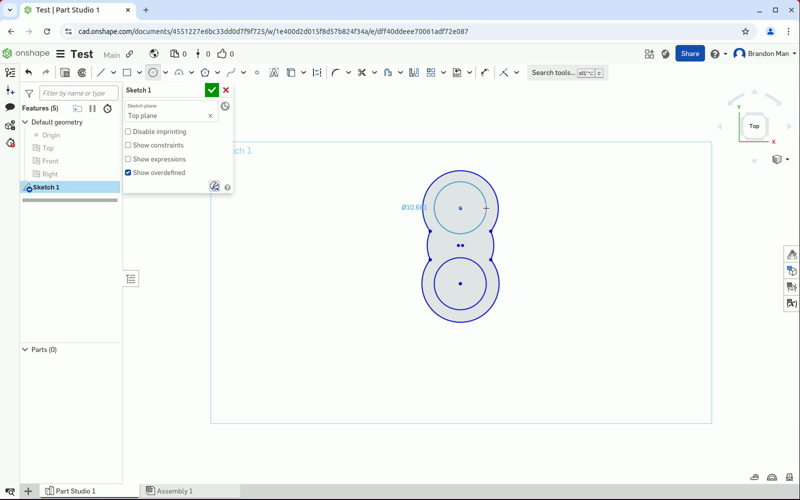
key(esc)
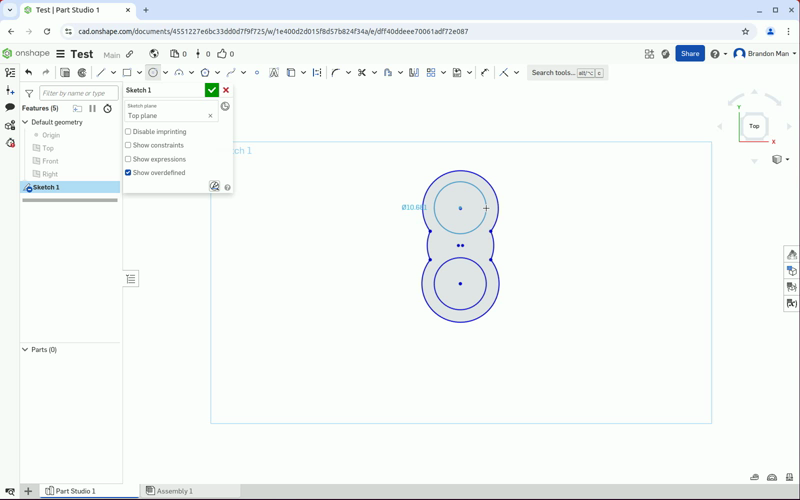
mouse_move(437, 238)
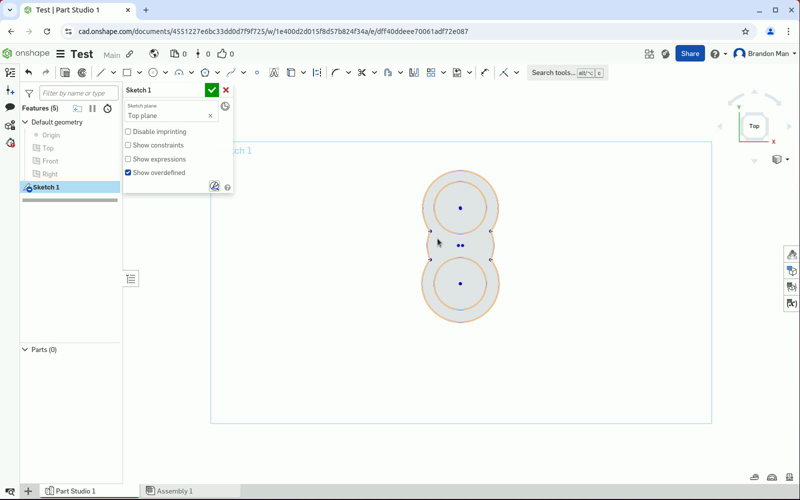
click(437, 238)
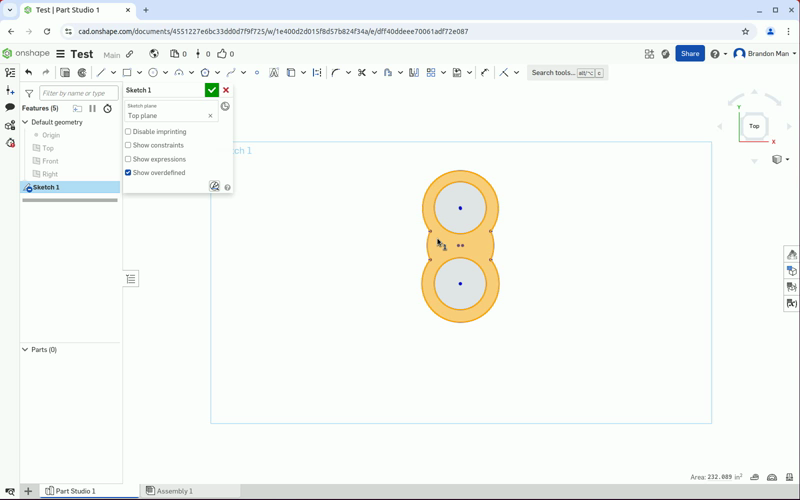
mouse_move(73, 352)
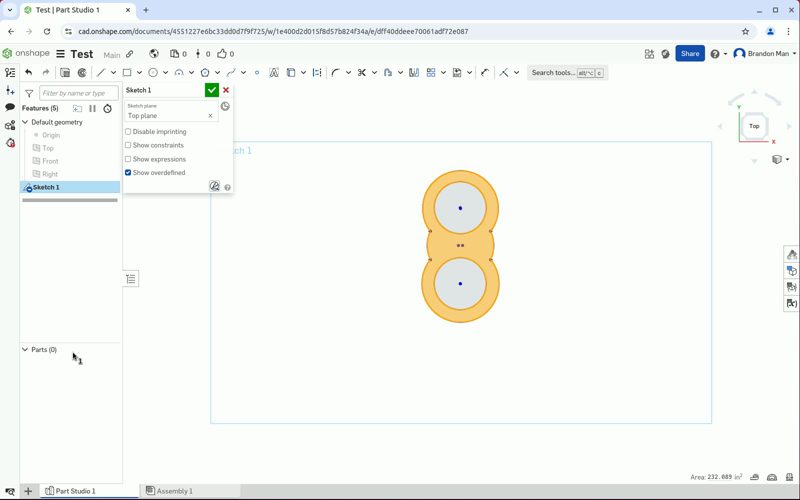
key(shift+y)
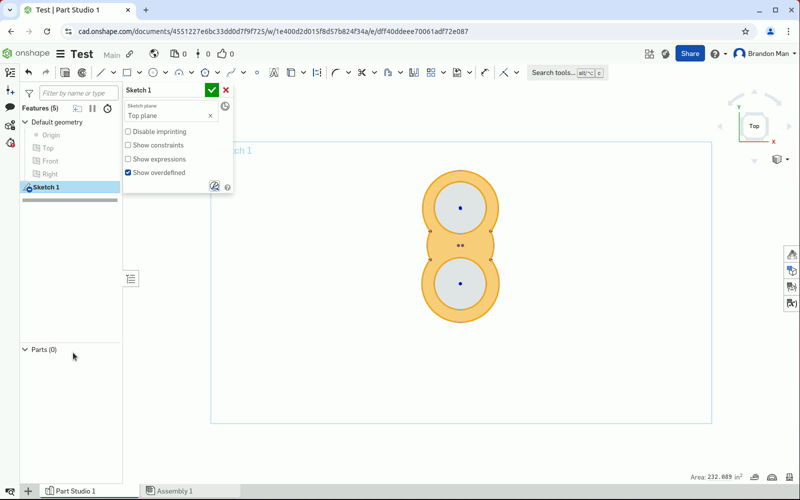
key(shift+e)
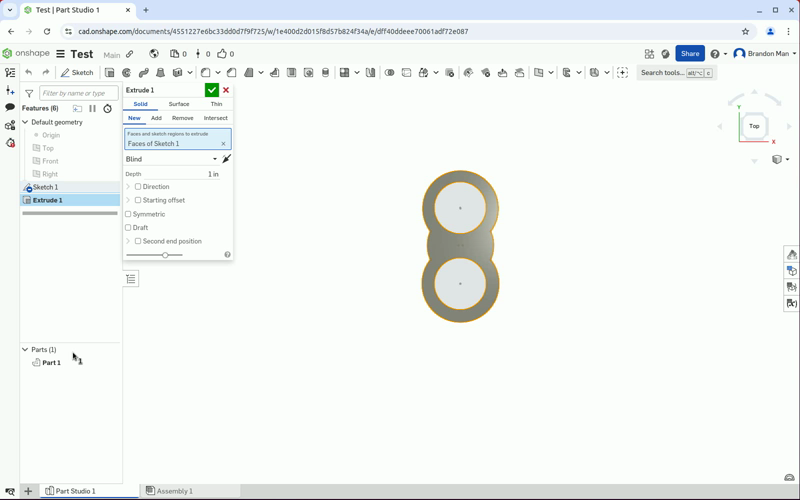
mouse_move(143, 106)
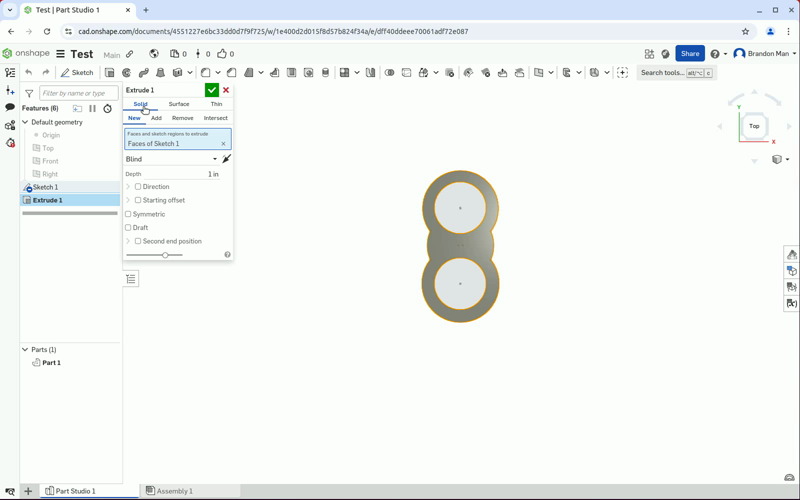
click(143, 106)
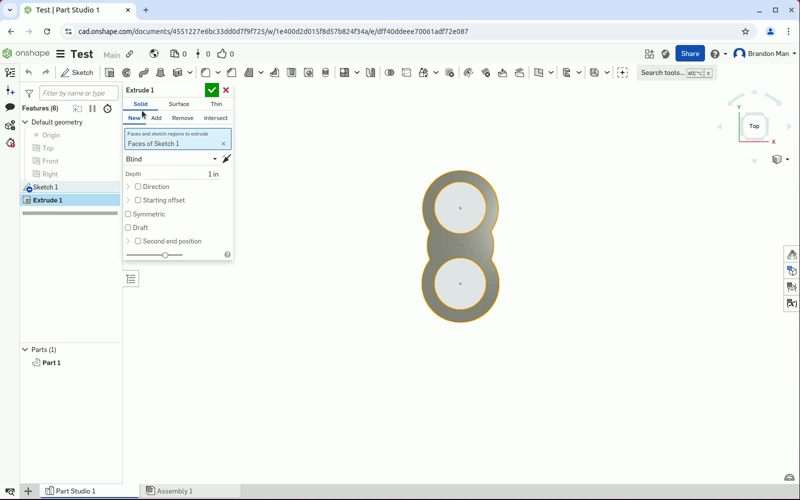
mouse_move(137, 120)
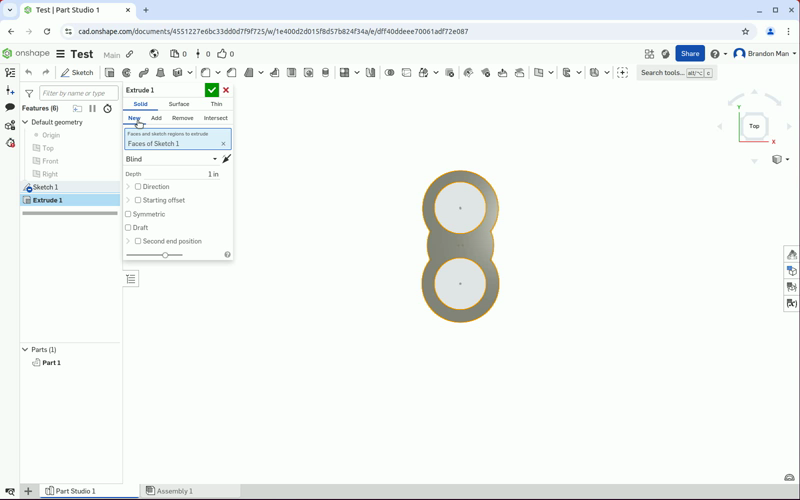
click(137, 120)
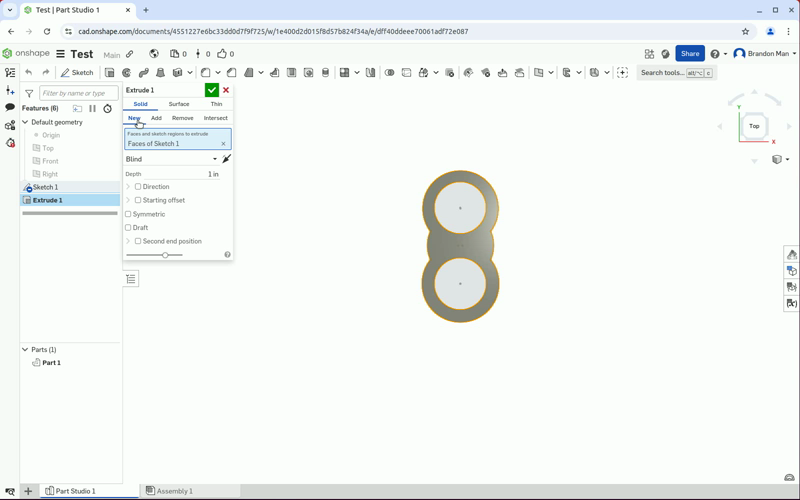
key(tab, 4)
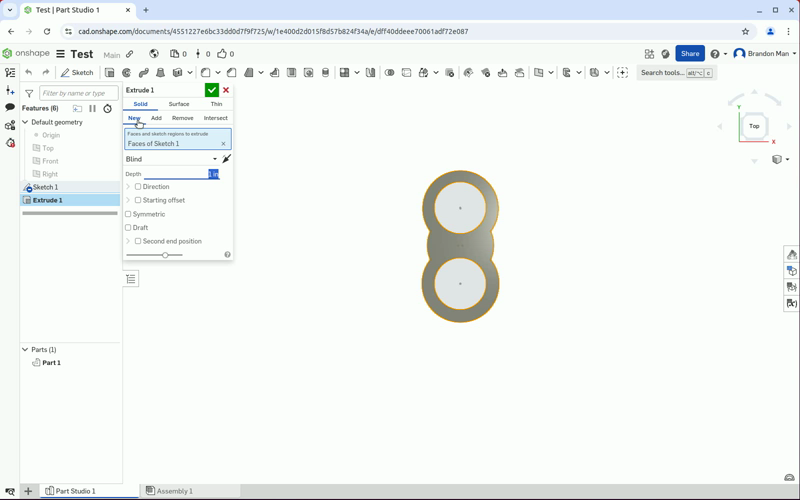
text(3.37)
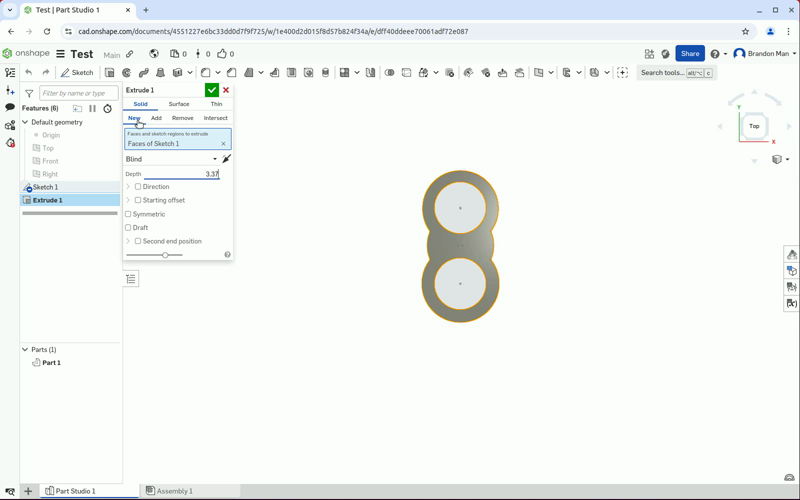
key(enter)
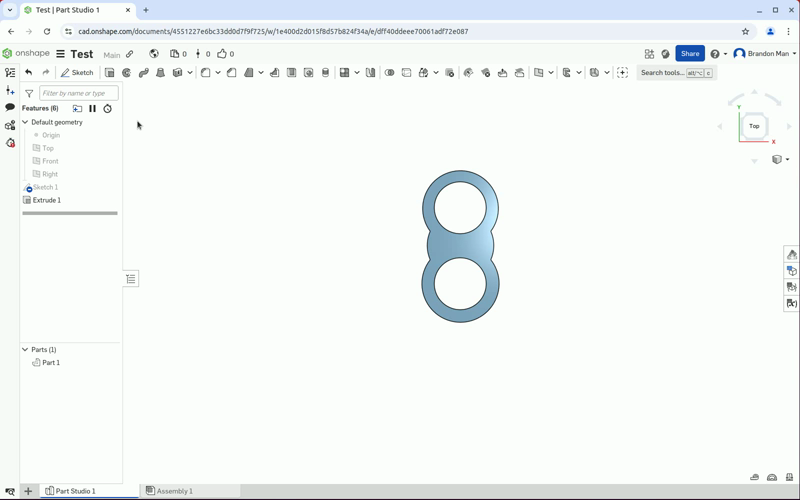
key(shift+h)
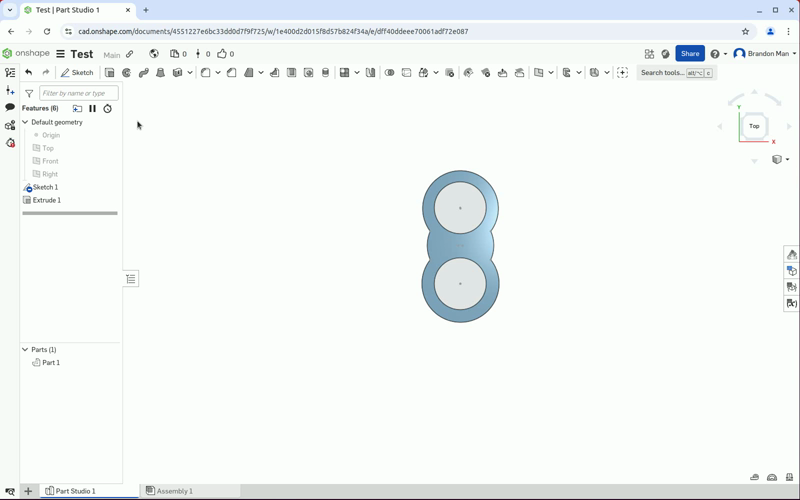
key(shift+h)
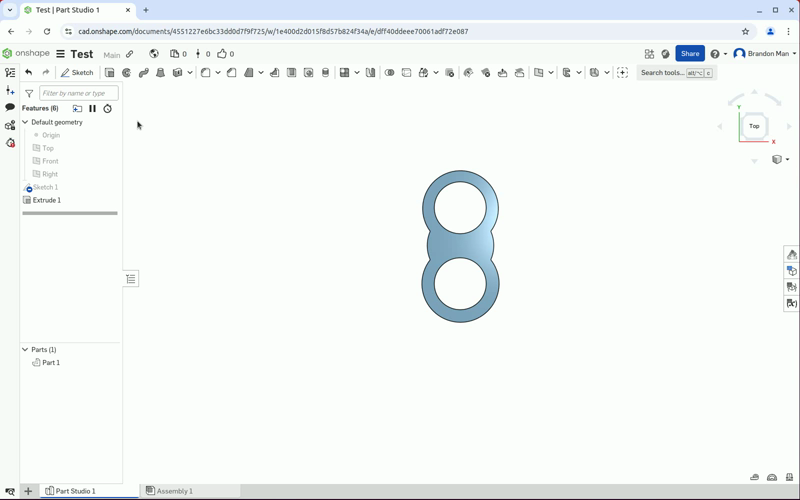
mouse_move(73, 189)
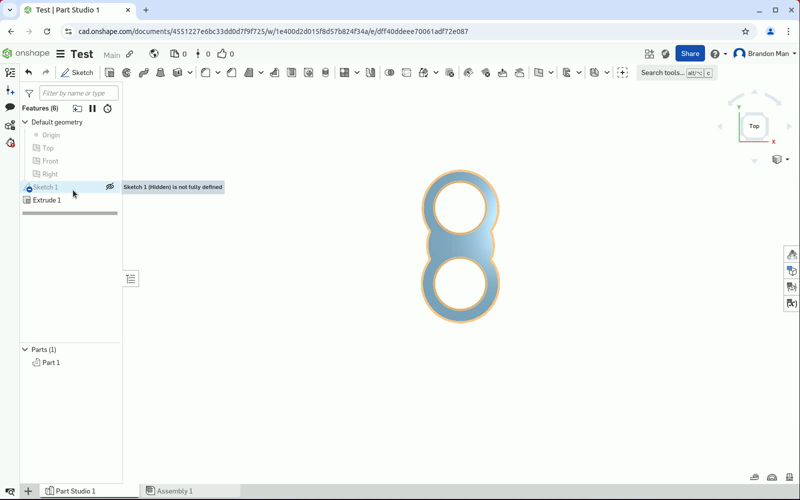
click(73, 189)
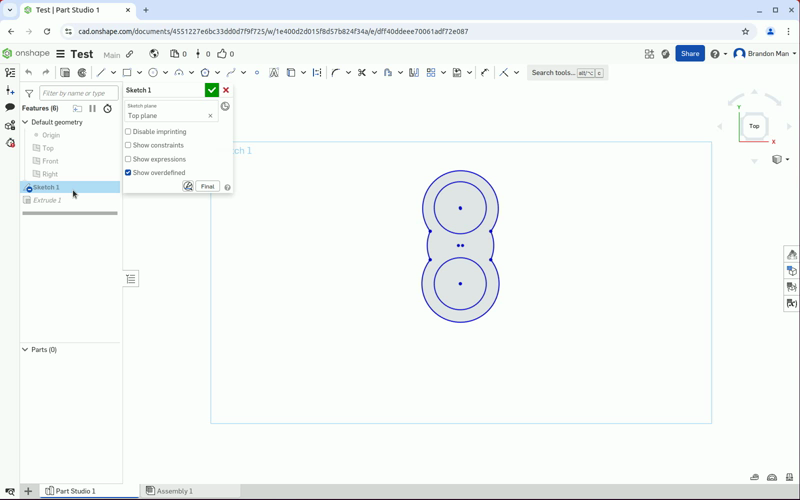
mouse_move(229, 92)
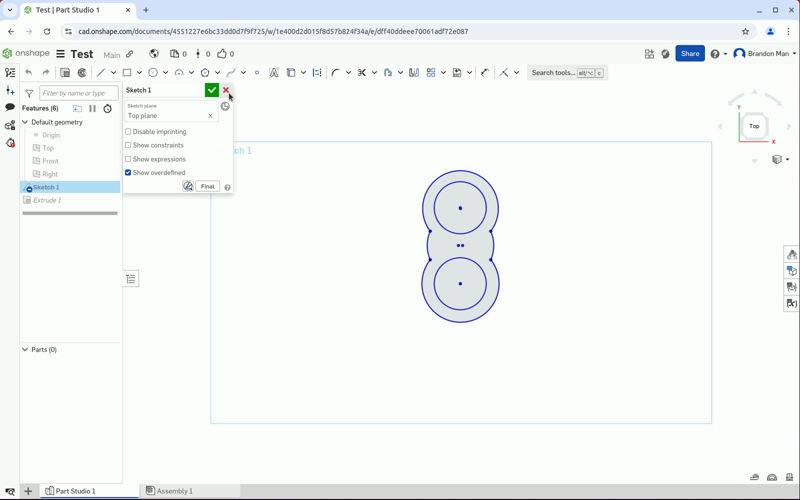
click(229, 92)
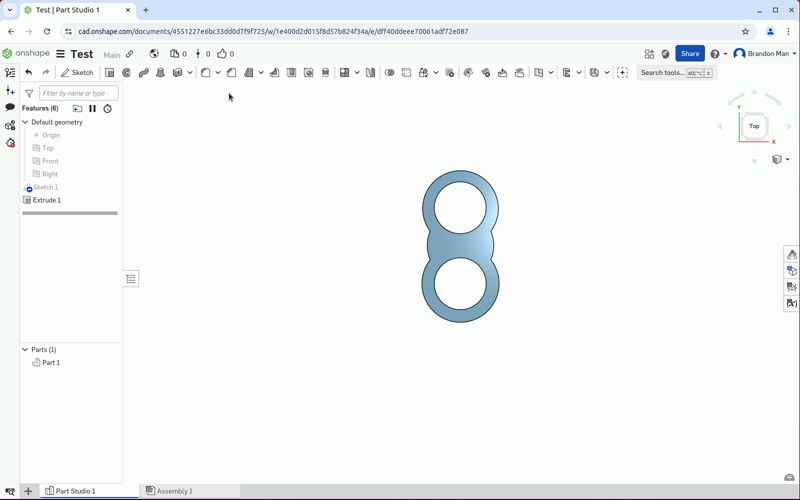
mouse_move(73, 352)
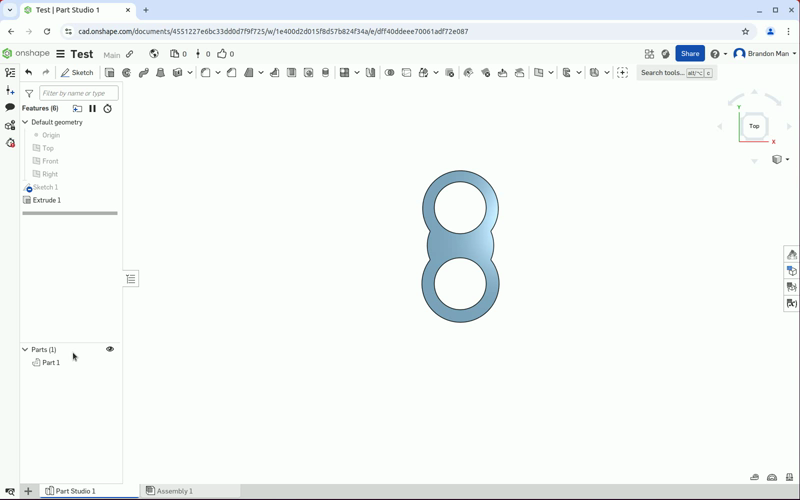
key(y)
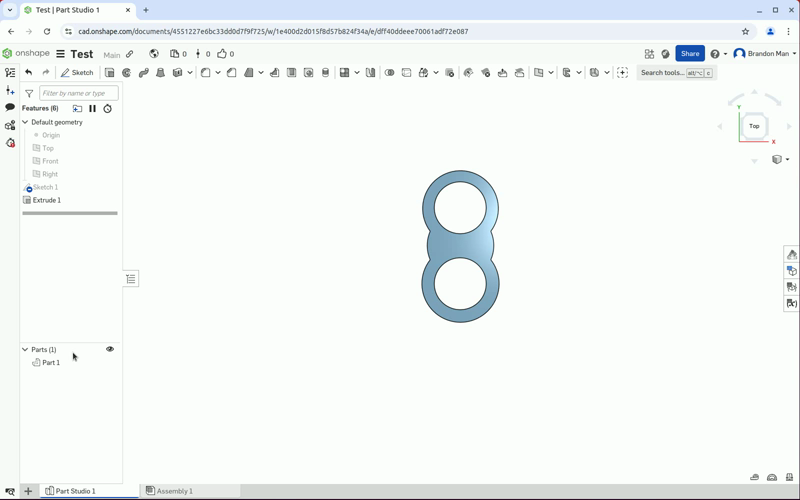
key(shift+p)
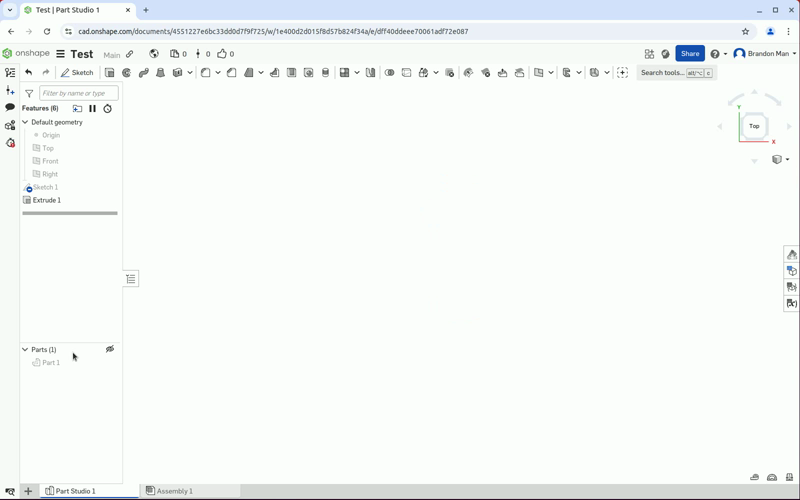
key(space)
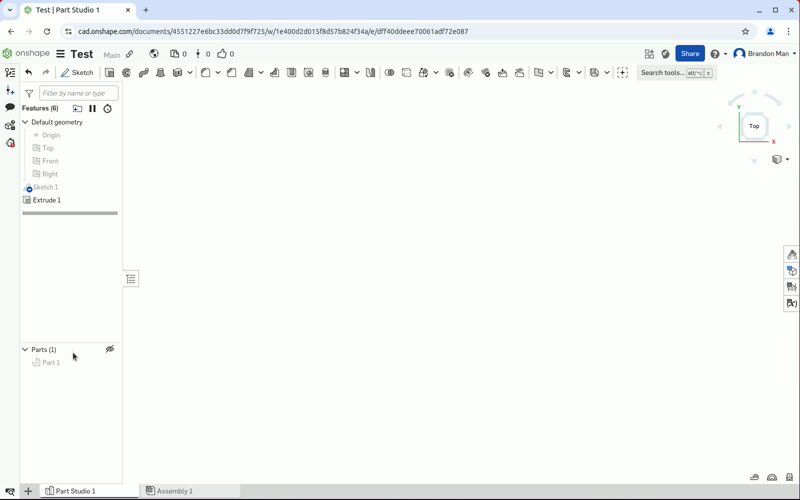
key_down(shift)
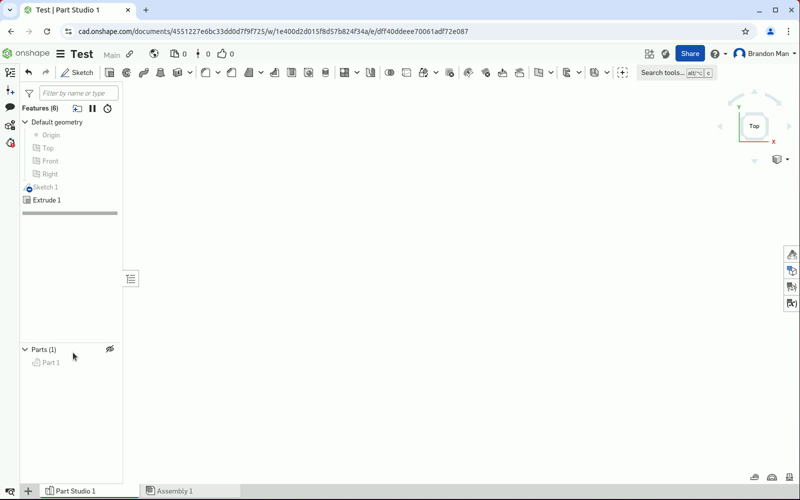
key(up)
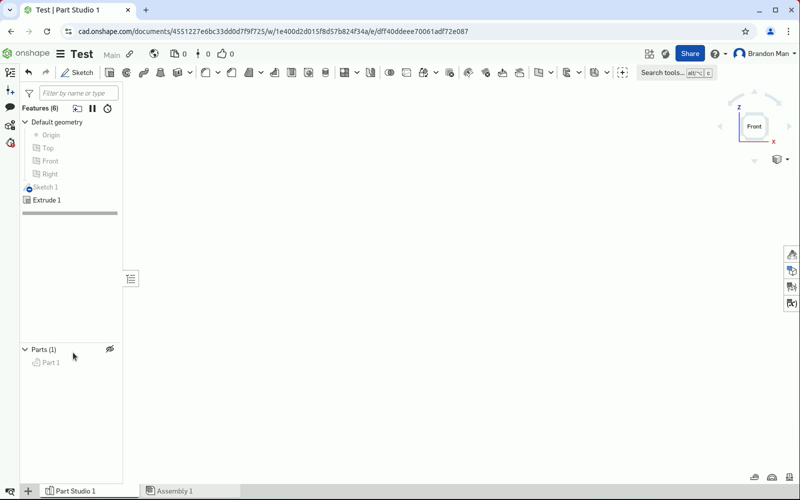
key_up(shift)
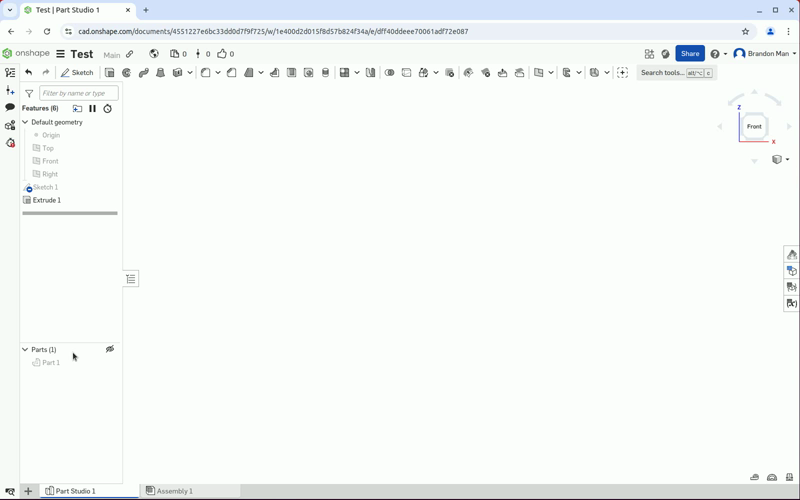
key(space)
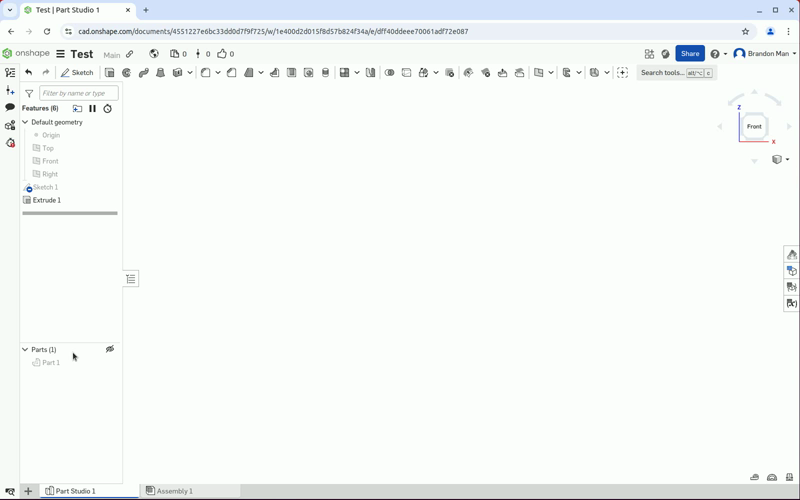
key_down(shift)
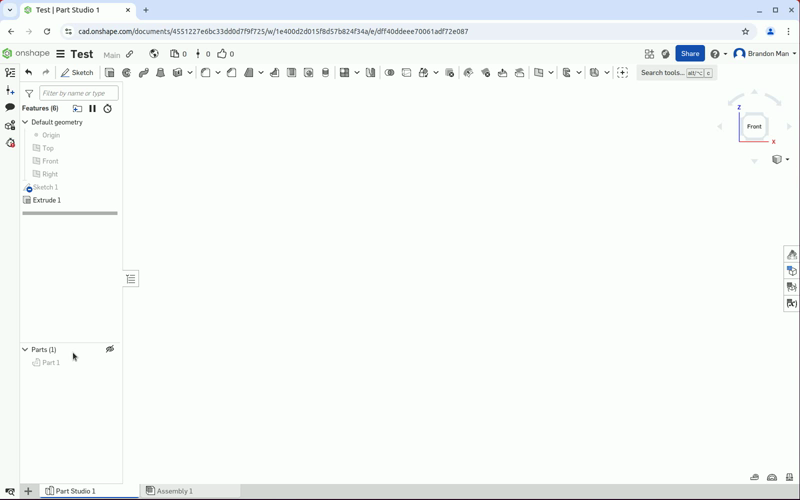
key(left)
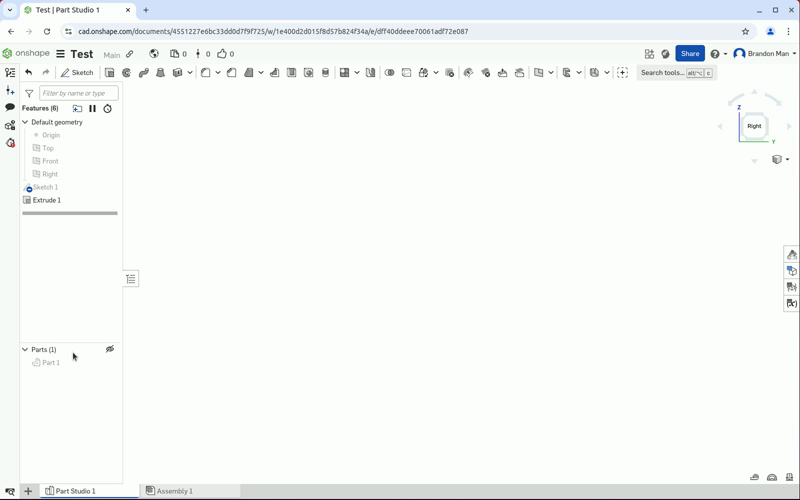
key_up(shift)
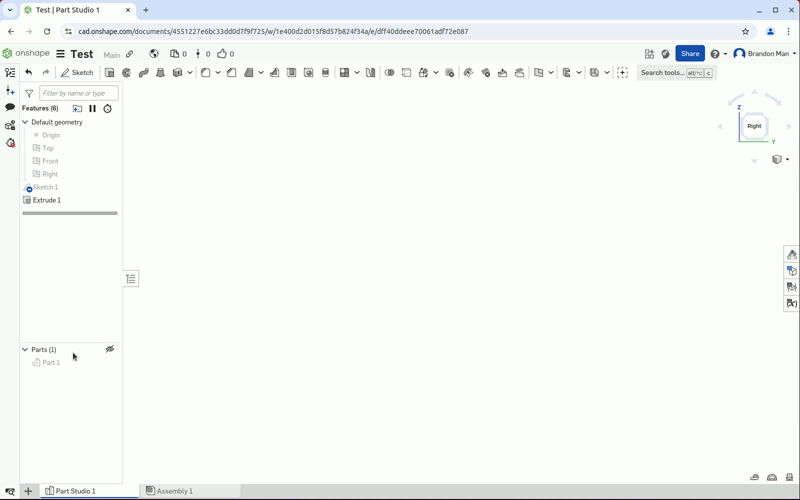
mouse_move(73, 352)
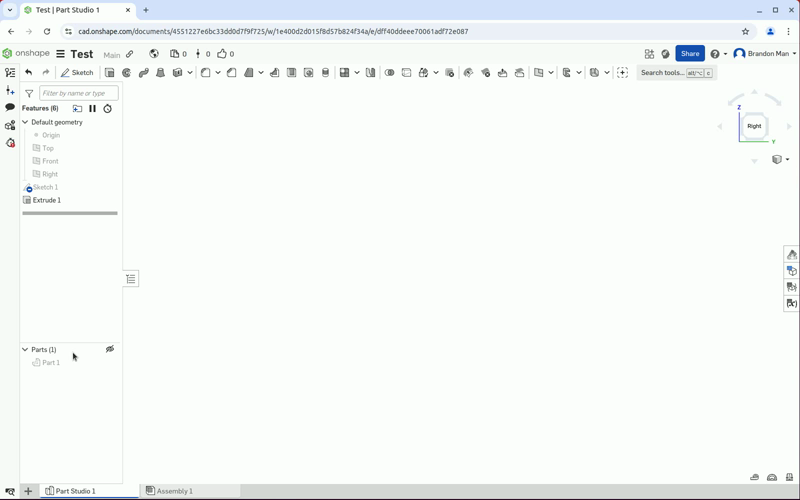
key(shift+y)
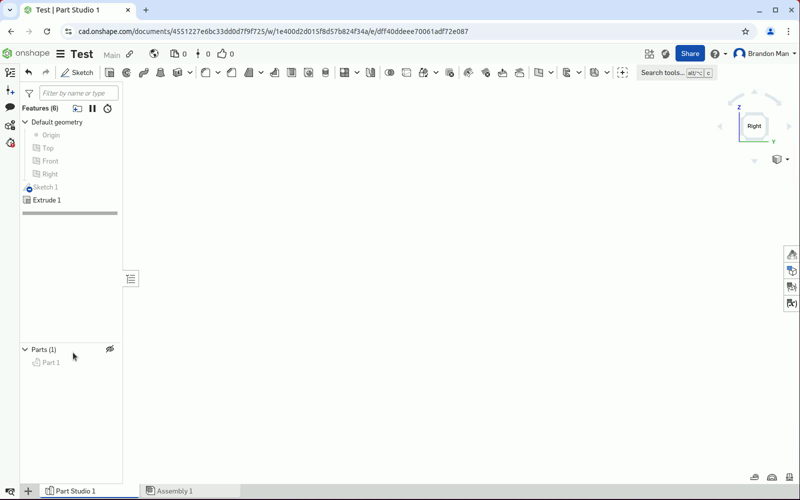
key(shift+s)
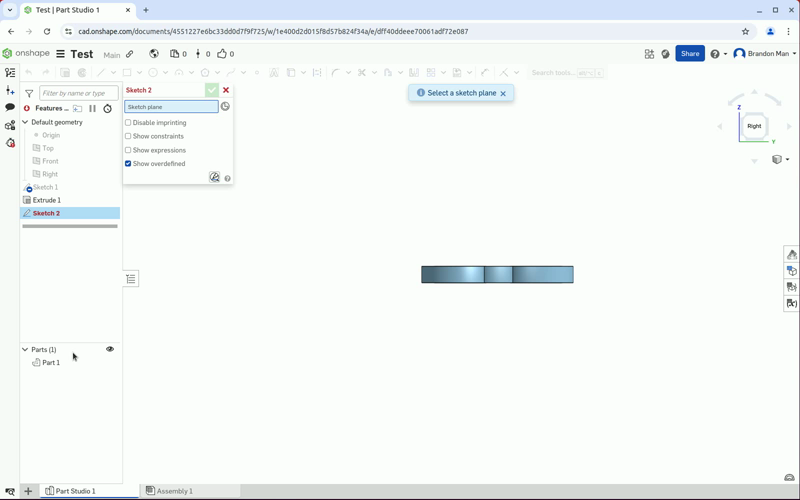
mouse_move(73, 176)
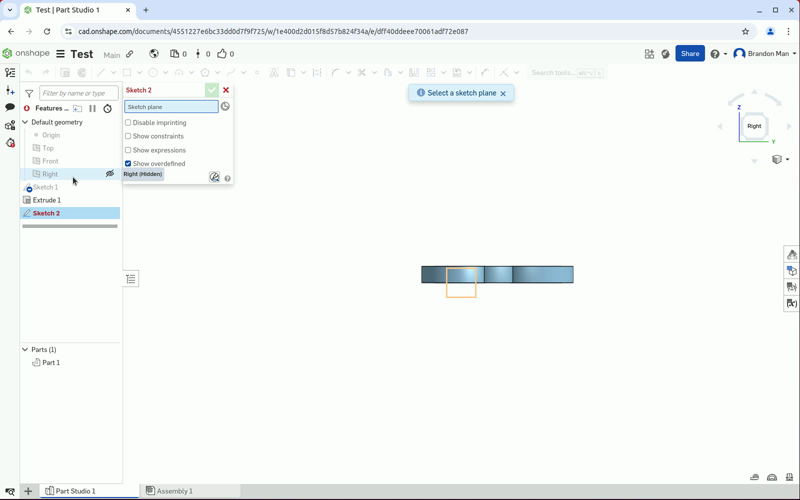
click(73, 176)
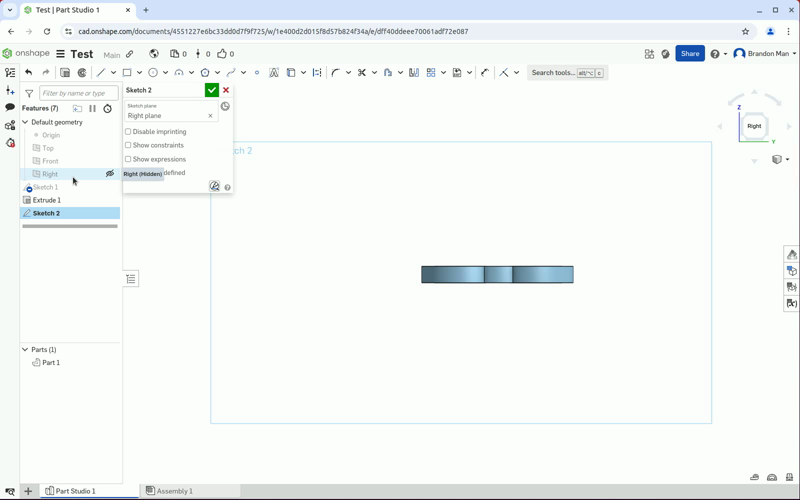
mouse_move(73, 352)
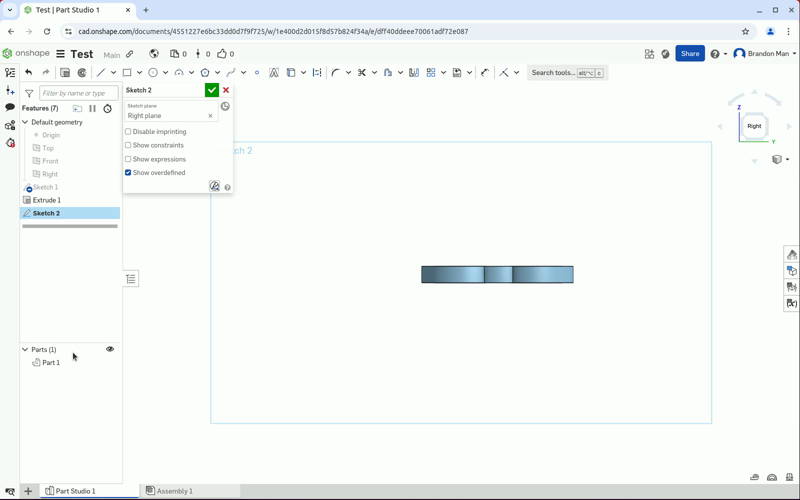
key(y)
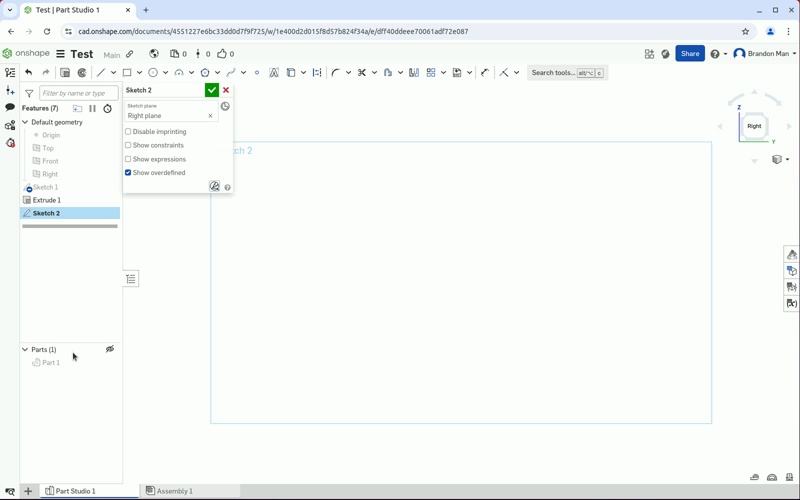
key(c)
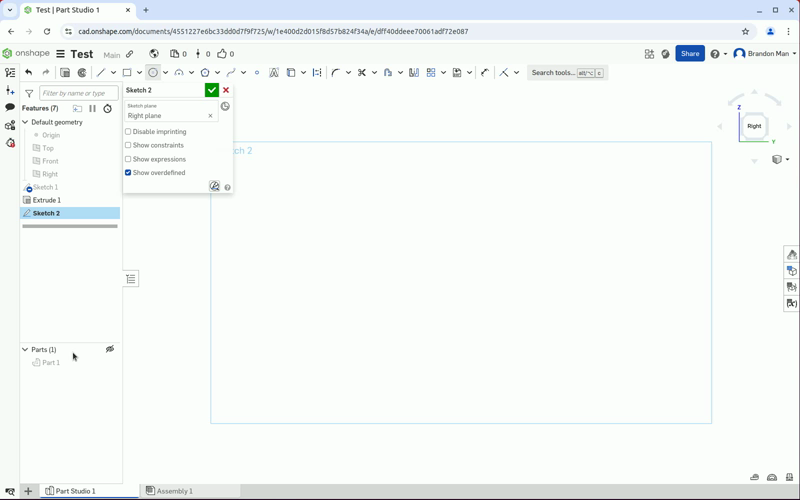
key_down(shift)
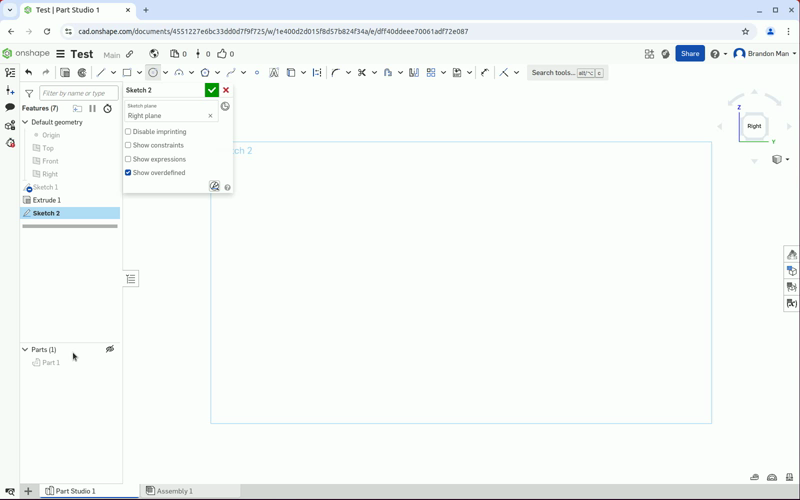
mouse_move(498, 274)
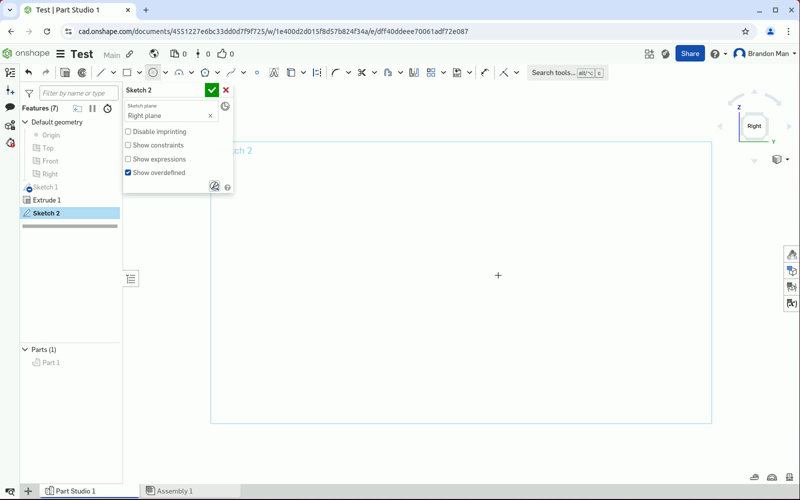
click(498, 274)
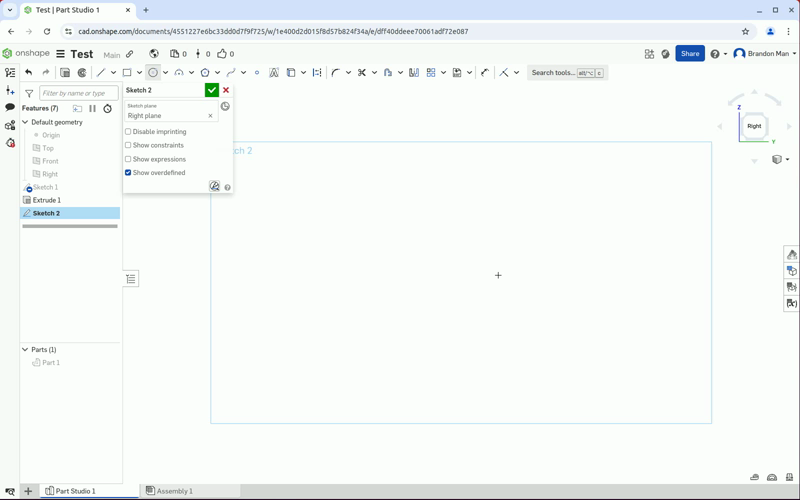
key_up(shift)
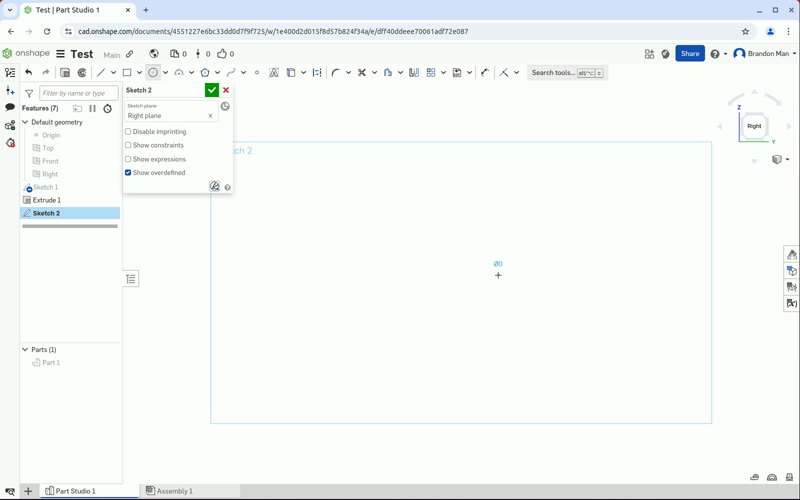
mouse_move(516, 274)
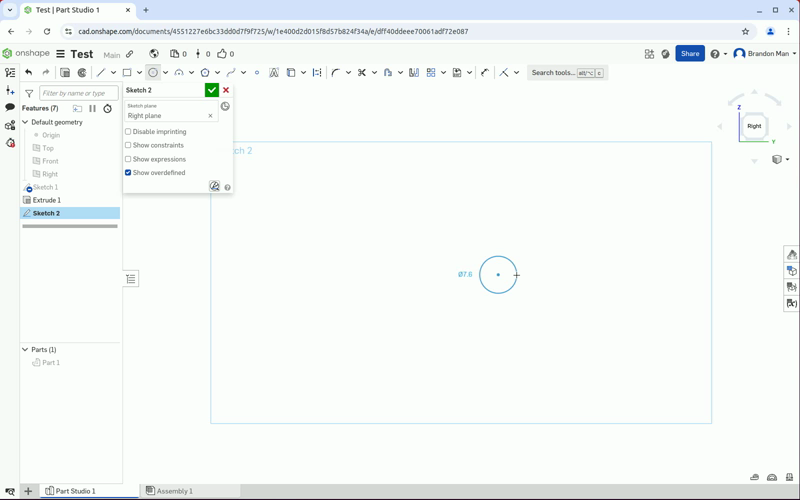
click(516, 274)
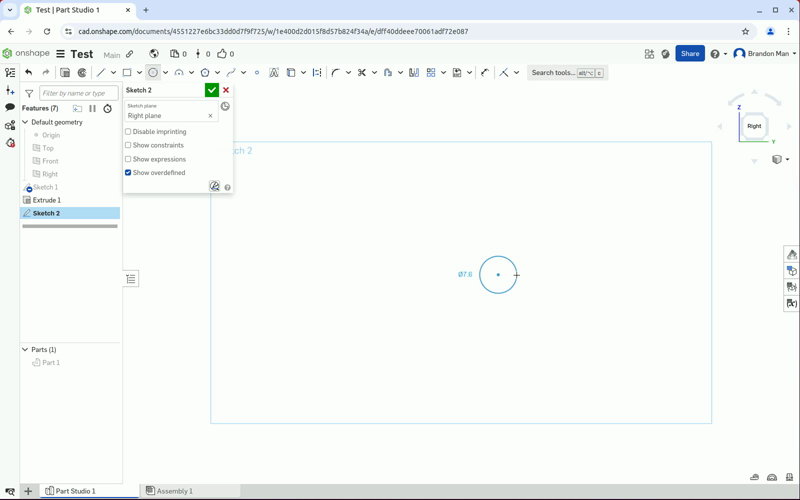
key(esc)
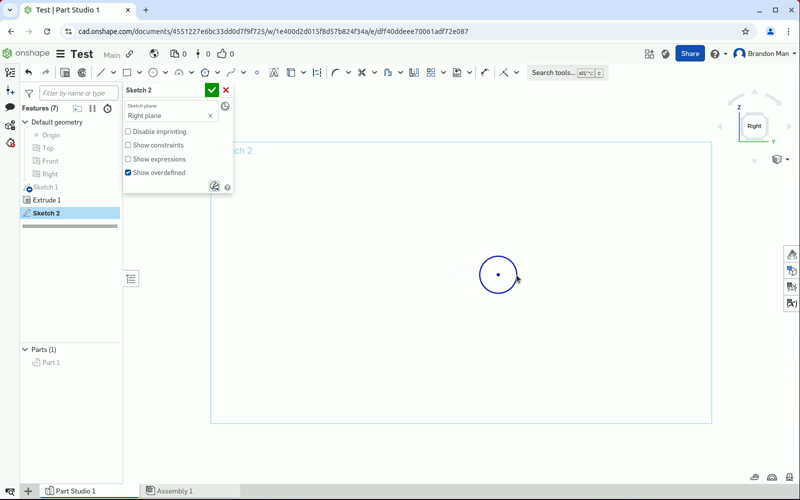
mouse_move(501, 274)
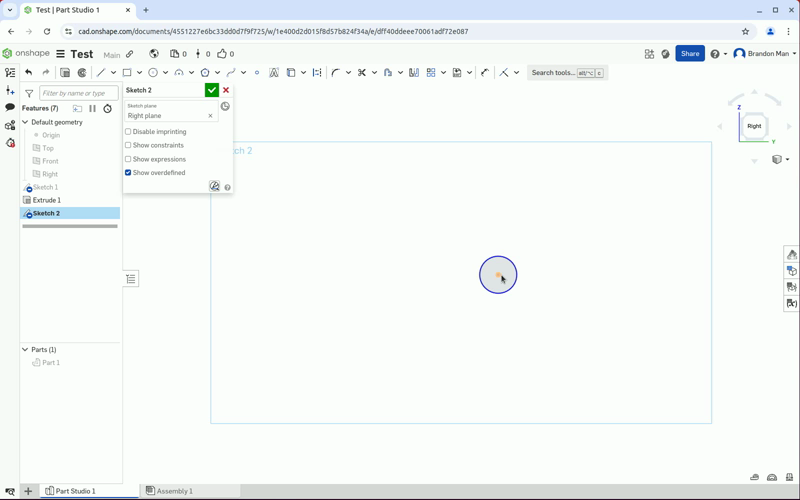
scroll(6)
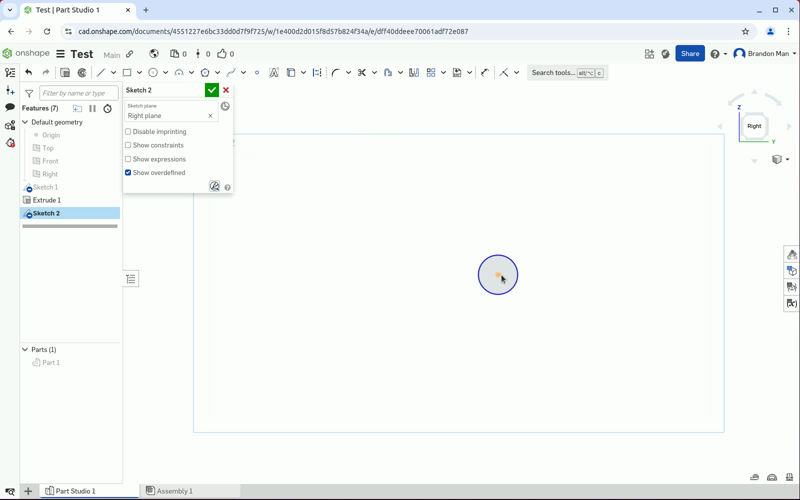
scroll(6)
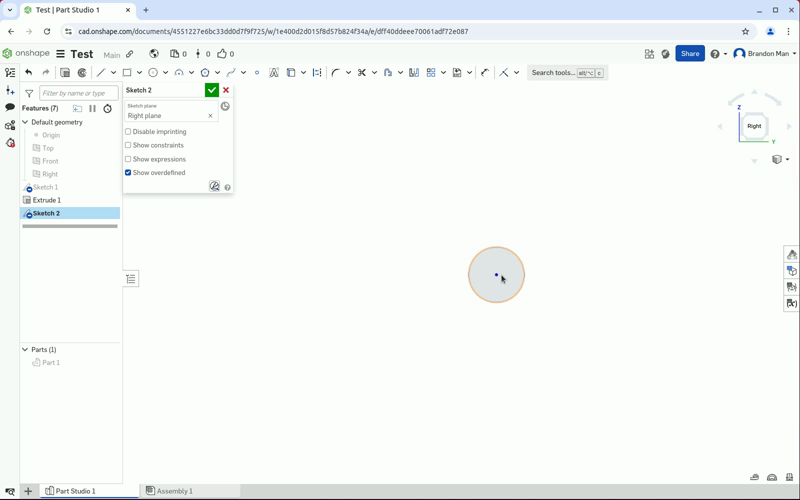
scroll(6)
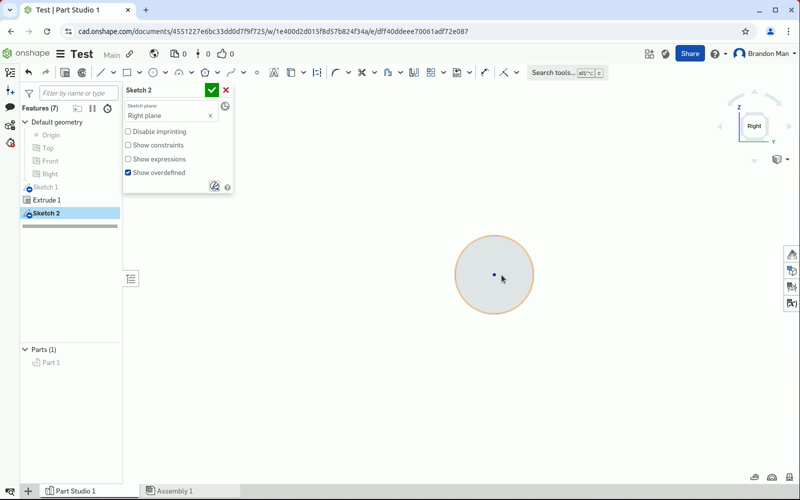
scroll(6)
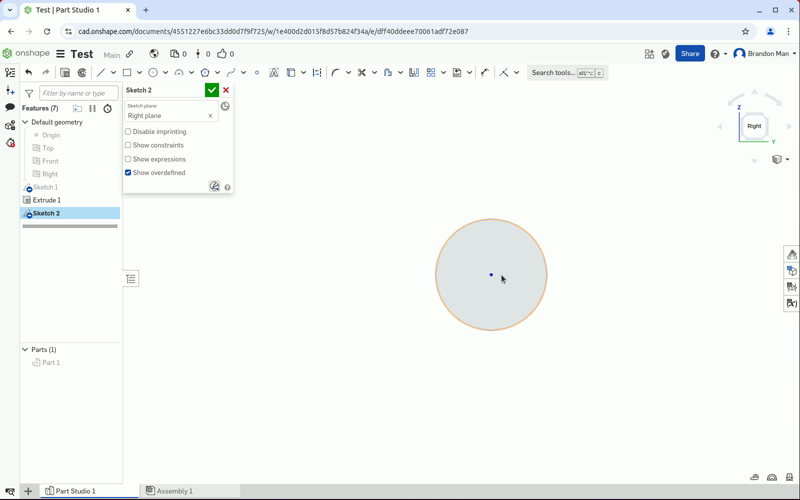
scroll(6)
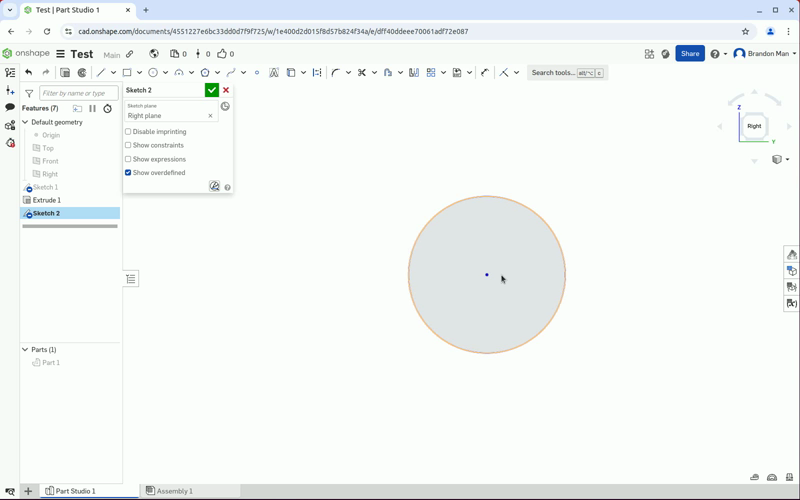
scroll(6)
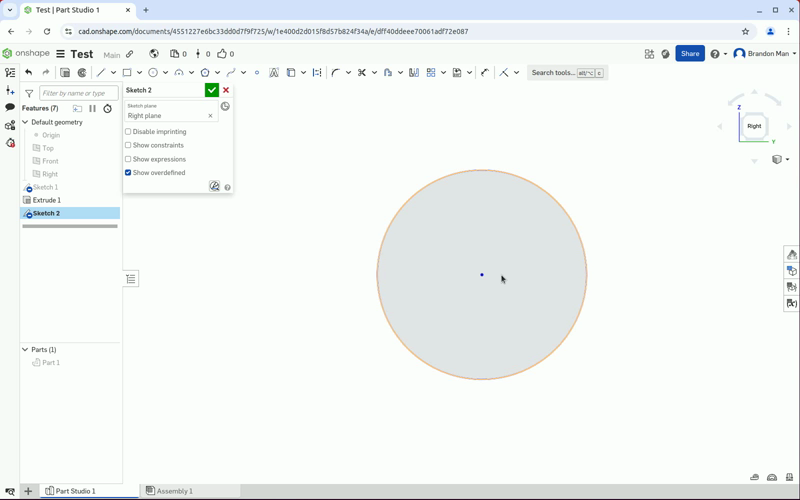
scroll(6)
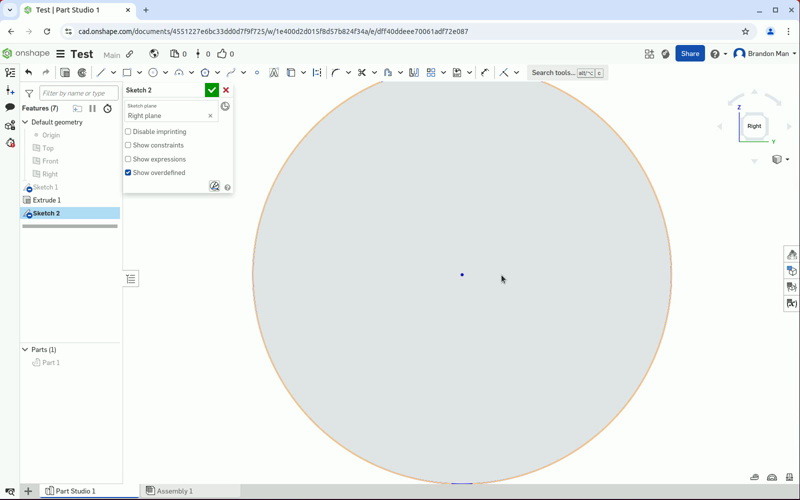
click(501, 274)
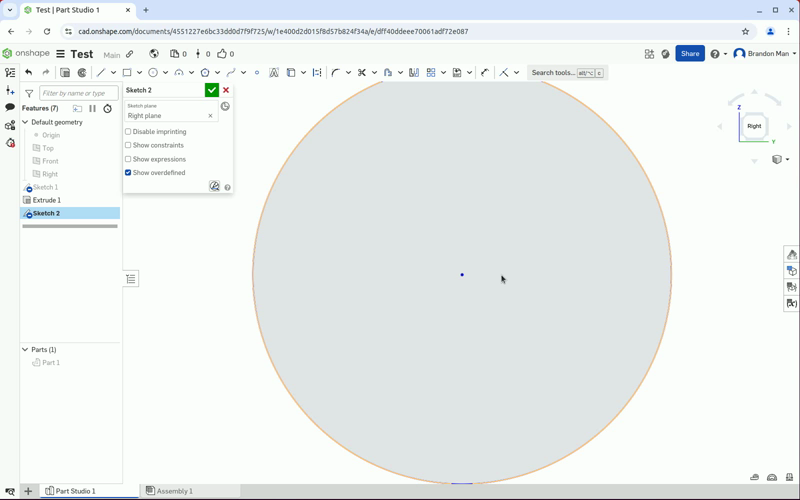
scroll(-6)
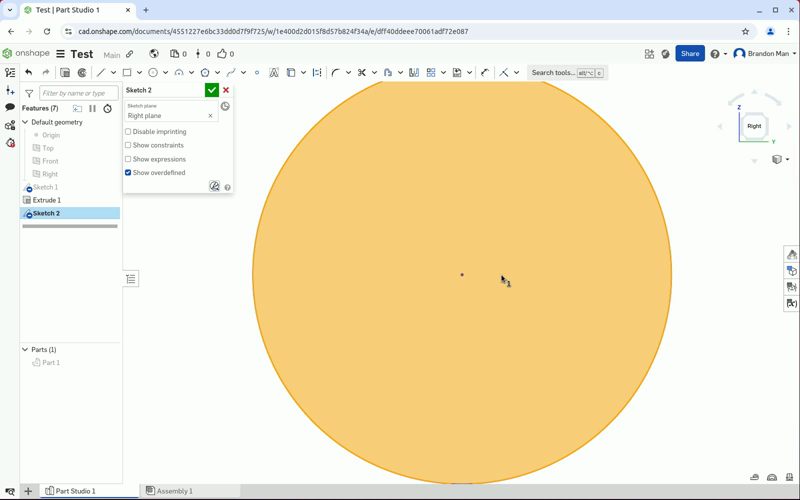
scroll(-6)
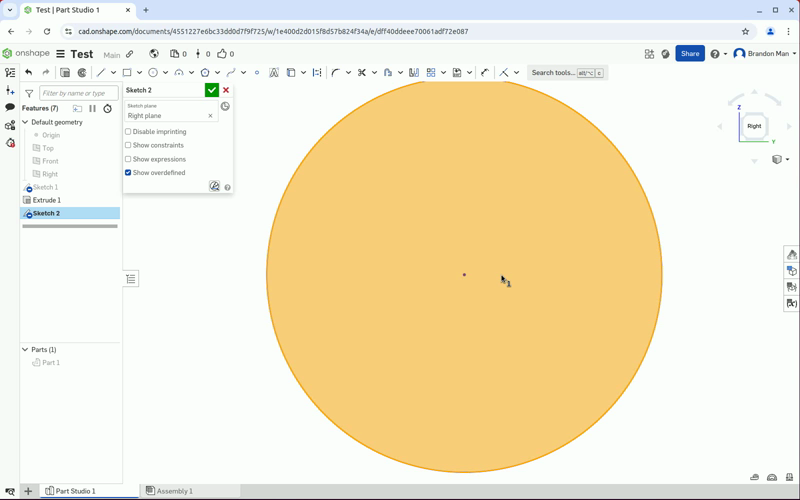
scroll(-6)
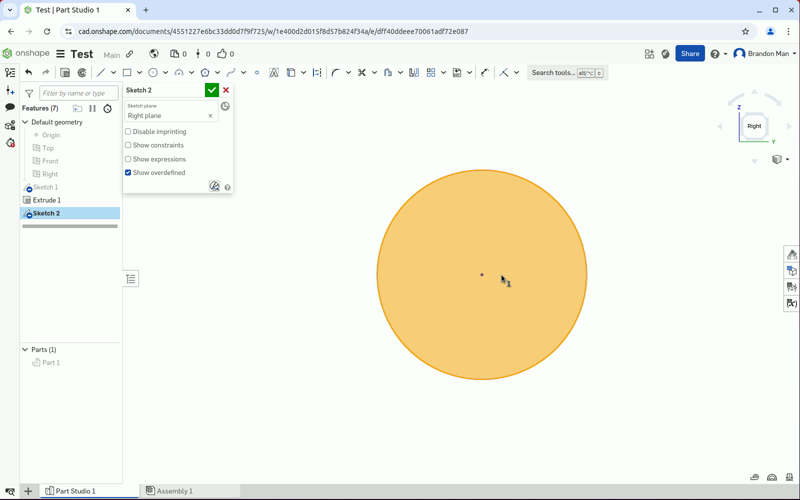
scroll(-6)
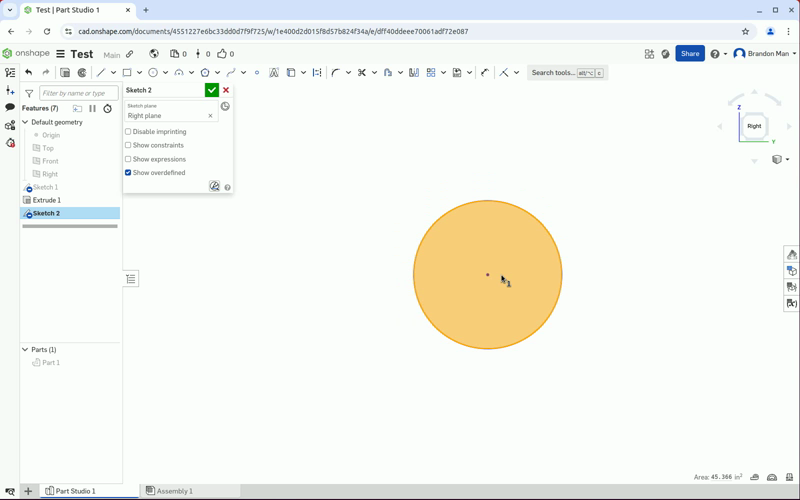
scroll(-6)
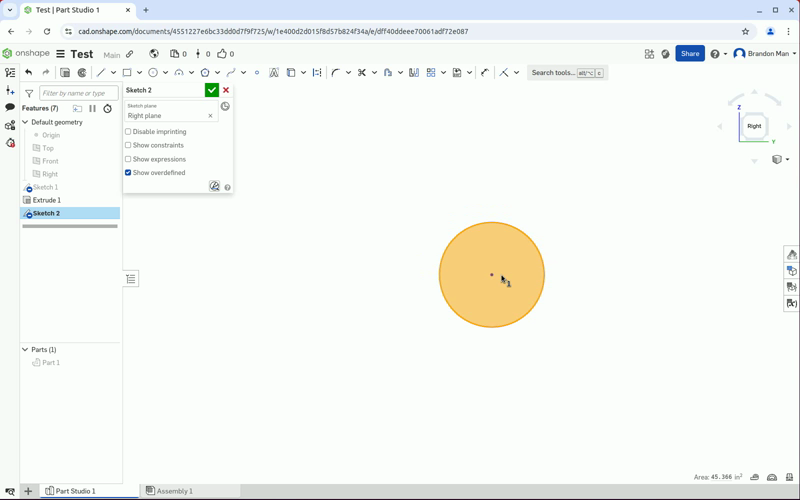
scroll(-6)
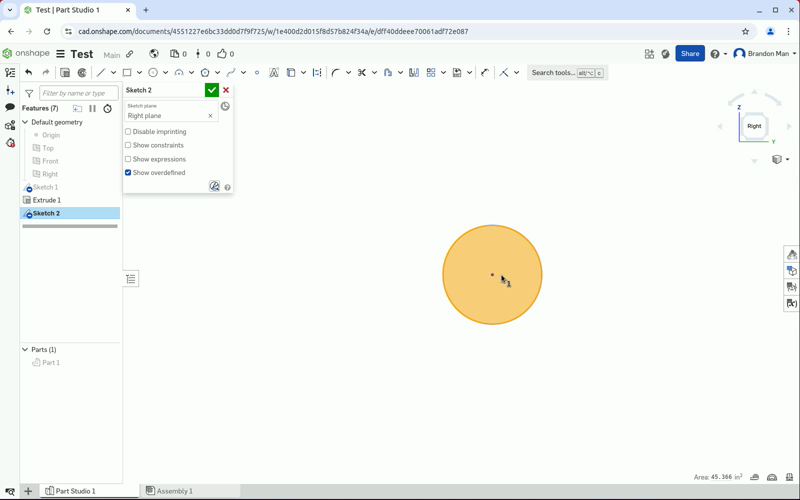
scroll(-6)
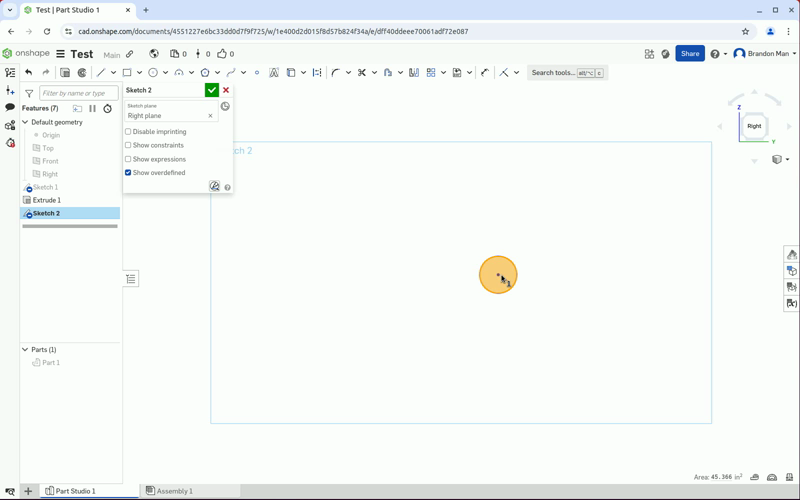
mouse_move(73, 352)
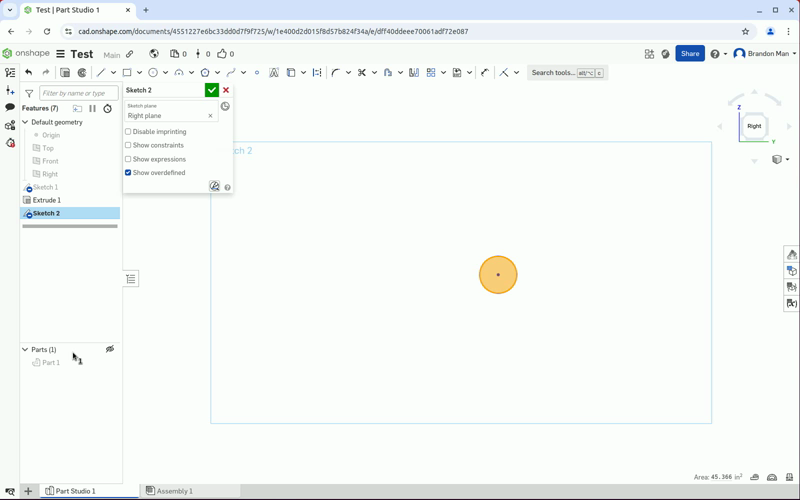
key(shift+y)
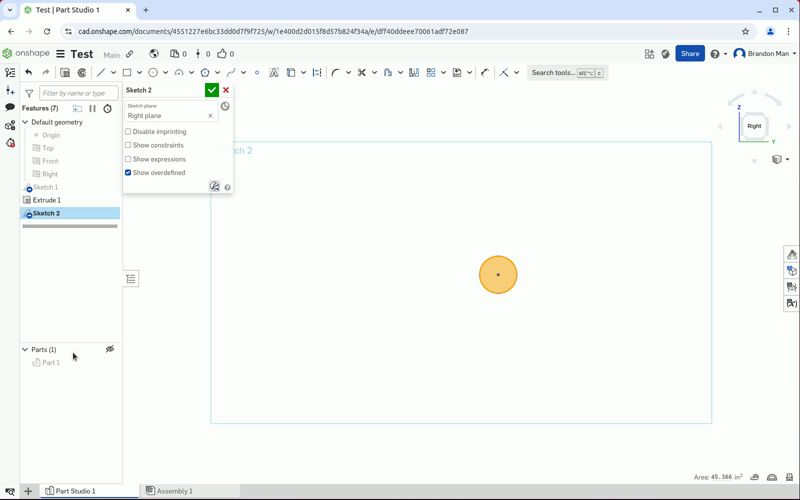
key(shift+e)
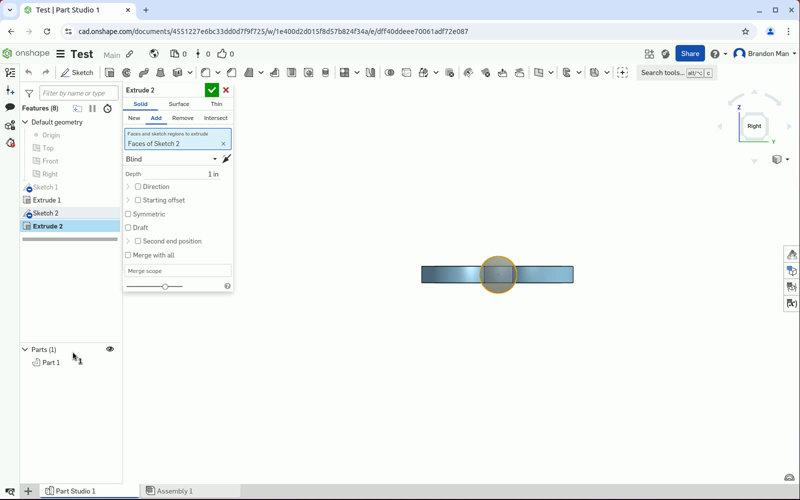
mouse_move(143, 106)
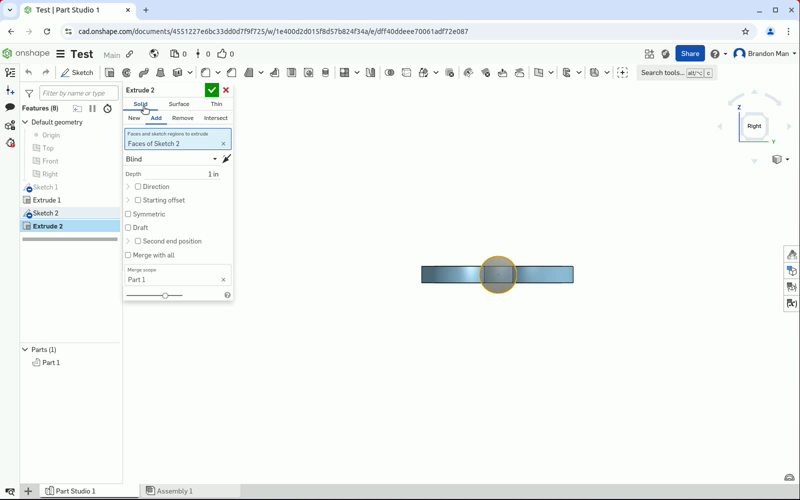
click(143, 106)
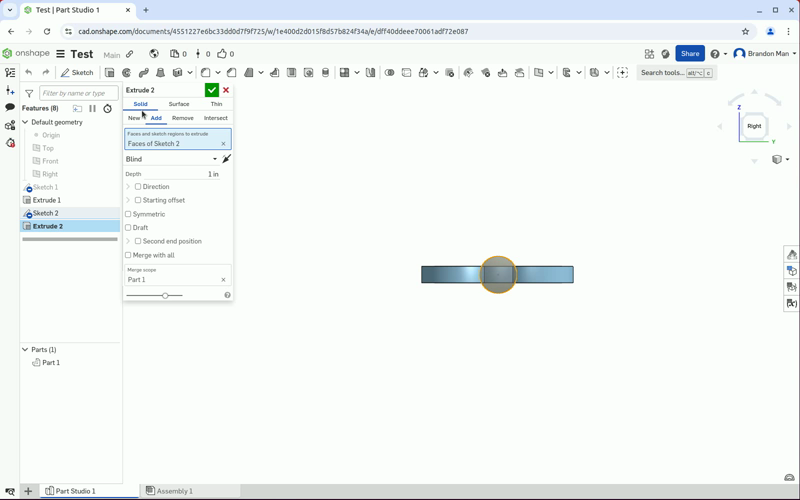
mouse_move(137, 120)
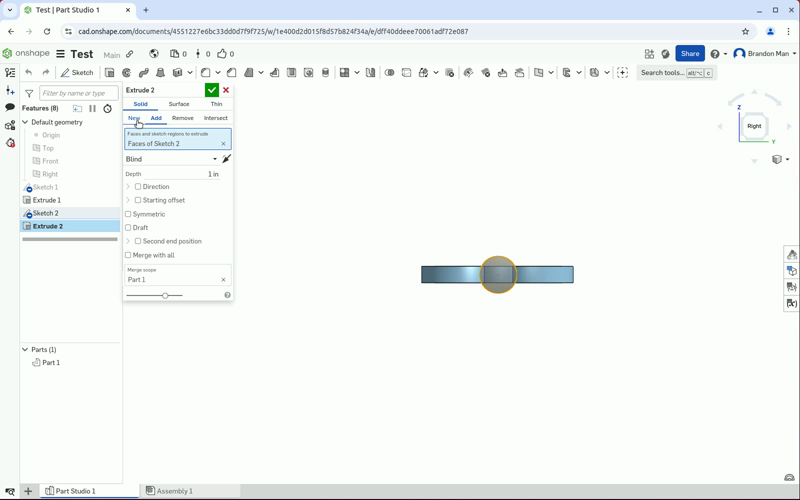
click(137, 120)
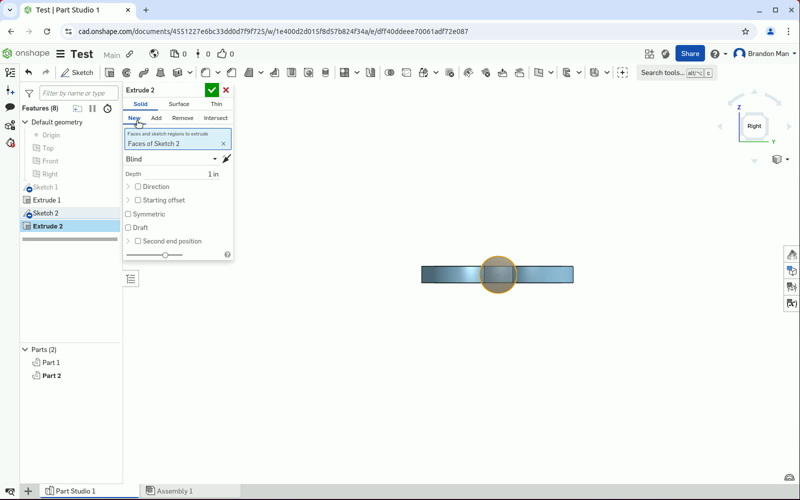
key(tab, 4)
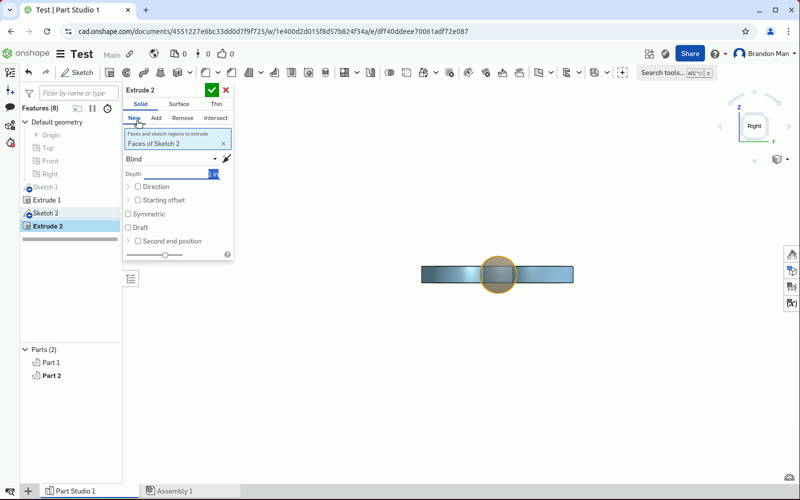
text(7.462)
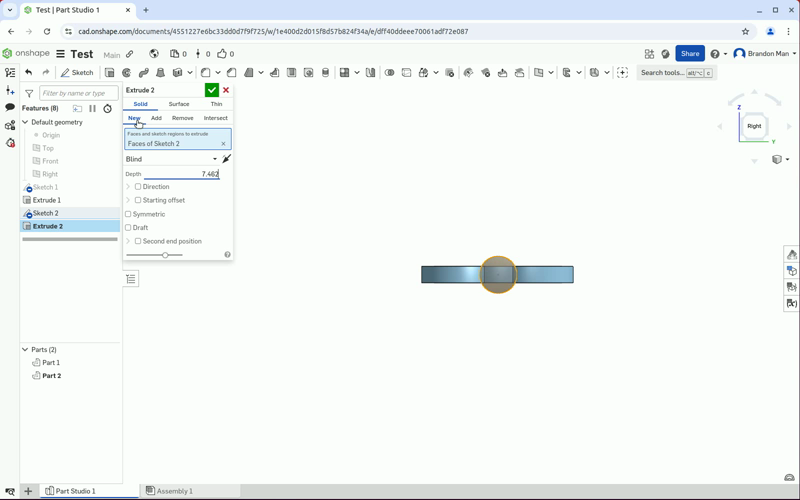
key(tab, 3)
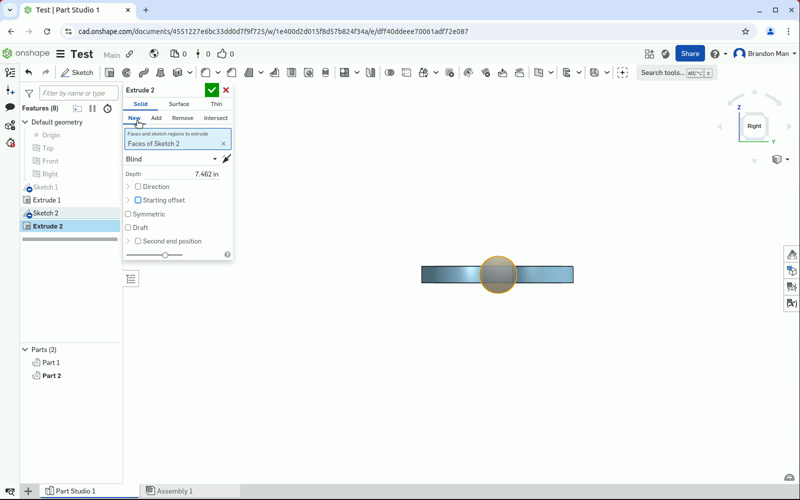
key(tab, 2)
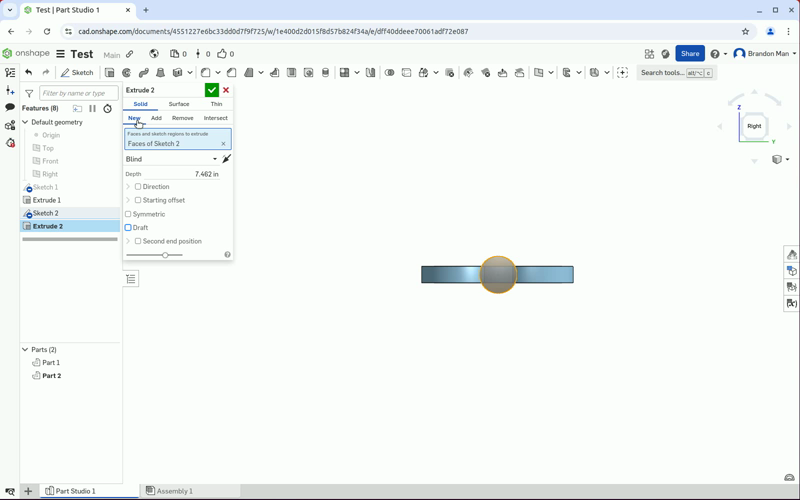
key(space)
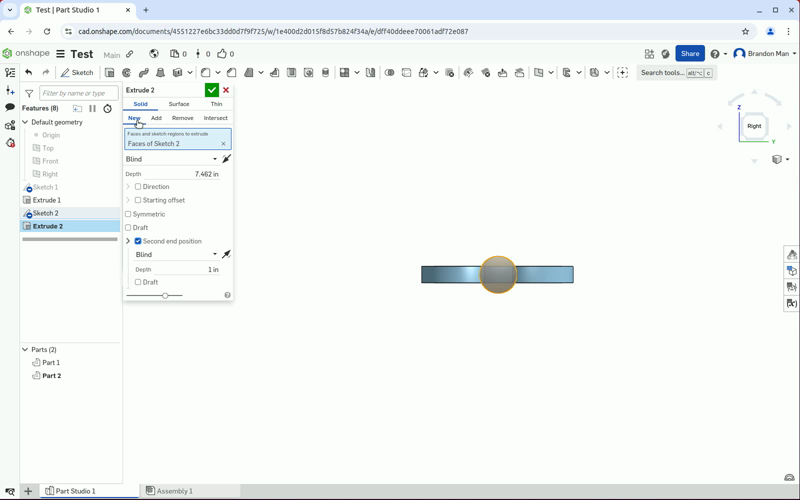
key(tab, 3)
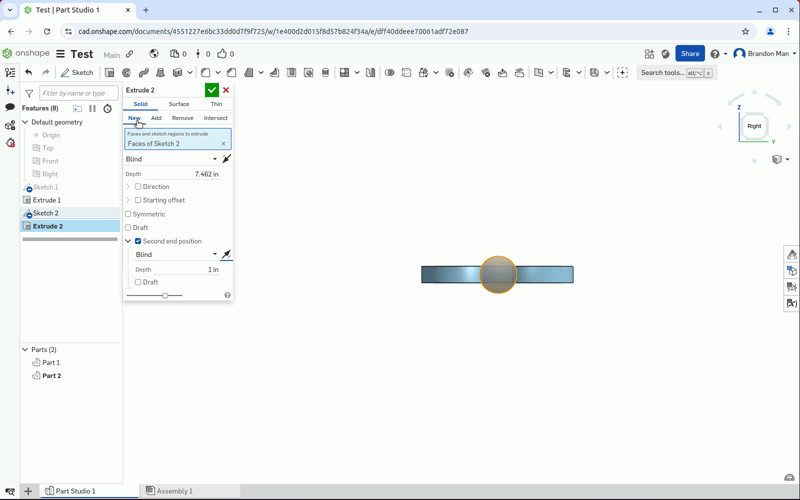
text(7.462)
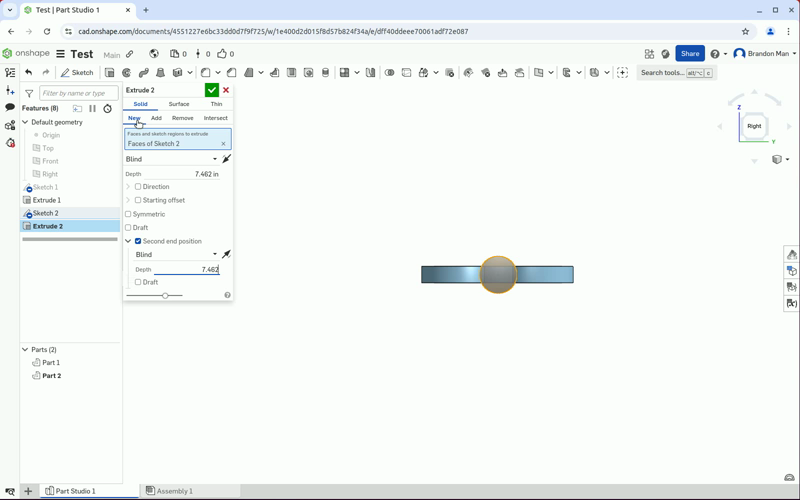
key(enter)
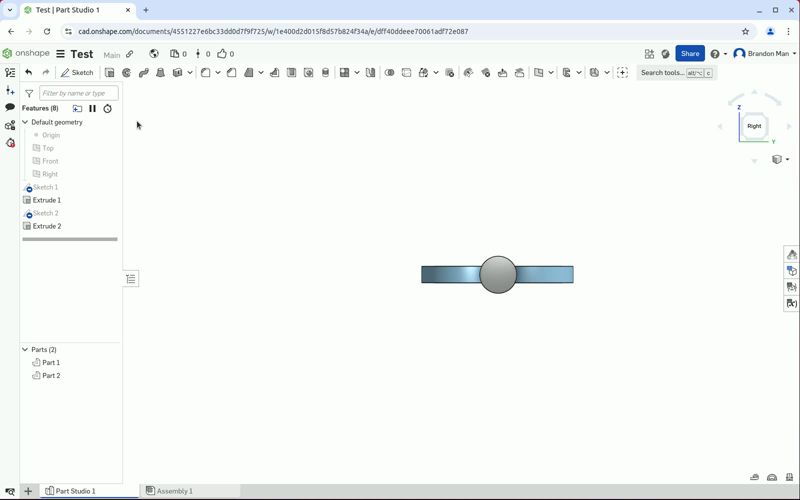
key(shift+h)
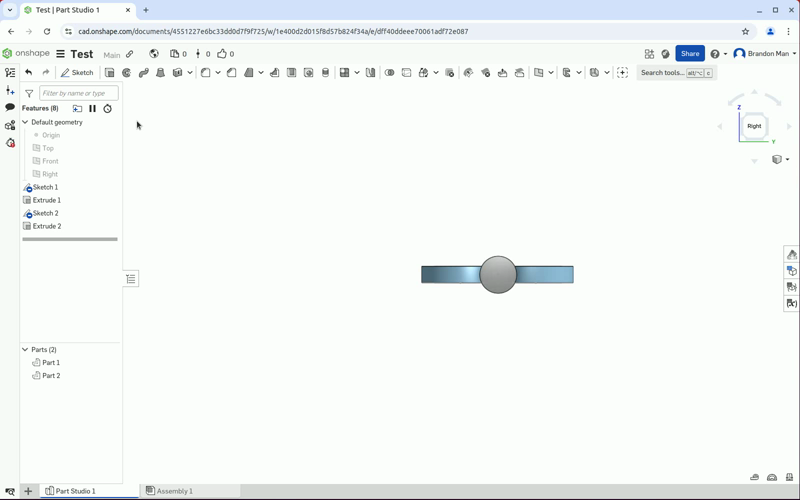
key(shift+h)
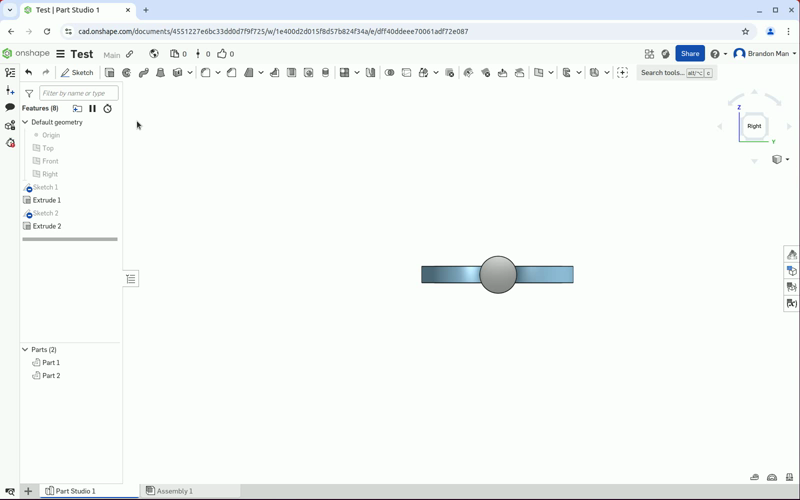
mouse_move(73, 189)
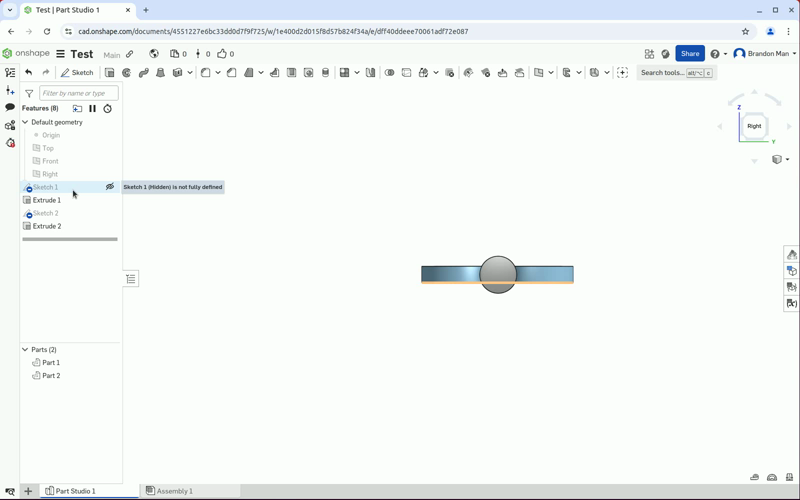
click(73, 189)
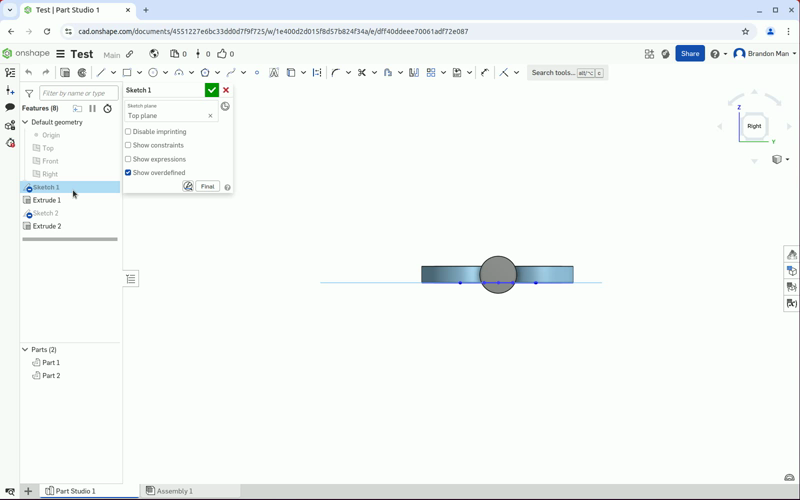
mouse_move(229, 92)
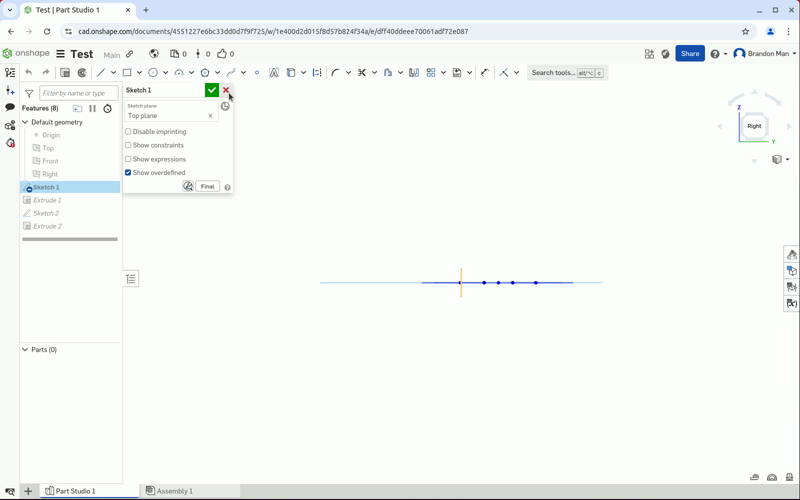
click(229, 92)
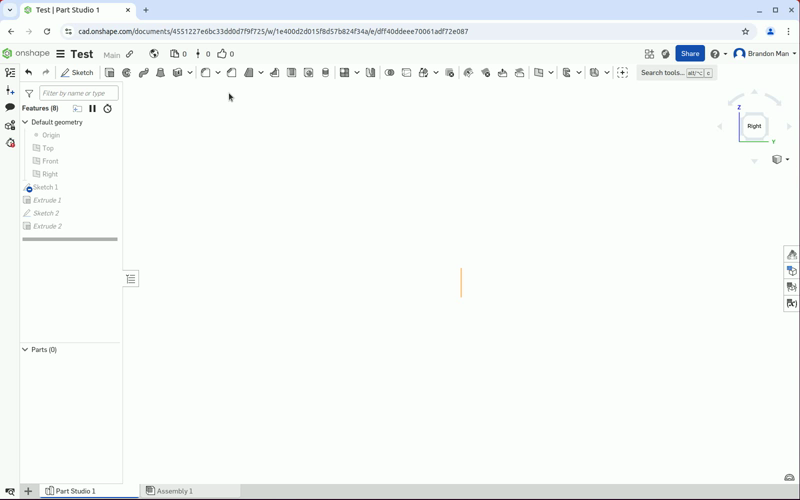
mouse_move(541, 75)
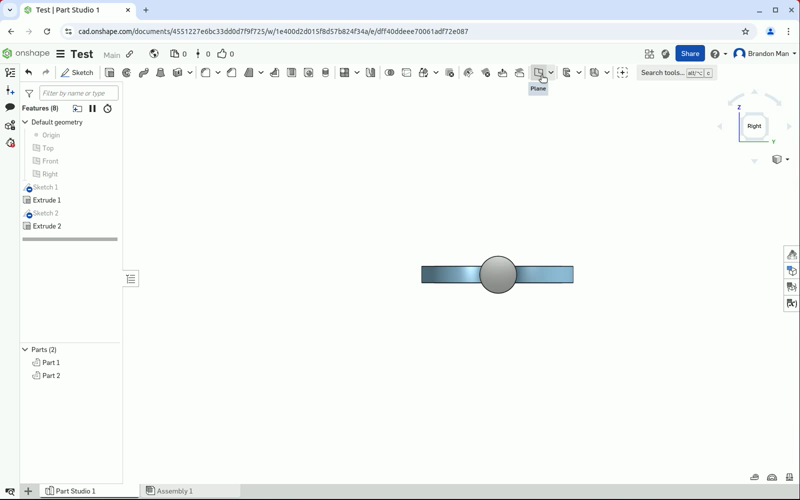
click(541, 75)
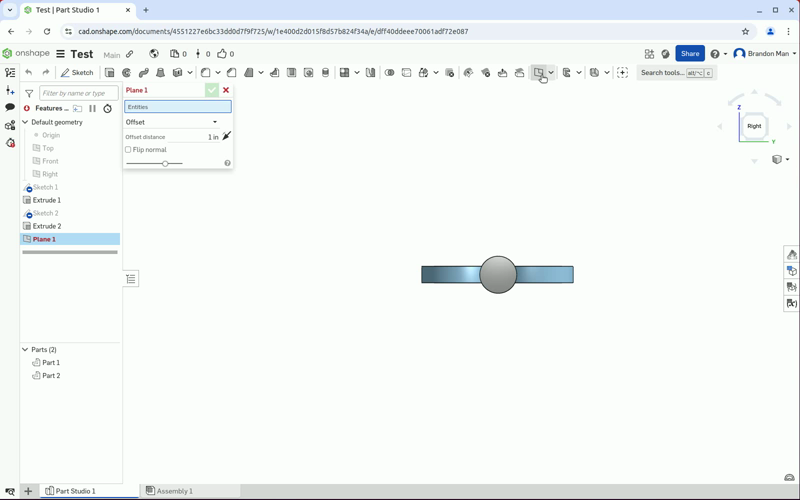
mouse_move(73, 176)
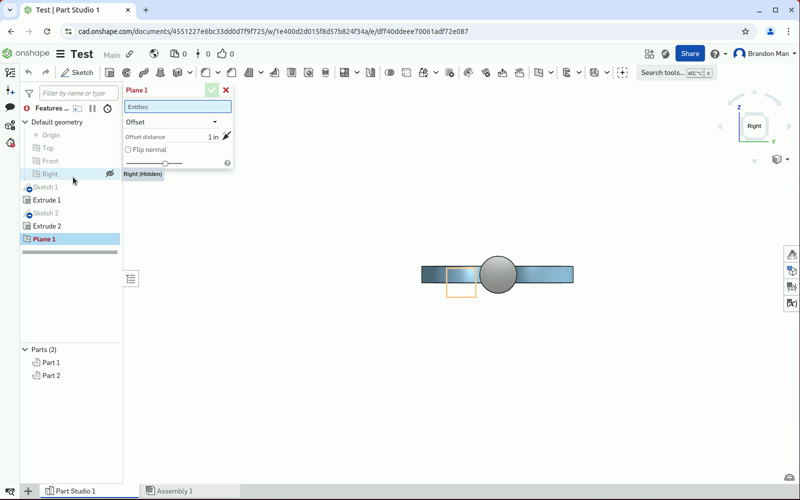
click(73, 176)
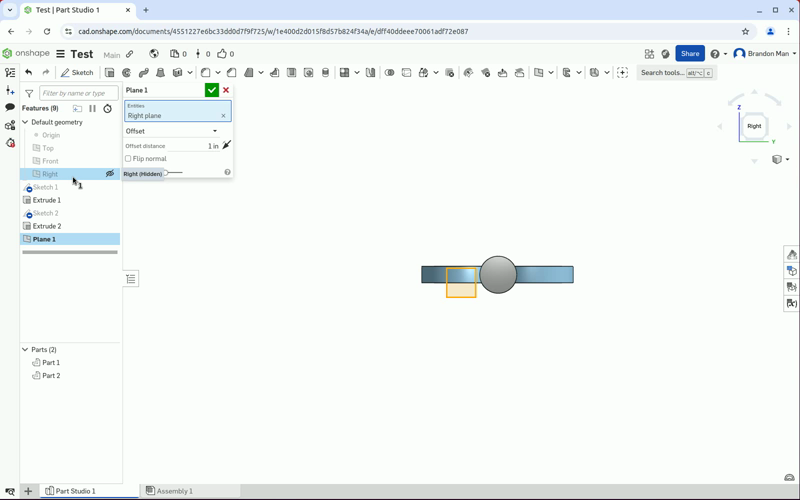
key(tab, 2)
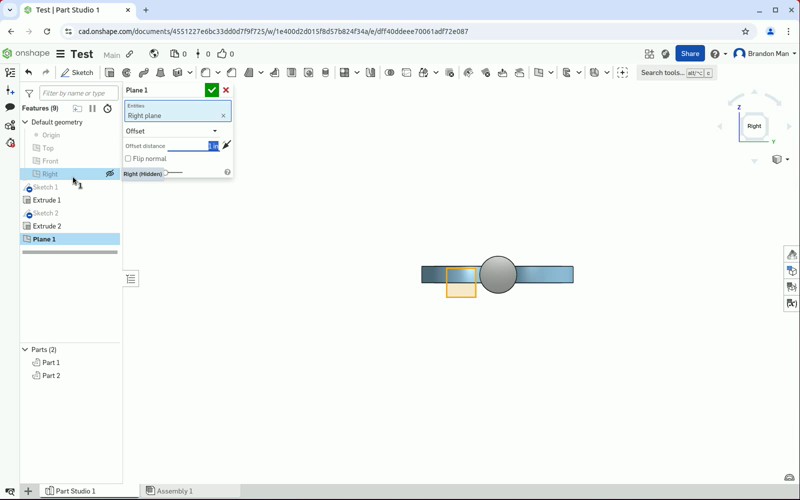
text(7.456)
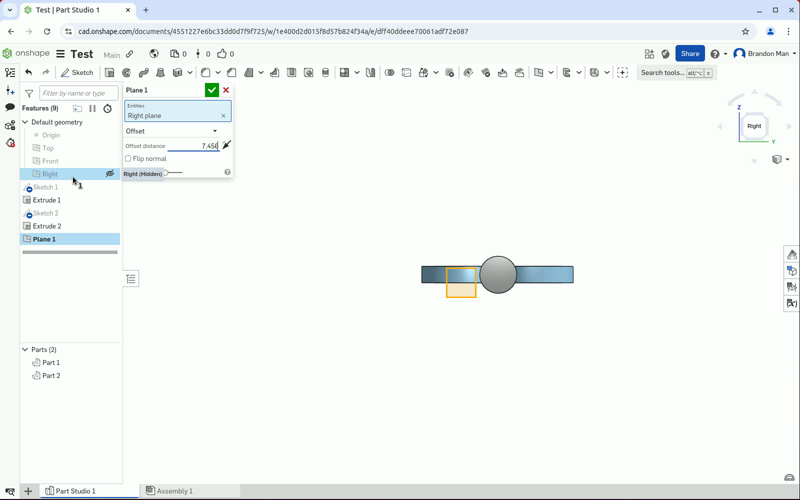
key(enter, 2)
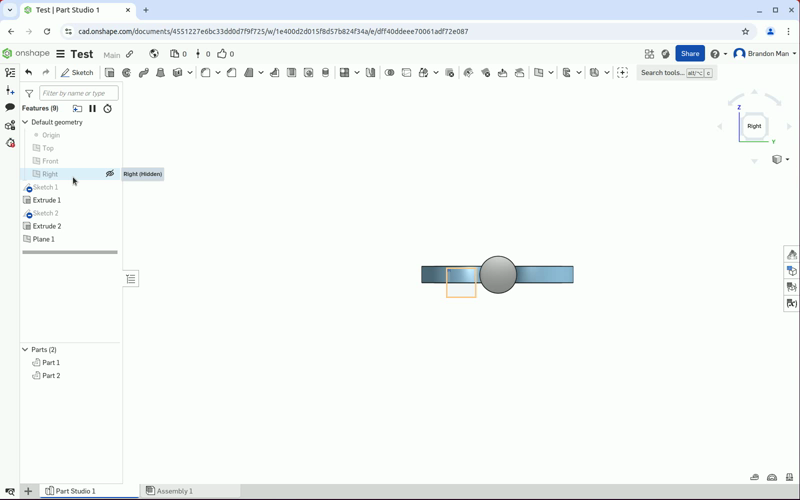
key(shift+s)
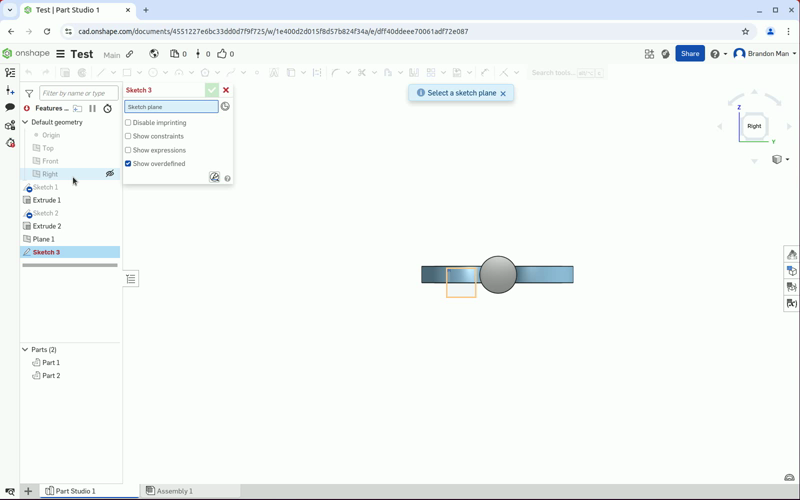
mouse_move(73, 241)
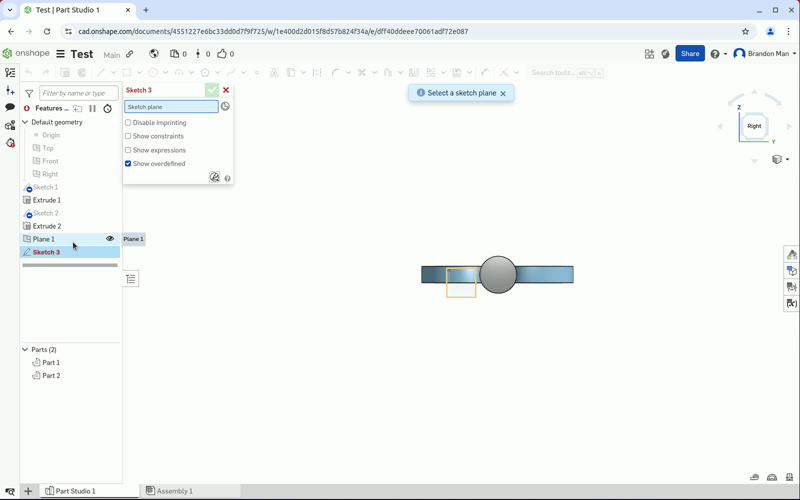
click(73, 241)
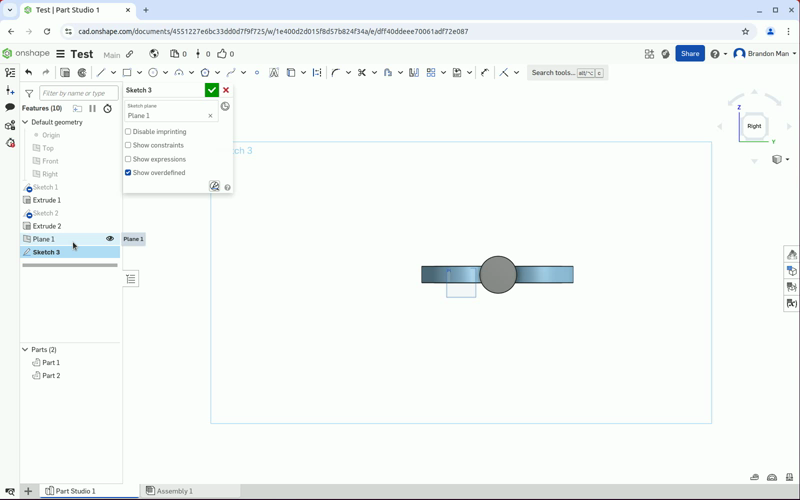
mouse_move(73, 352)
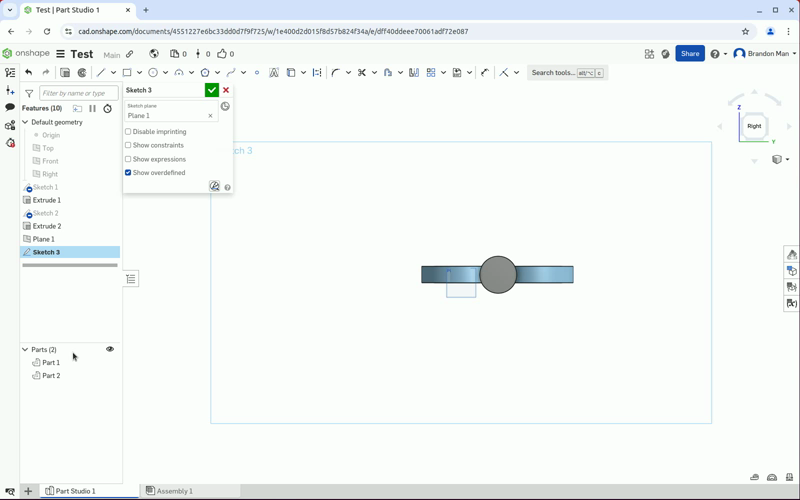
key(y)
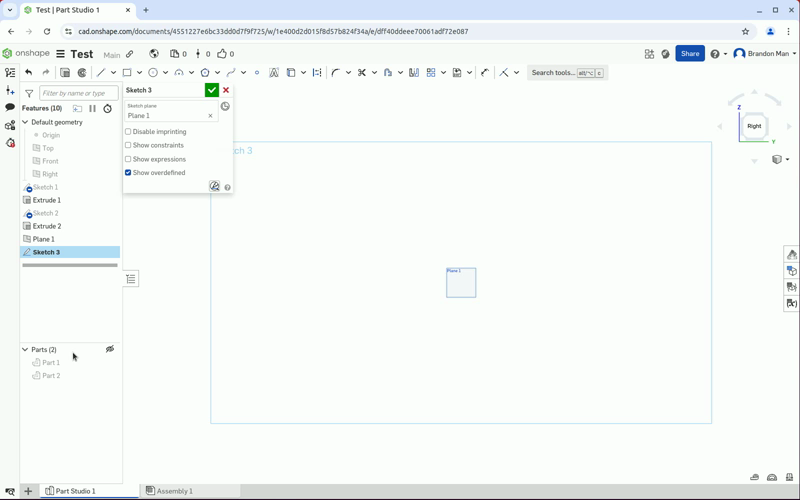
key(c)
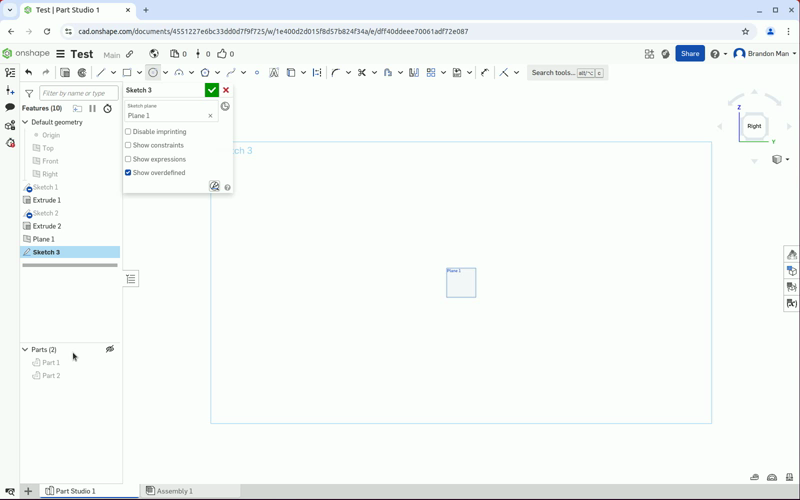
key_down(shift)
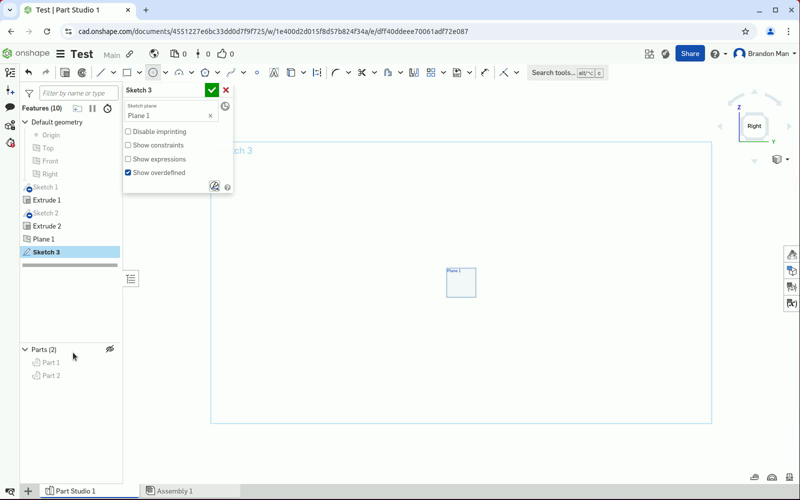
mouse_move(498, 274)
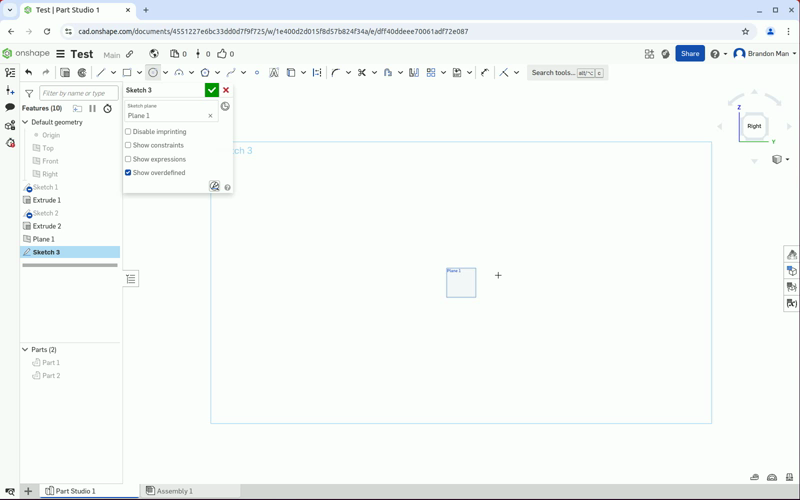
click(498, 274)
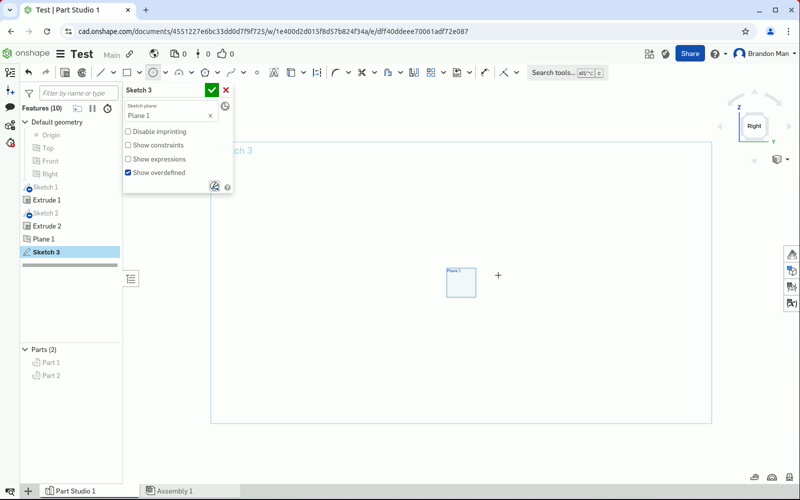
key_up(shift)
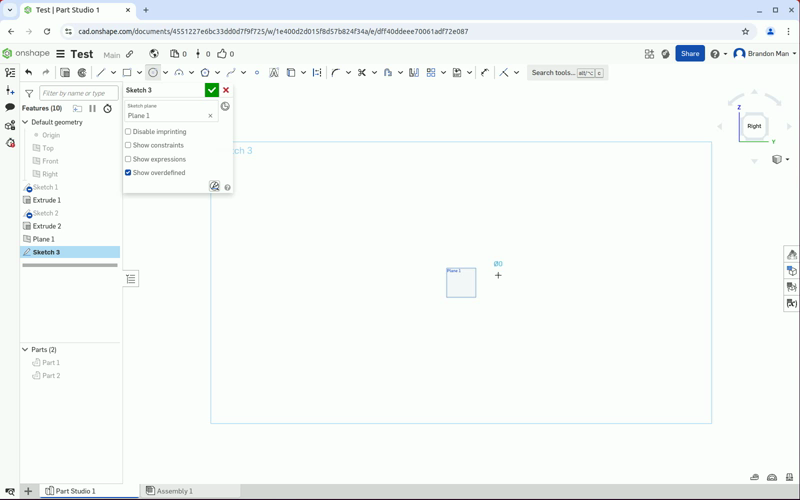
mouse_move(510, 274)
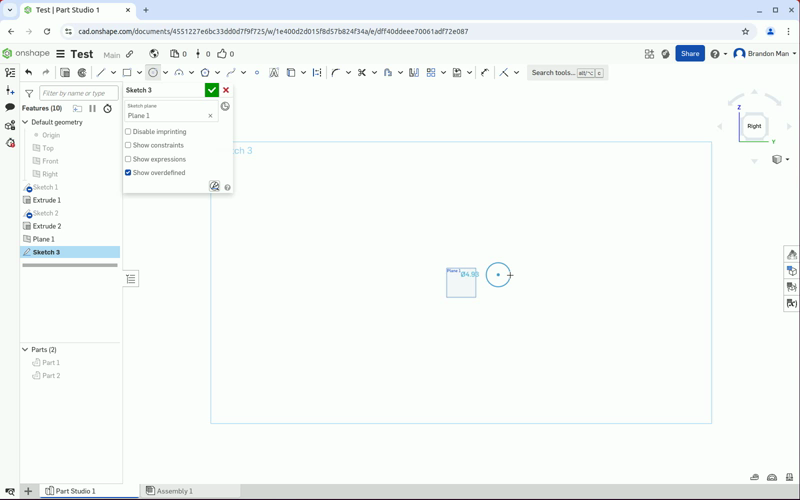
click(510, 274)
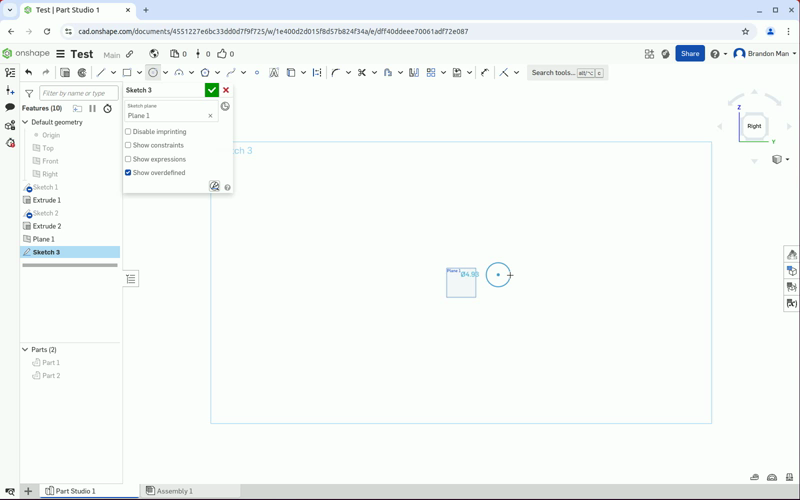
key(esc)
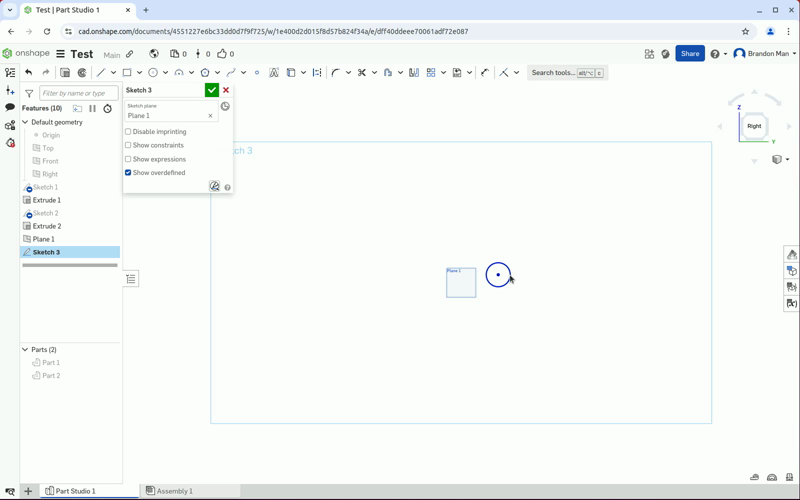
mouse_move(494, 281)
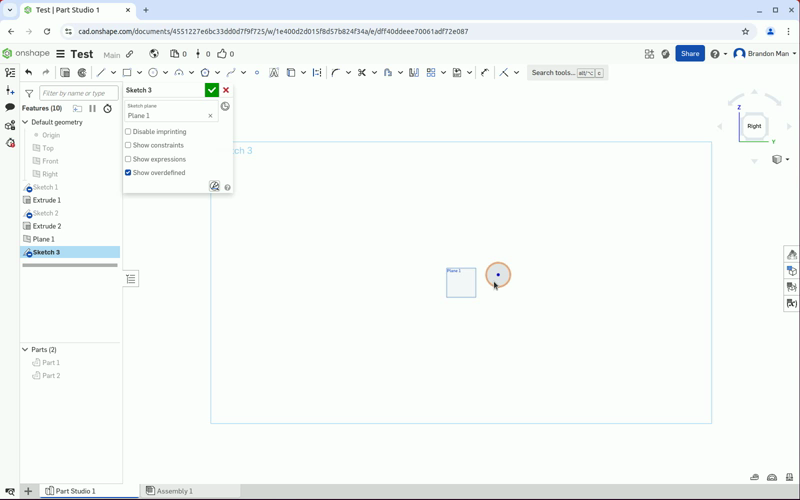
scroll(6)
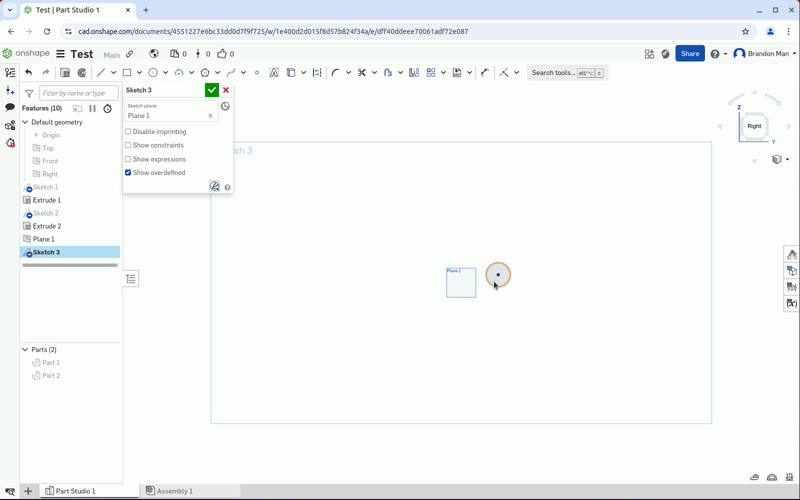
scroll(6)
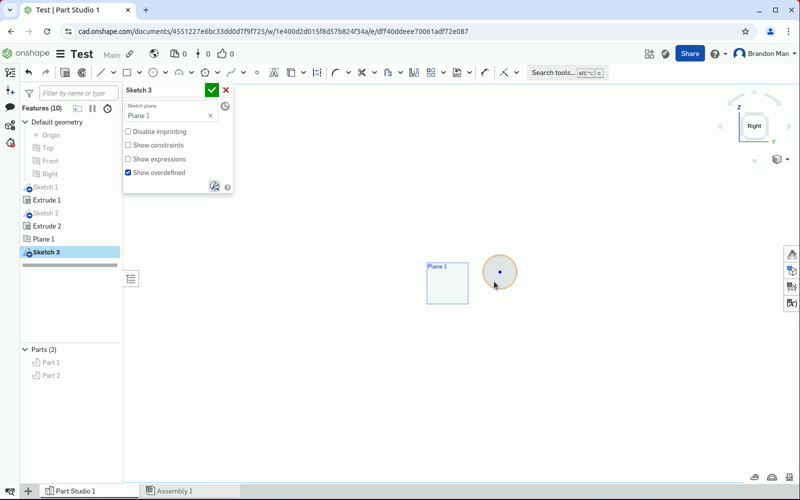
scroll(6)
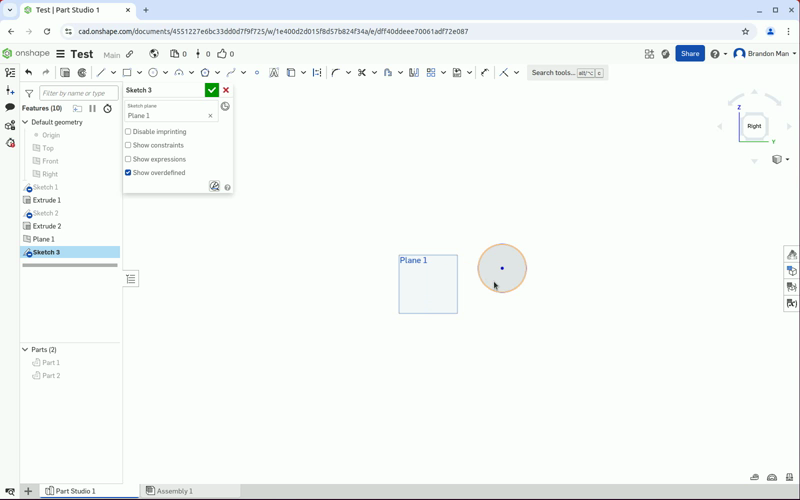
scroll(6)
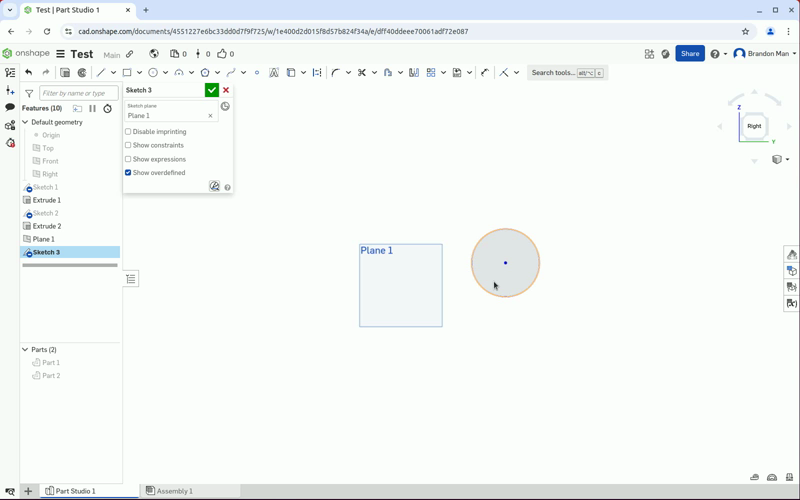
scroll(6)
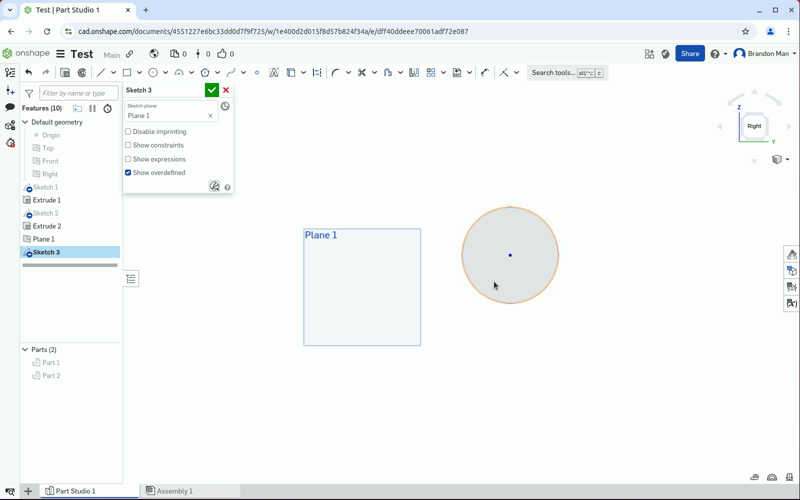
scroll(6)
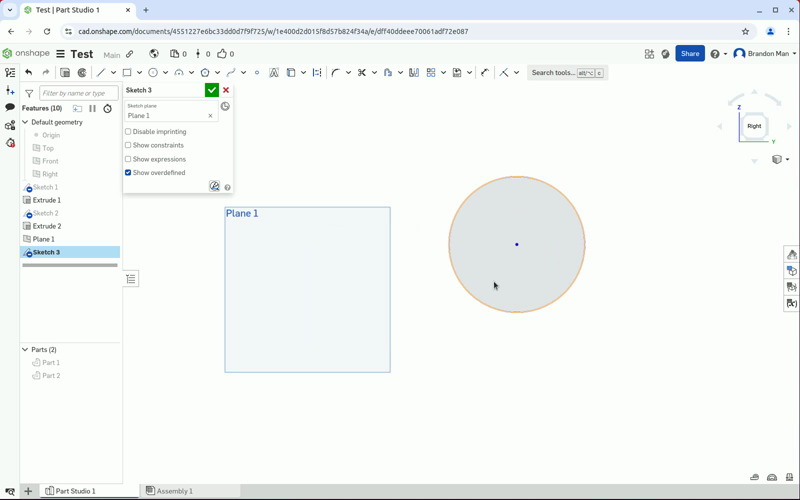
scroll(6)
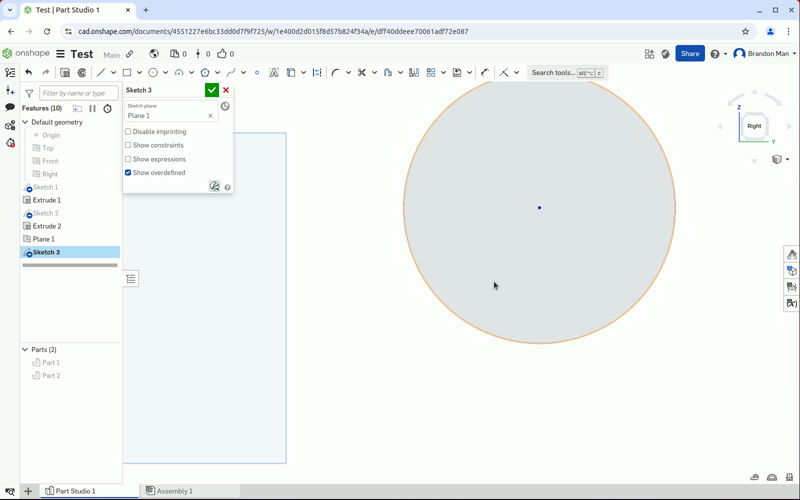
click(494, 281)
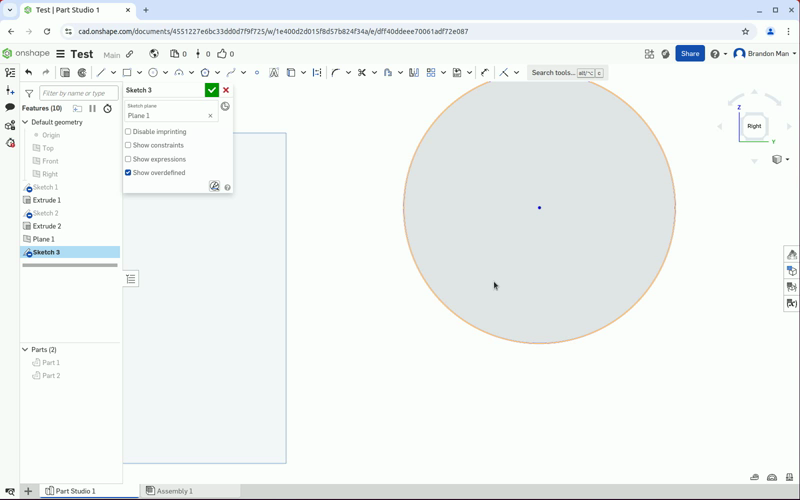
scroll(-6)
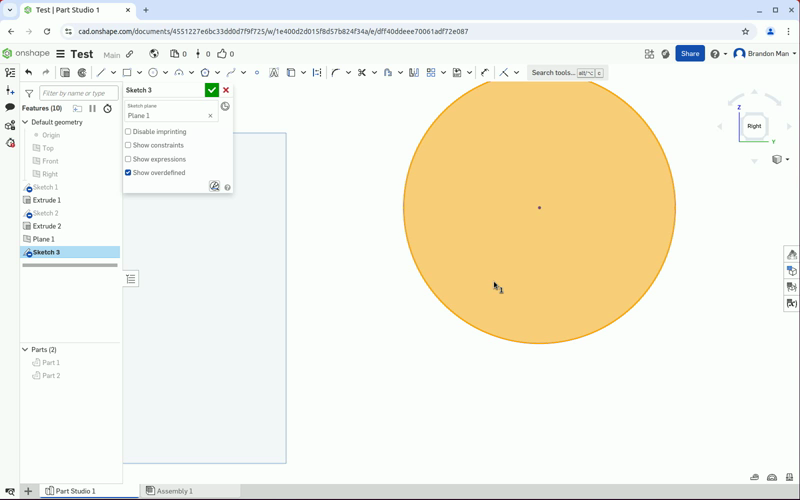
scroll(-6)
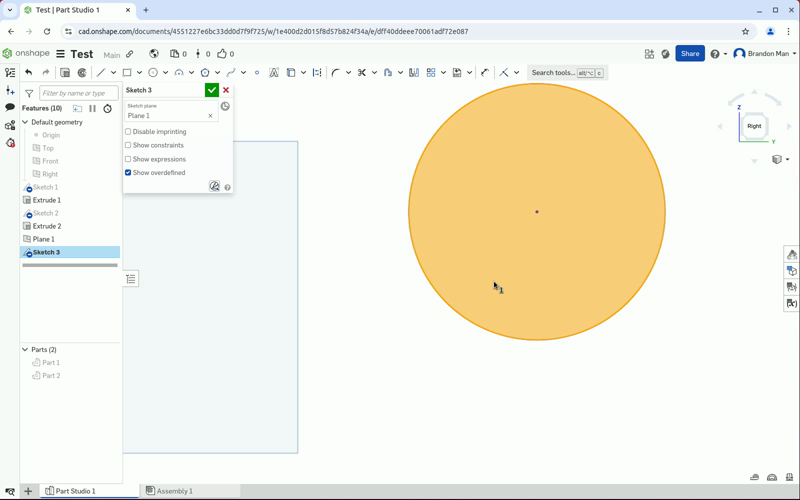
scroll(-6)
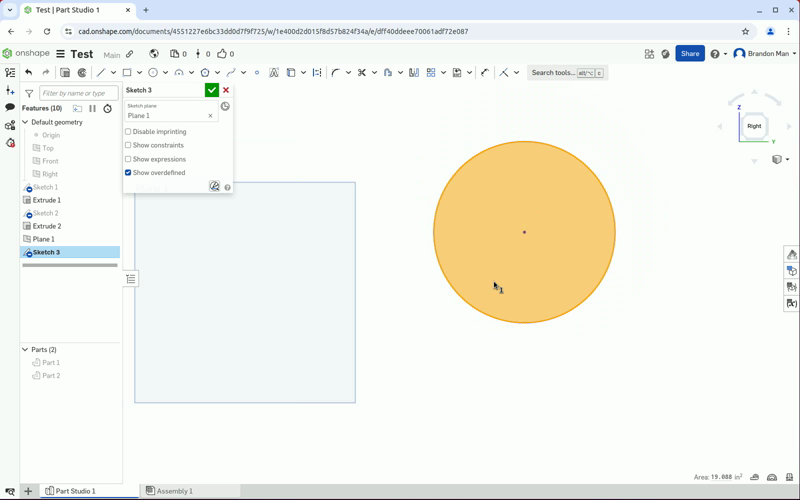
scroll(-6)
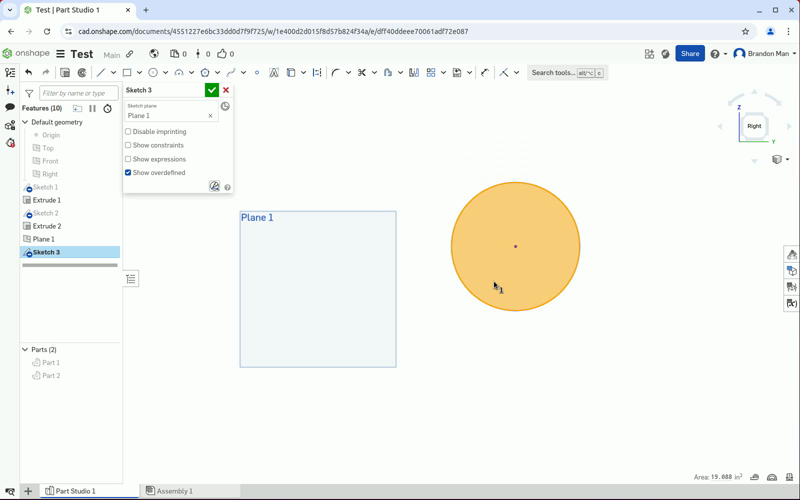
scroll(-6)
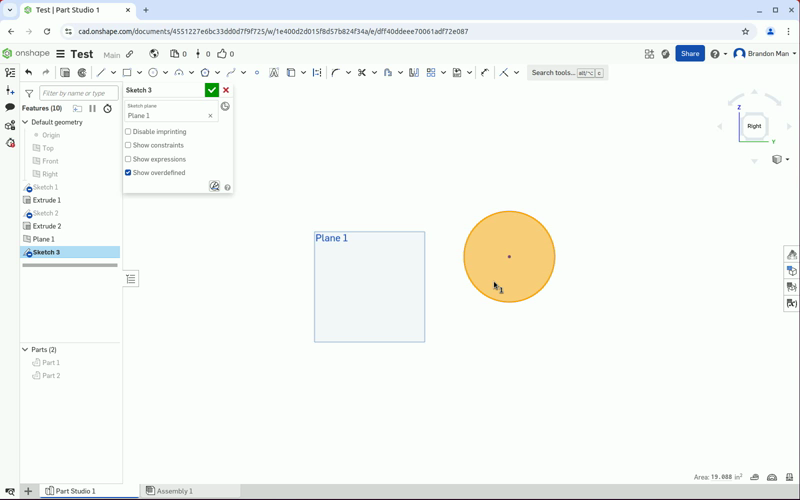
scroll(-6)
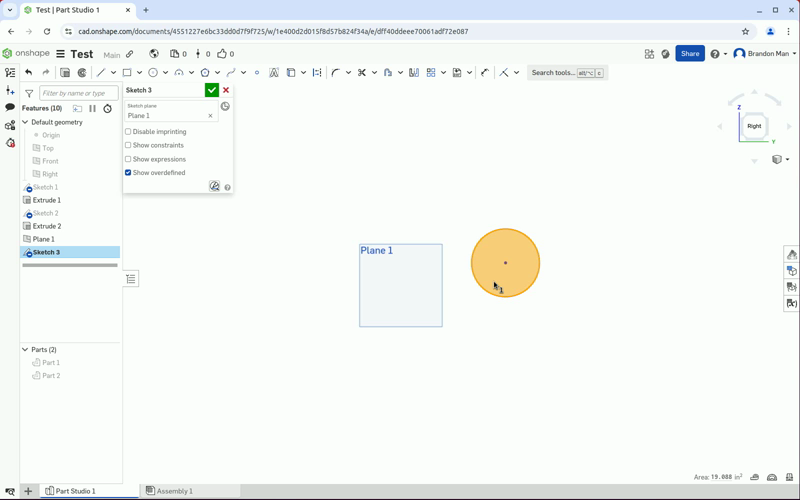
scroll(-6)
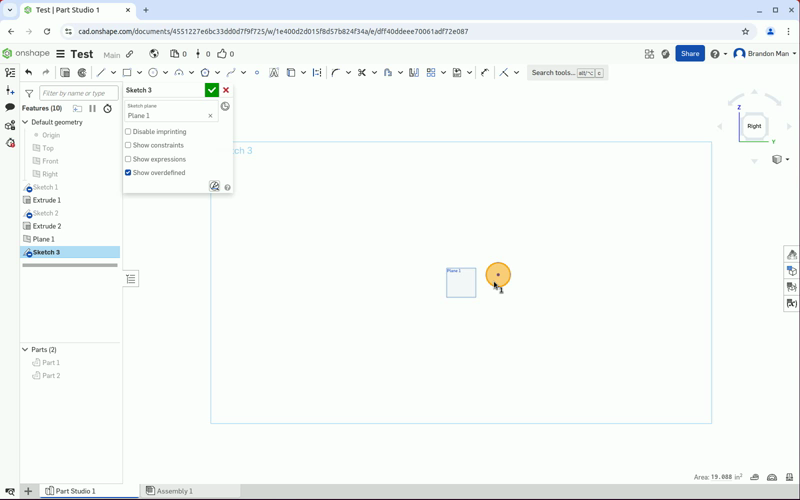
mouse_move(73, 352)
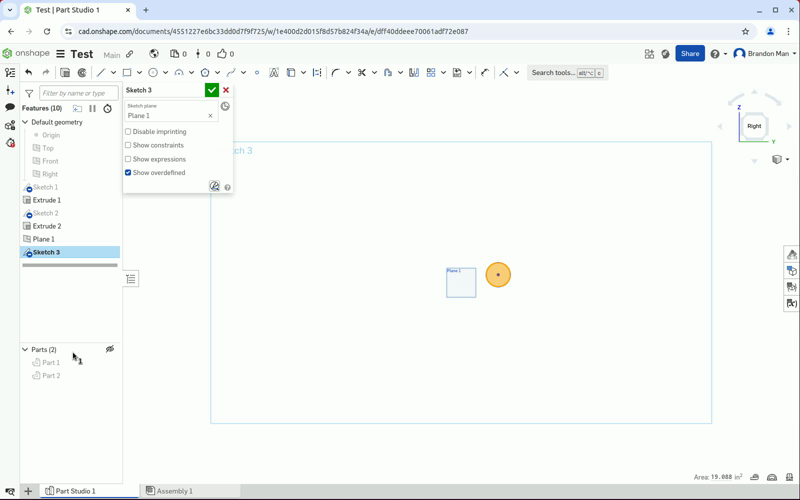
key(shift+y)
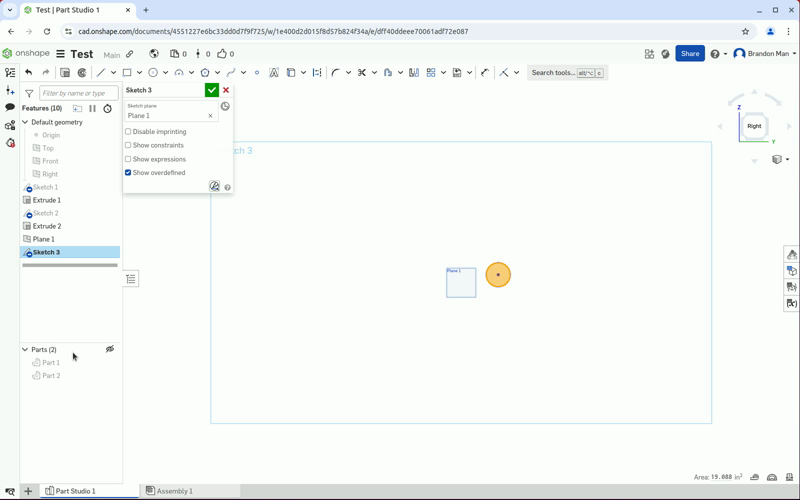
key(shift+e)
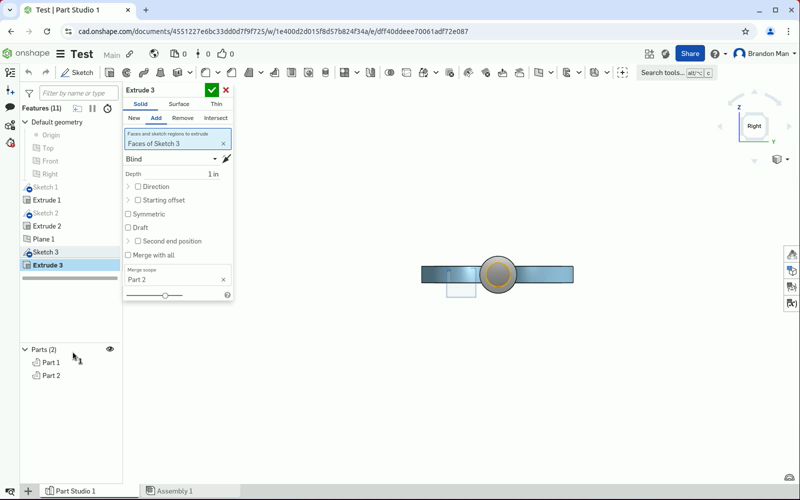
mouse_move(143, 106)
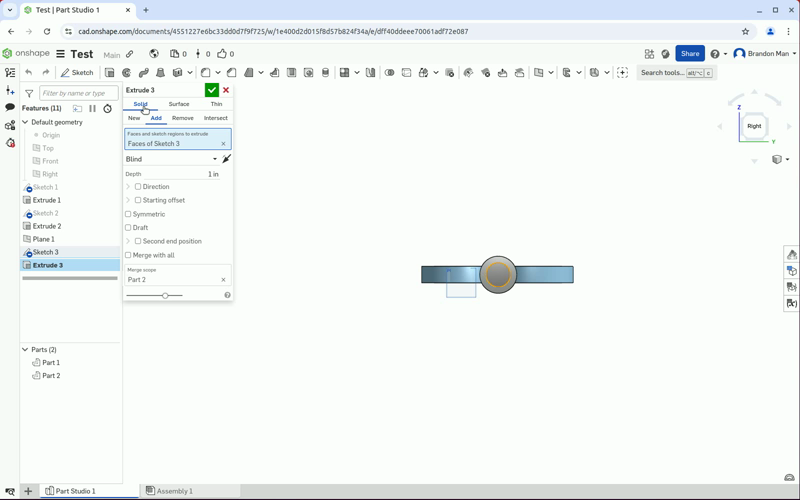
click(143, 106)
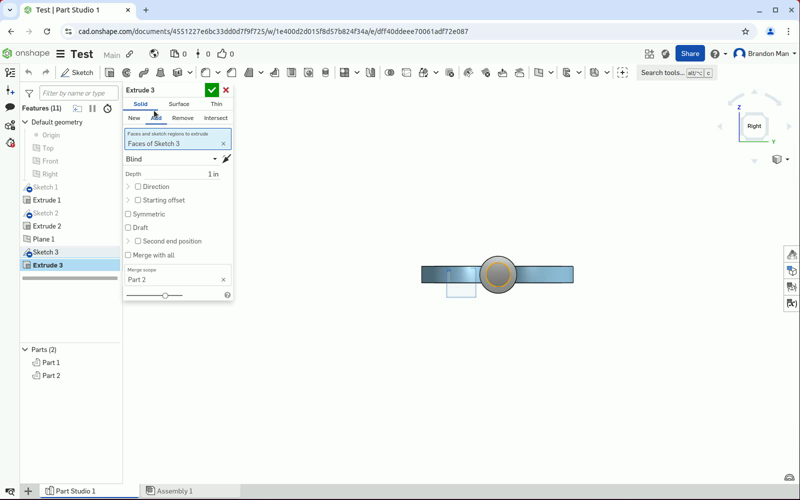
mouse_move(186, 120)
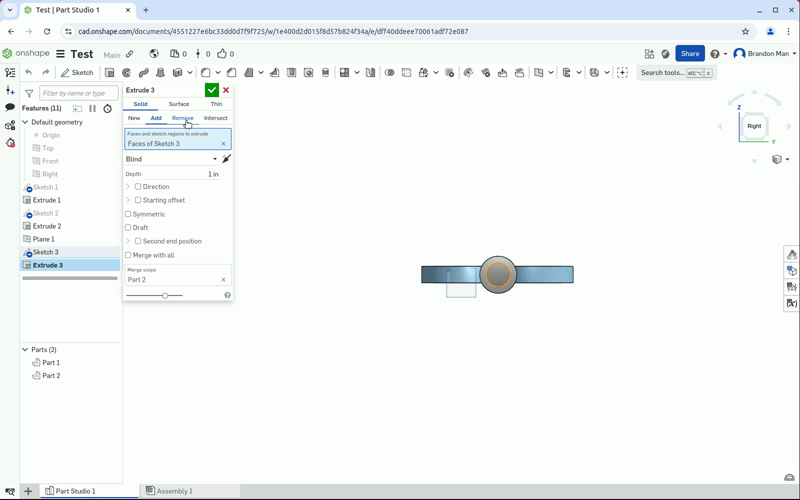
click(186, 120)
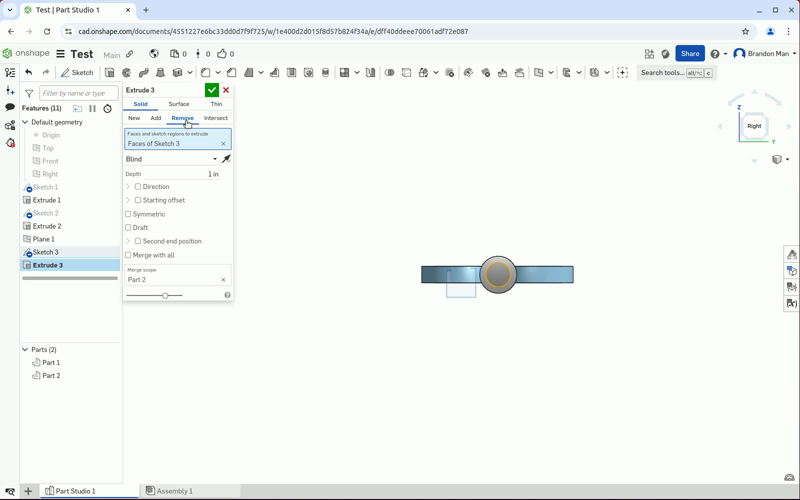
key(tab, 4)
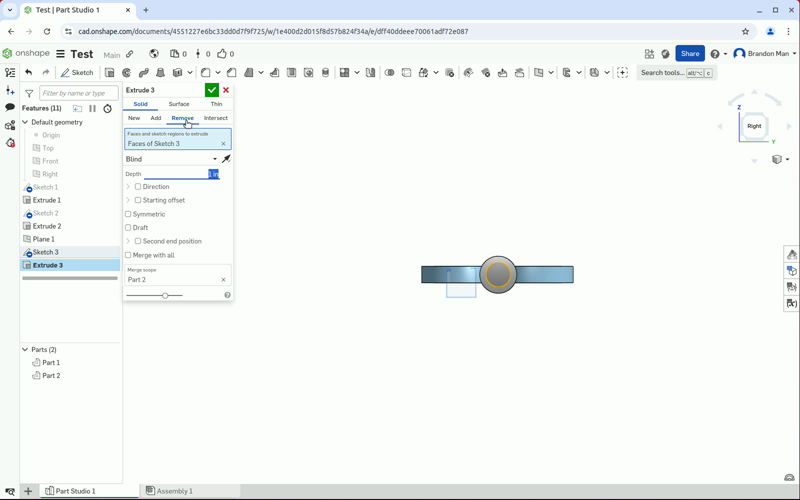
text(1.926)
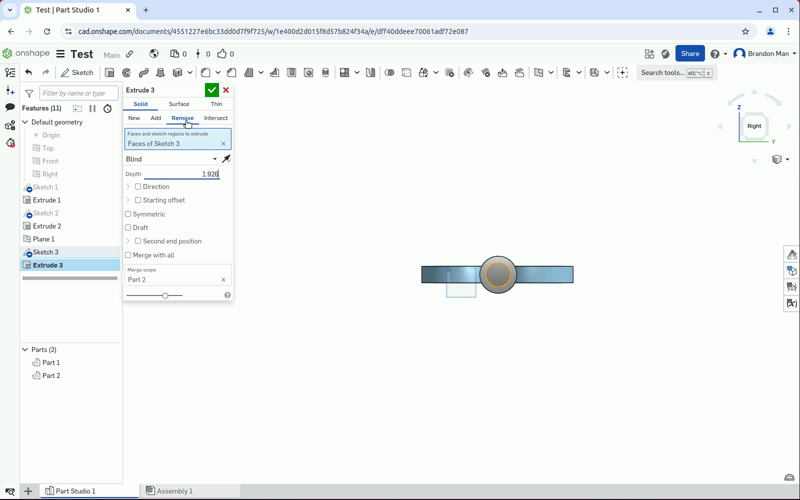
key(tab, 6)
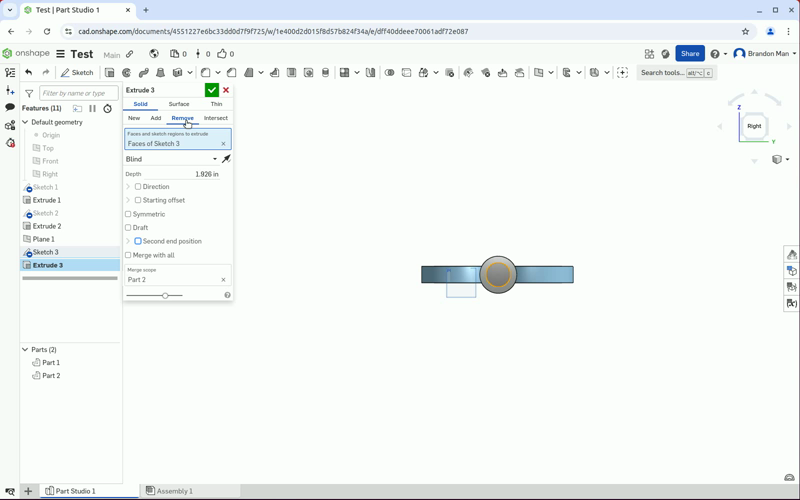
key(space)
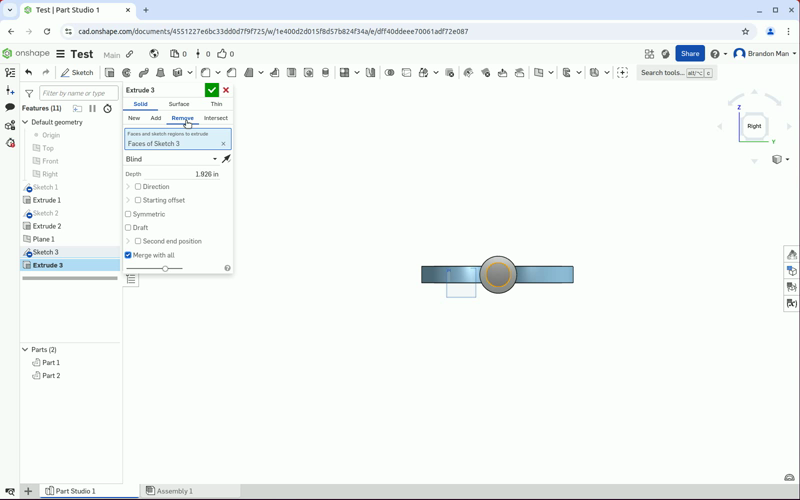
key(enter)
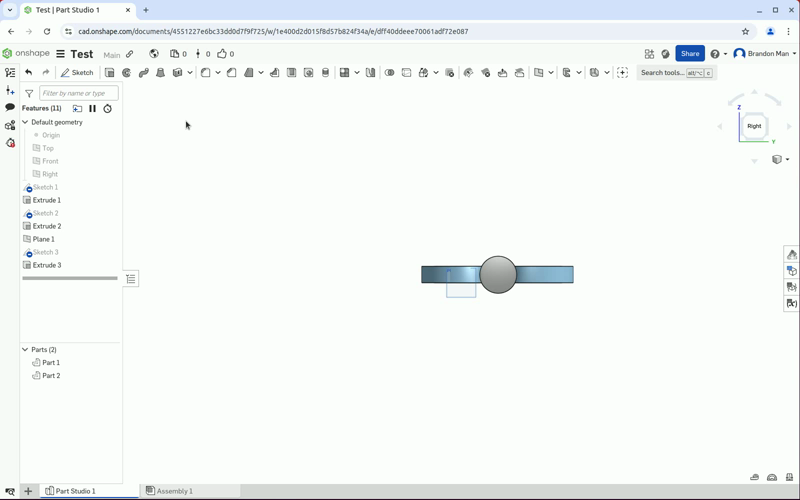
key(shift+h)
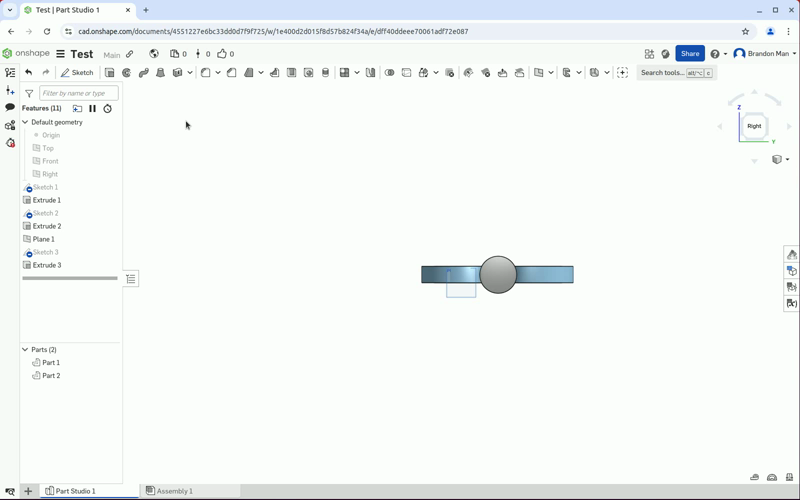
key(shift+h)
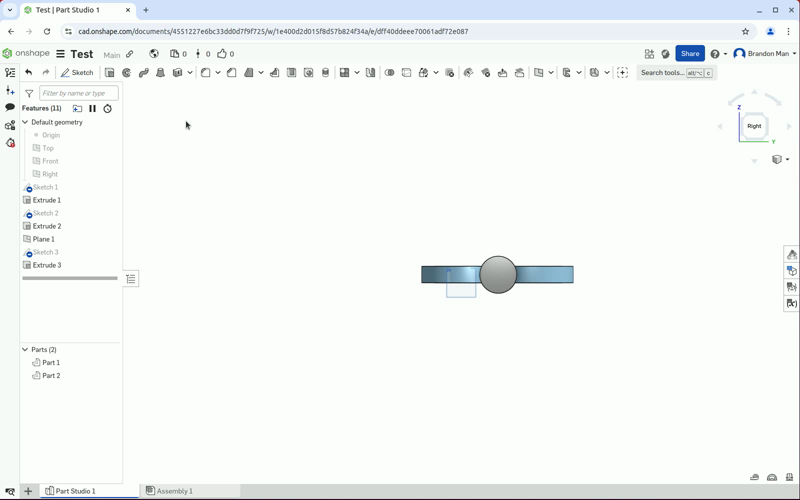
mouse_move(73, 189)
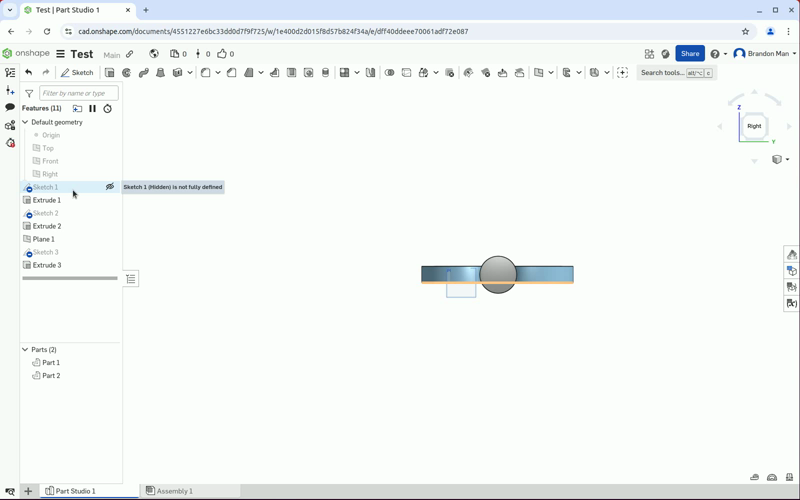
click(73, 189)
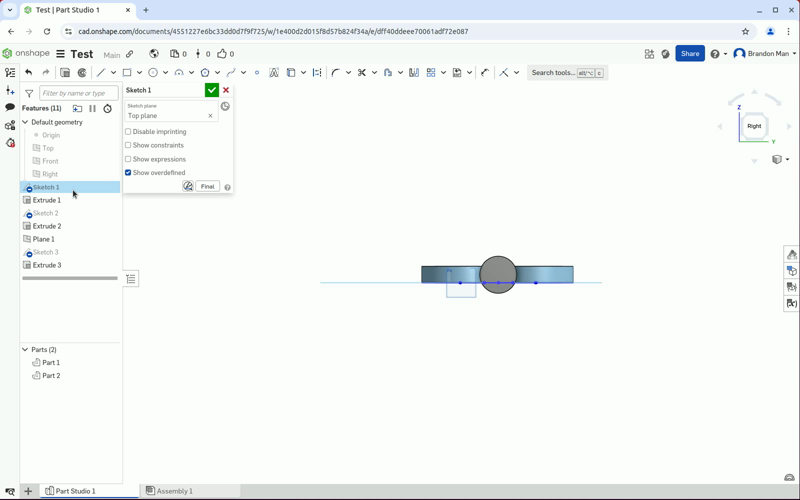
mouse_move(229, 92)
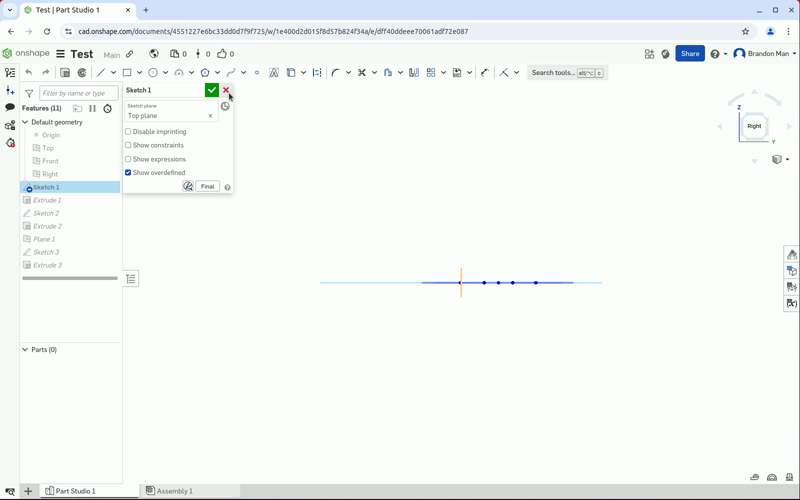
click(229, 92)
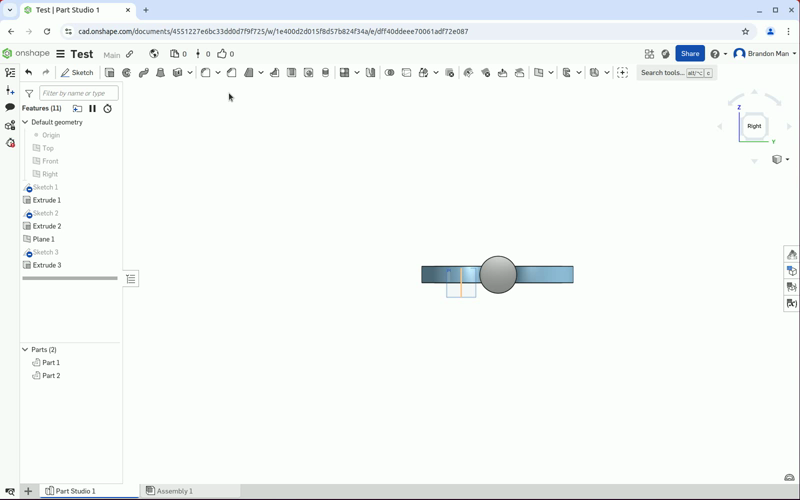
mouse_move(541, 75)
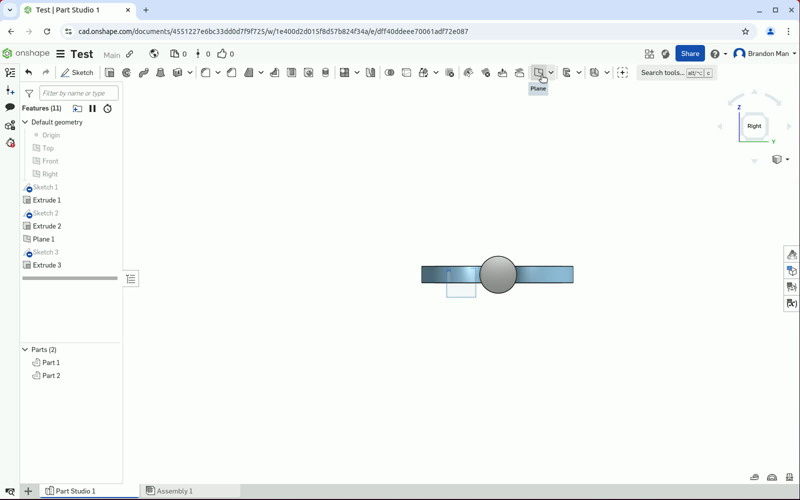
click(541, 75)
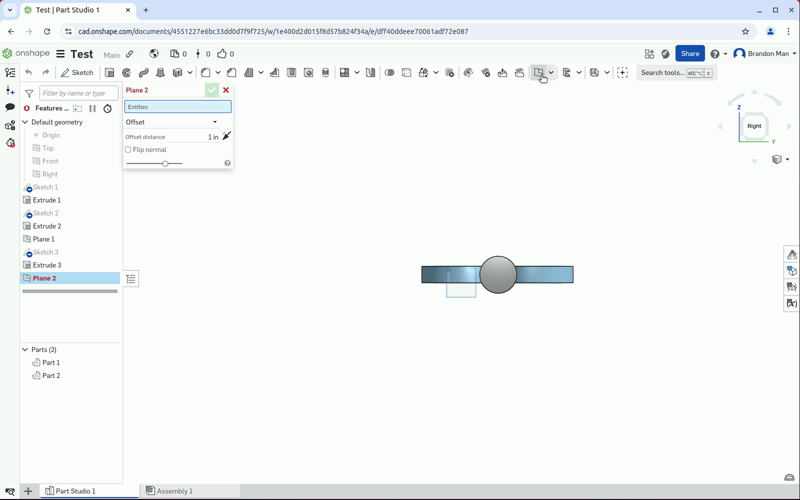
mouse_move(73, 176)
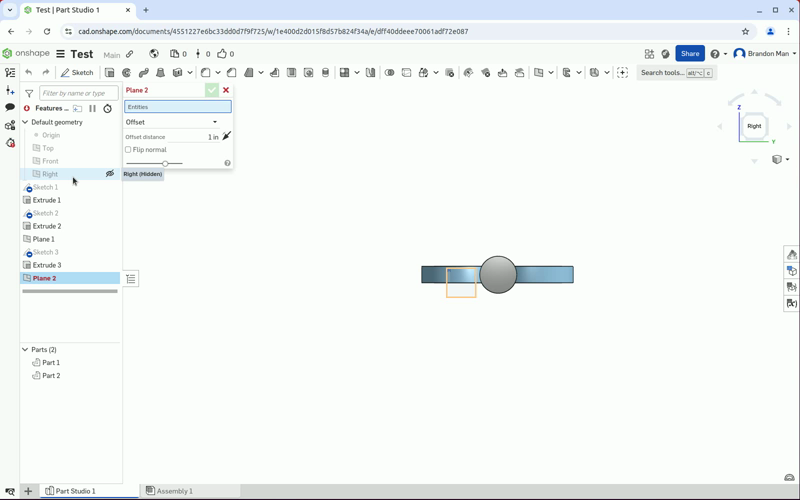
click(73, 176)
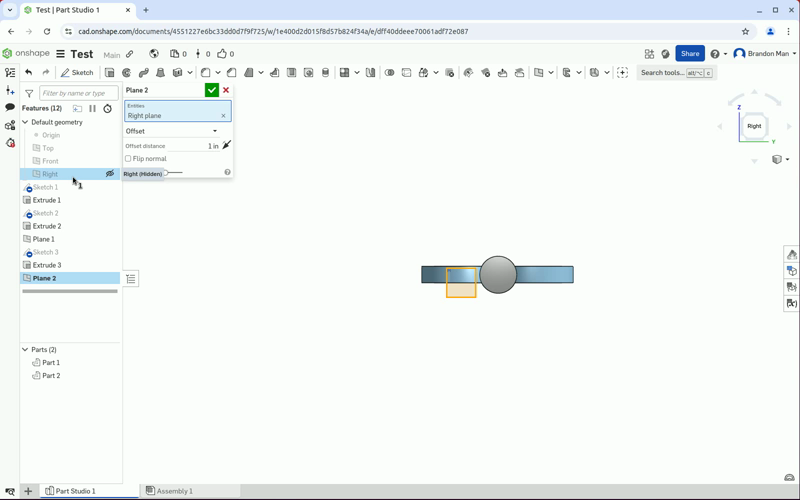
key(tab, 2)
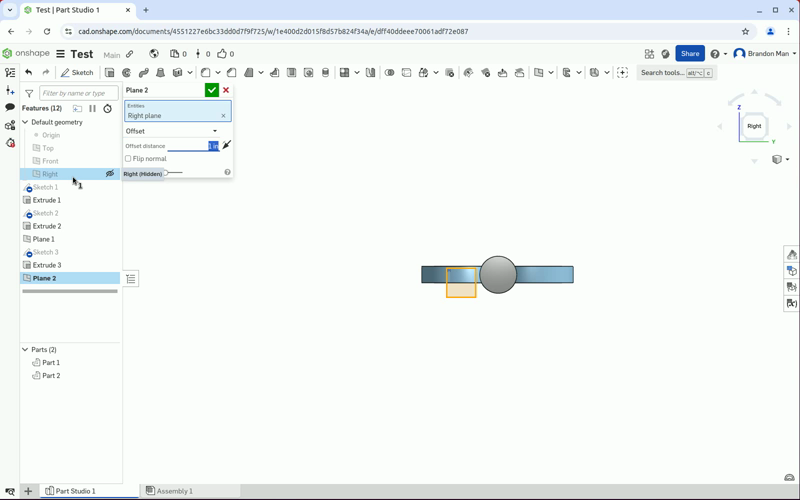
text(7.456)
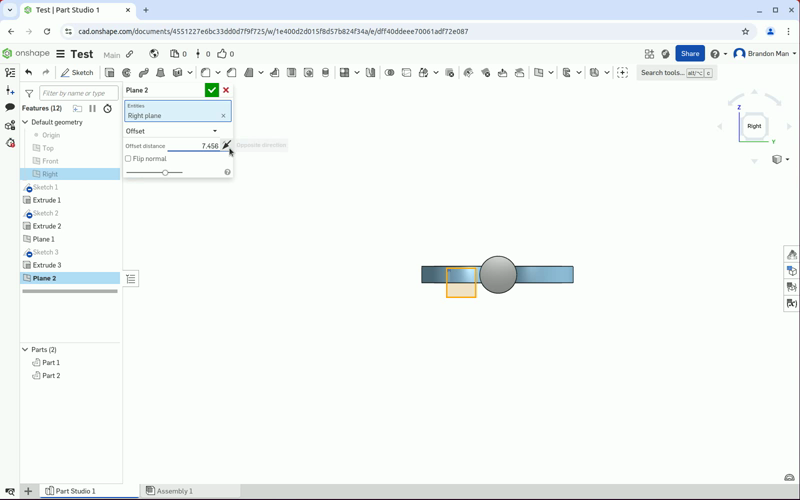
mouse_move(229, 147)
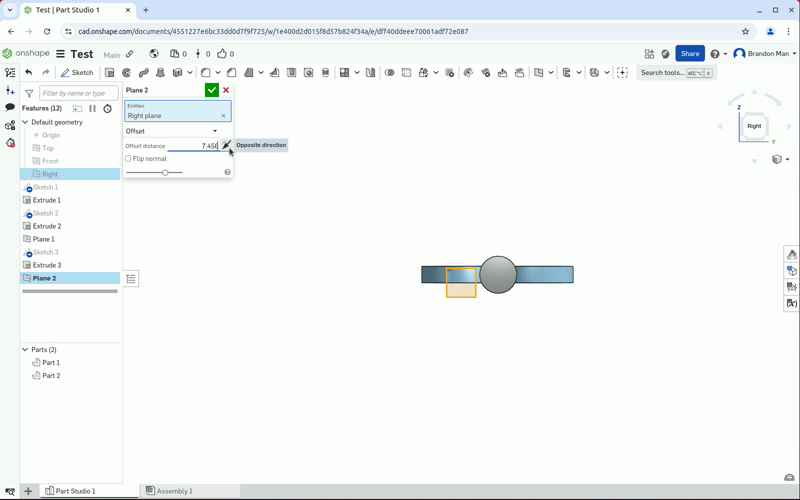
click(229, 147)
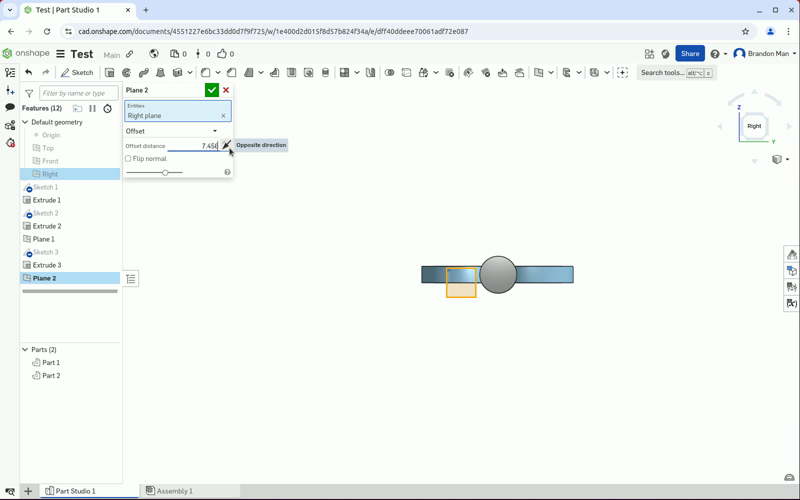
key(enter, 2)
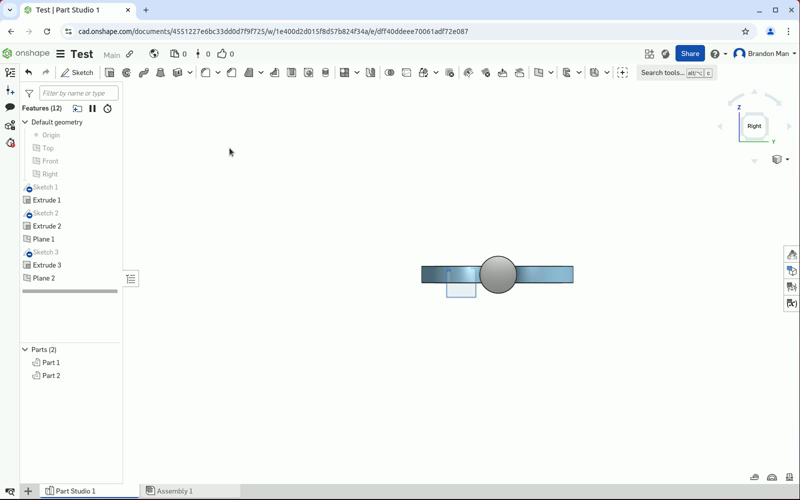
key(shift+s)
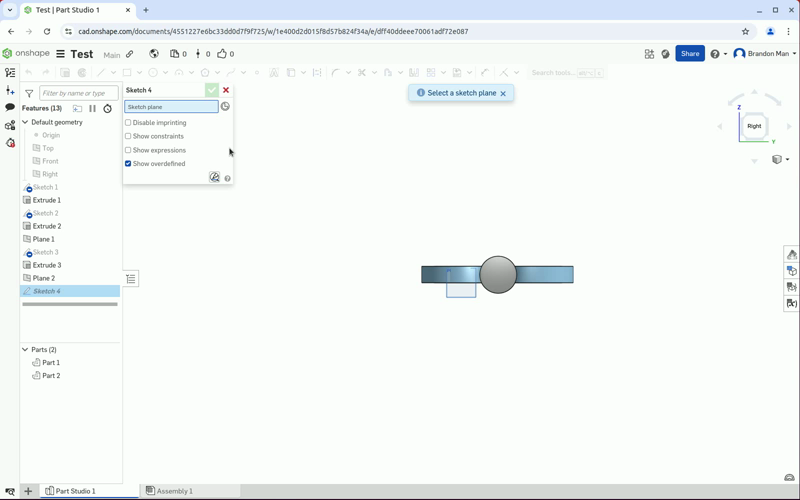
mouse_move(73, 280)
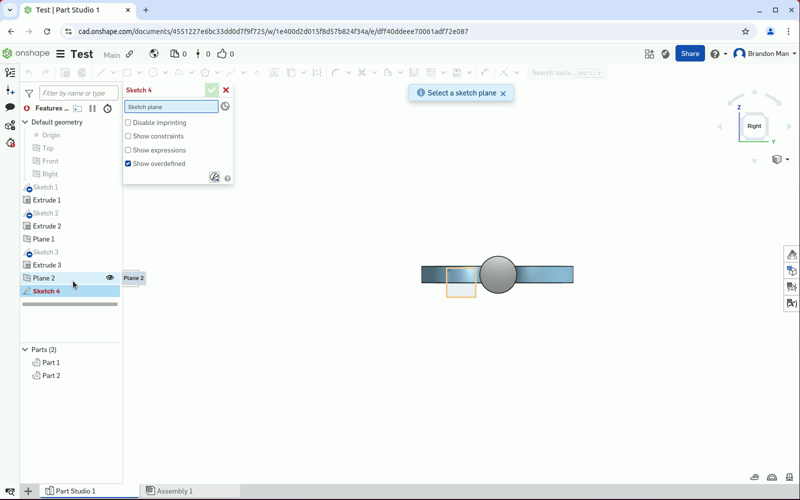
click(73, 280)
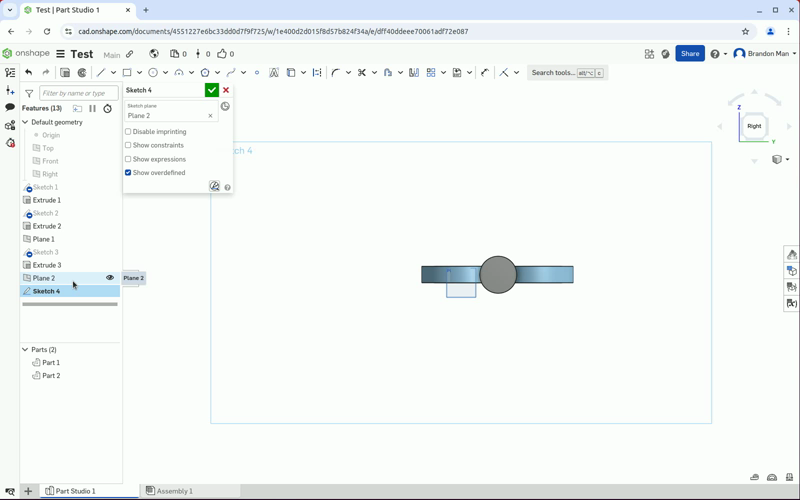
mouse_move(73, 352)
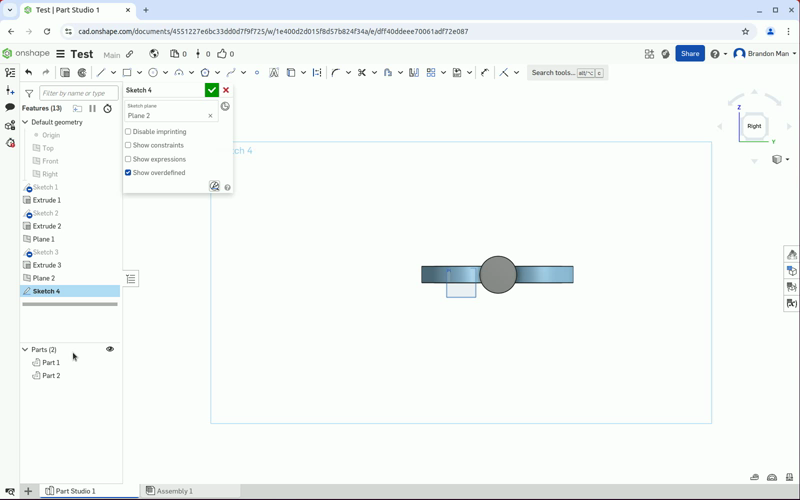
key(y)
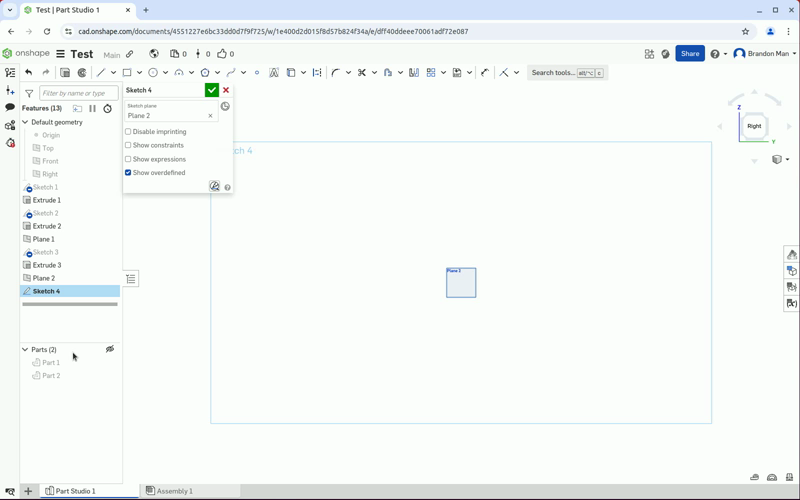
key(c)
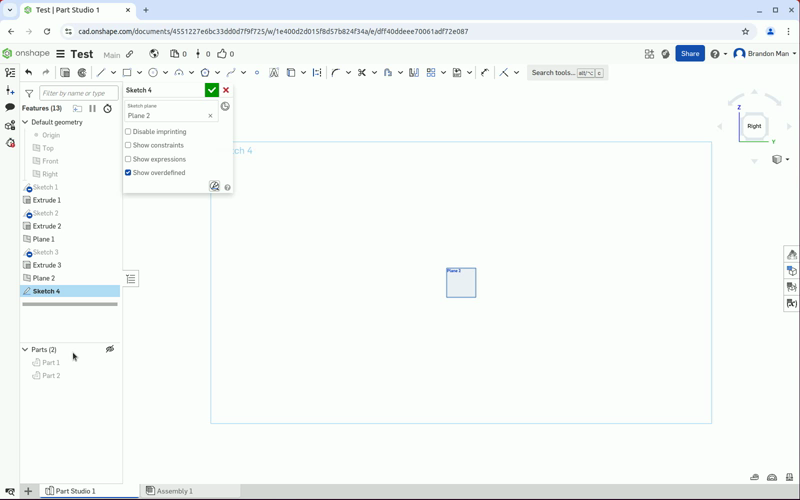
key_down(shift)
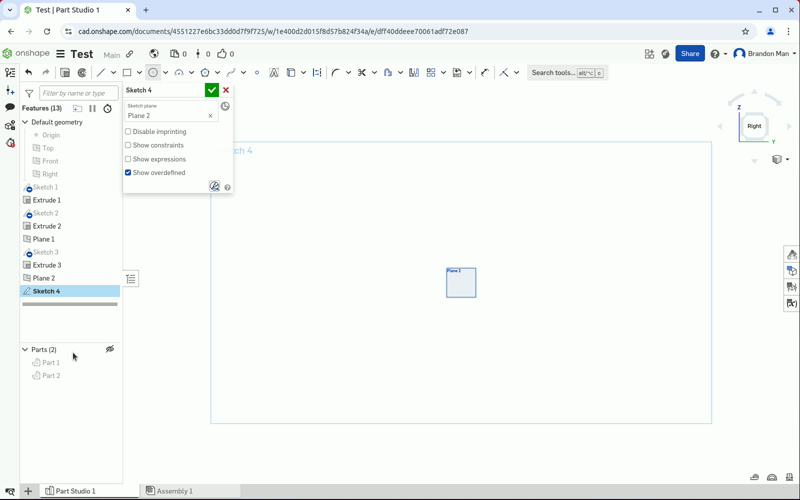
mouse_move(498, 274)
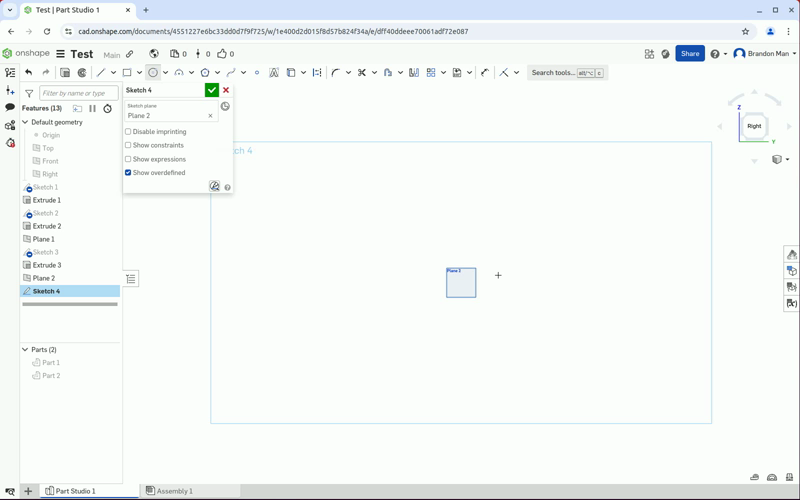
click(498, 274)
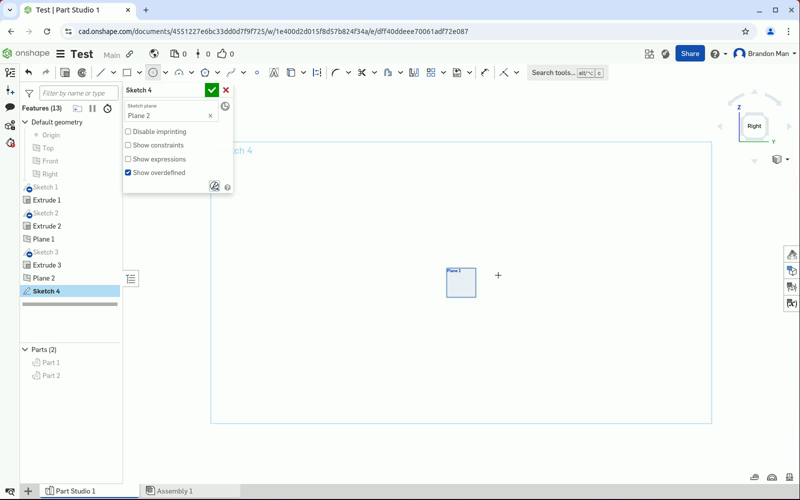
key_up(shift)
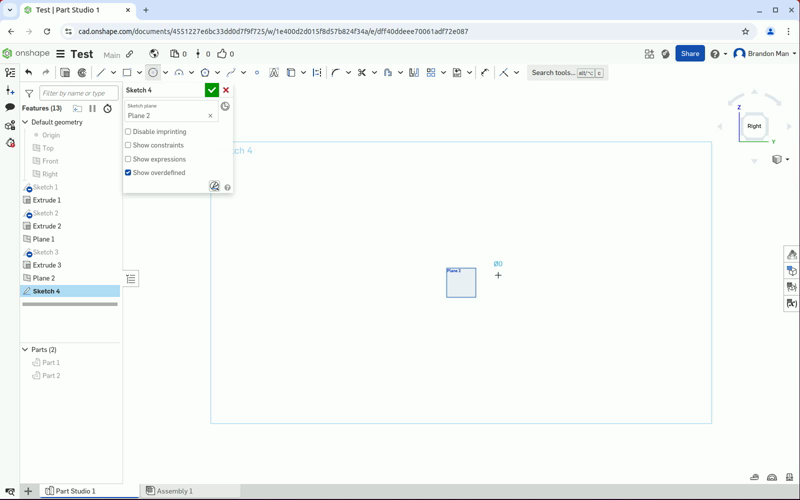
mouse_move(510, 274)
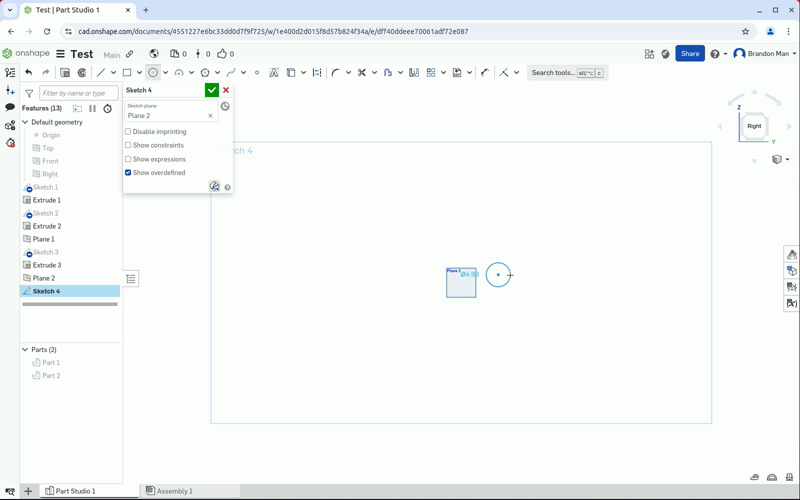
click(510, 274)
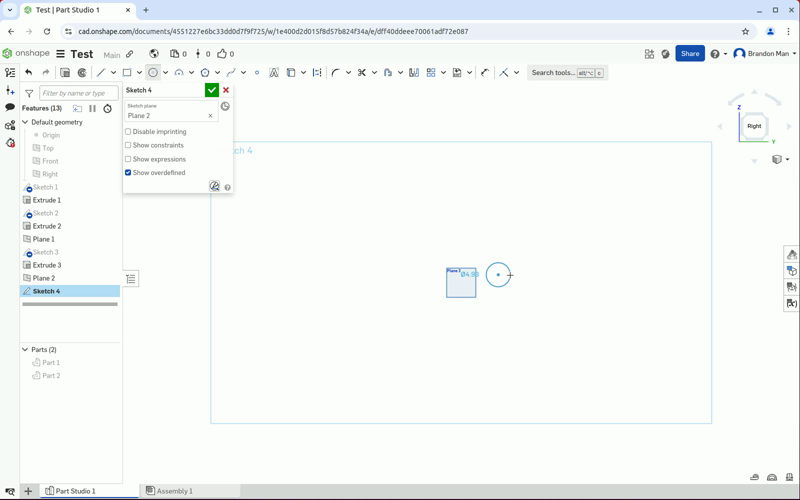
key(esc)
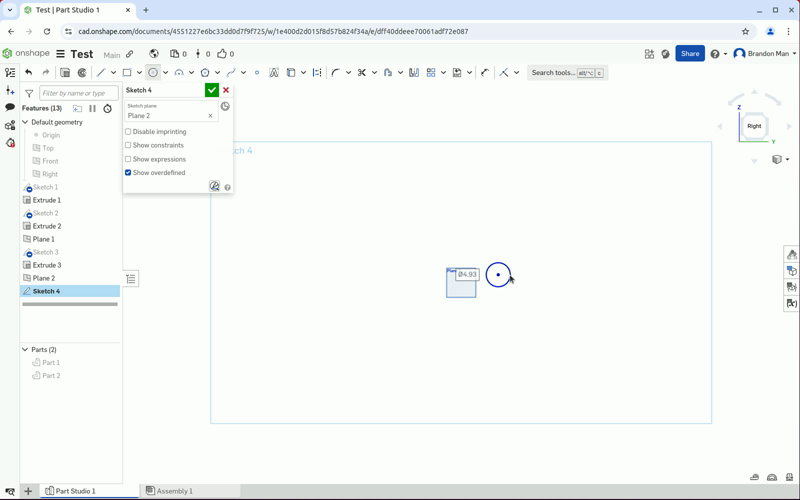
mouse_move(498, 277)
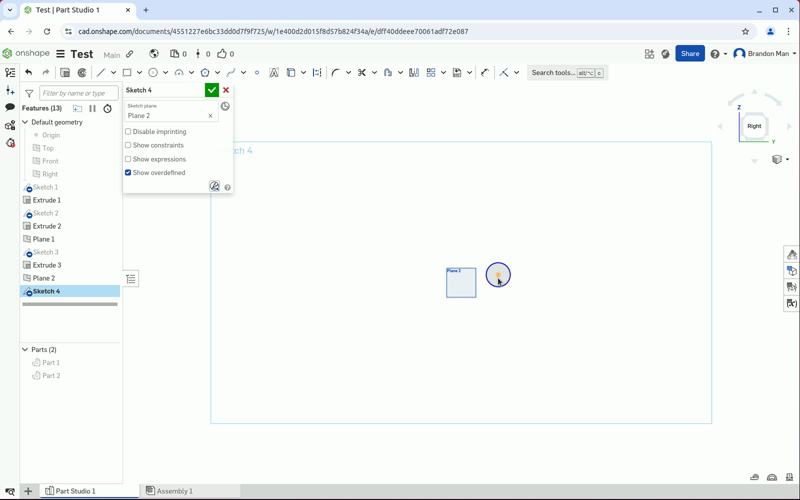
scroll(6)
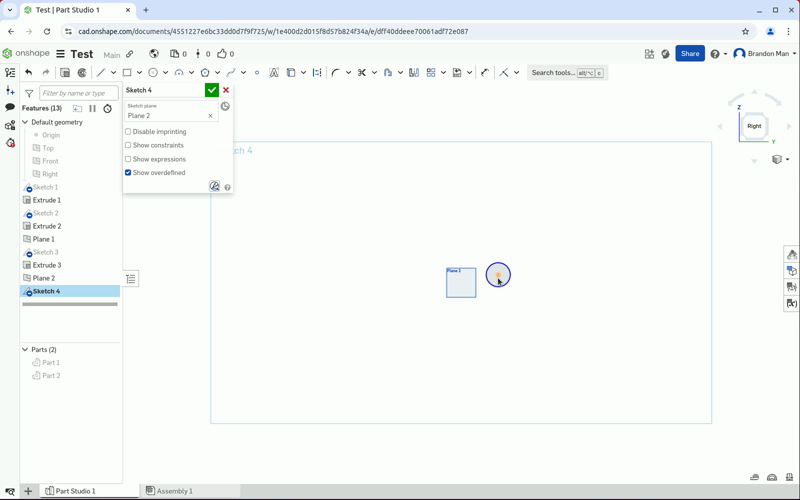
scroll(6)
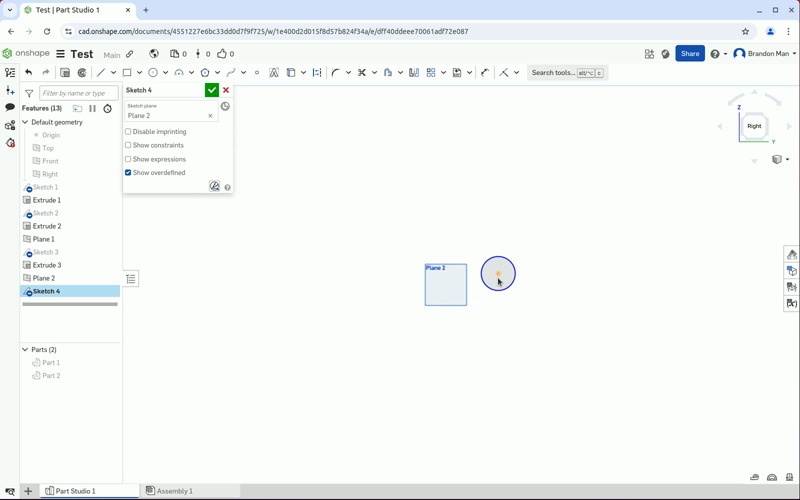
scroll(6)
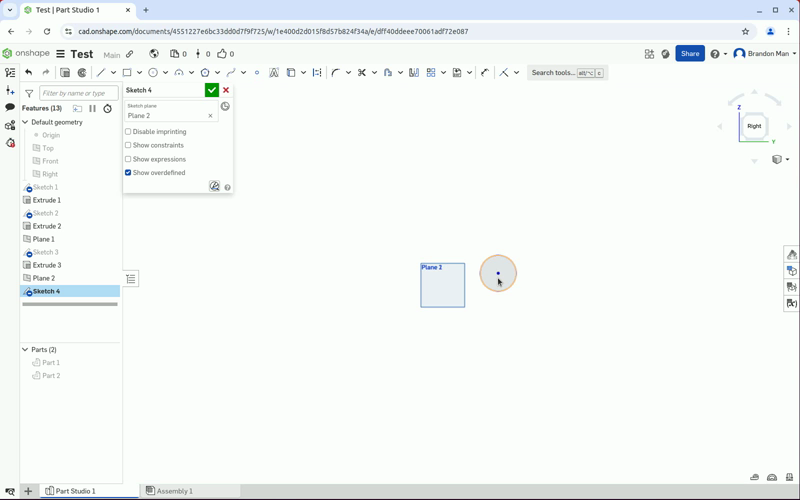
scroll(6)
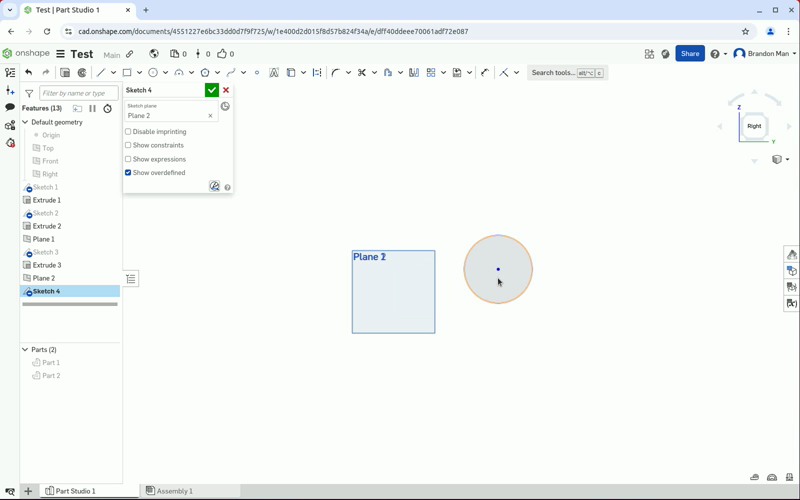
scroll(6)
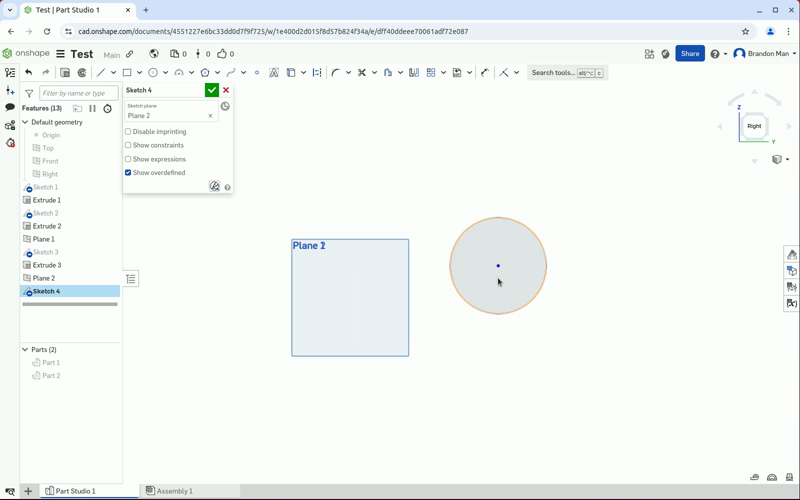
scroll(6)
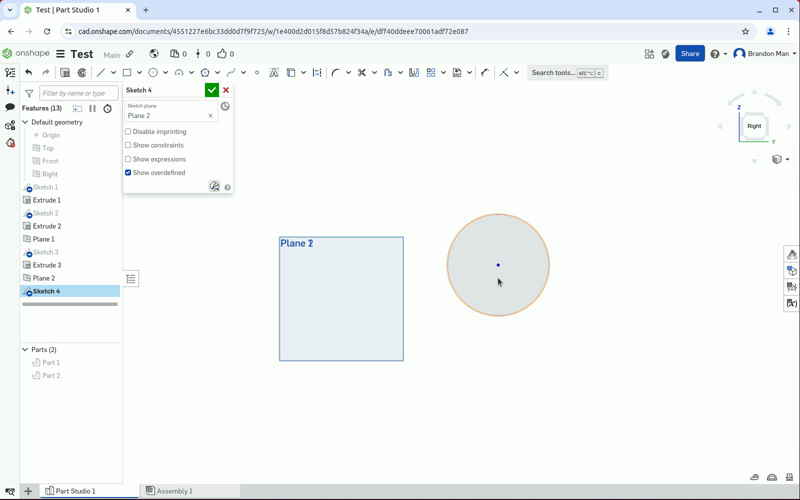
scroll(6)
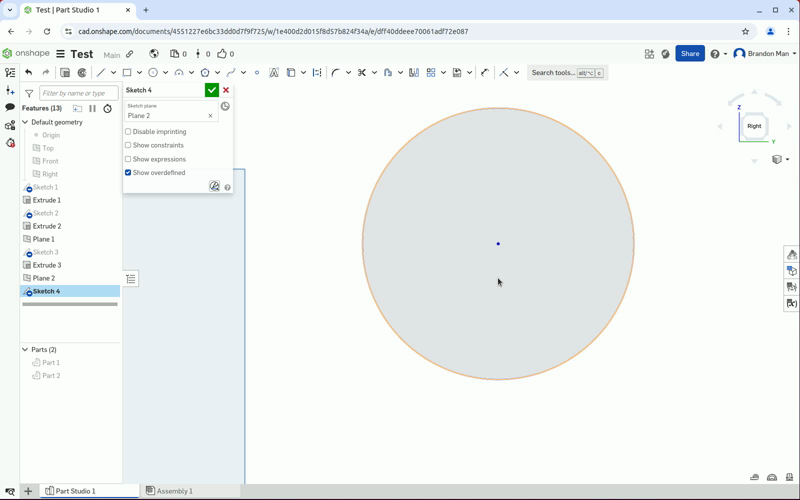
click(498, 277)
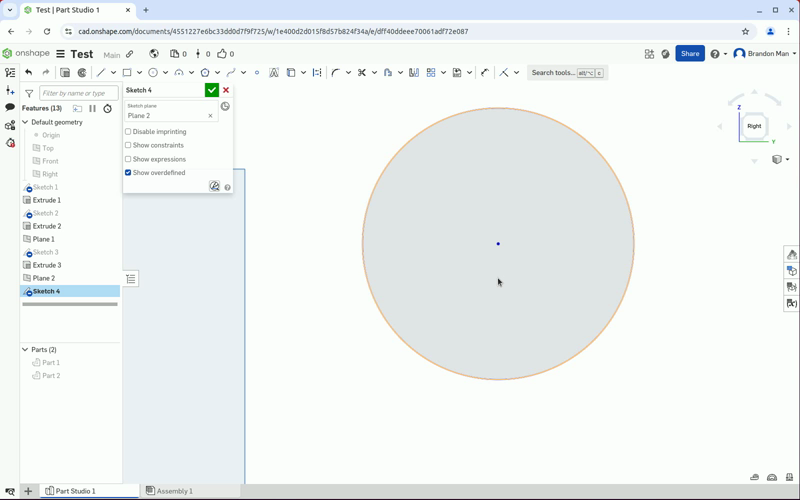
scroll(-6)
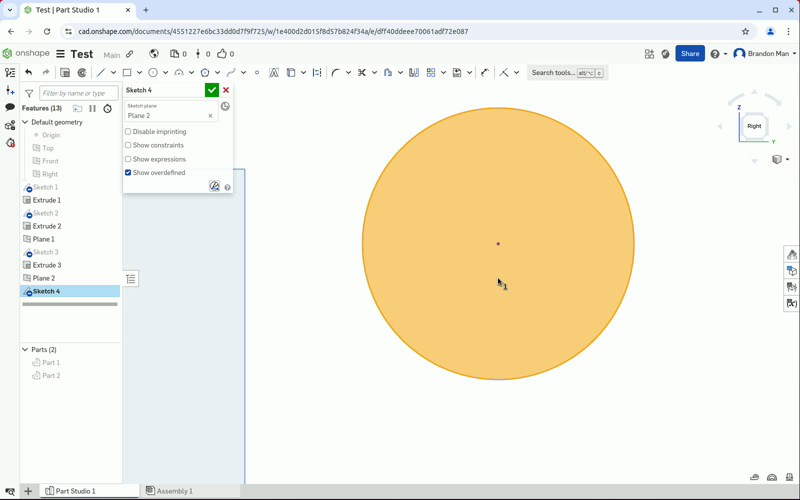
scroll(-6)
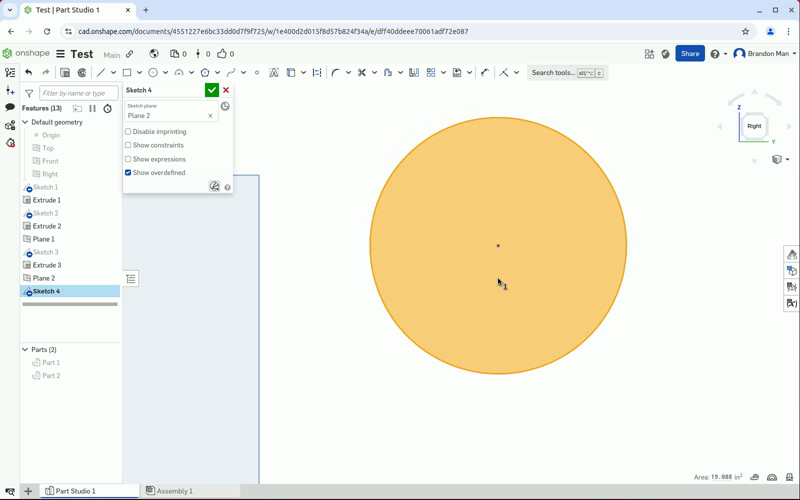
scroll(-6)
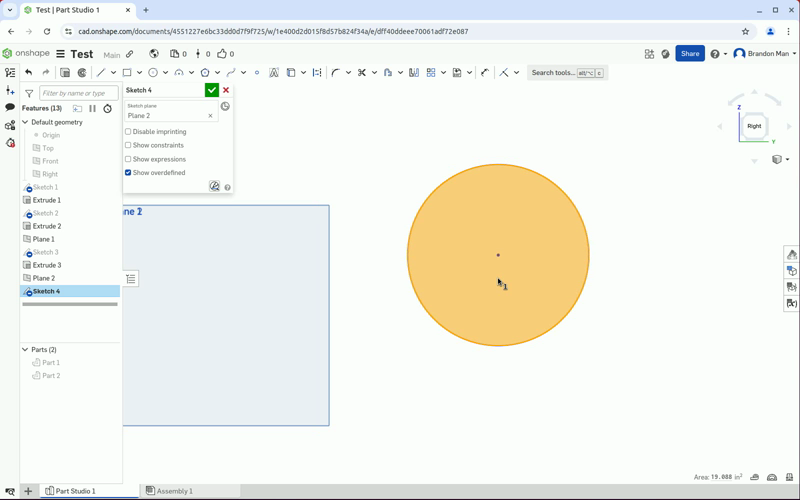
scroll(-6)
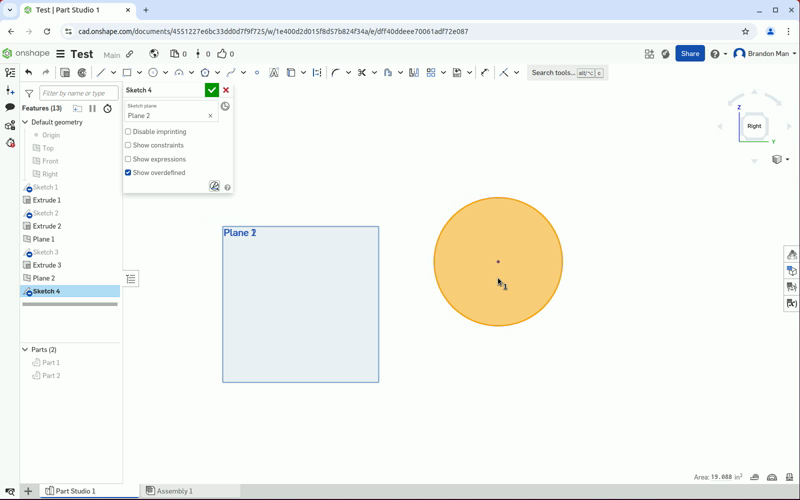
scroll(-6)
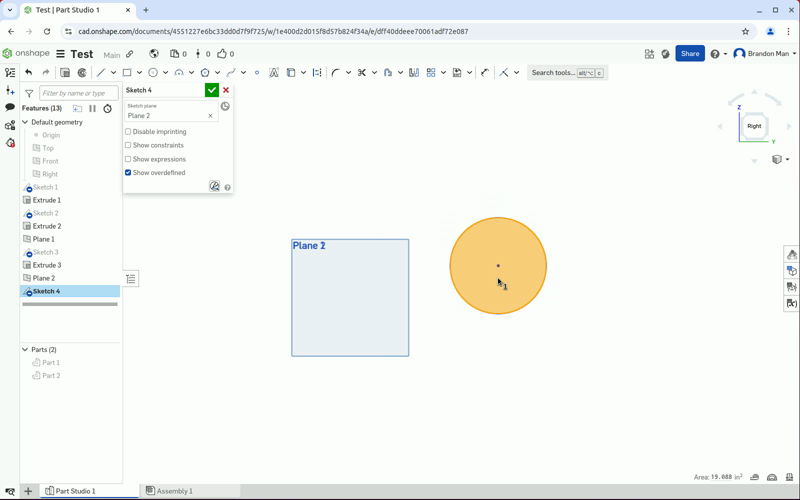
scroll(-6)
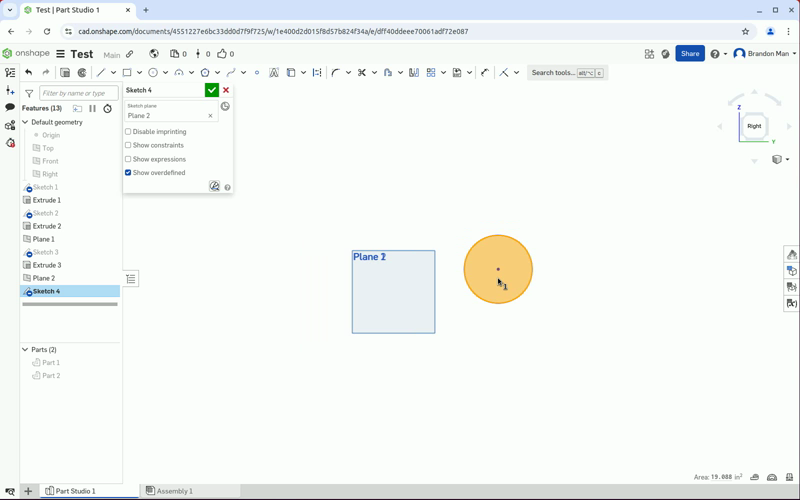
scroll(-6)
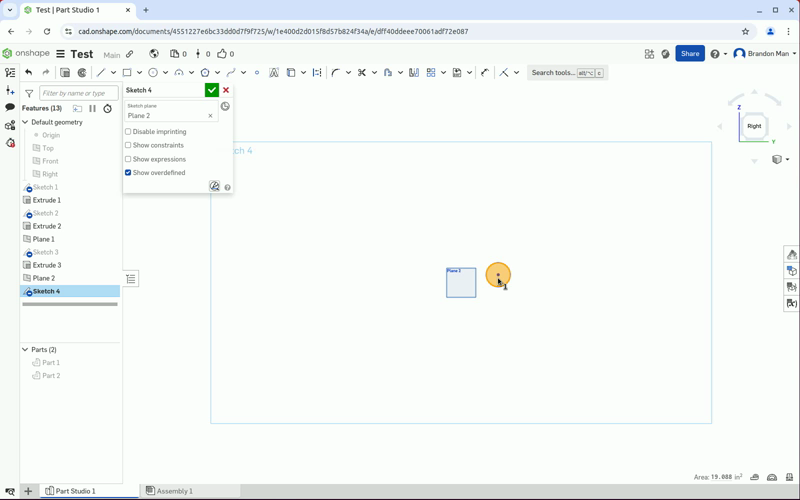
mouse_move(73, 352)
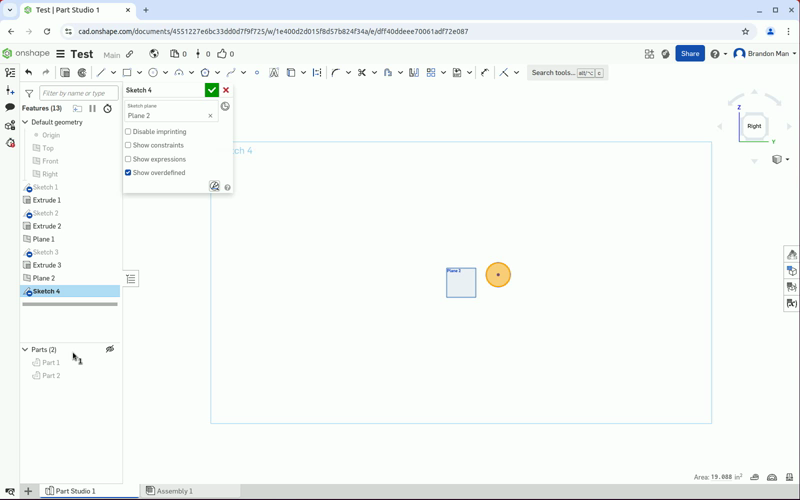
key(shift+y)
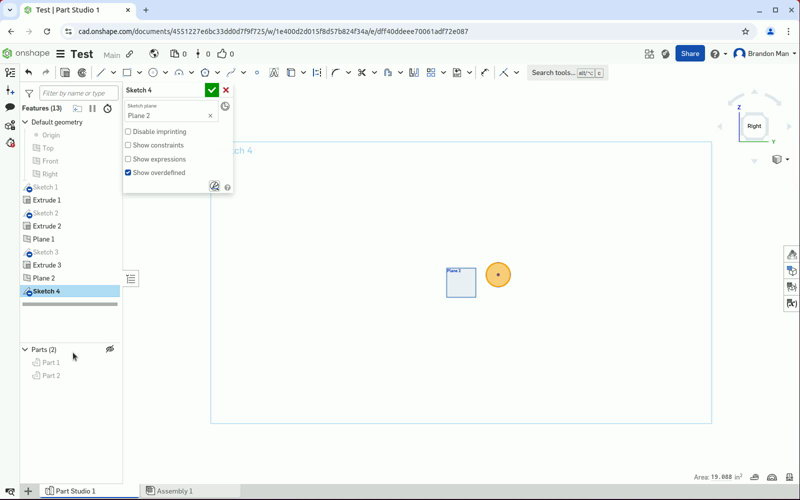
key(shift+e)
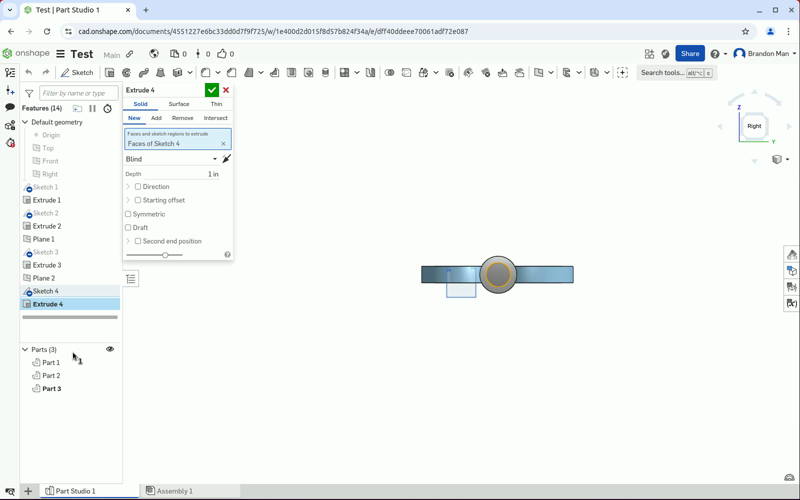
mouse_move(143, 106)
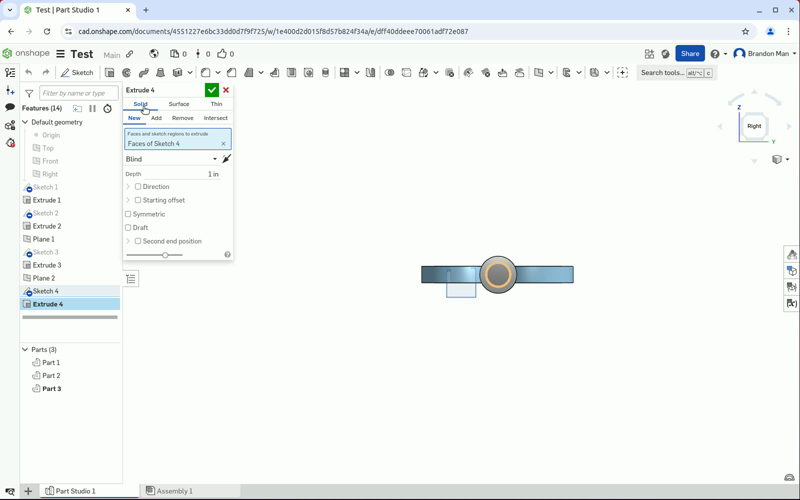
click(143, 106)
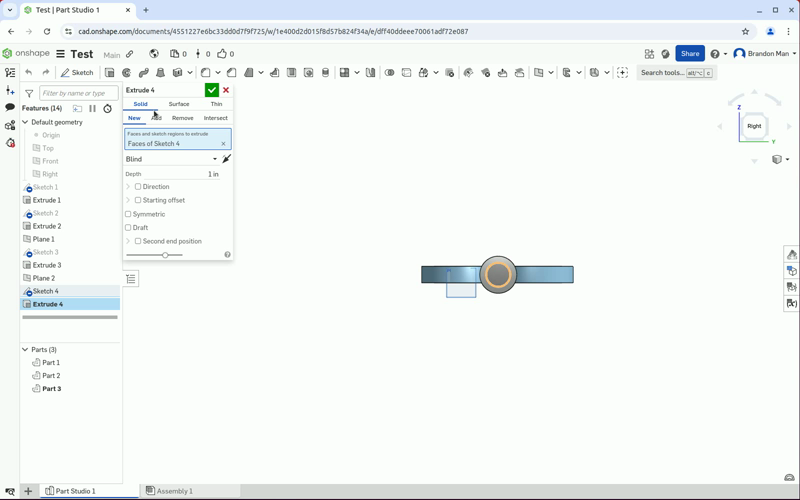
mouse_move(186, 120)
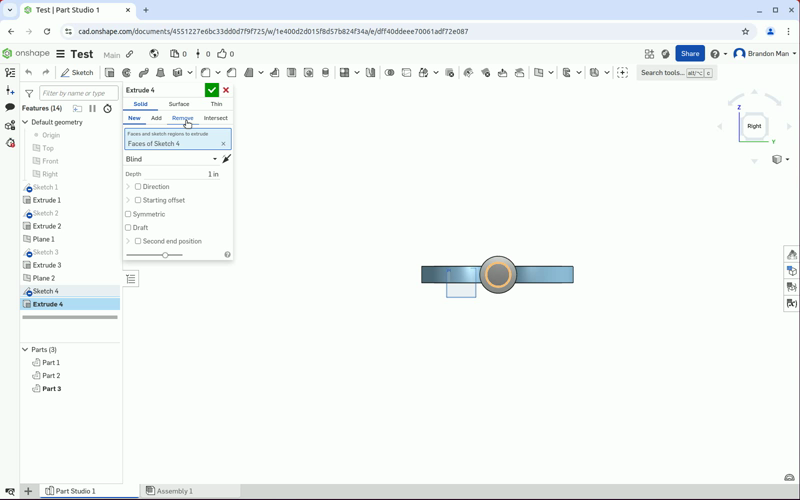
click(186, 120)
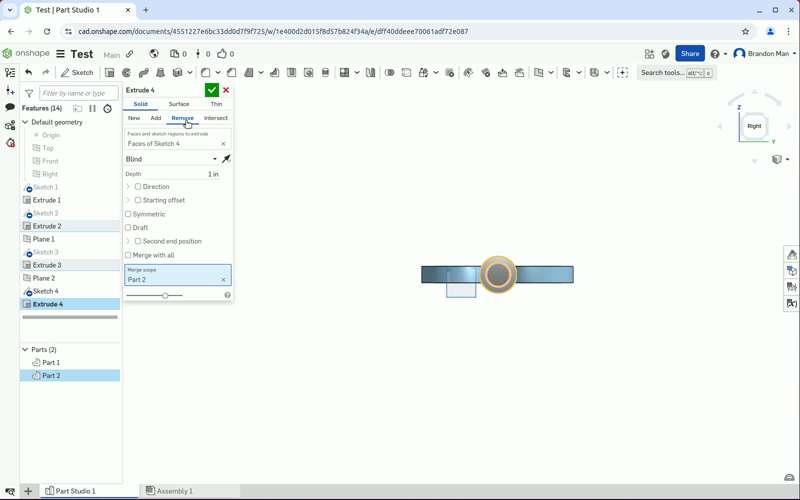
key(tab, 4)
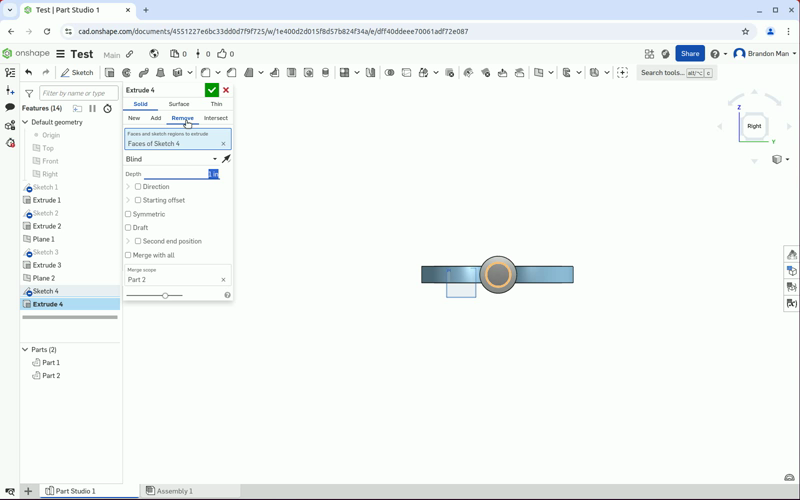
text(1.926)
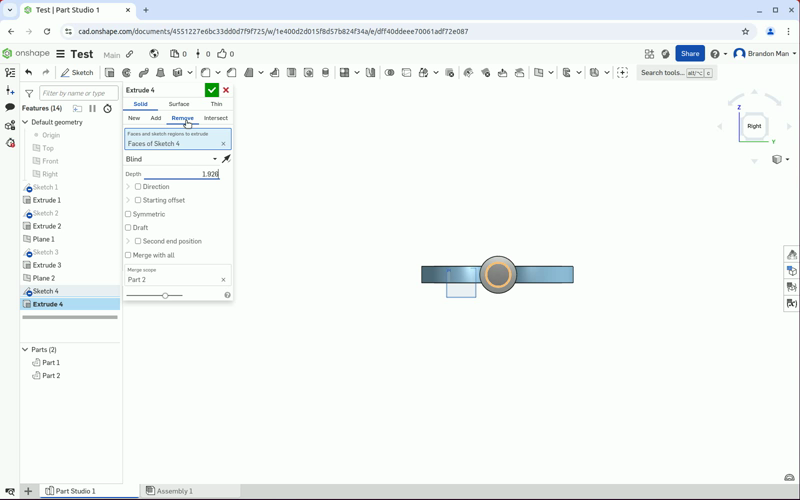
key(tab, 6)
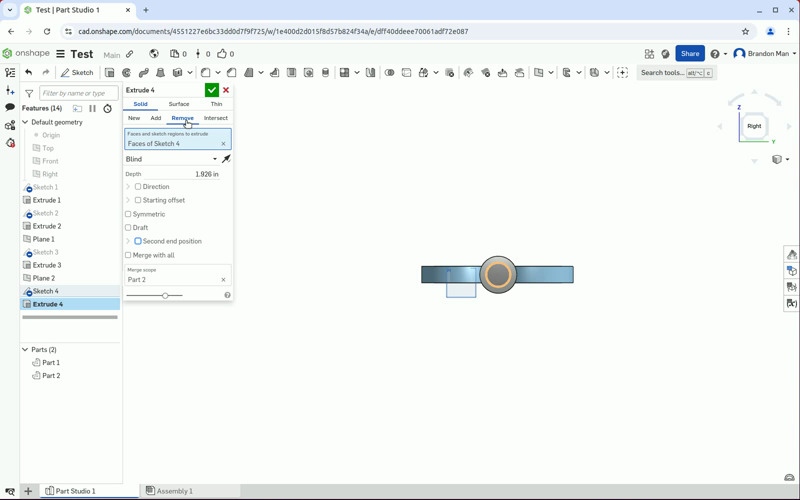
key(space)
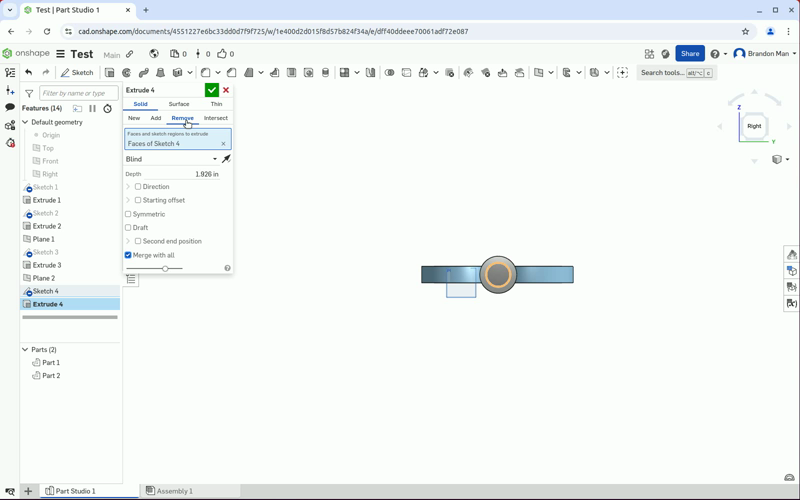
key(enter)
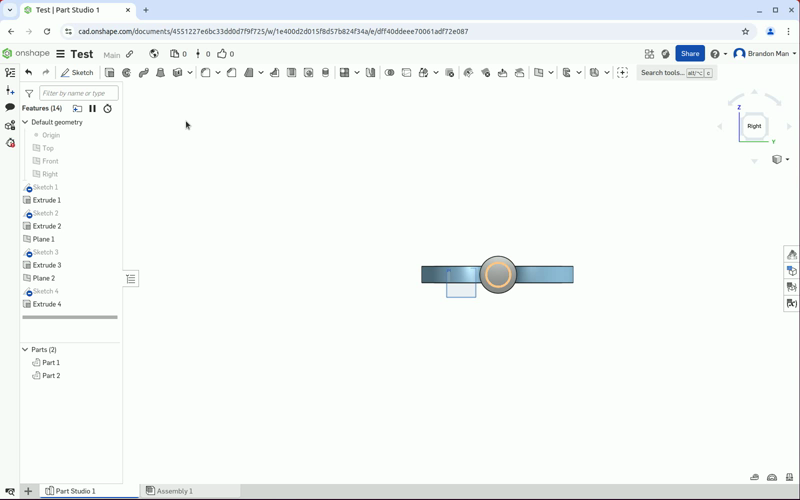
key(shift+h)
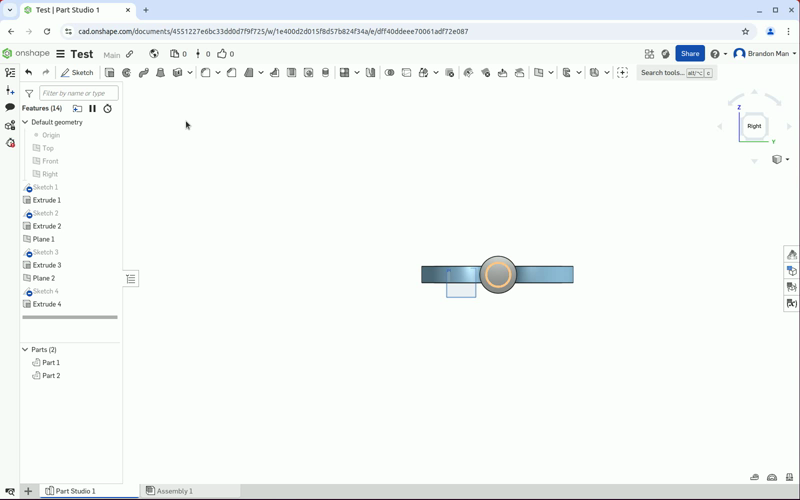
key(shift+h)
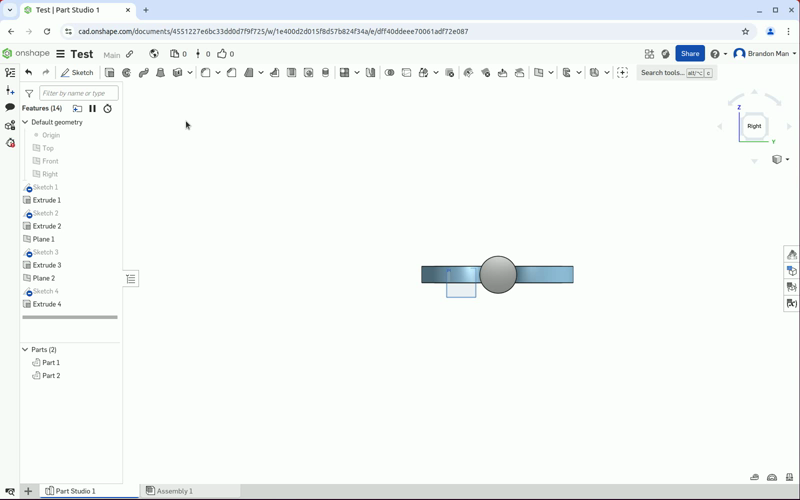
mouse_move(73, 189)
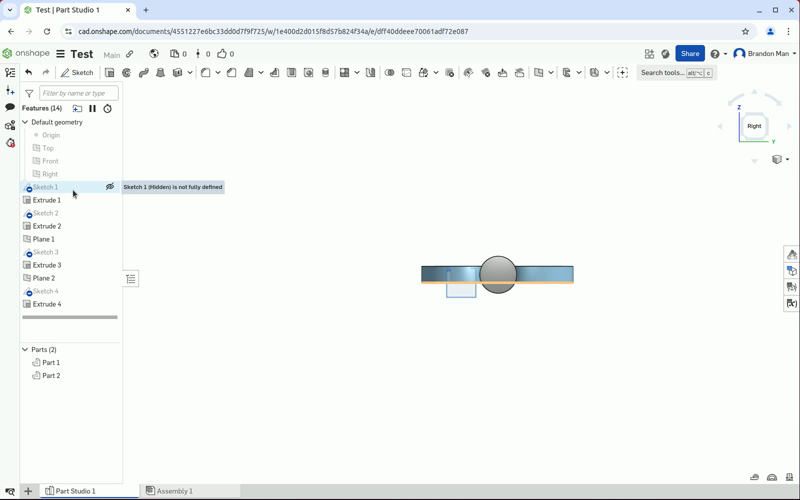
click(73, 189)
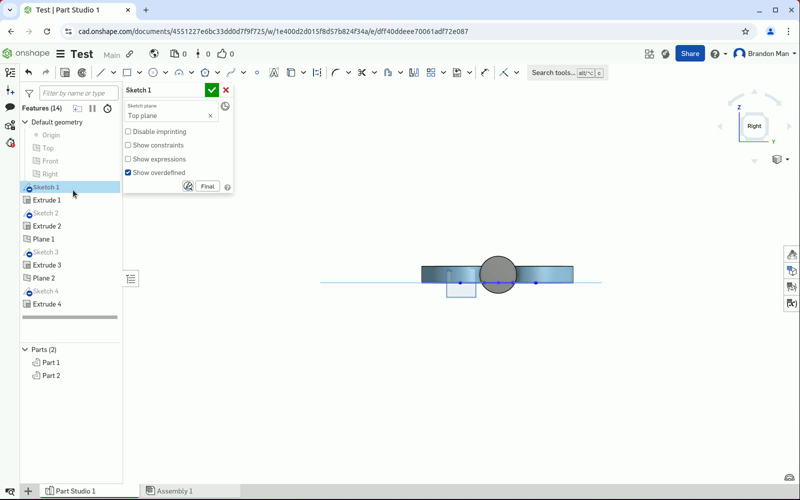
mouse_move(229, 92)
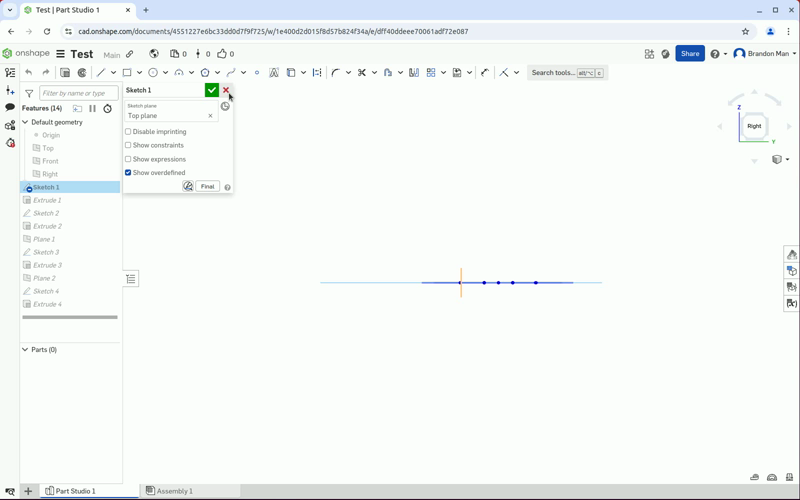
click(229, 92)
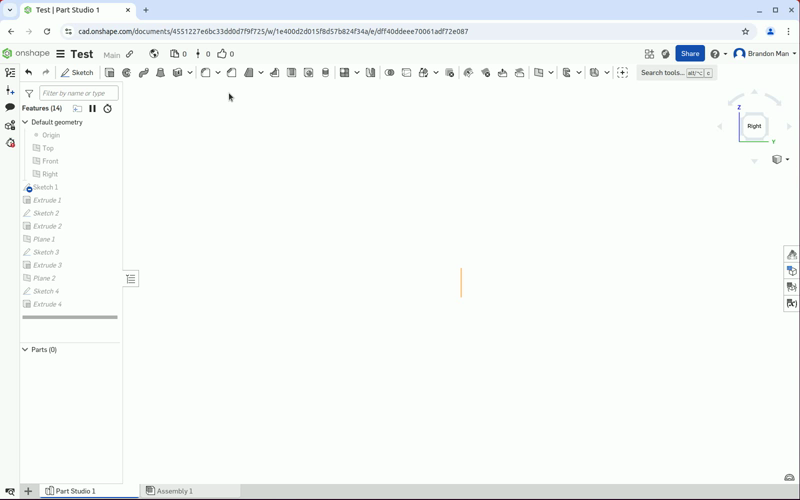
mouse_move(73, 352)
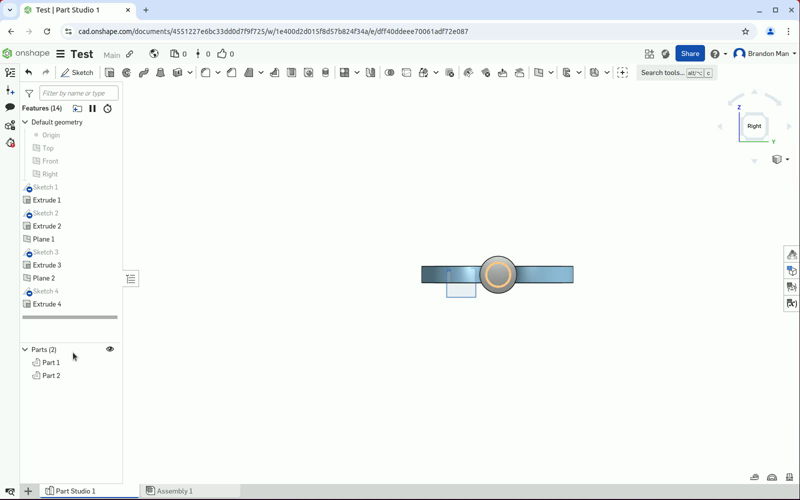
key(y)
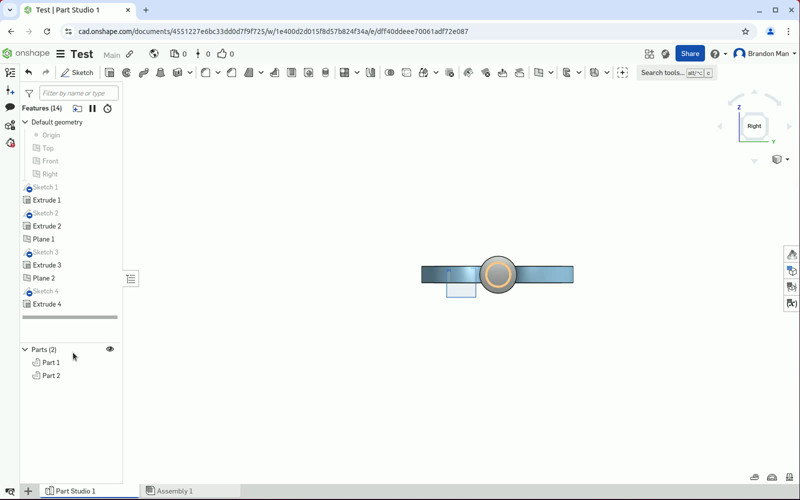
key(shift+p)
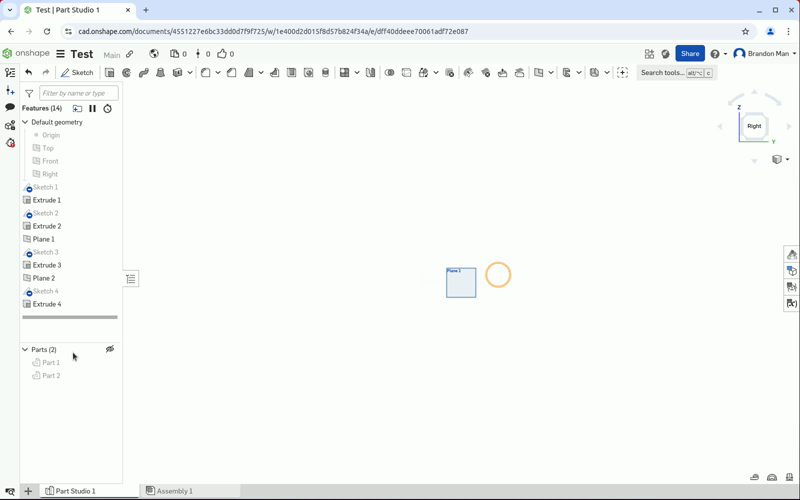
key(space)
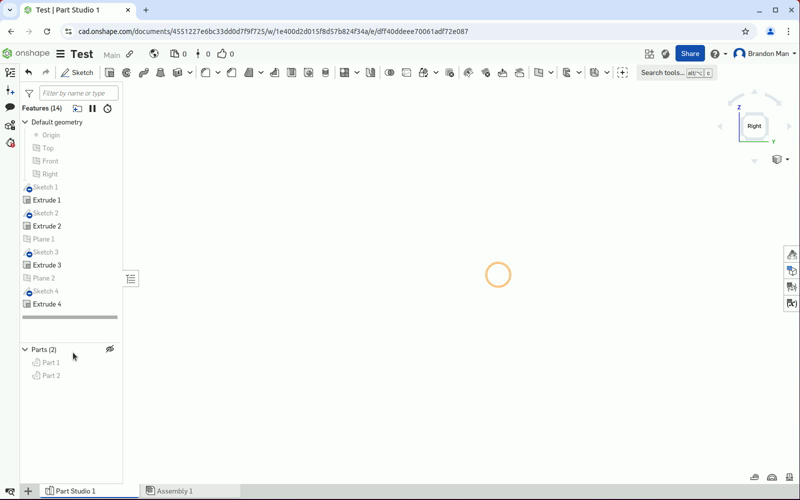
key_down(shift)
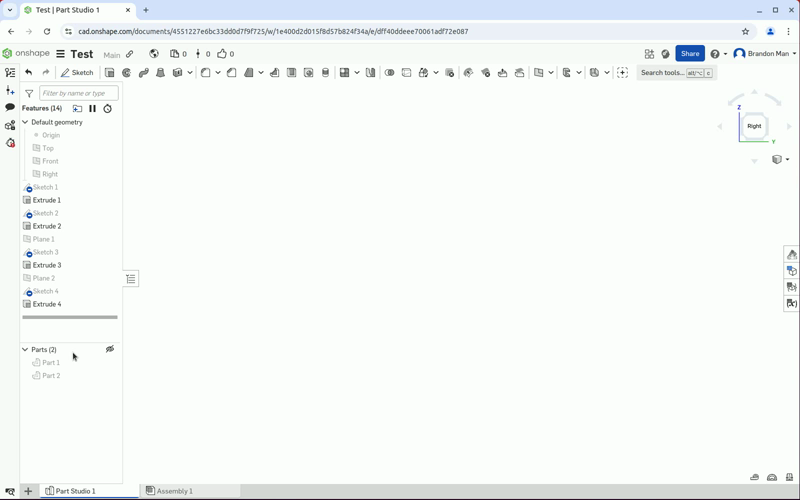
key(right)
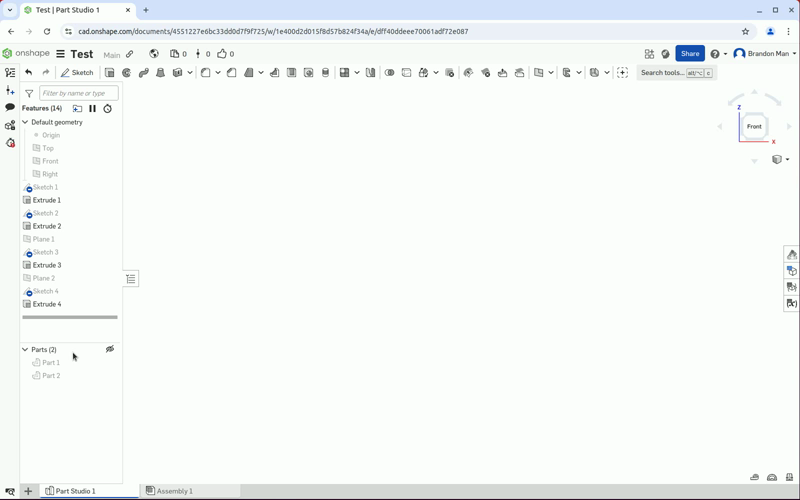
key_up(shift)
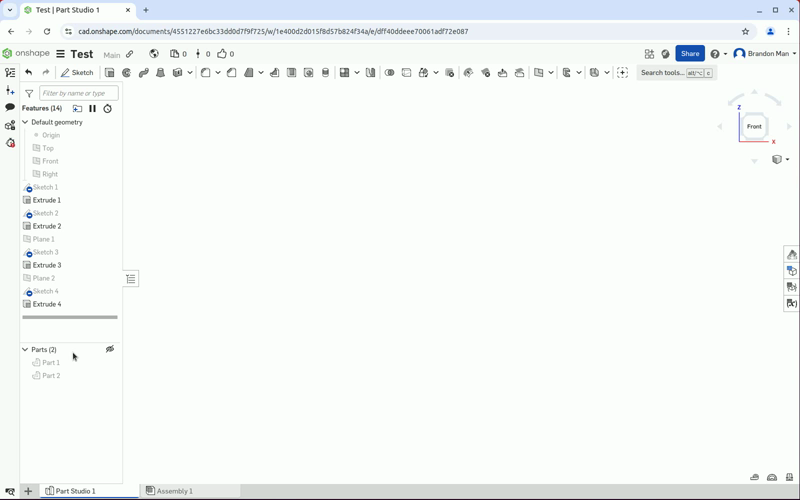
key(space)
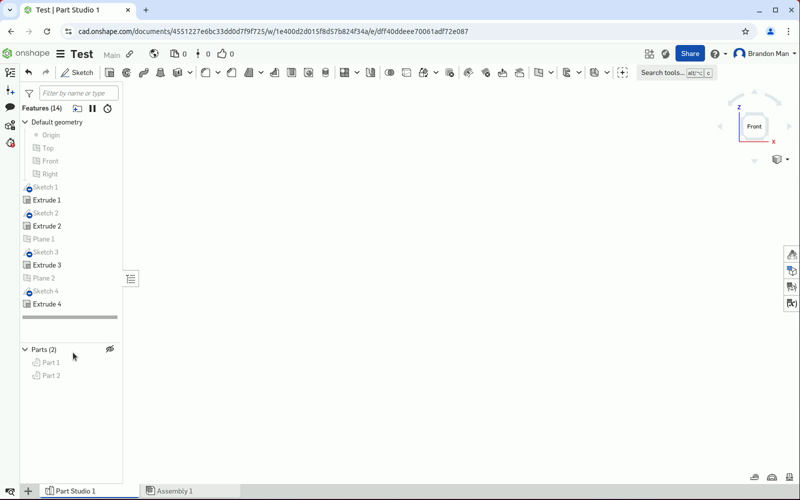
key_down(shift)
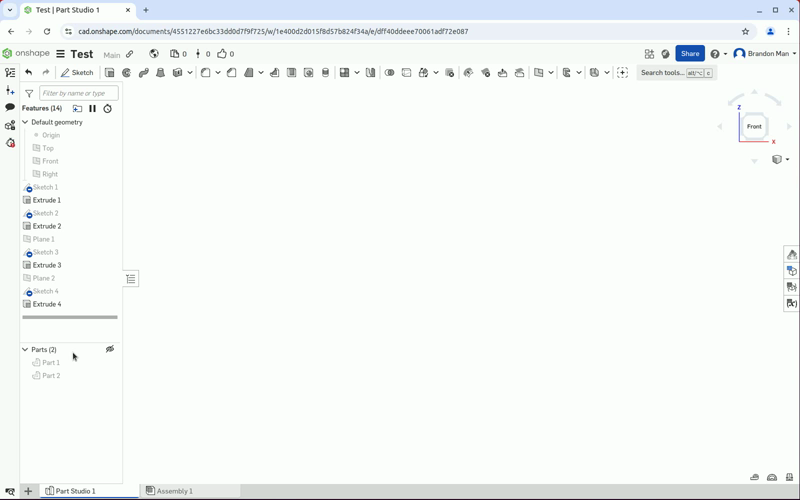
key(down)
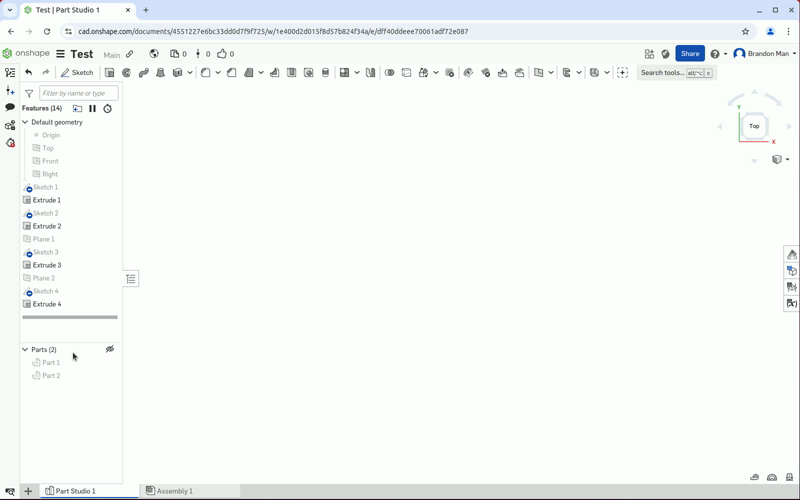
key_up(shift)
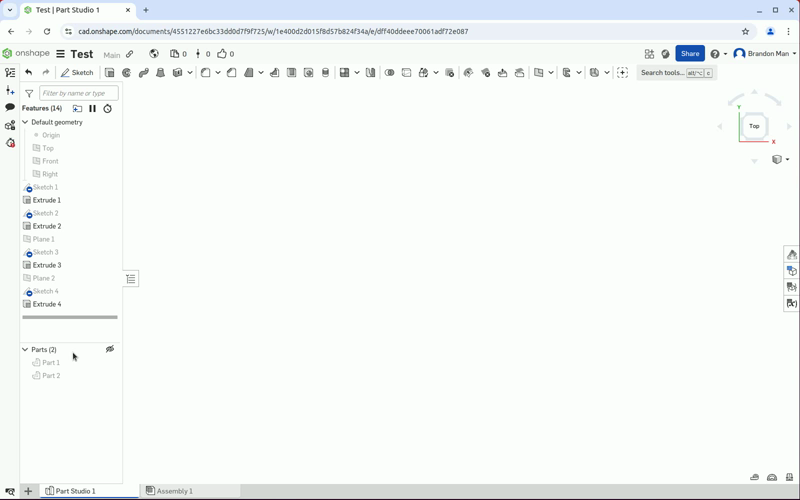
mouse_move(73, 352)
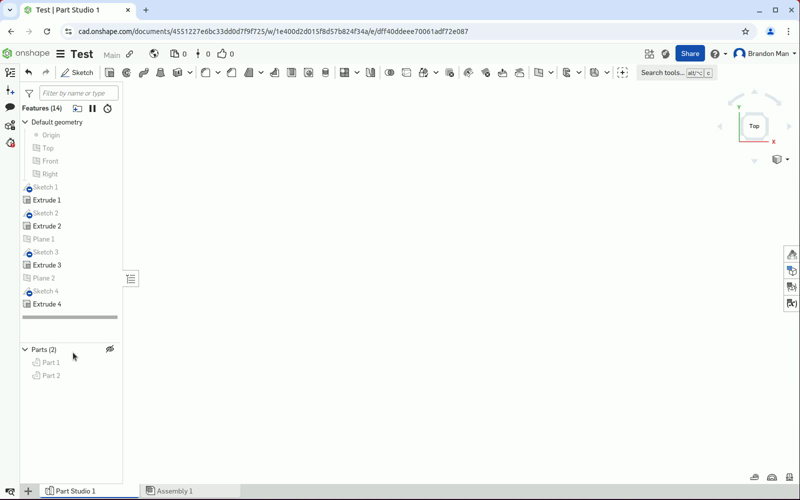
key(shift+y)
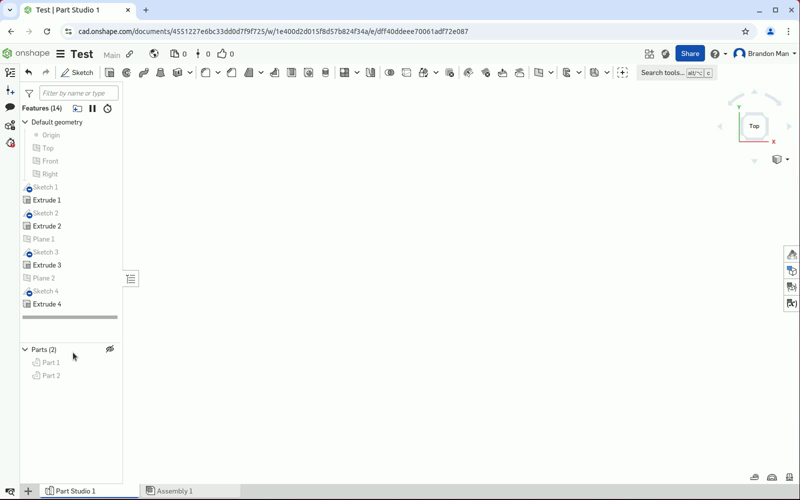
key(shift+s)
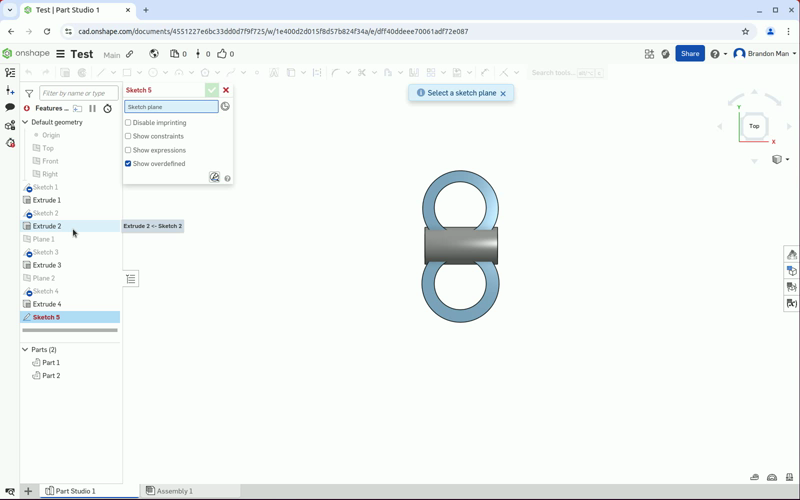
scroll(3)
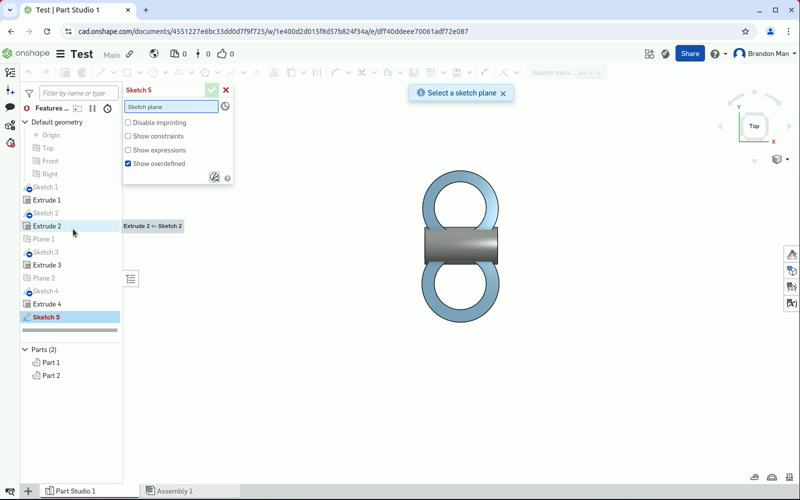
mouse_move(73, 150)
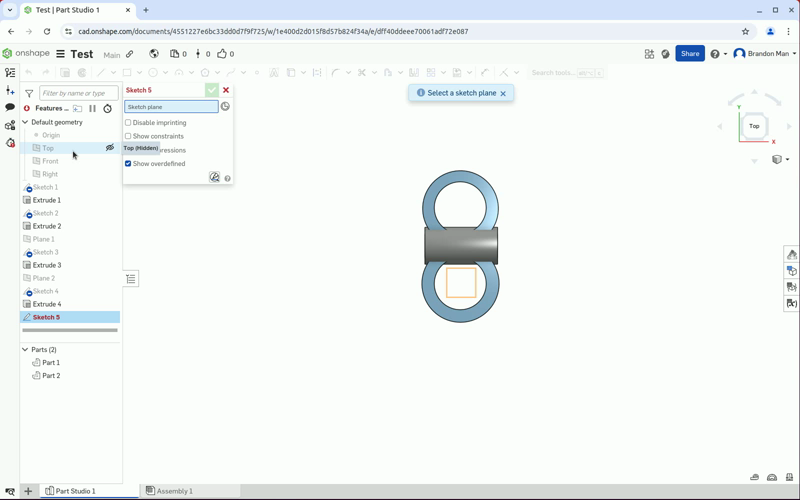
click(73, 150)
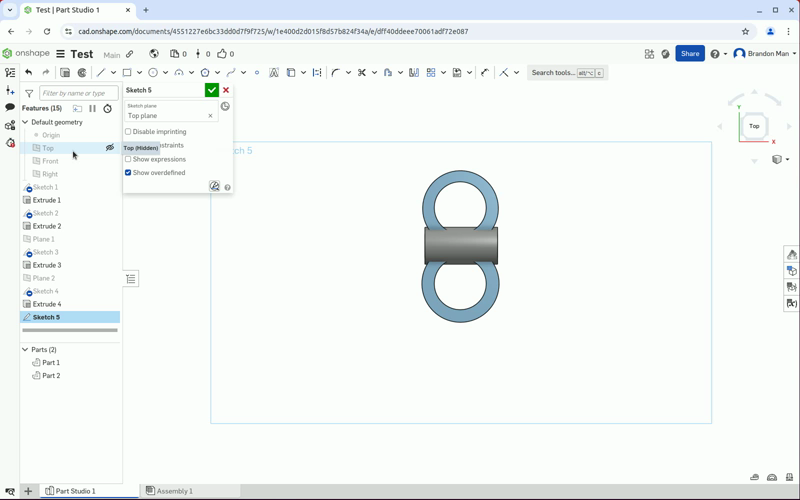
mouse_move(73, 352)
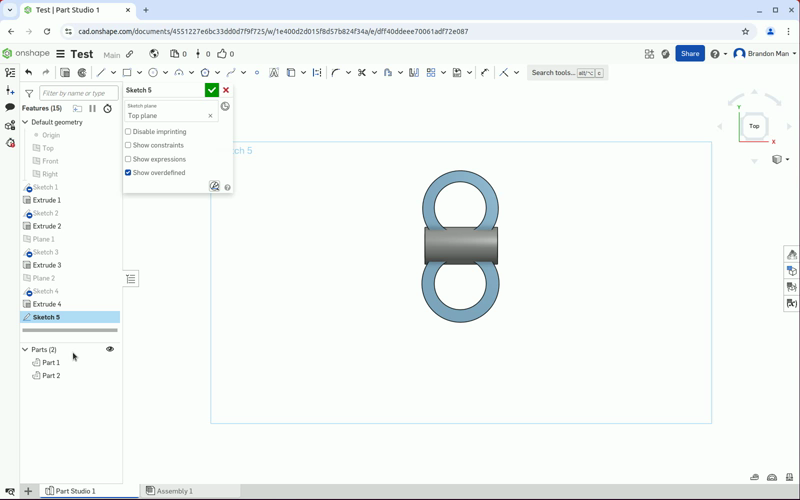
key(y)
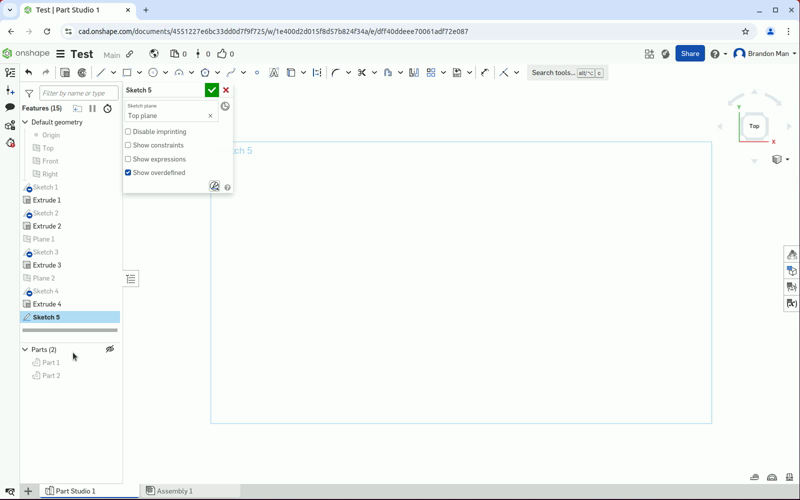
key(c)
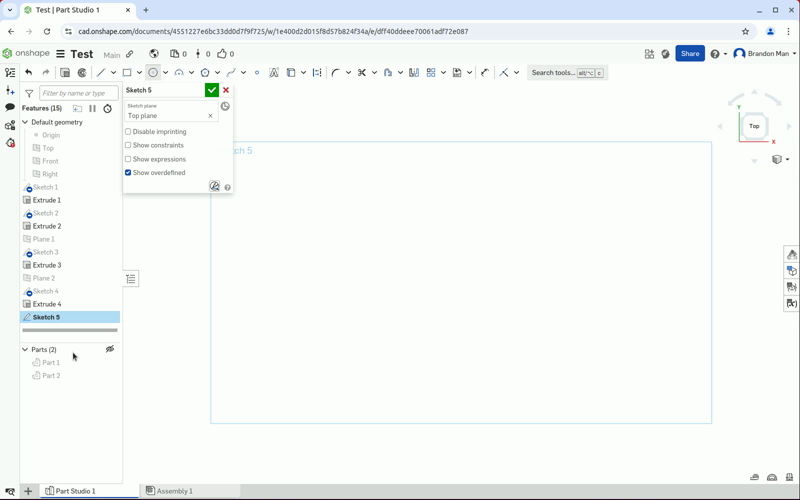
key_down(shift)
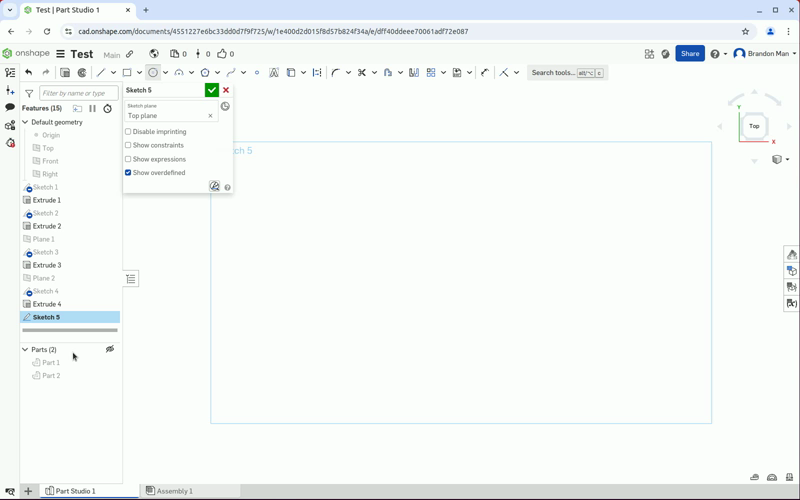
mouse_move(461, 282)
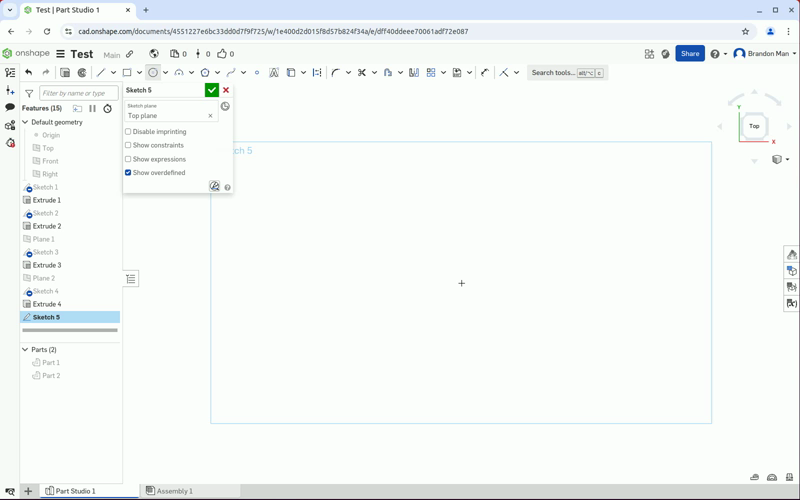
click(461, 282)
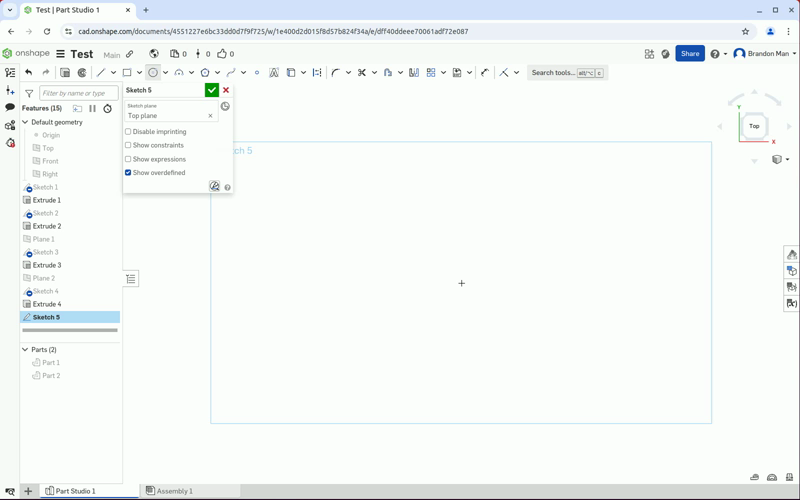
key_up(shift)
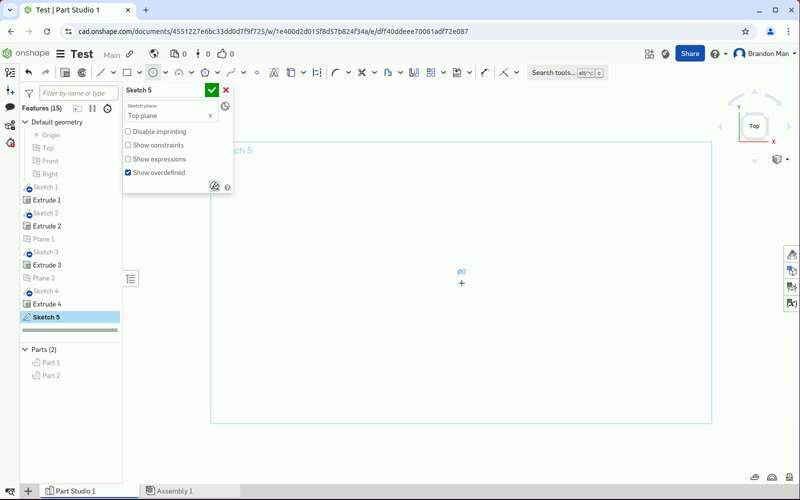
mouse_move(487, 282)
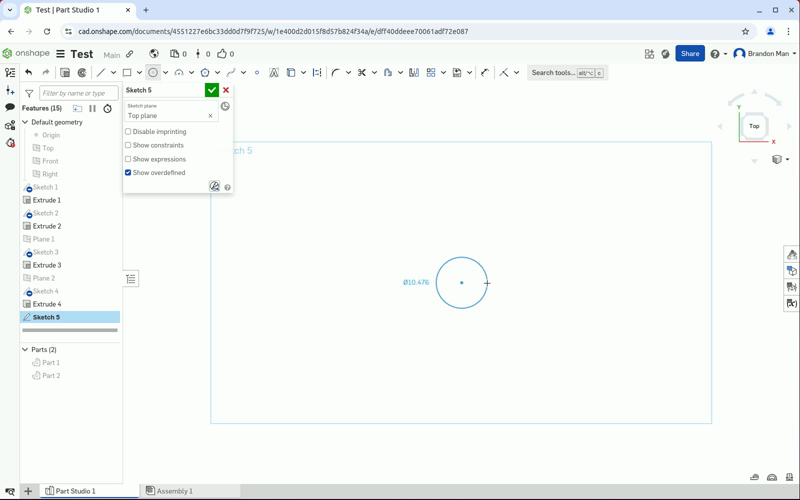
click(487, 282)
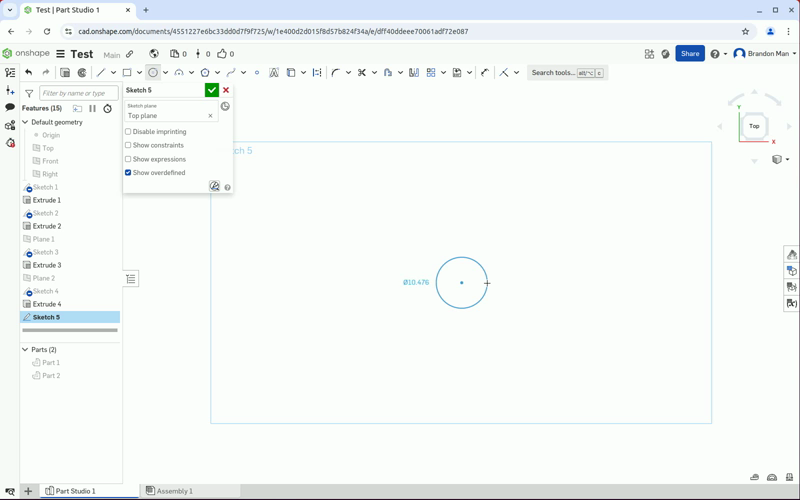
key(esc)
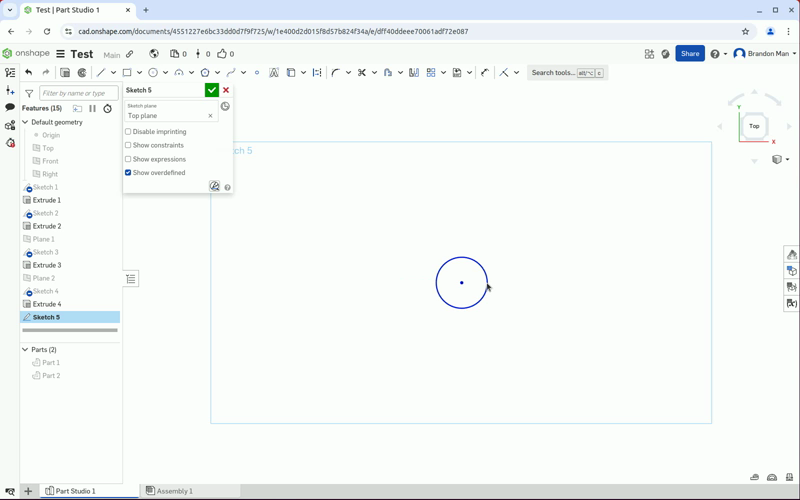
mouse_move(456, 265)
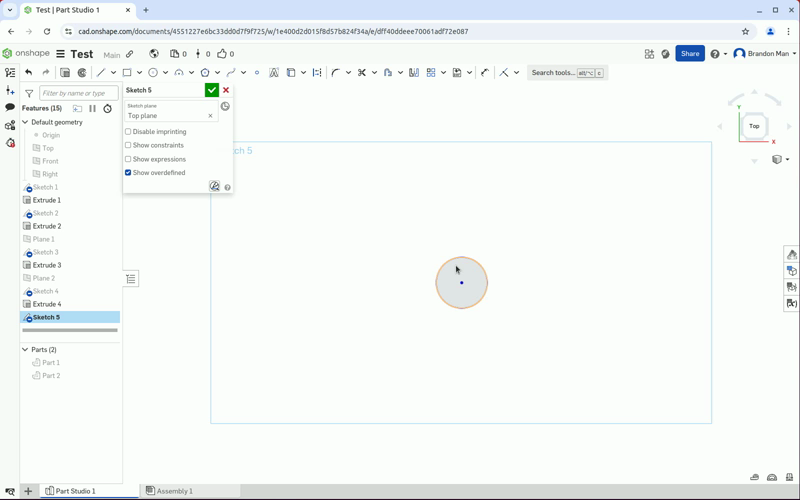
click(456, 265)
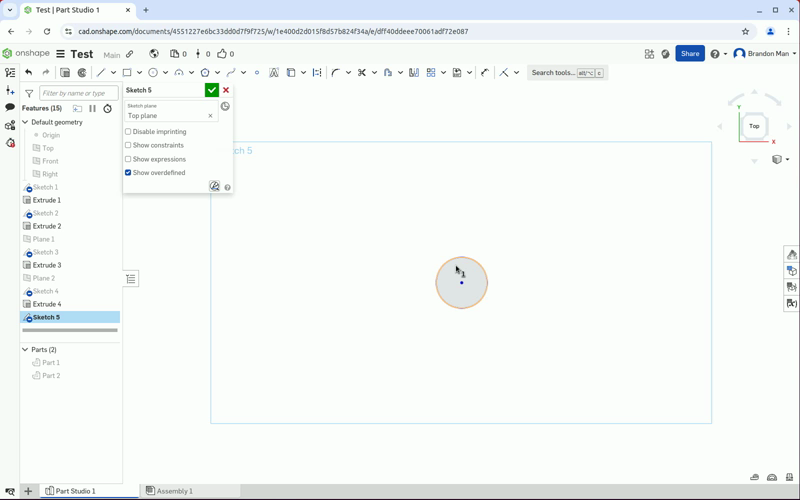
mouse_move(73, 352)
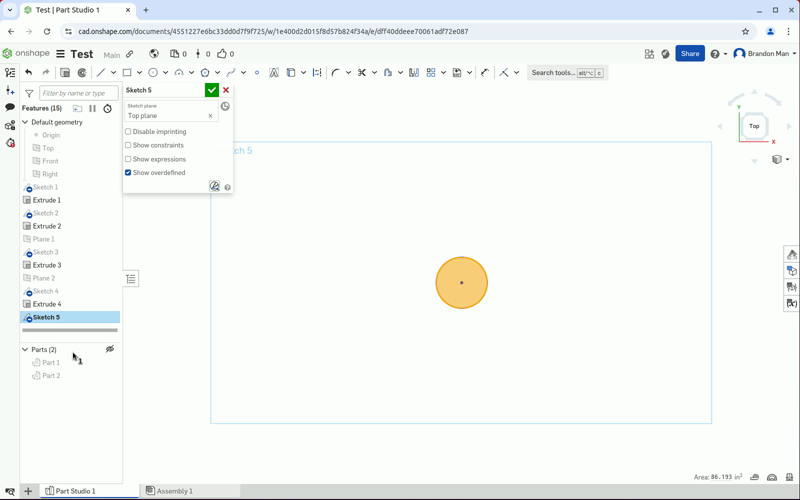
key(shift+y)
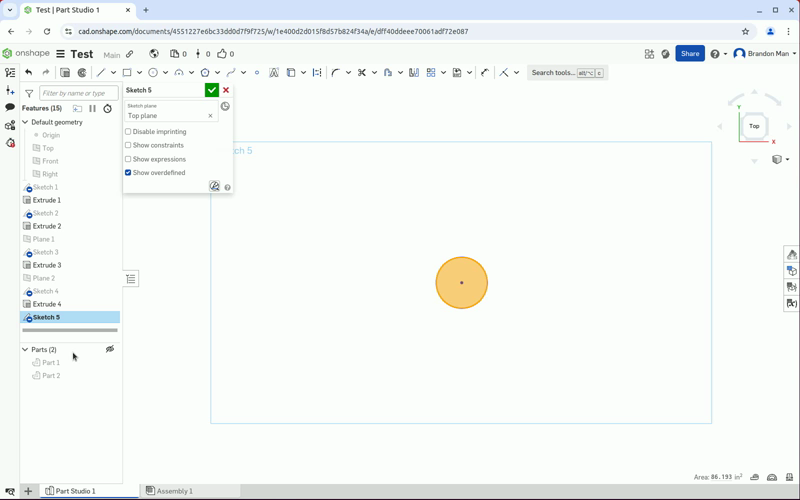
key(shift+e)
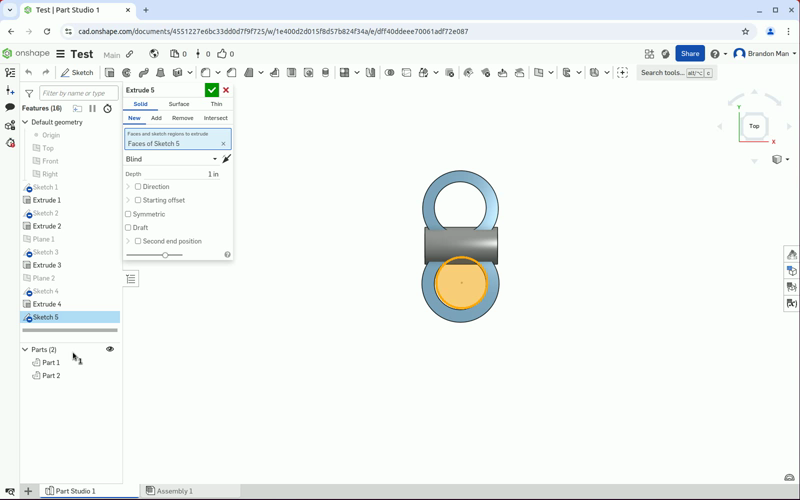
mouse_move(143, 106)
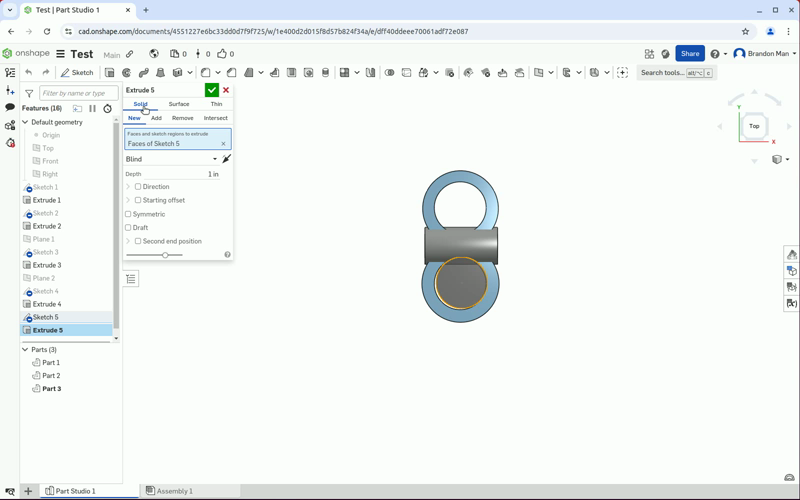
click(143, 106)
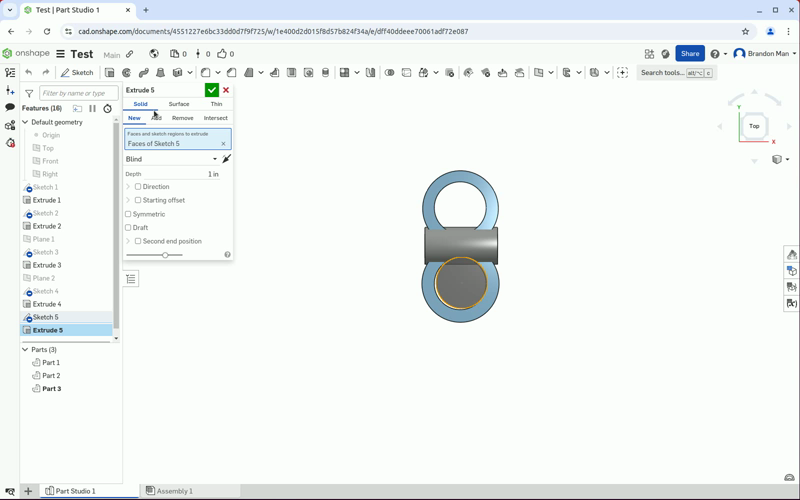
mouse_move(186, 120)
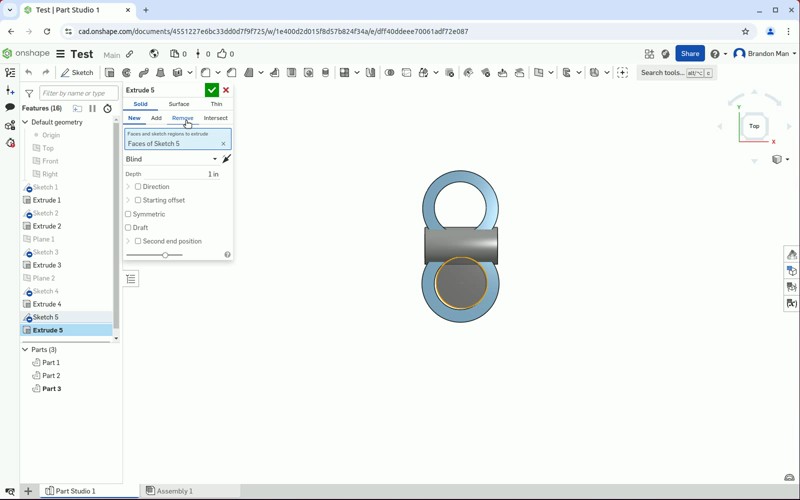
click(186, 120)
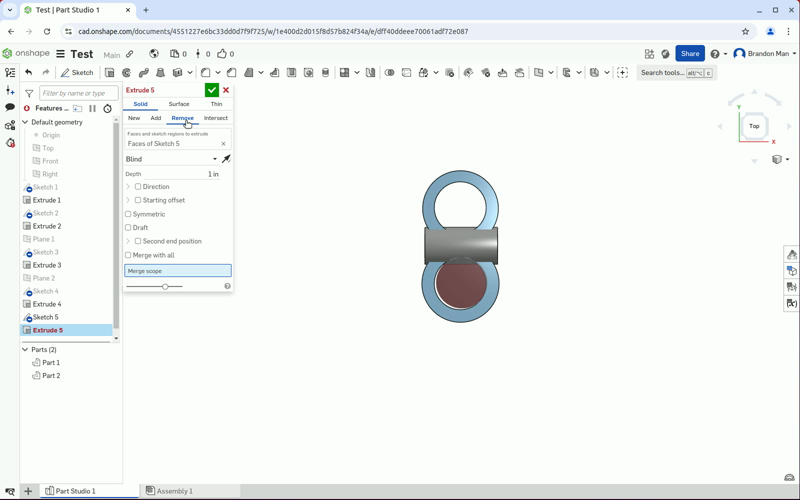
key(tab, 4)
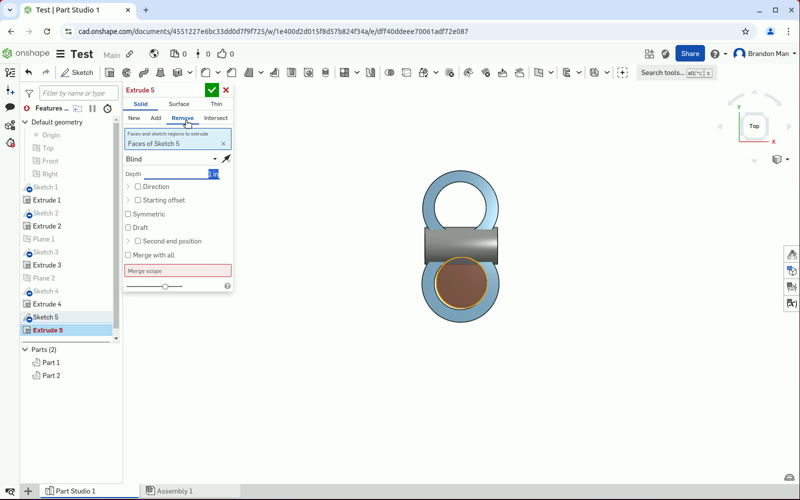
text(-11.554)
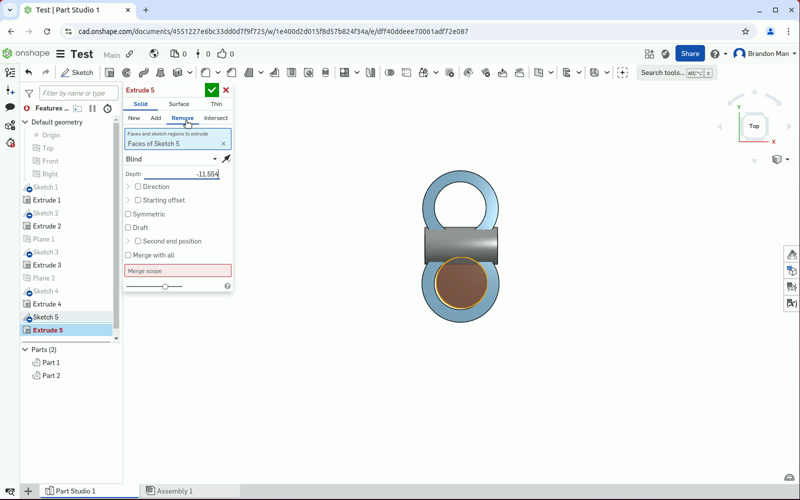
key(tab, 3)
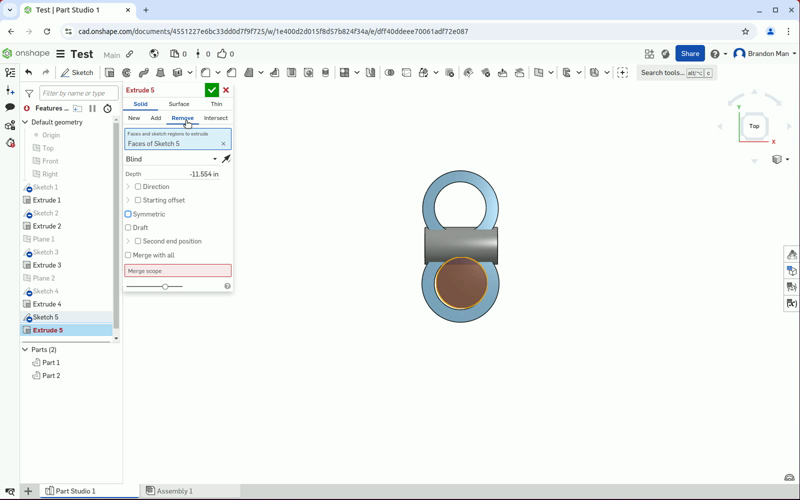
key(space)
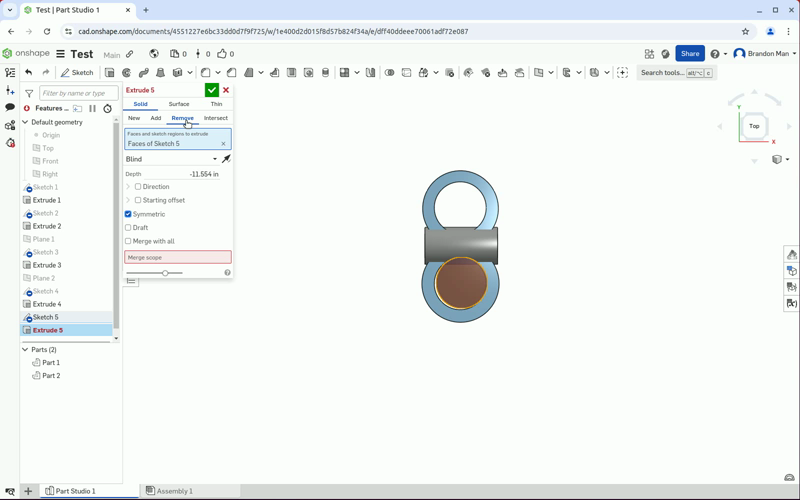
key(tab, 2)
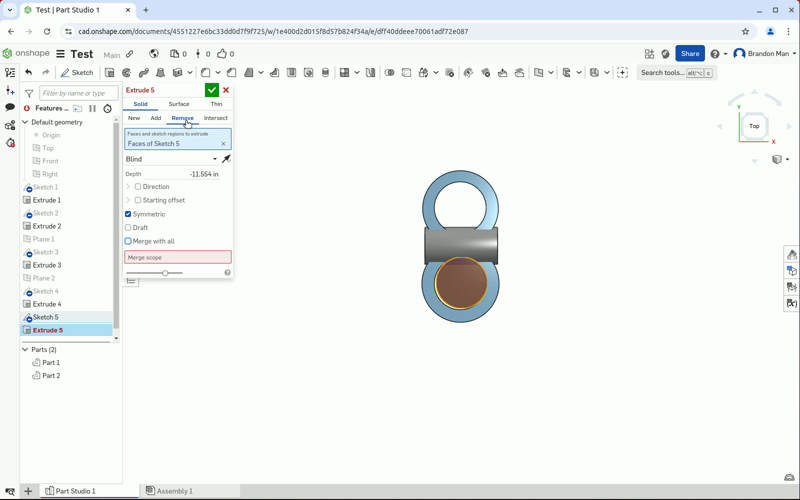
key(space)
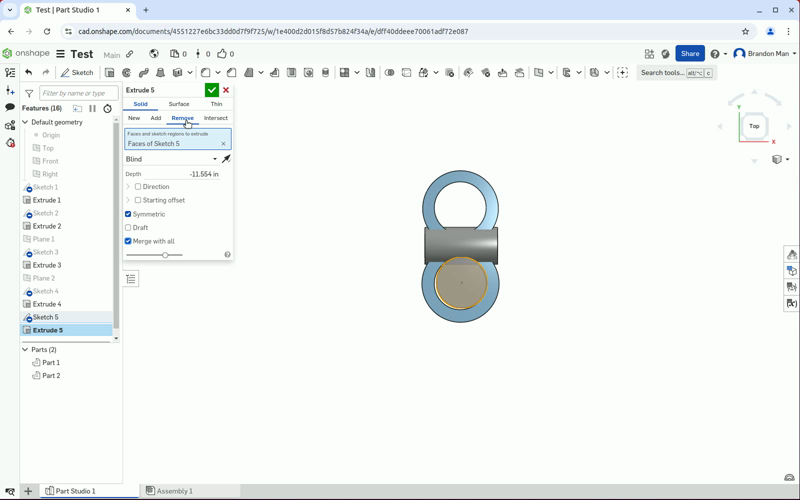
key(enter)
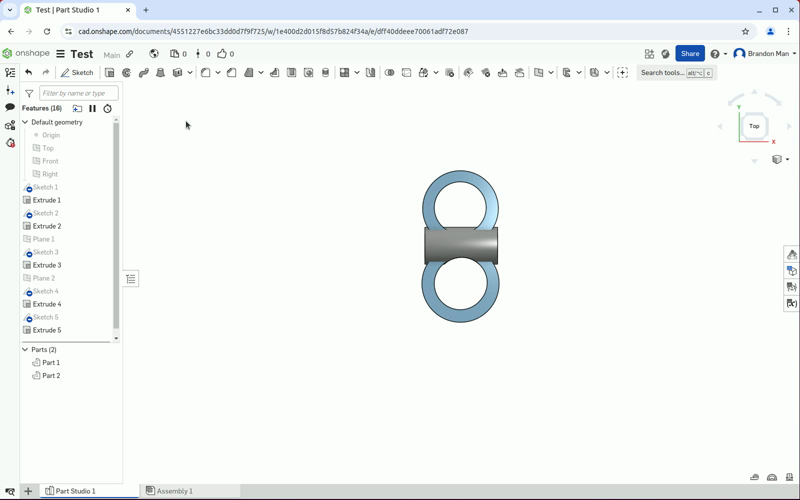
key(shift+h)
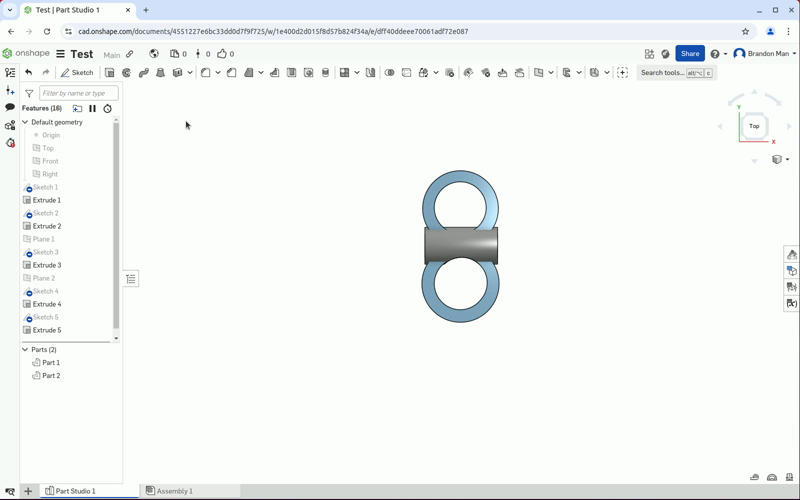
key(shift+h)
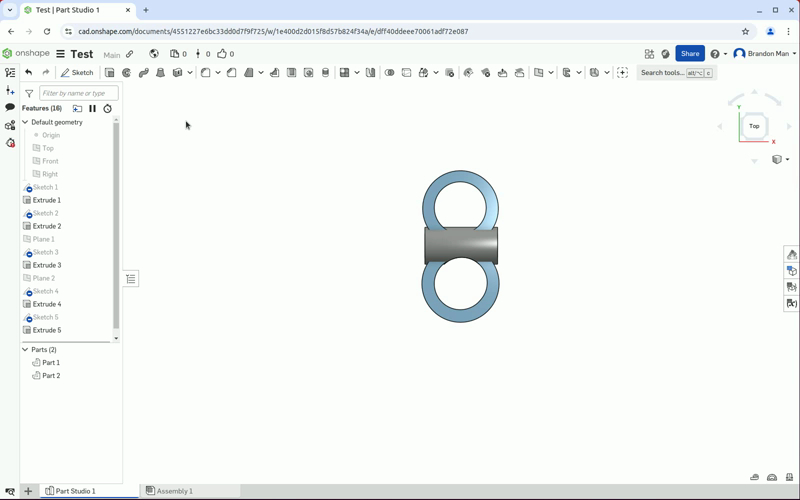
mouse_move(69, 189)
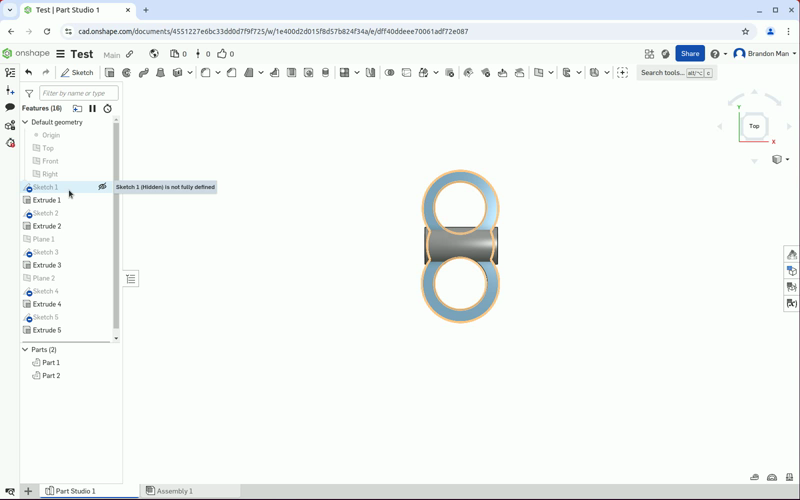
click(69, 189)
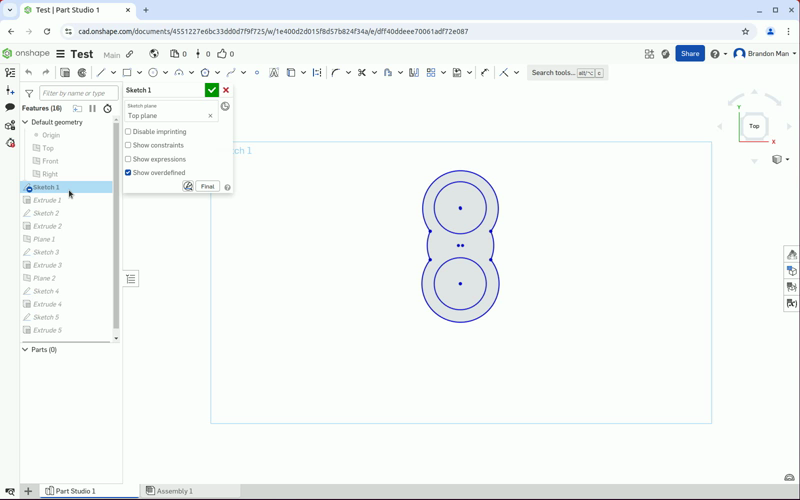
mouse_move(229, 92)
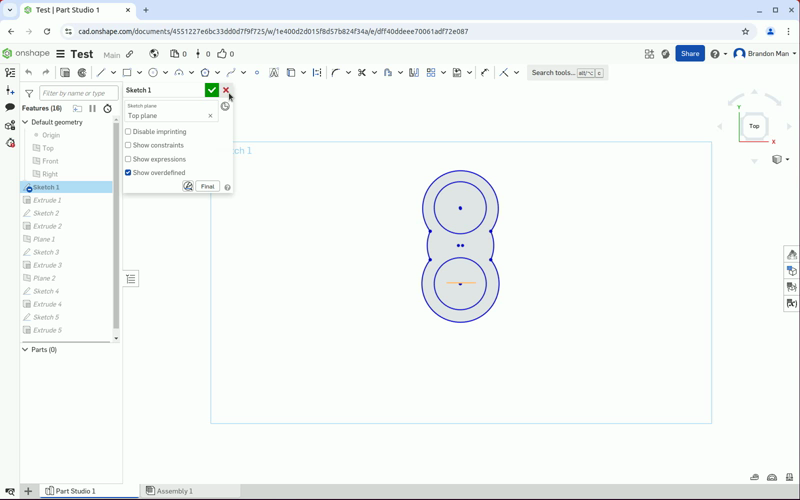
click(229, 92)
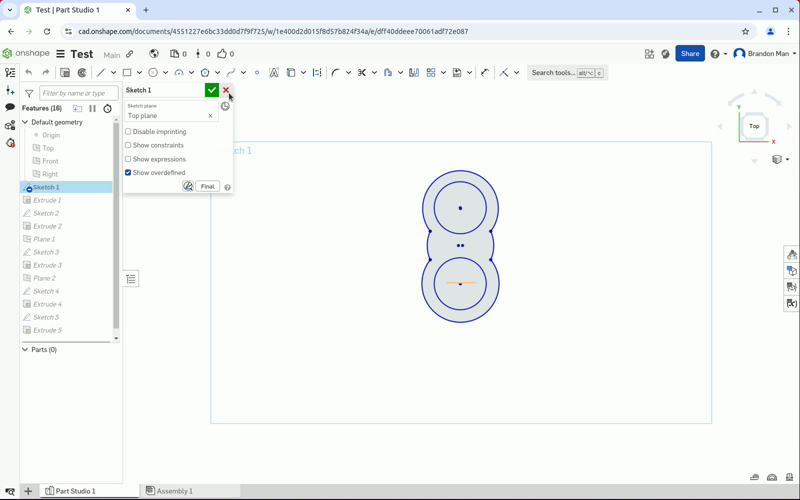
key(shift+s)
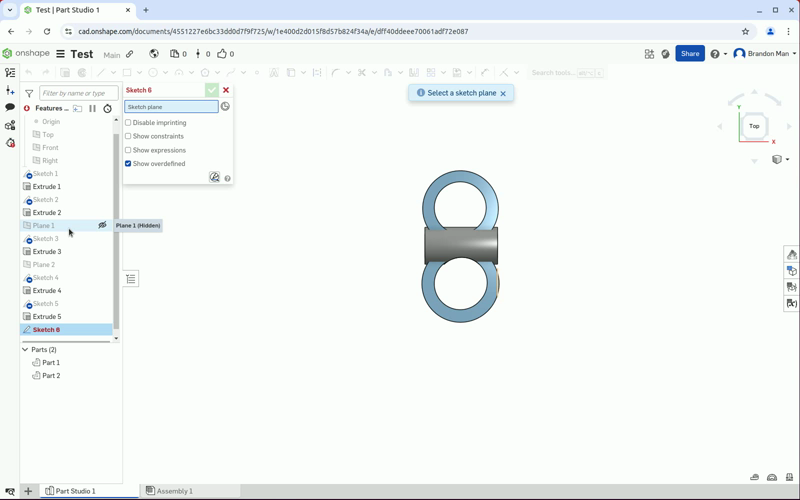
scroll(3)
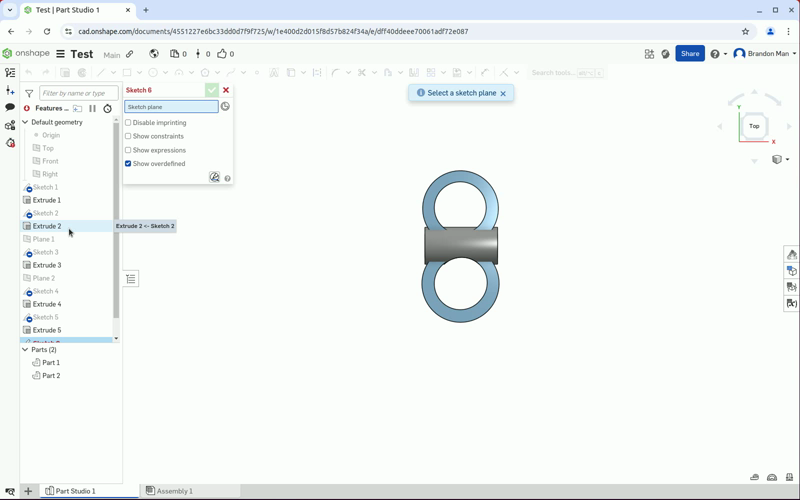
mouse_move(69, 150)
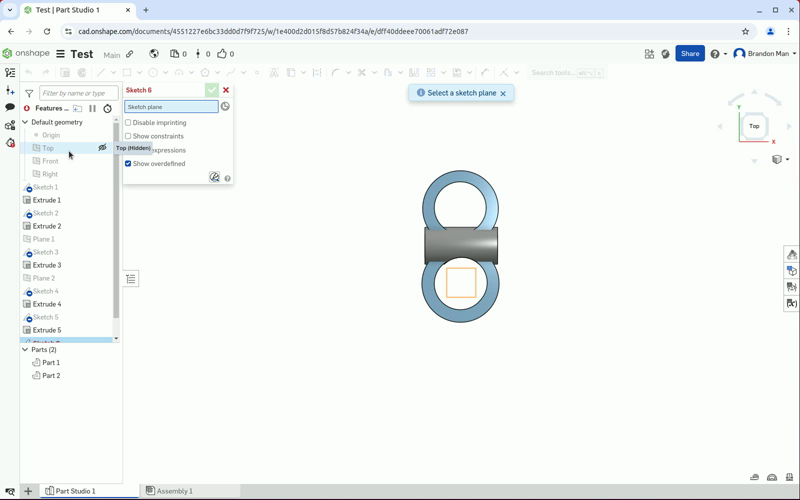
click(69, 150)
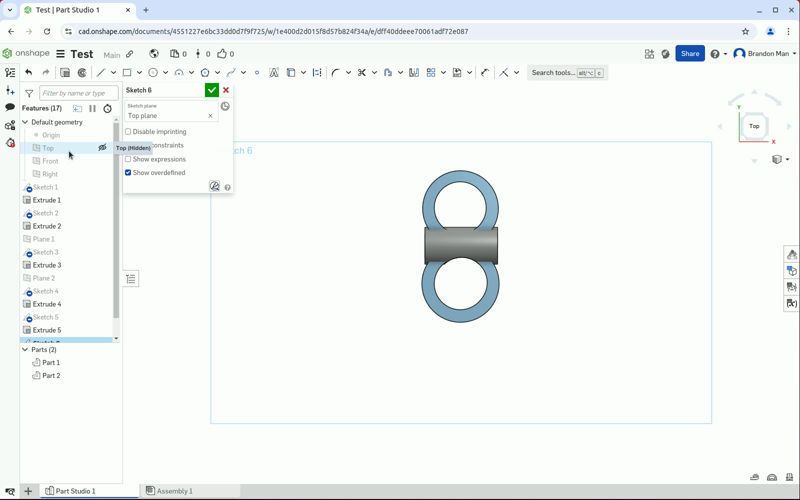
mouse_move(73, 352)
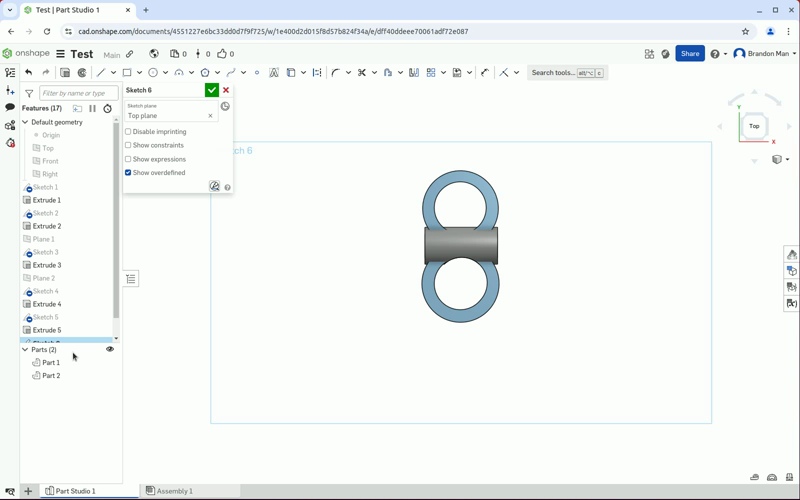
key(y)
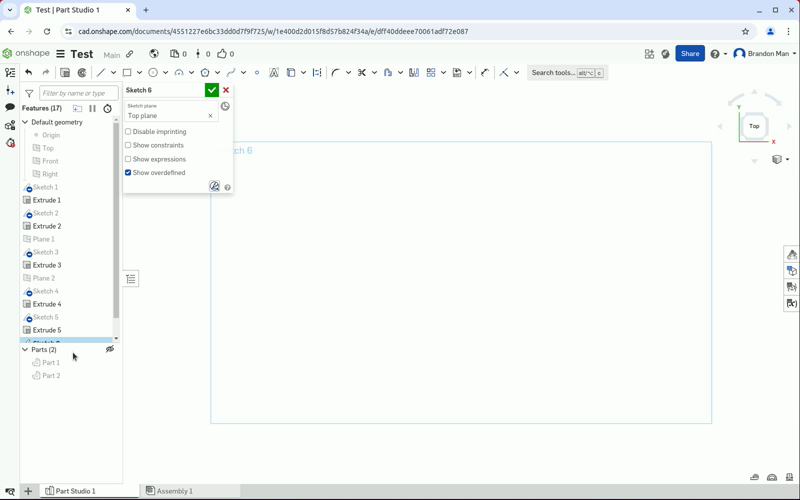
key(c)
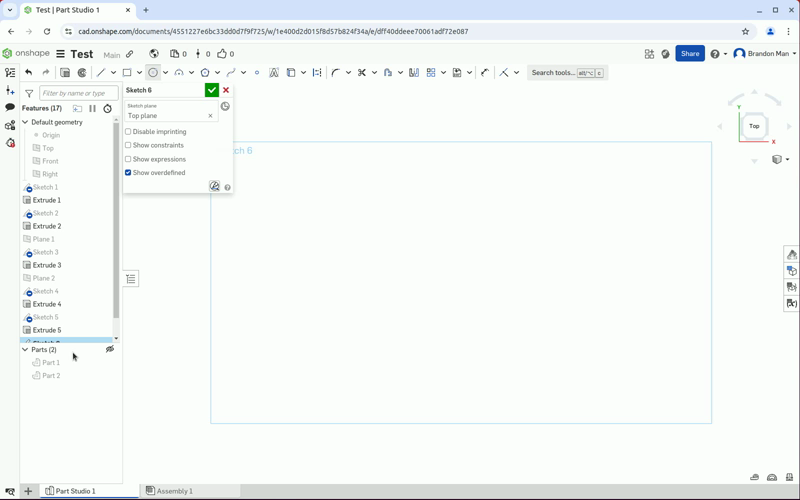
key_down(shift)
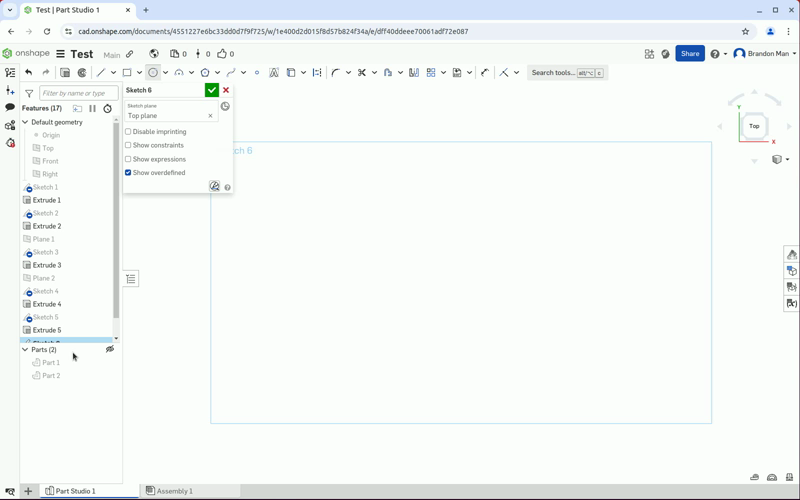
mouse_move(461, 207)
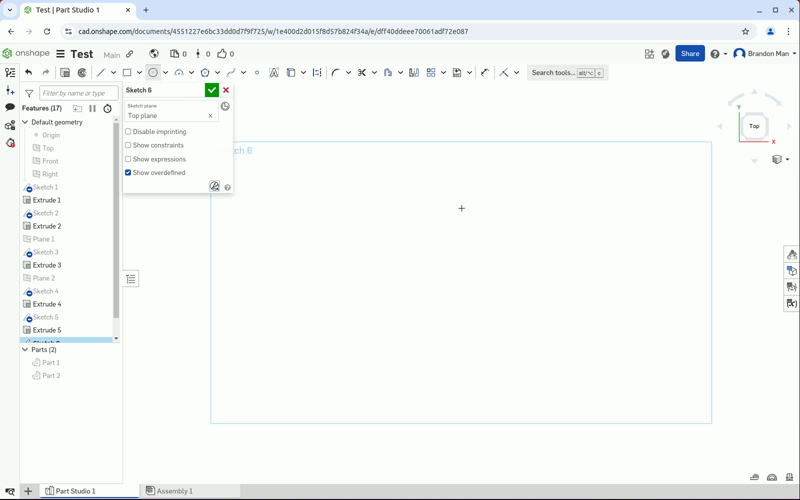
click(461, 207)
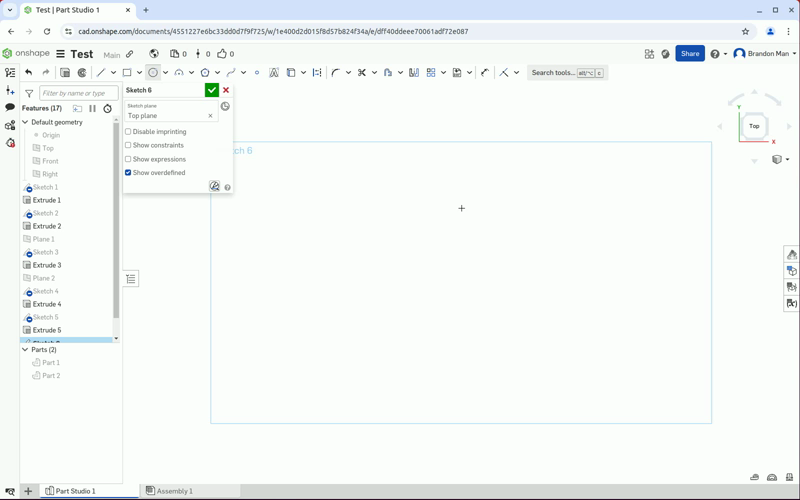
key_up(shift)
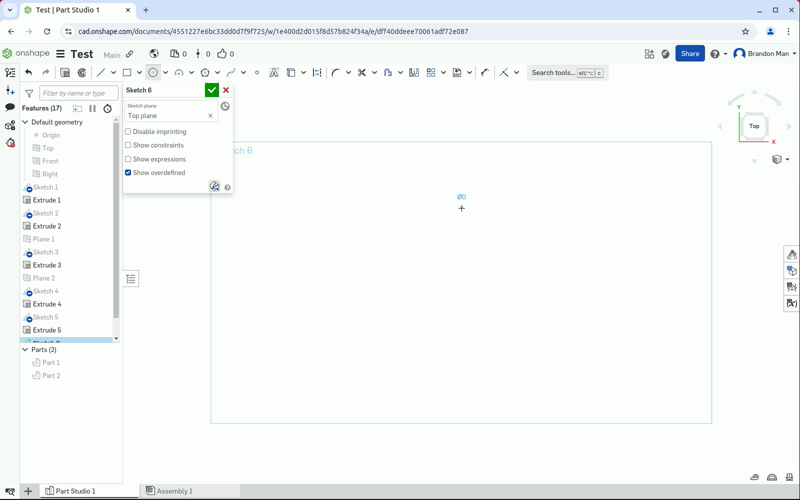
mouse_move(487, 207)
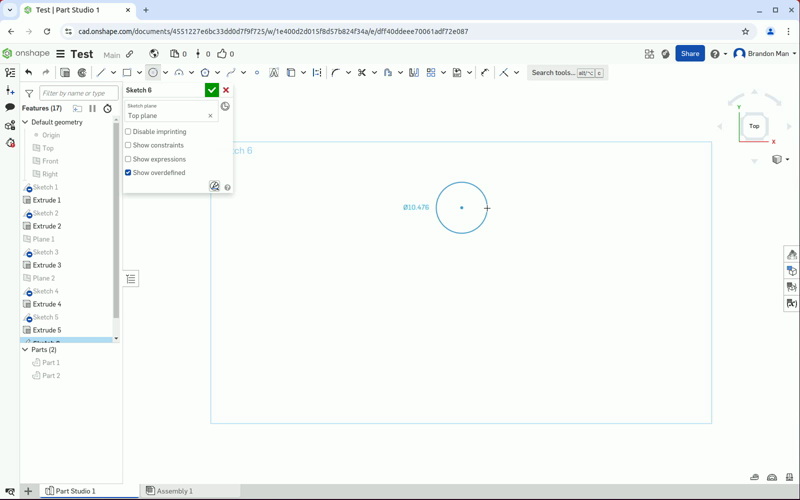
click(487, 207)
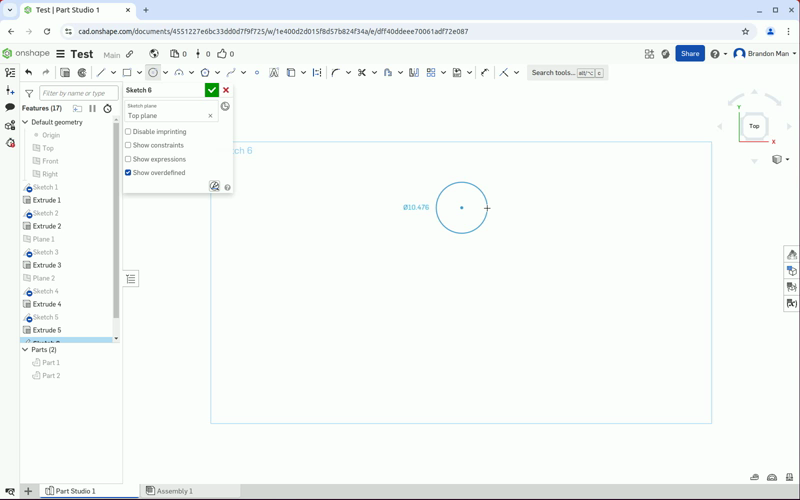
key(esc)
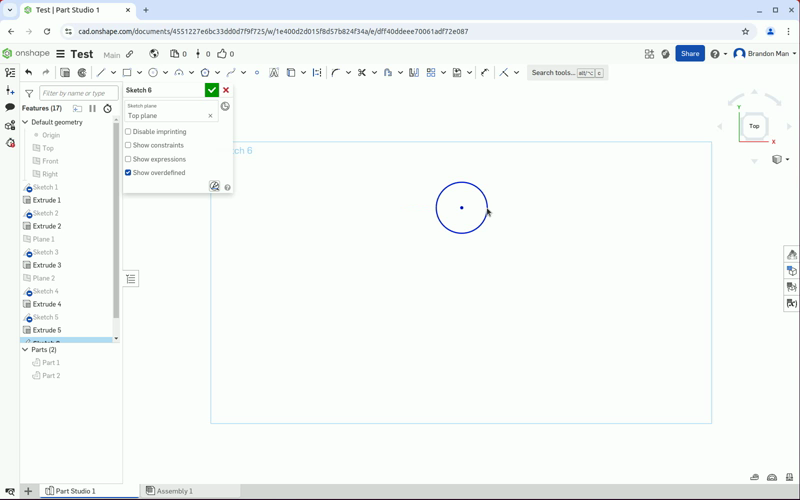
mouse_move(459, 229)
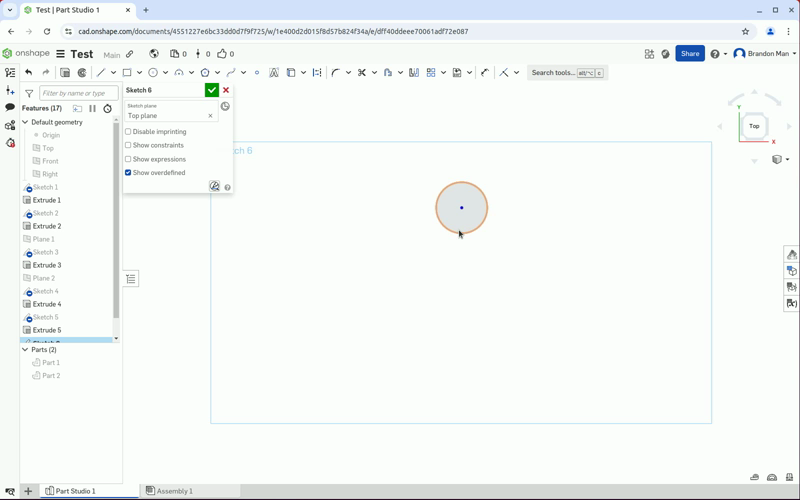
click(459, 229)
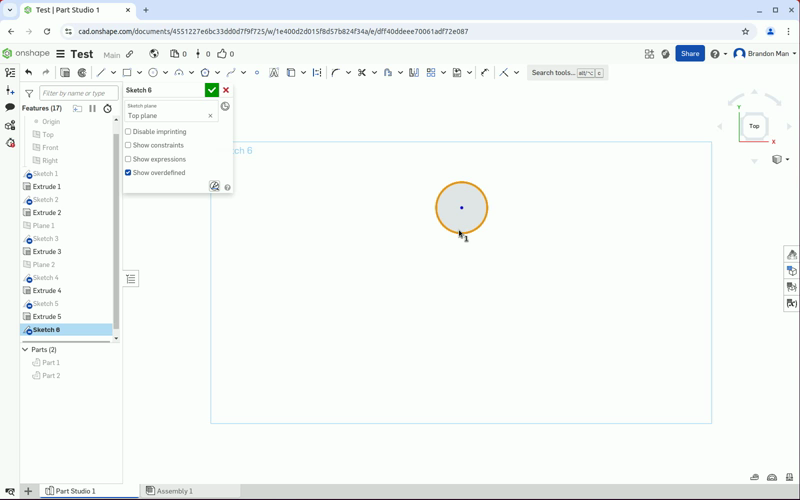
mouse_move(73, 352)
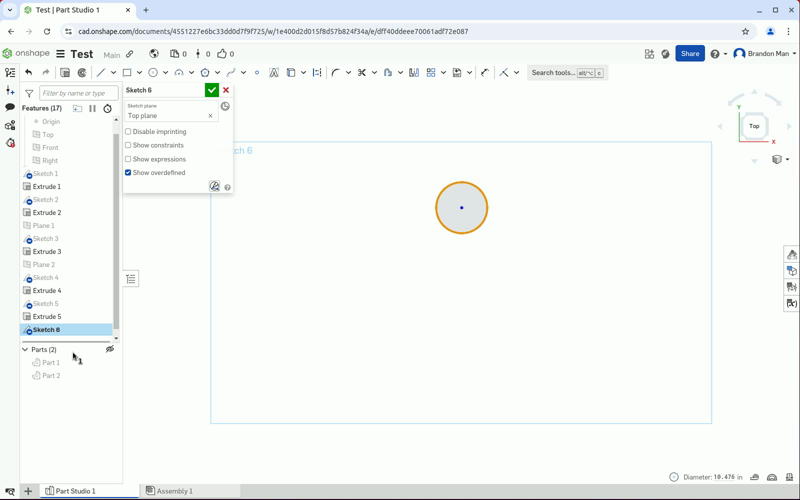
key(shift+y)
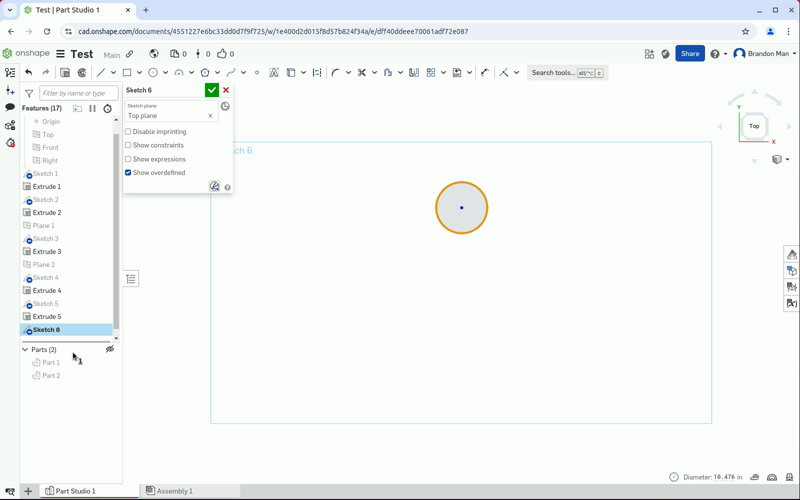
key(shift+e)
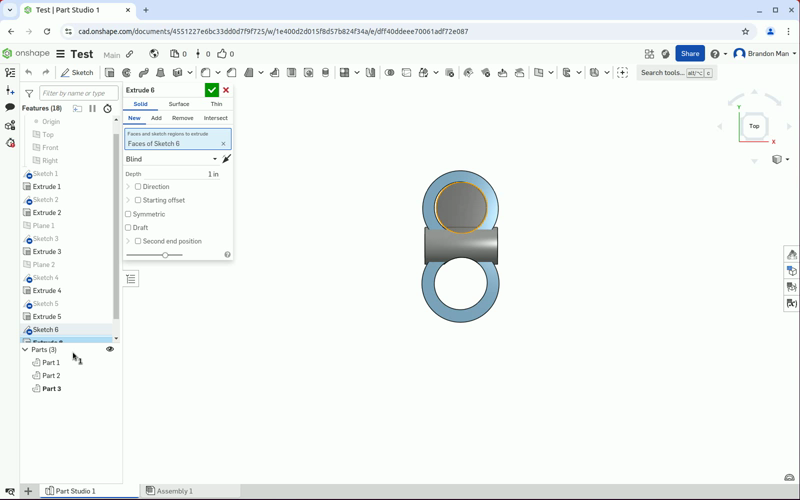
mouse_move(143, 106)
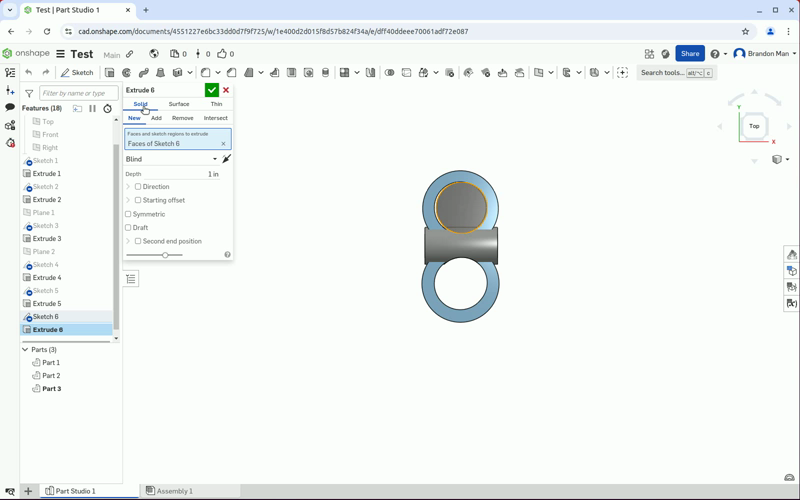
click(143, 106)
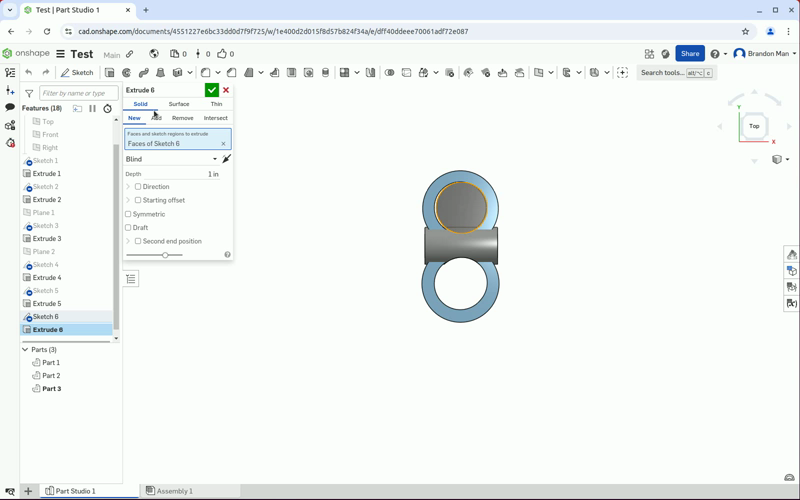
mouse_move(186, 120)
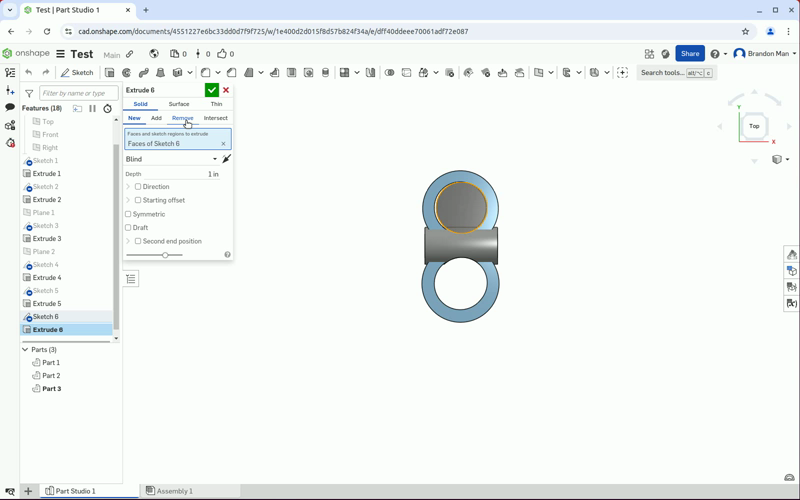
click(186, 120)
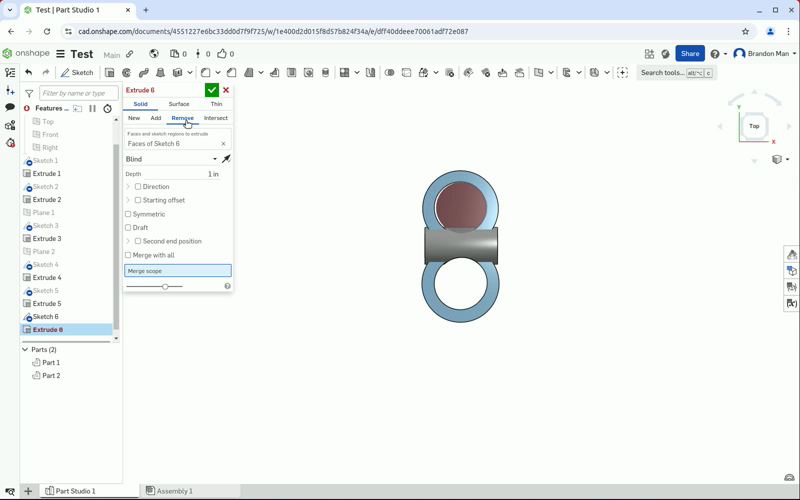
key(tab, 4)
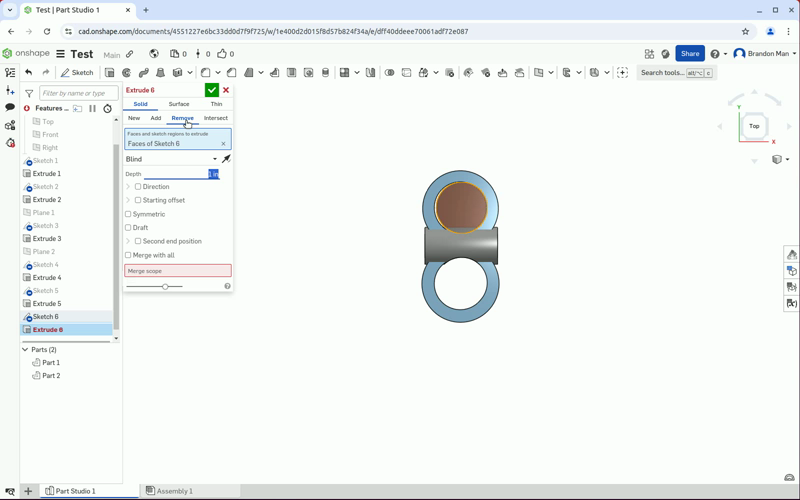
text(-11.554)
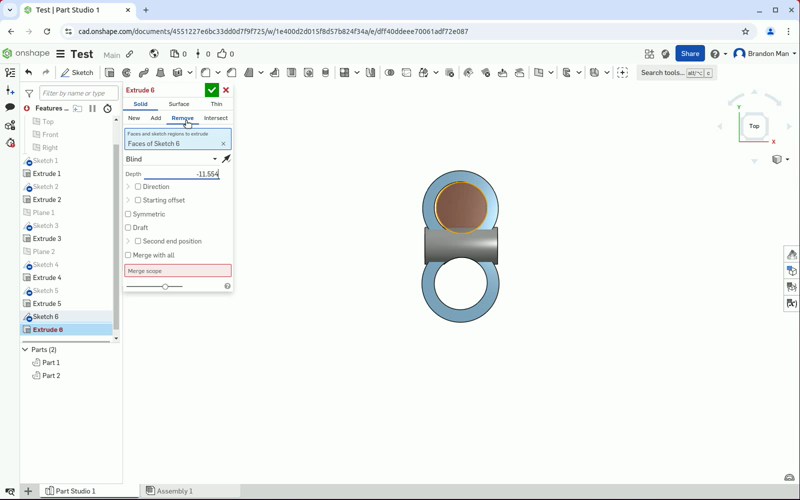
key(tab, 3)
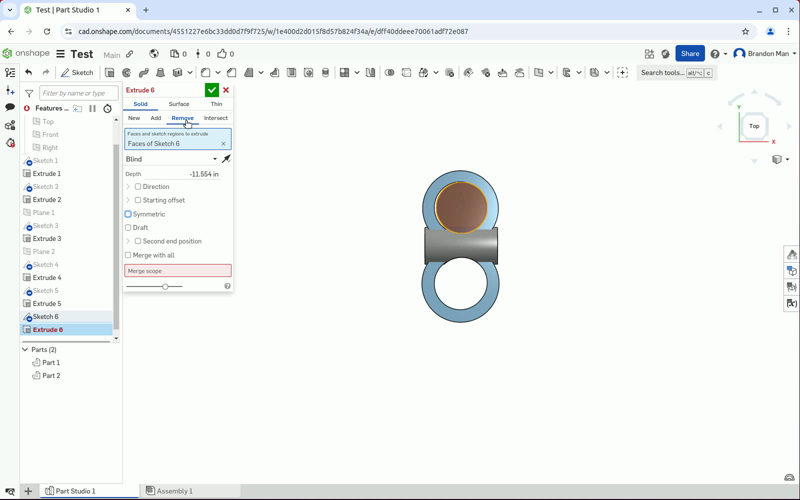
key(space)
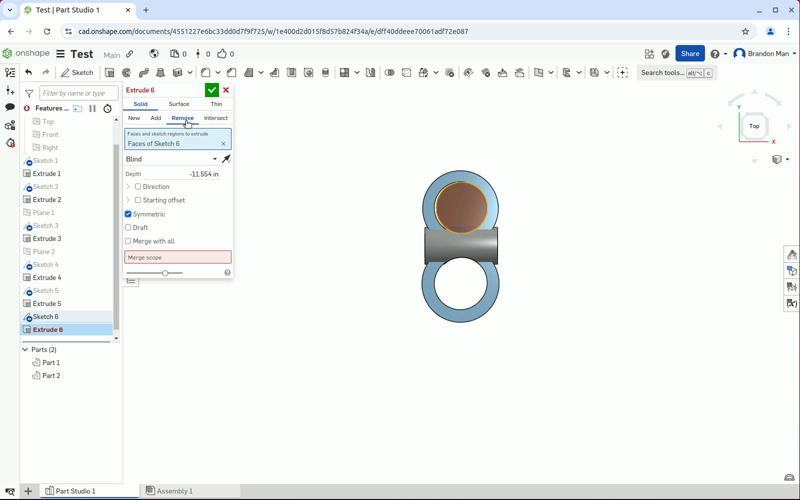
key(tab, 2)
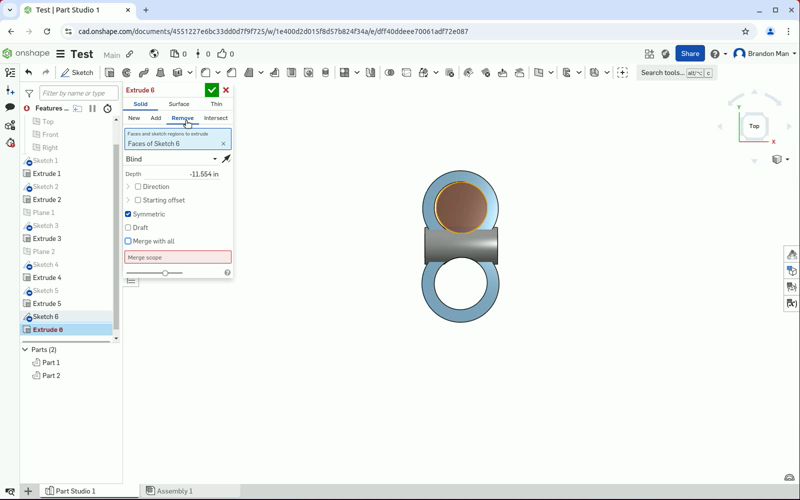
key(space)
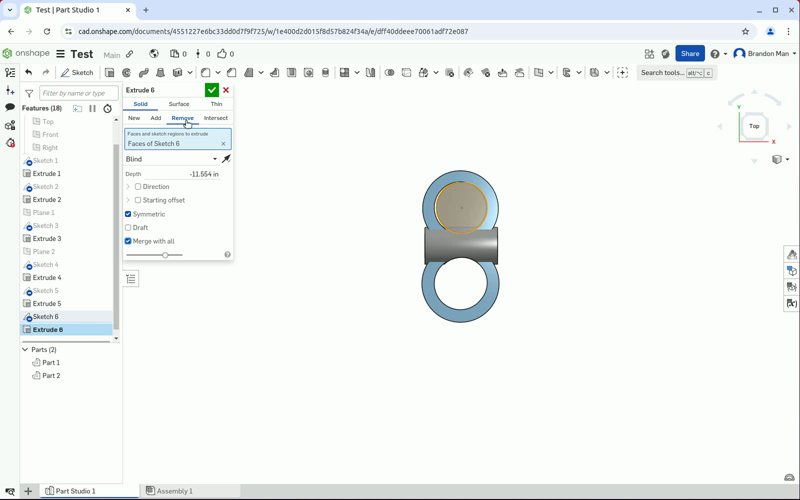
key(enter)
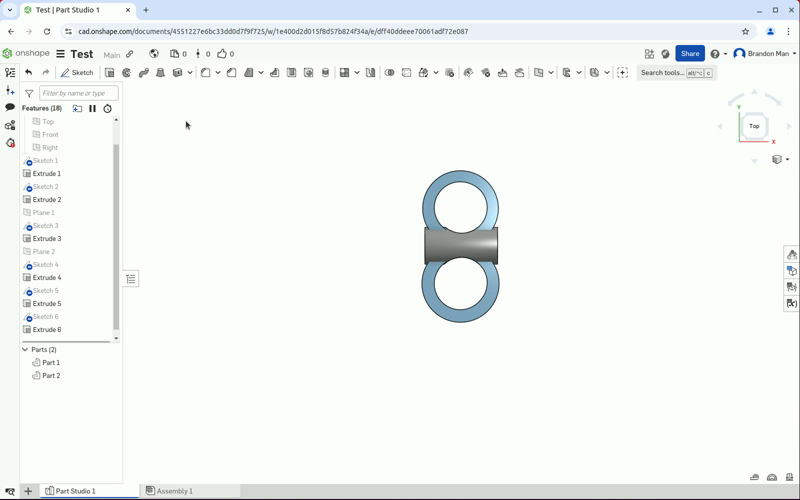
key(shift+h)
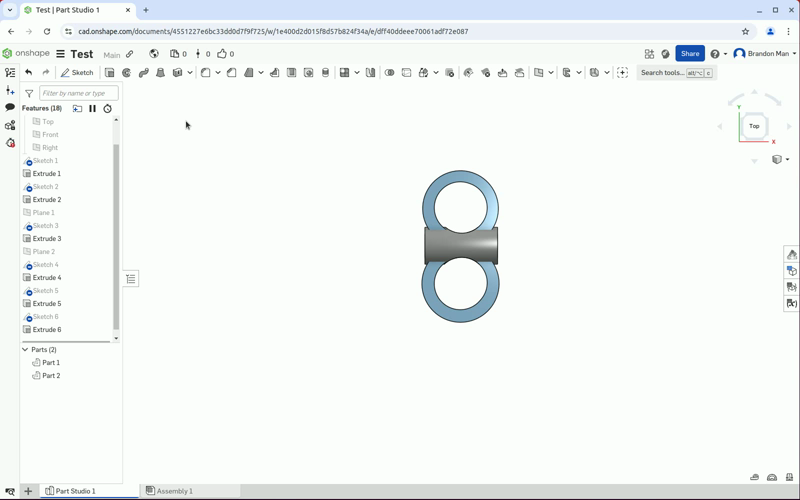
key(shift+h)
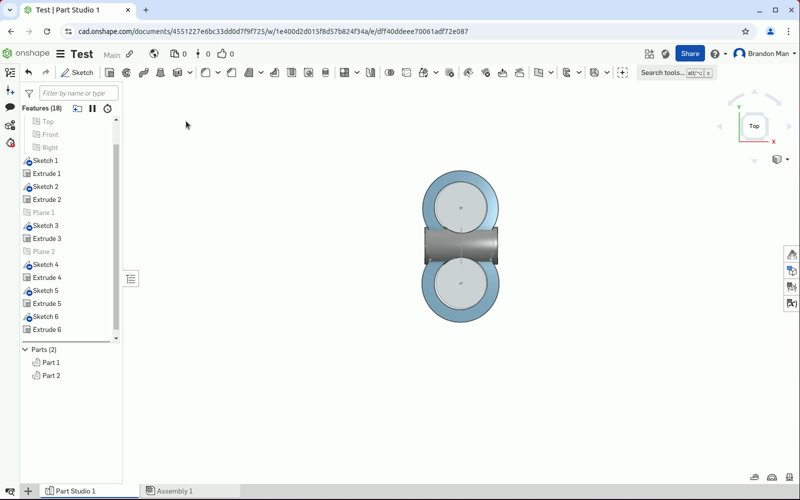
key(shift+7)
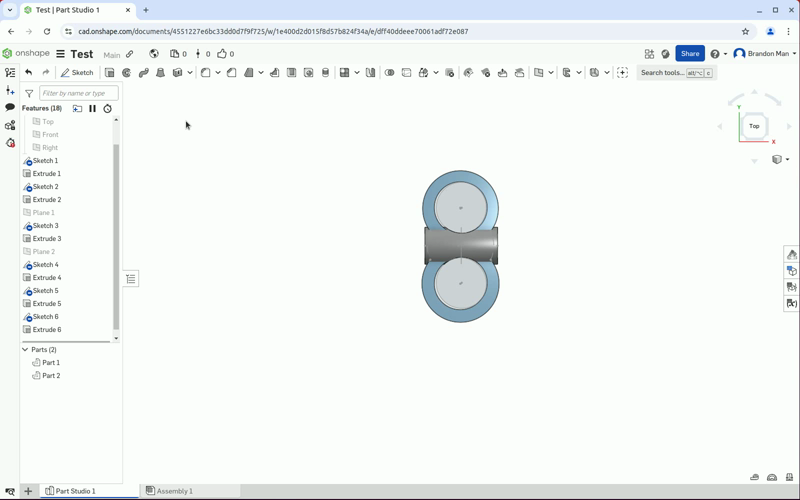
key(up, 3)
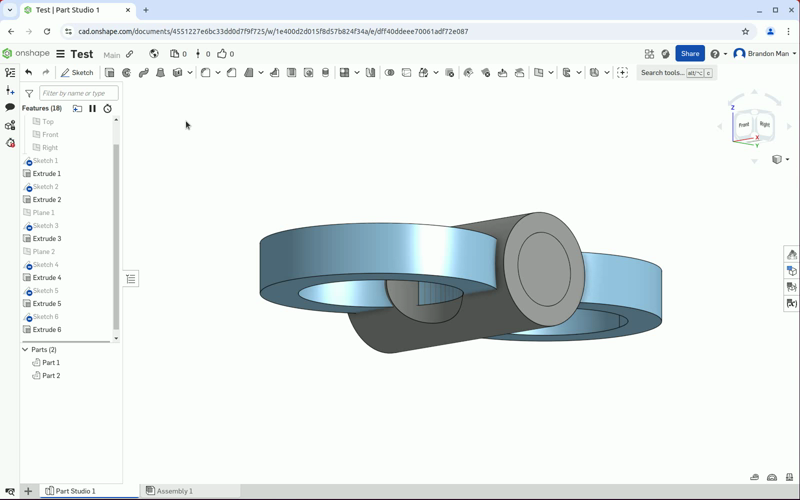
key(left, 3)
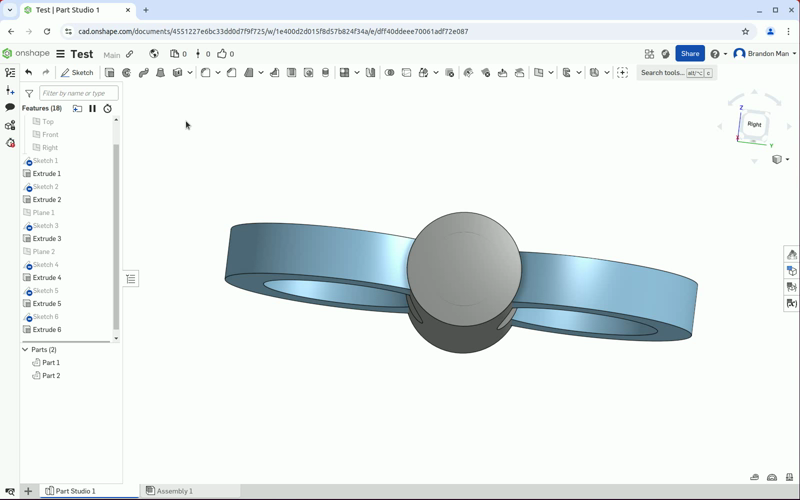
key(right, 3)
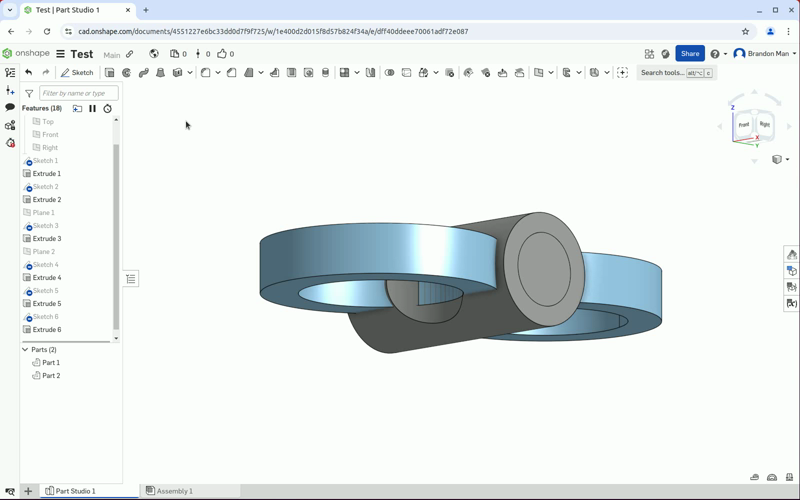
key(down, 3)
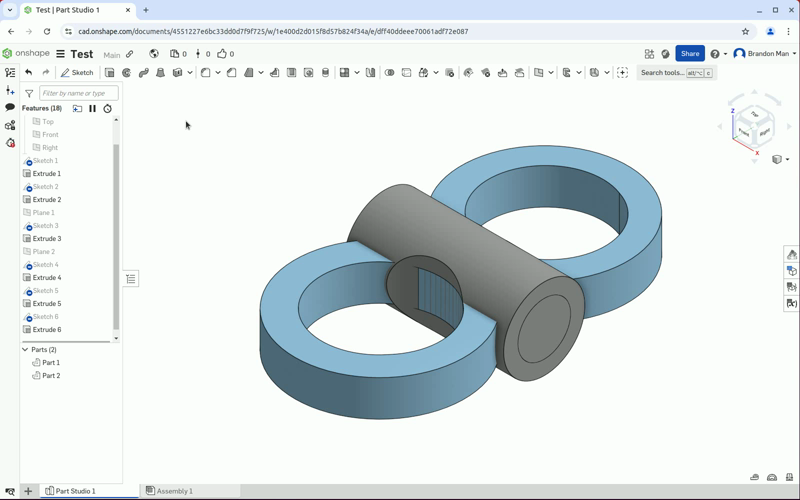
mouse_move(69, 163)
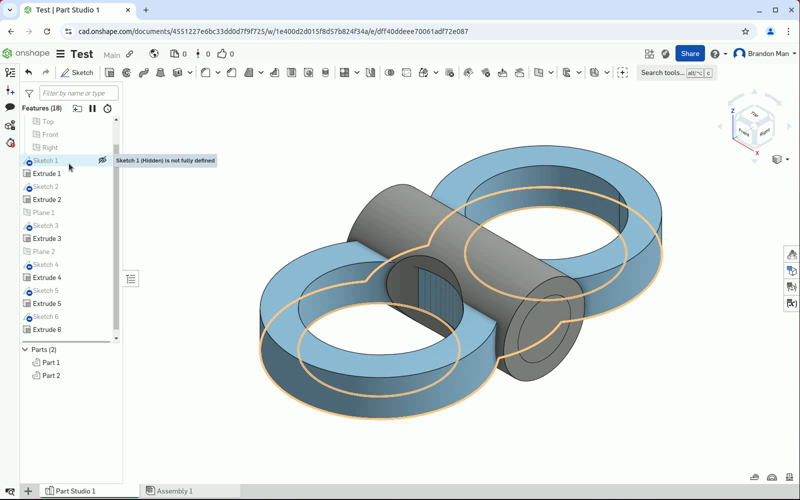
click(69, 163)